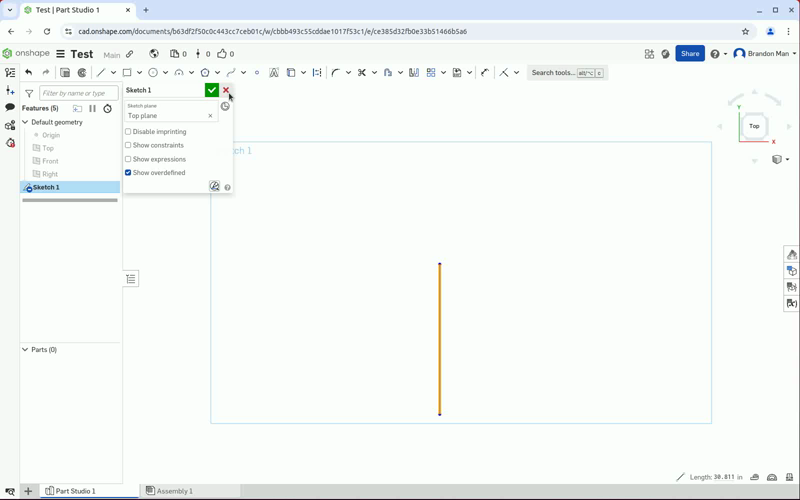
key(shift+h)
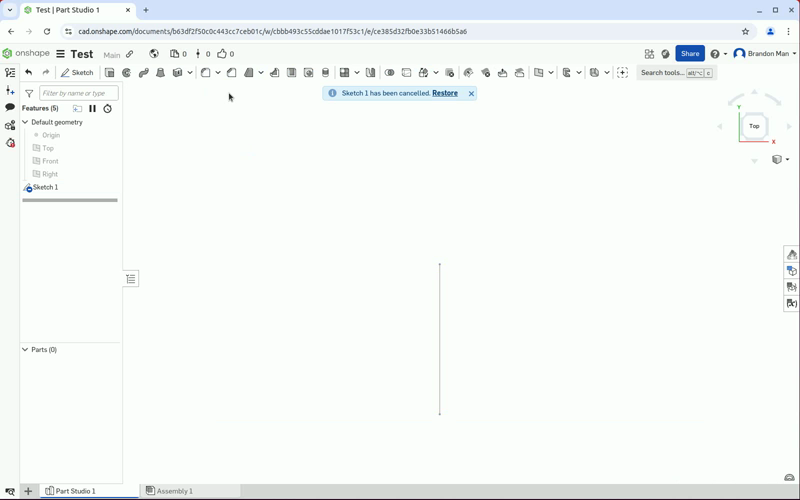
key(shift+s)
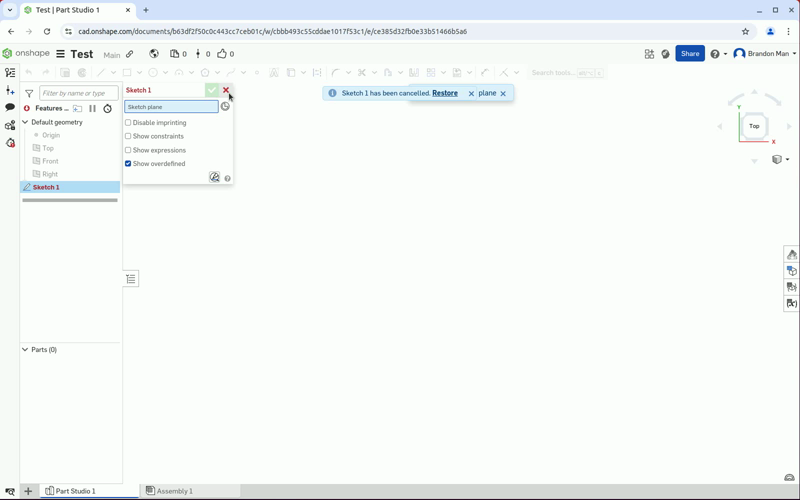
mouse_move(73, 150)
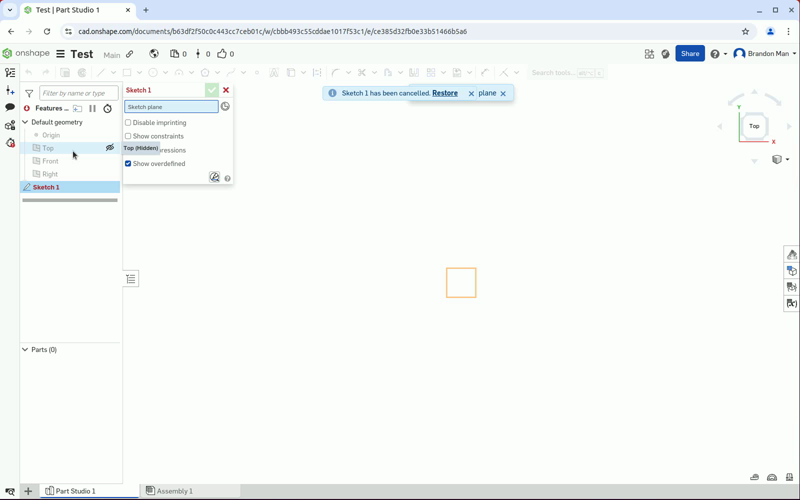
click(73, 150)
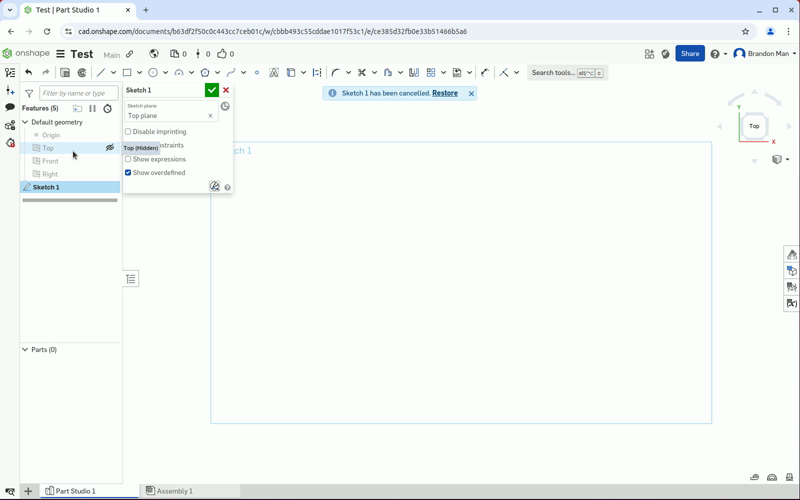
mouse_move(73, 352)
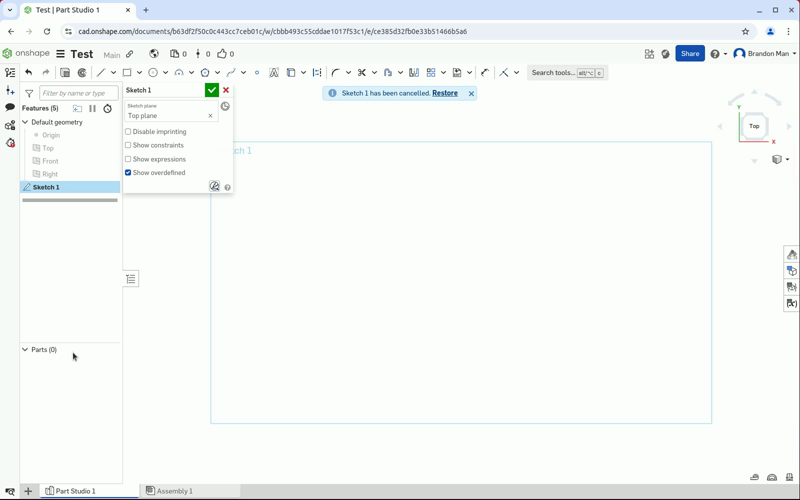
key(y)
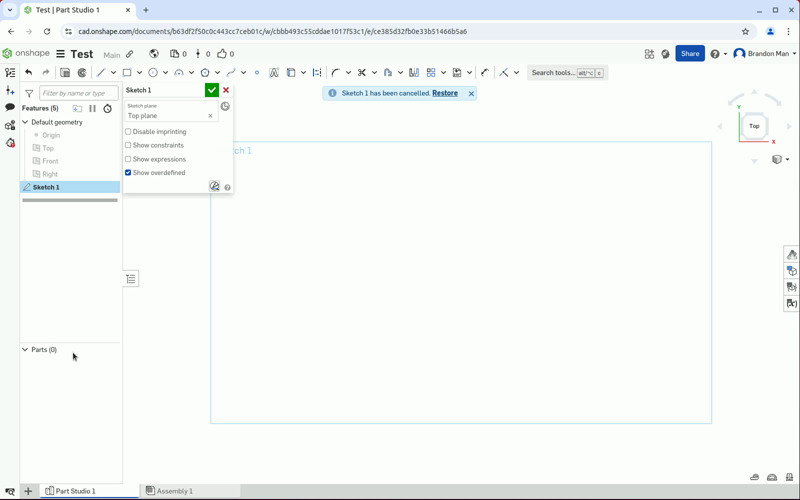
key(l)
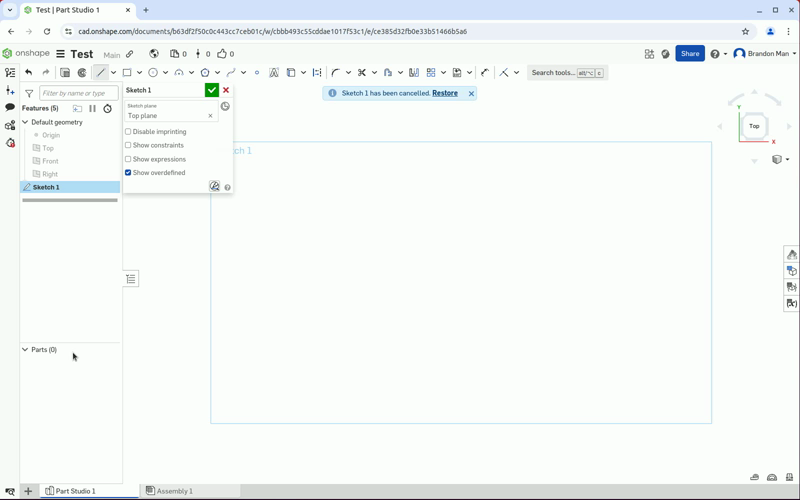
key_down(shift)
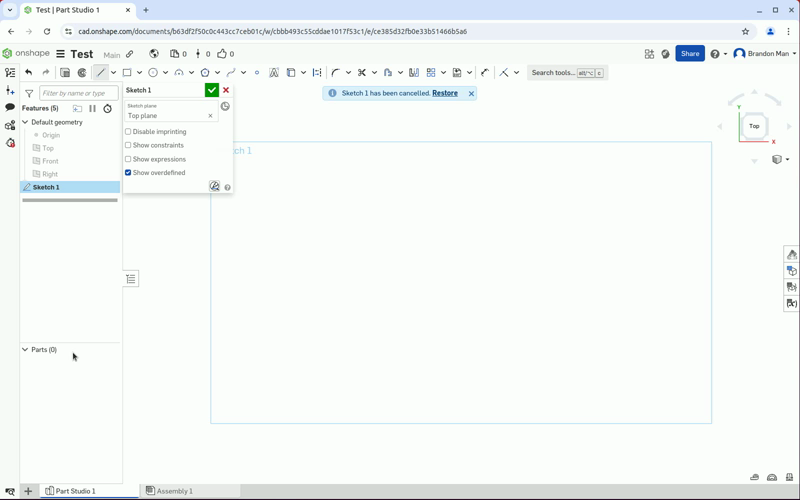
mouse_move(416, 268)
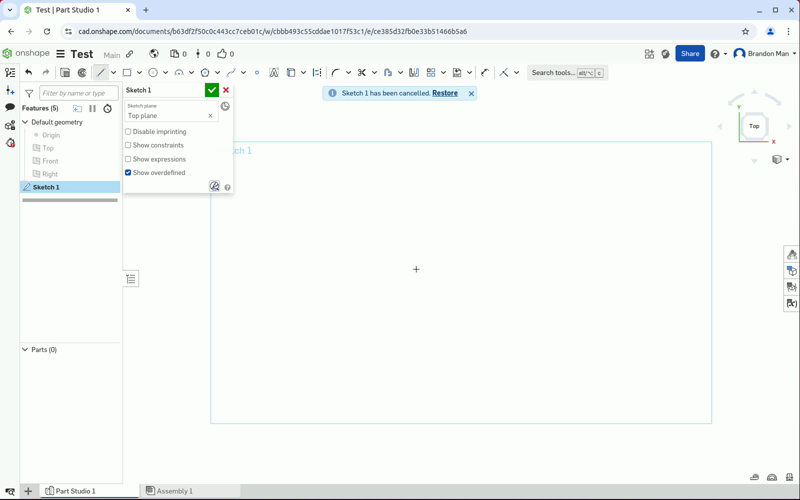
click(416, 268)
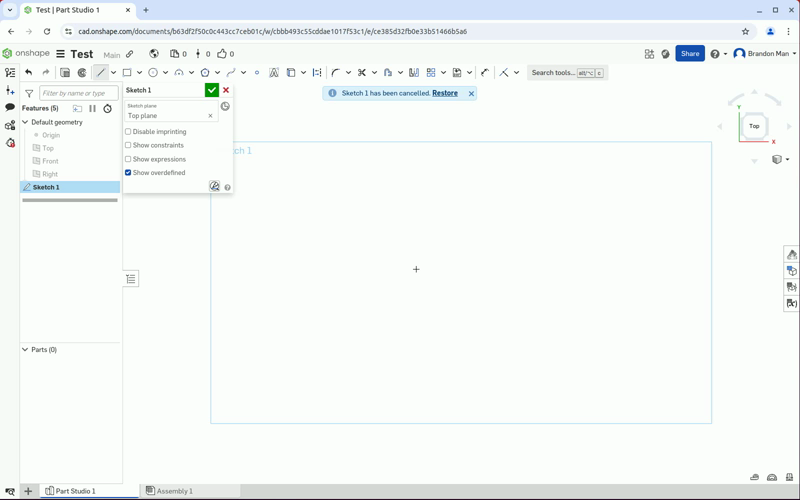
key_up(shift)
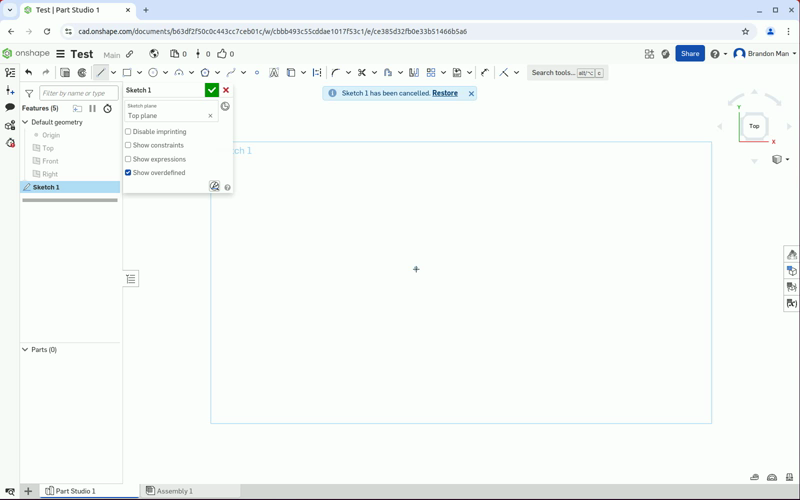
key_down(shift)
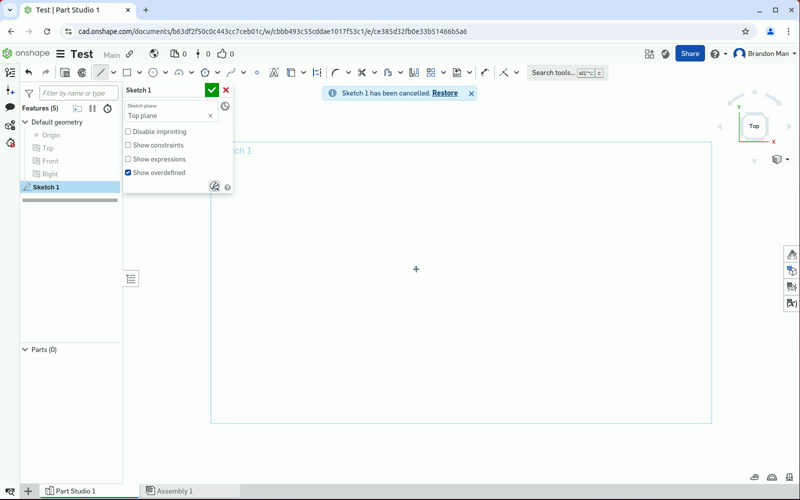
mouse_move(446, 268)
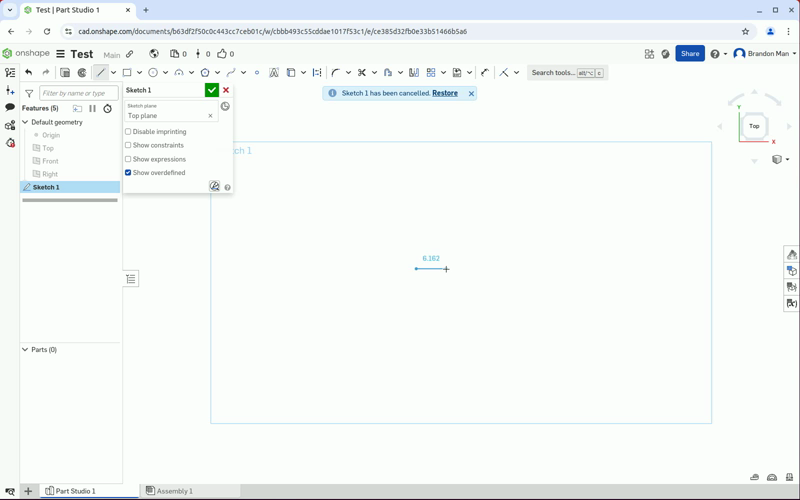
mouse_move(461, 268)
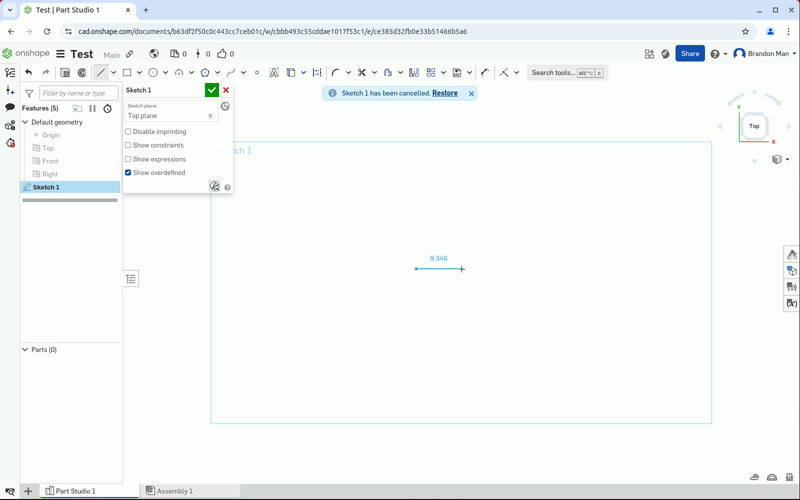
click(461, 268)
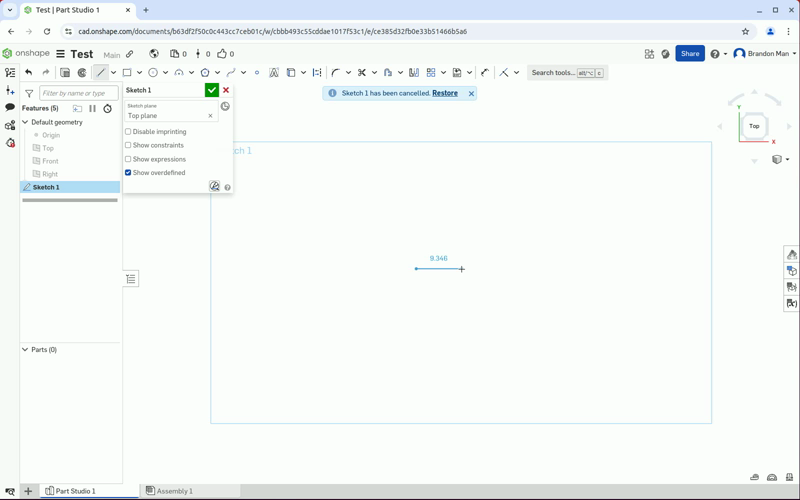
key_up(shift)
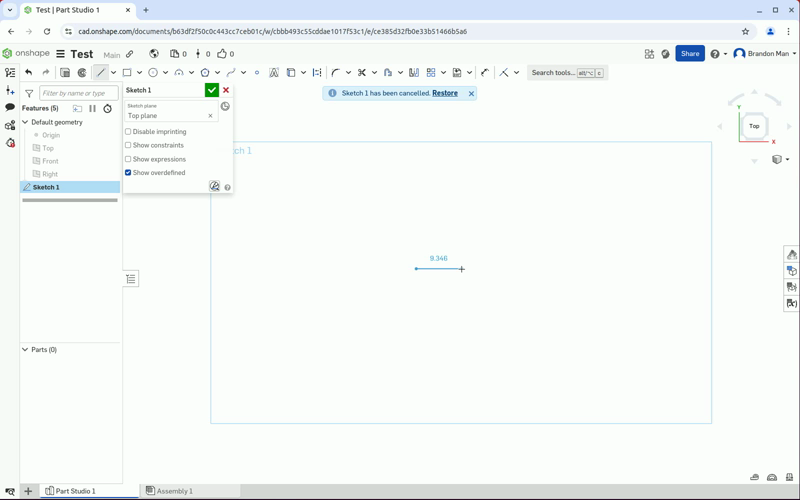
key_down(shift)
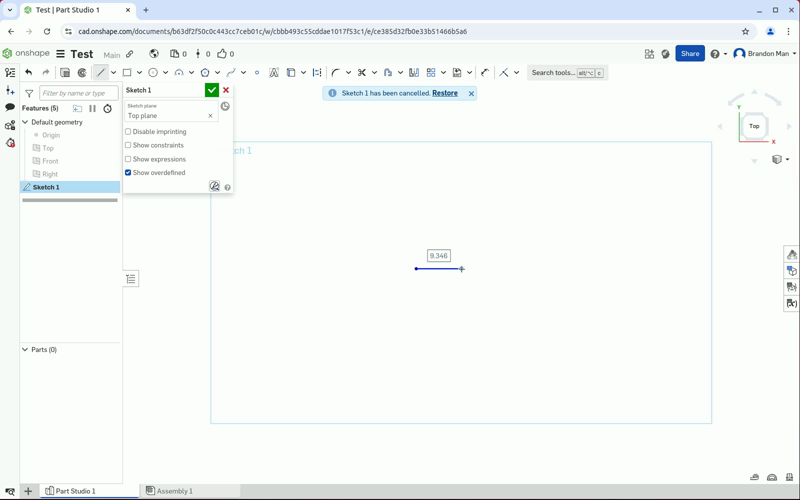
mouse_move(491, 268)
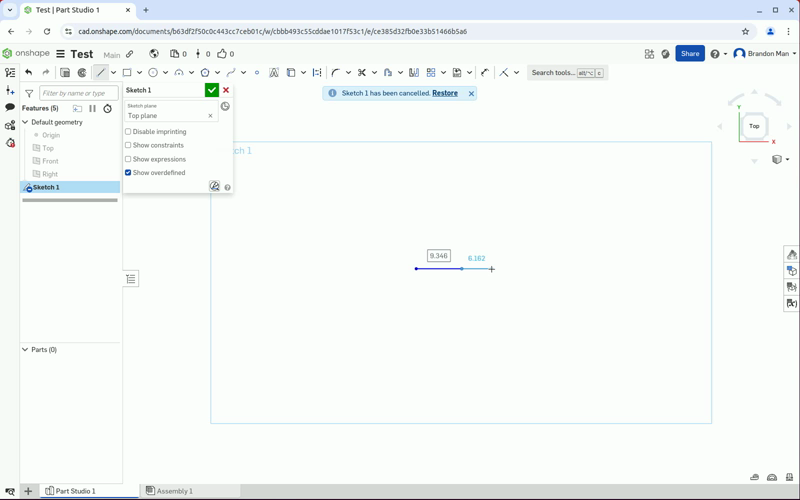
mouse_move(470, 268)
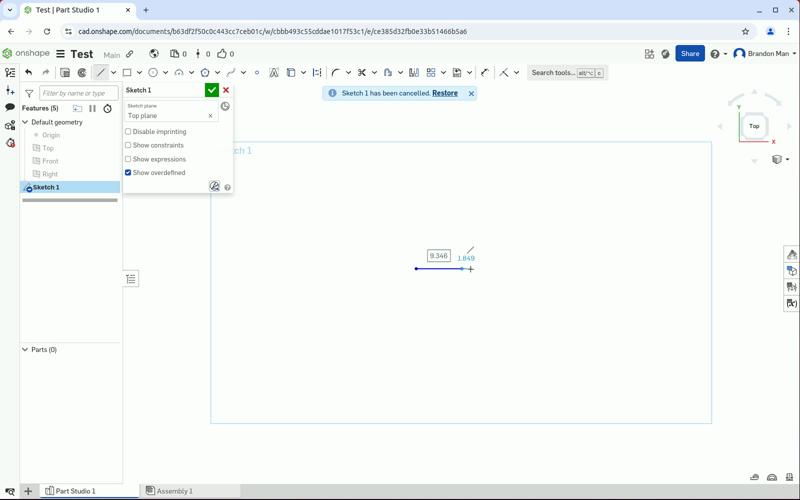
click(470, 268)
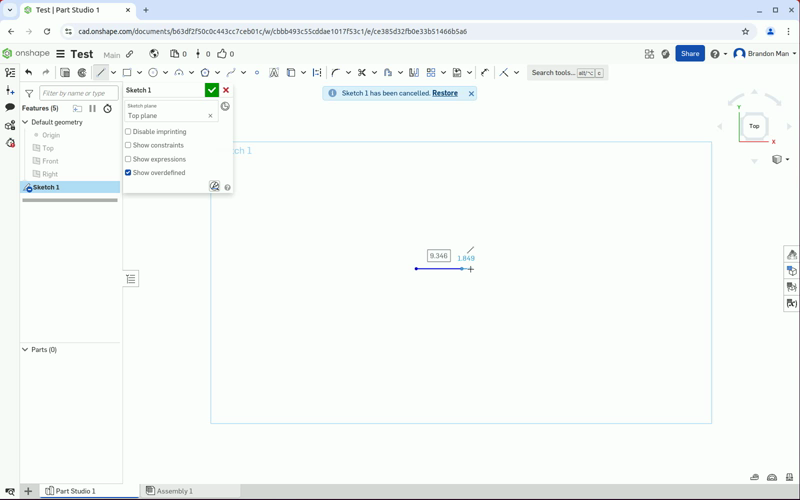
key_up(shift)
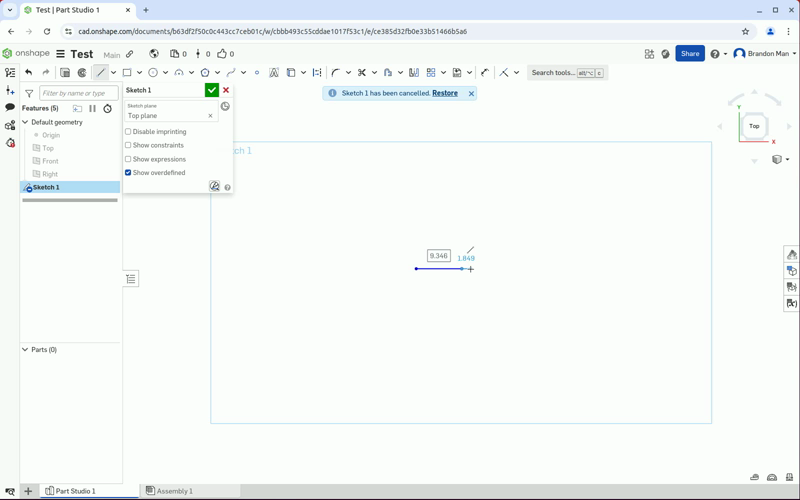
key_down(shift)
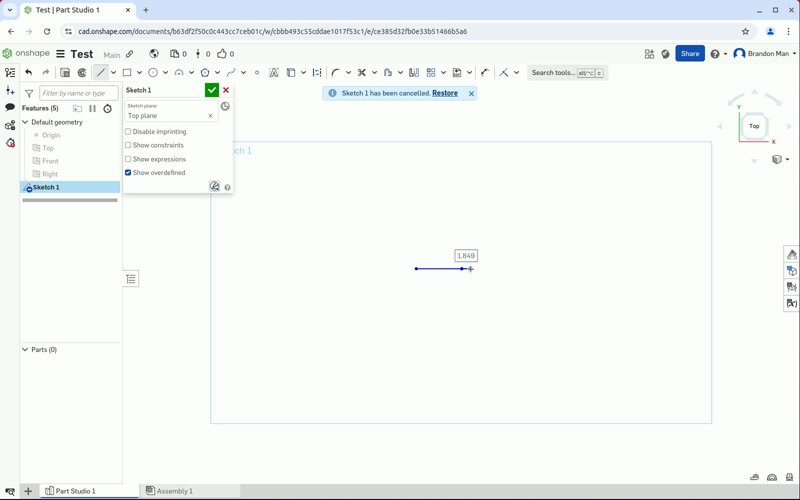
mouse_move(500, 268)
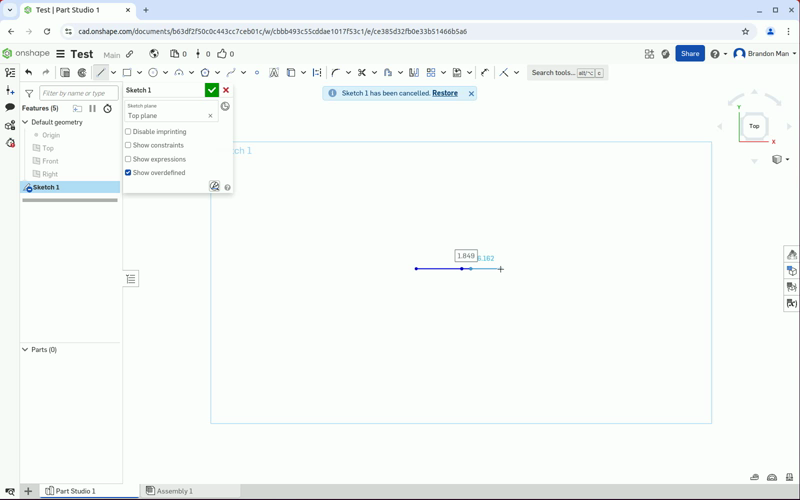
mouse_move(470, 259)
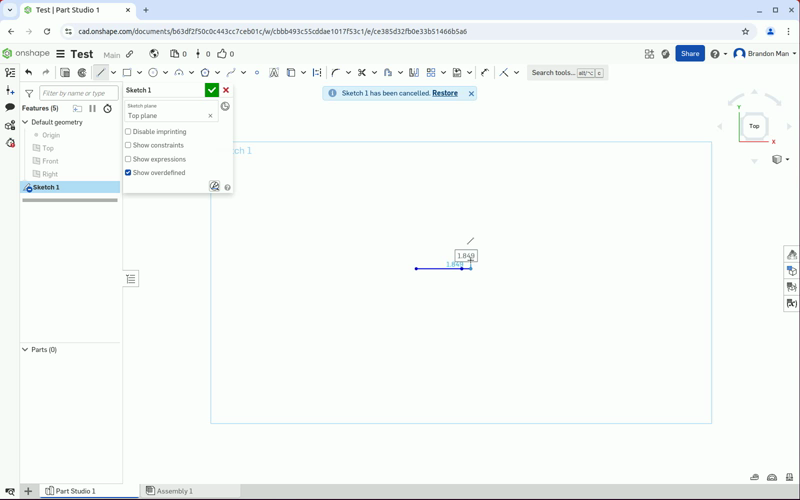
click(470, 259)
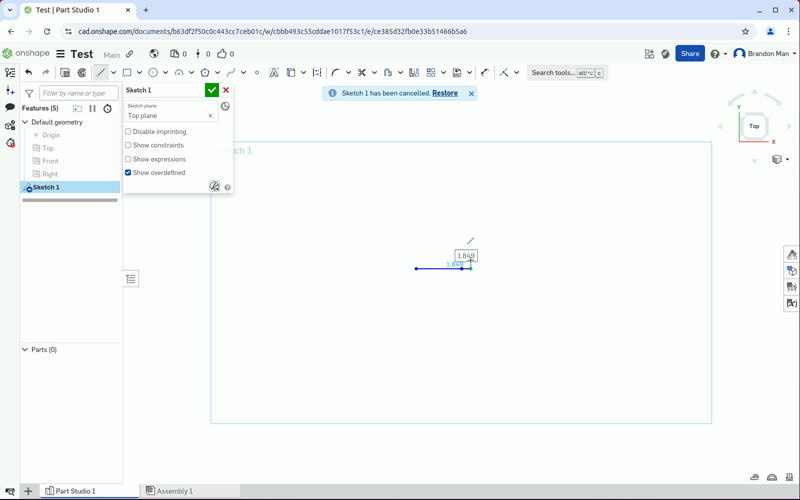
key_up(shift)
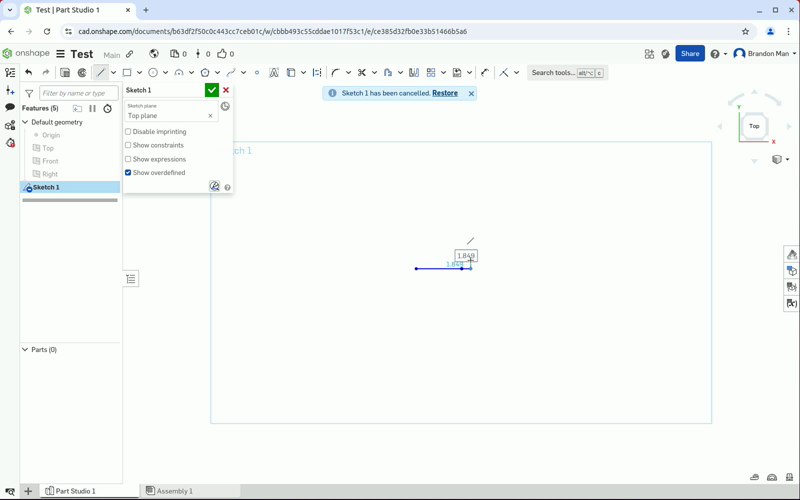
key_down(shift)
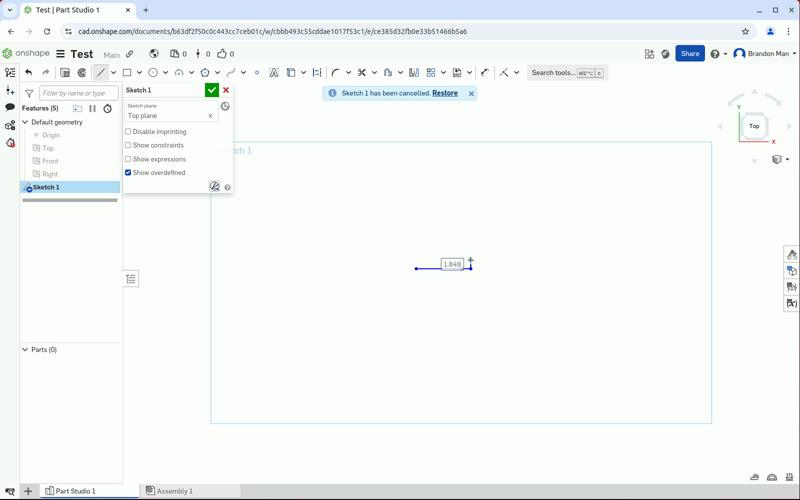
mouse_move(500, 259)
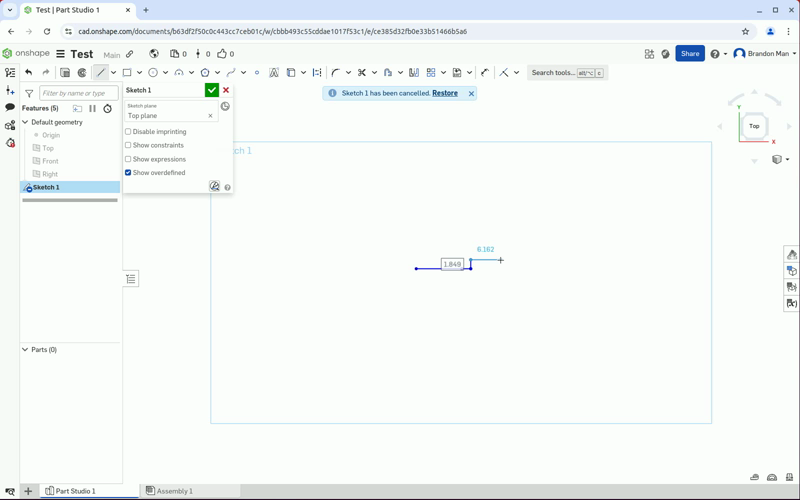
mouse_move(416, 259)
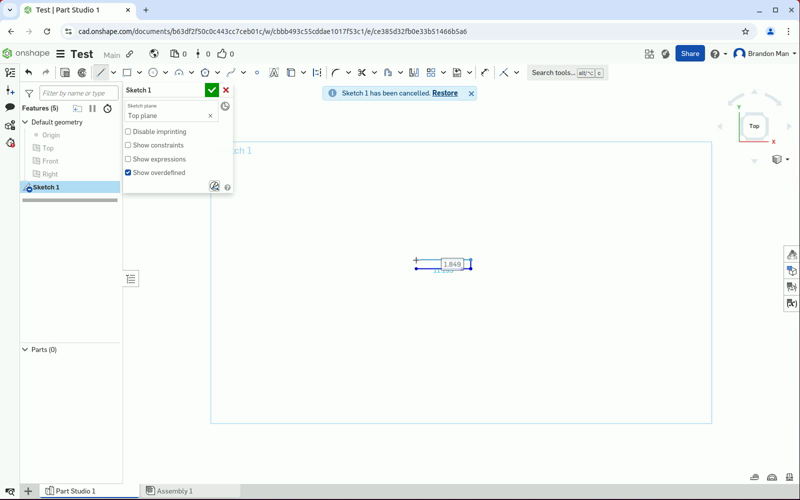
click(416, 259)
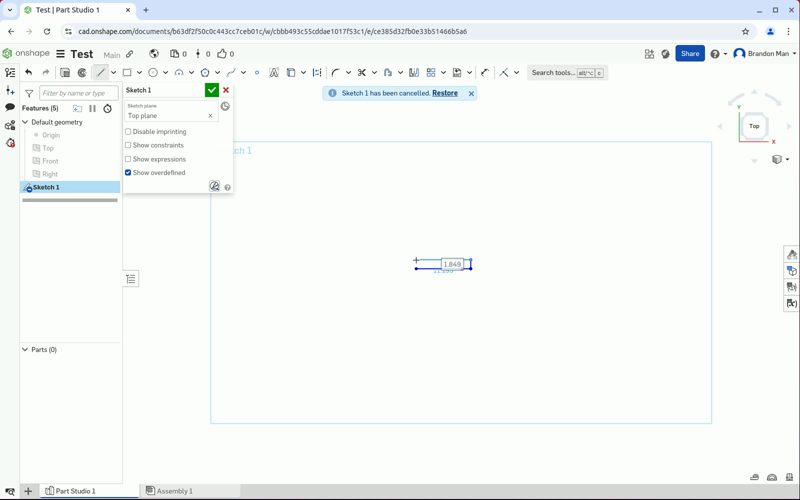
key_up(shift)
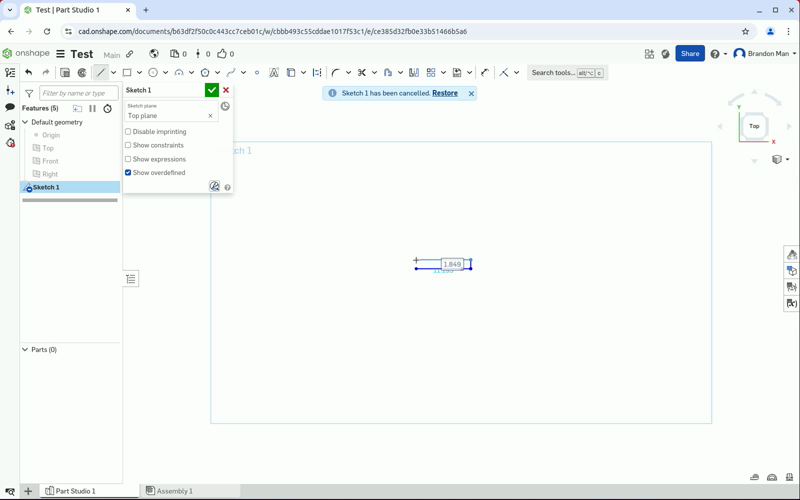
mouse_move(446, 259)
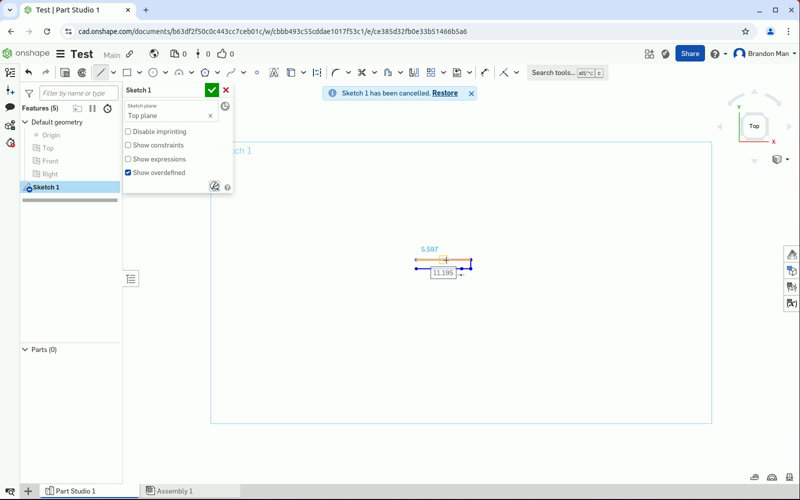
key_down(shift)
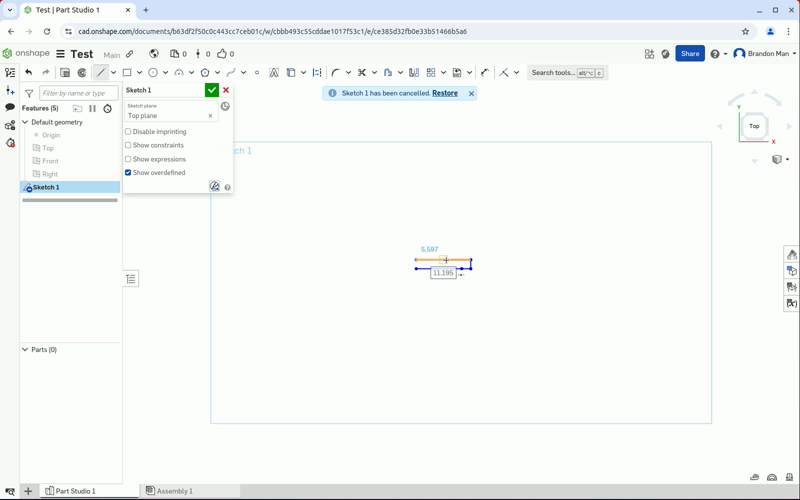
mouse_move(416, 268)
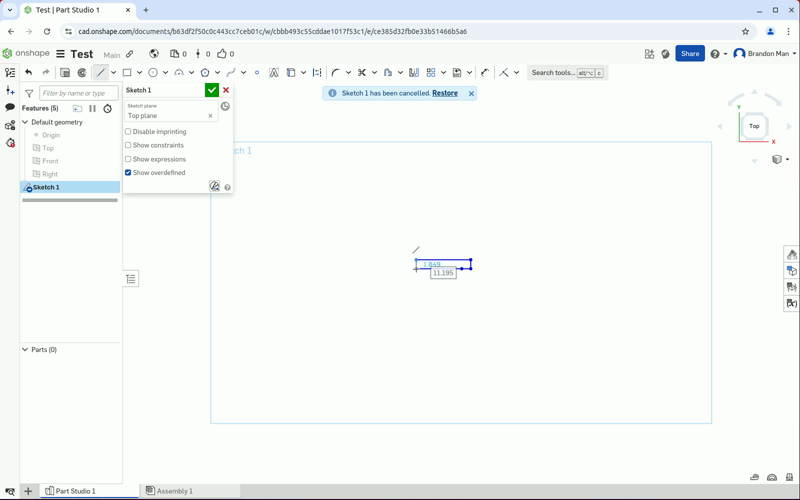
key_up(shift)
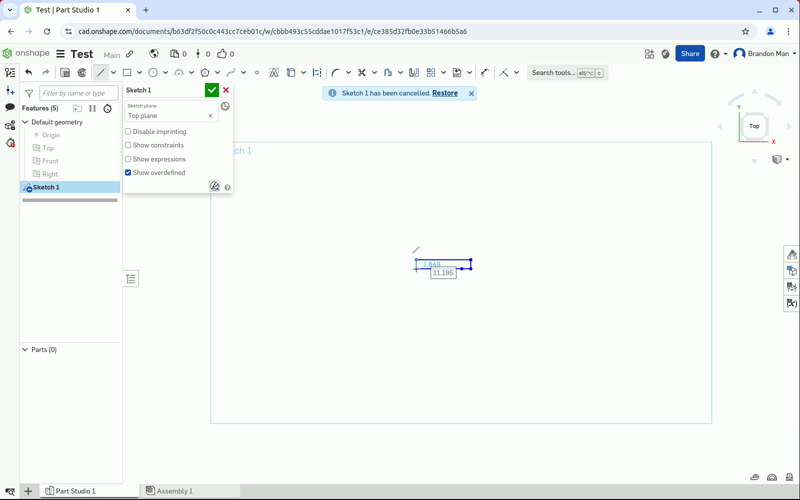
click(416, 268)
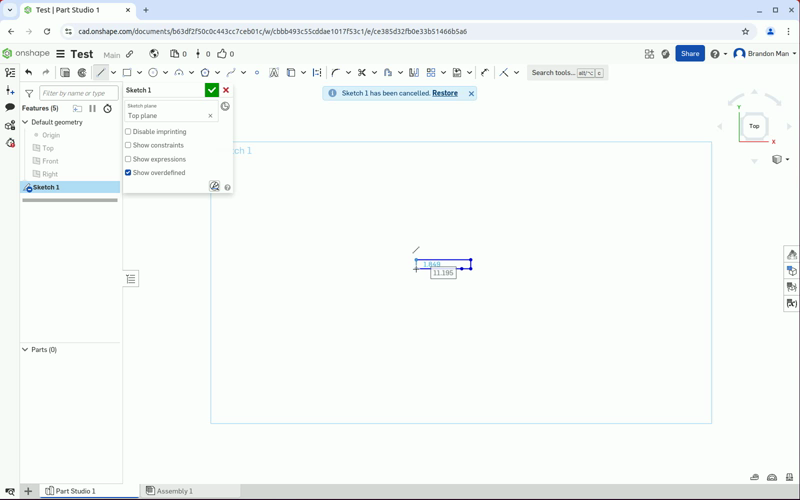
key(esc)
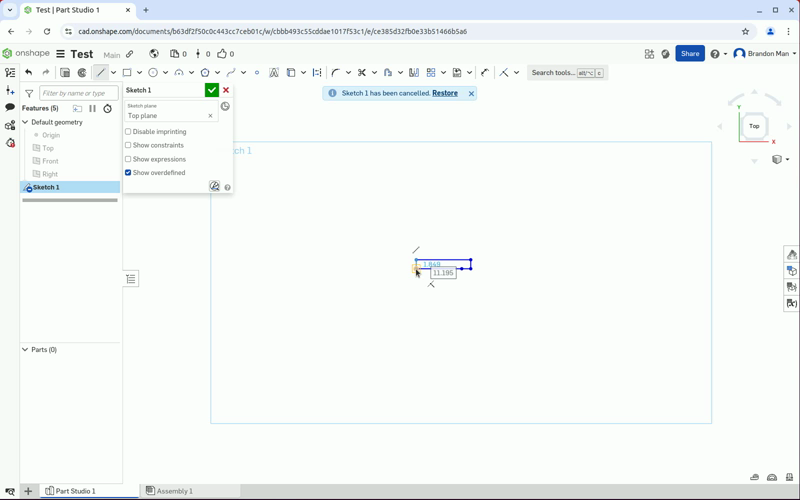
mouse_move(469, 261)
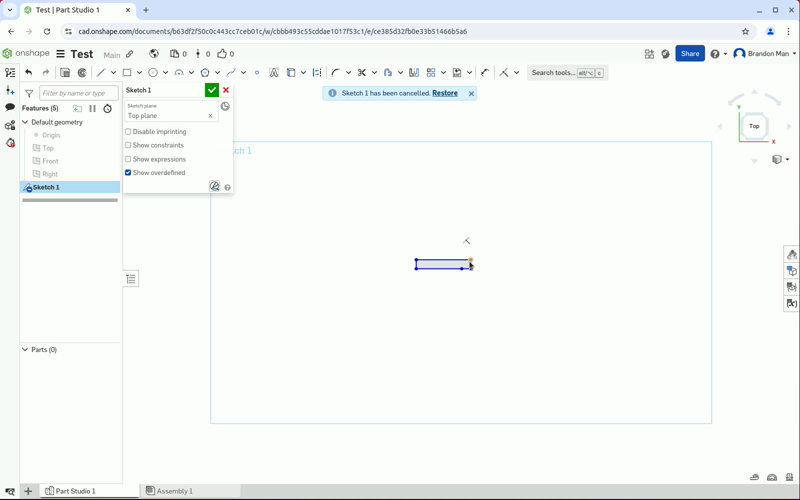
scroll(6)
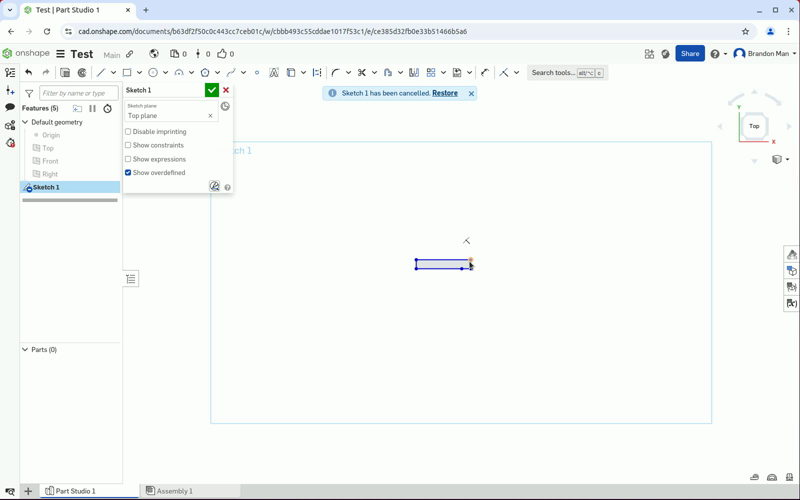
scroll(6)
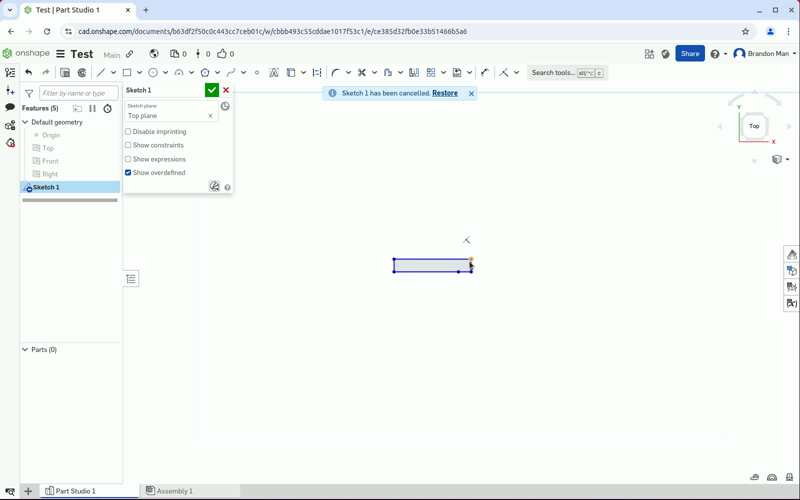
scroll(6)
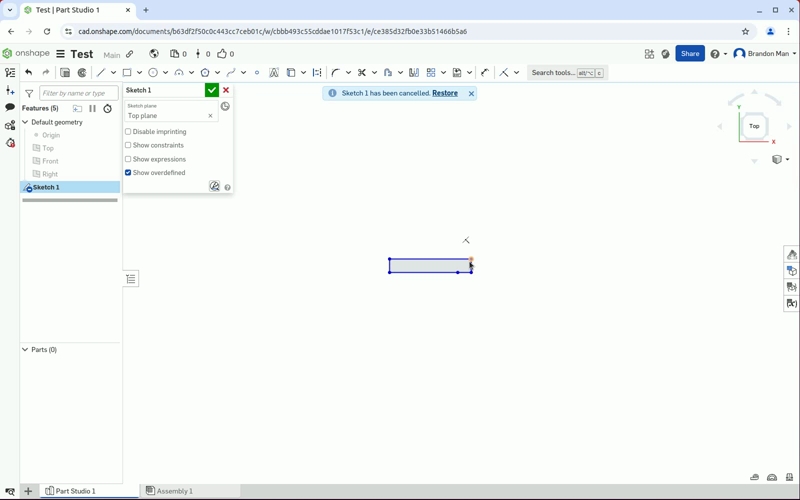
scroll(6)
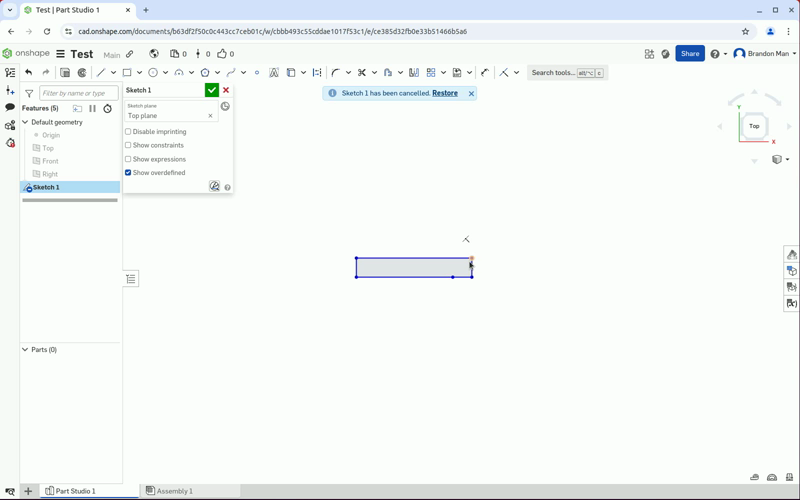
scroll(6)
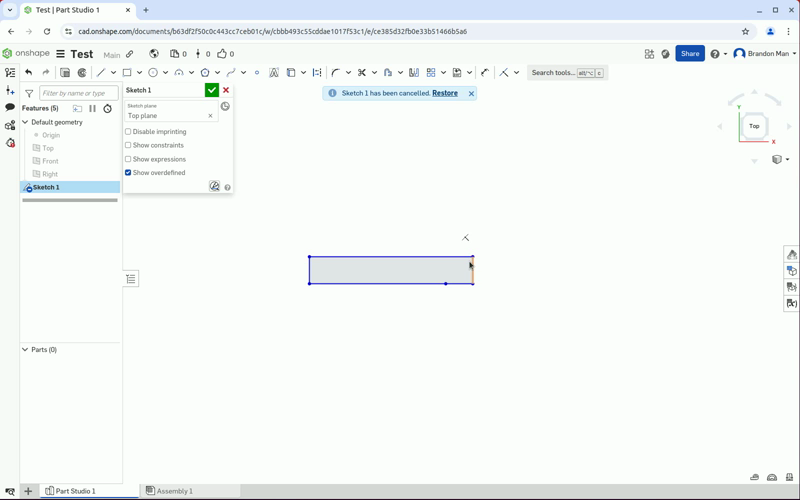
scroll(6)
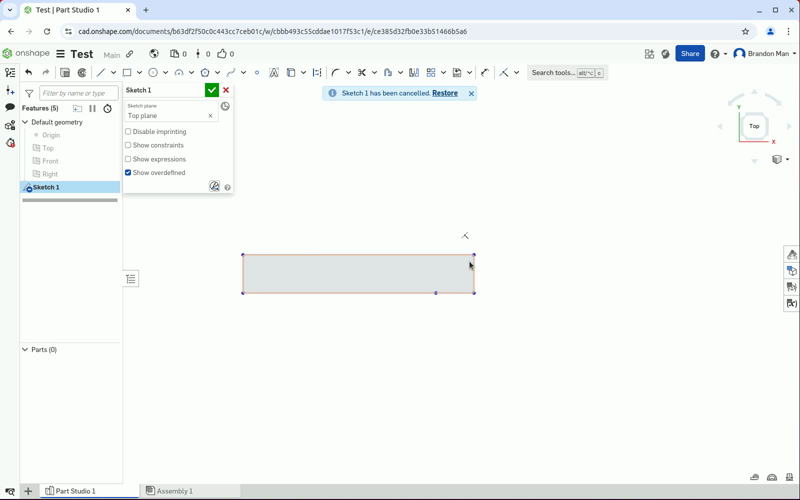
scroll(6)
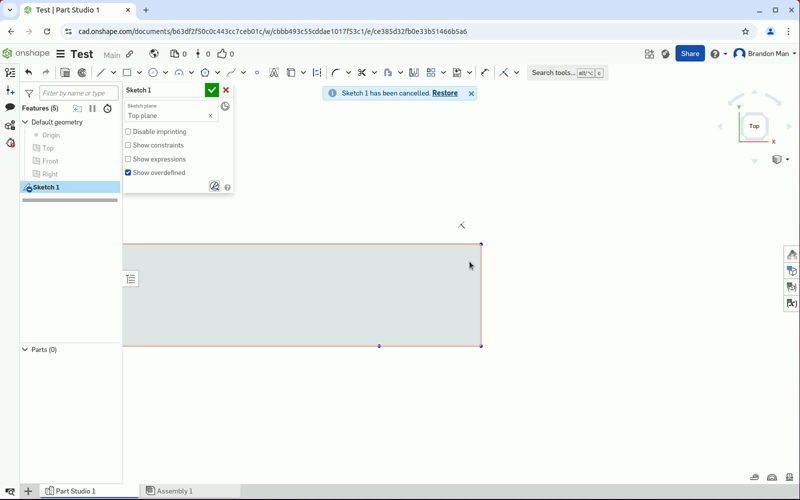
click(469, 261)
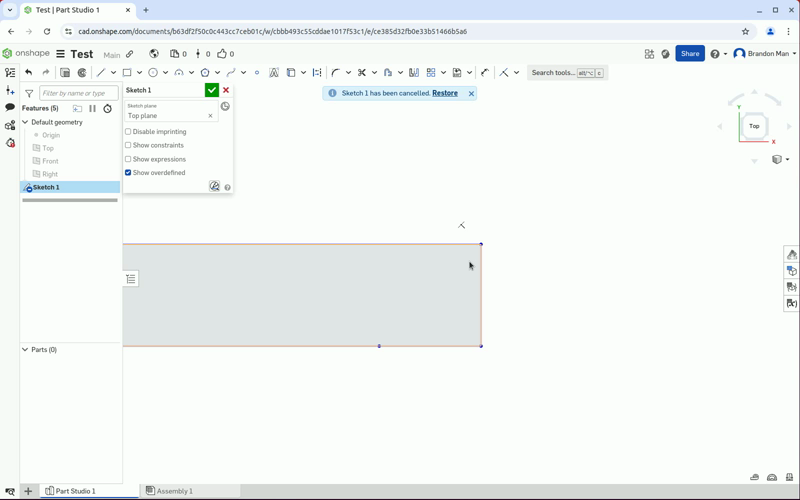
scroll(-6)
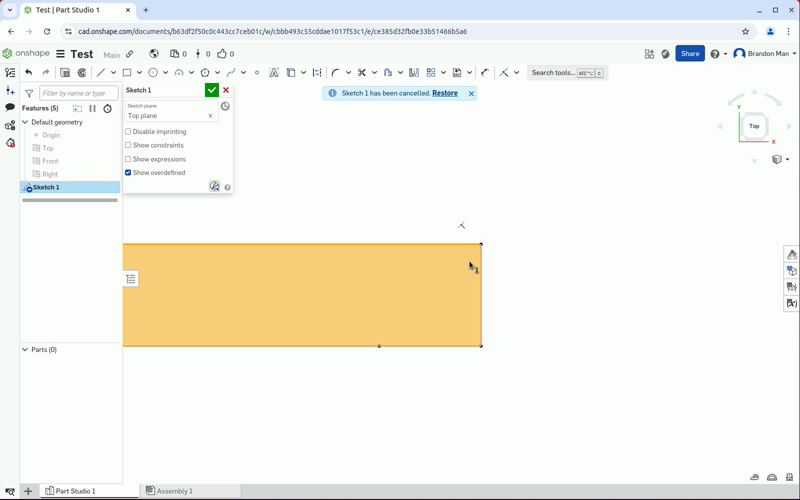
scroll(-6)
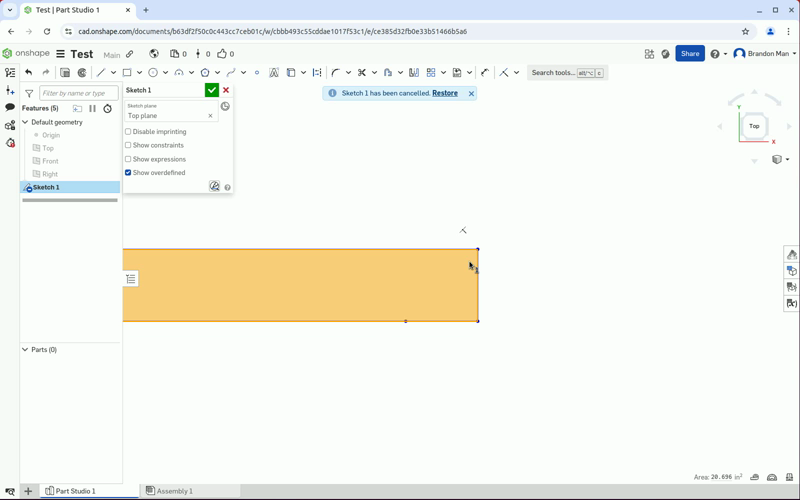
scroll(-6)
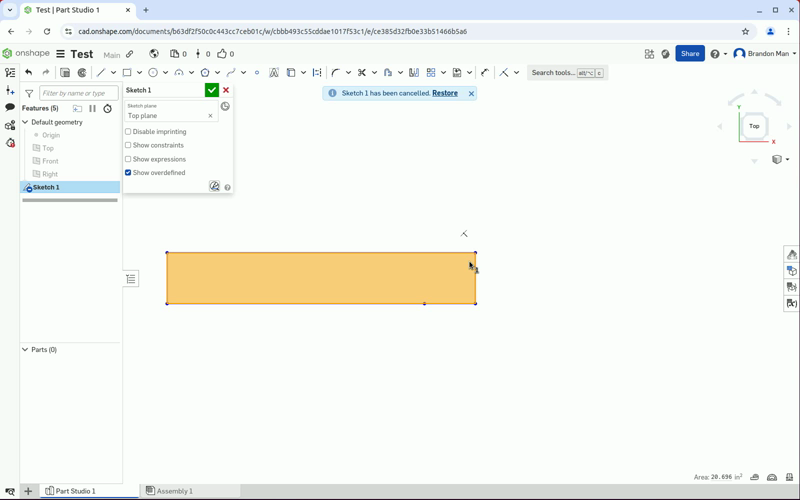
scroll(-6)
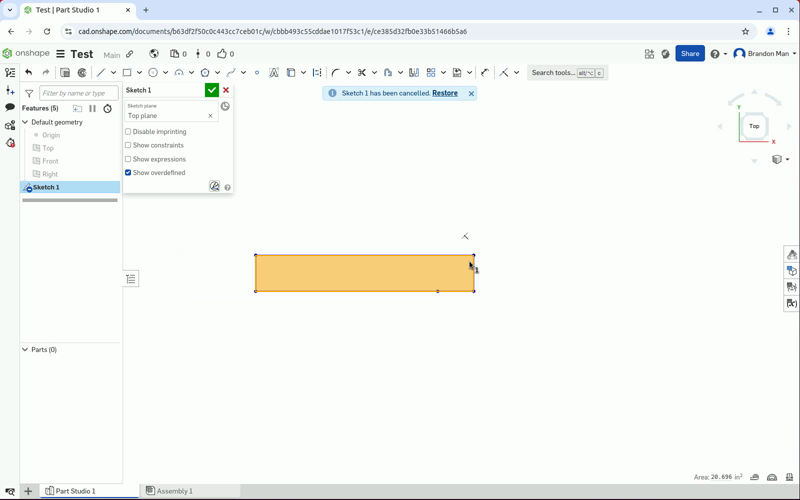
scroll(-6)
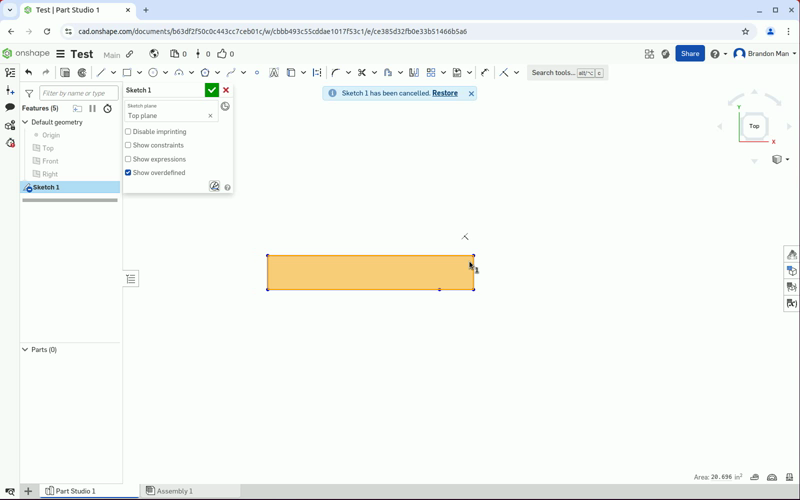
scroll(-6)
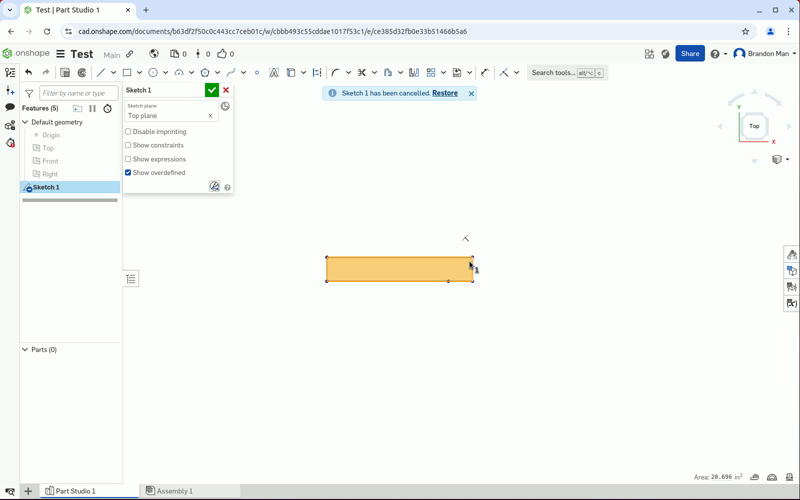
scroll(-6)
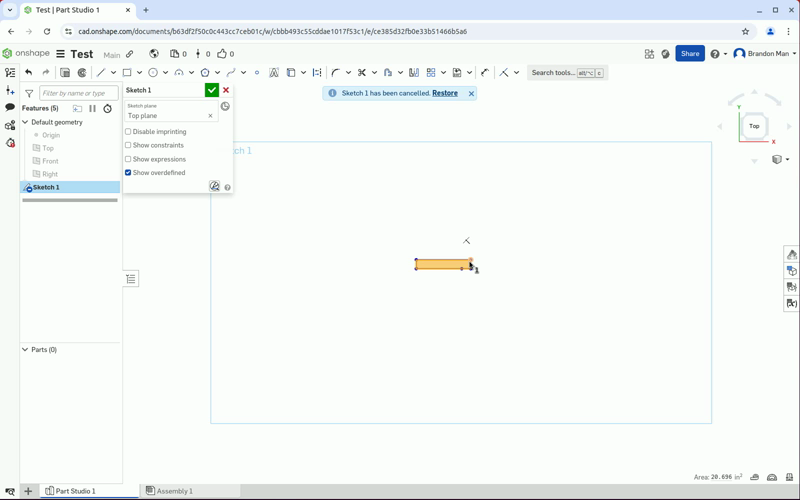
mouse_move(73, 352)
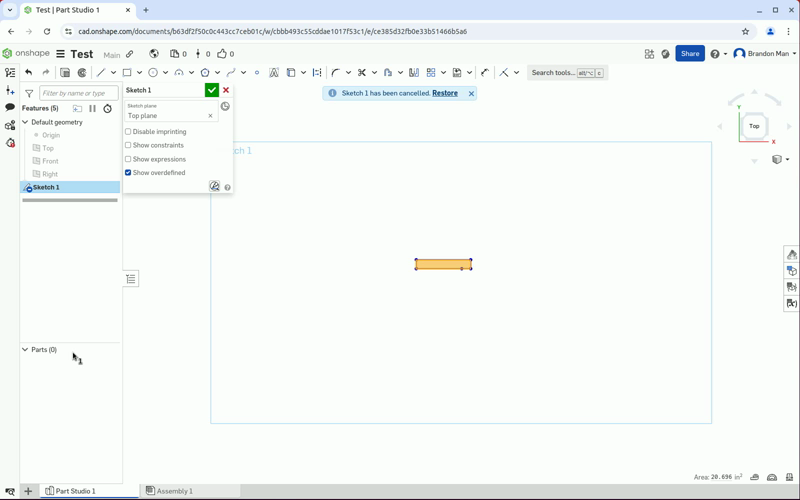
key(shift+y)
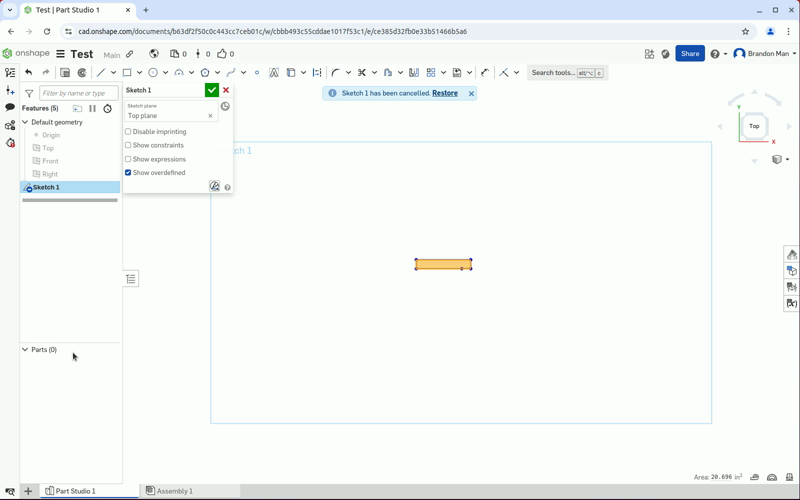
key(shift+e)
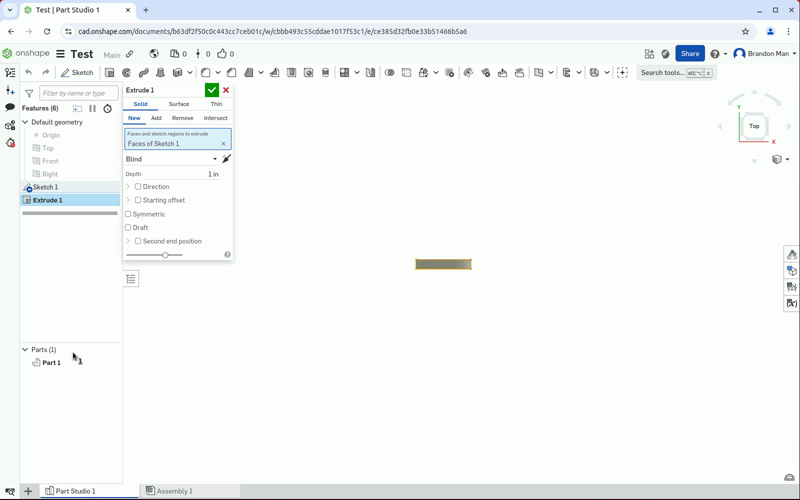
mouse_move(143, 106)
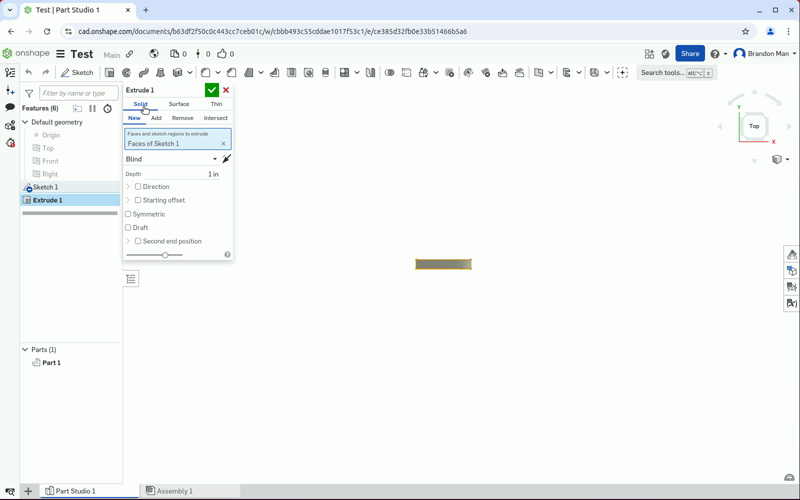
click(143, 106)
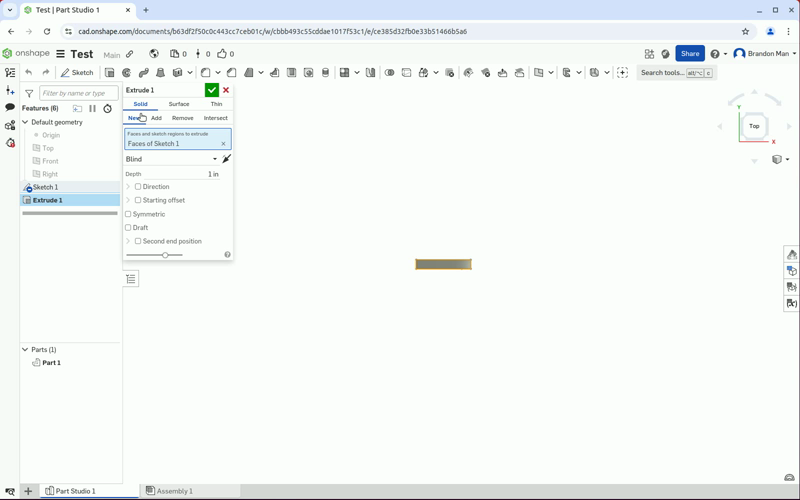
mouse_move(137, 120)
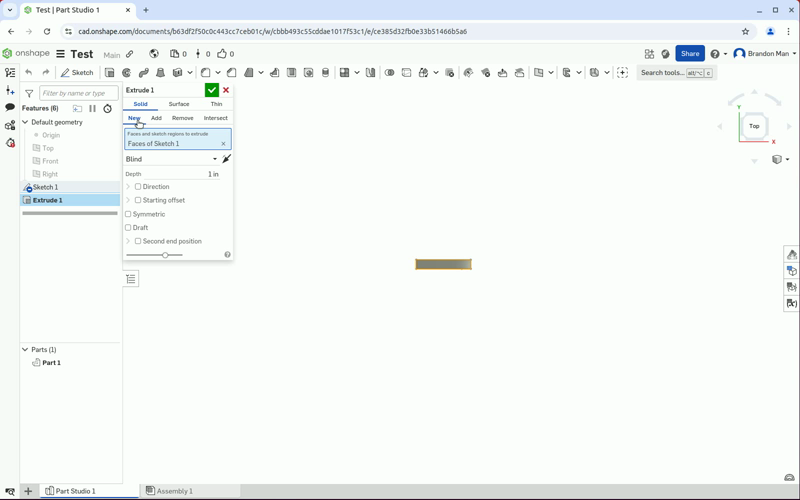
click(137, 120)
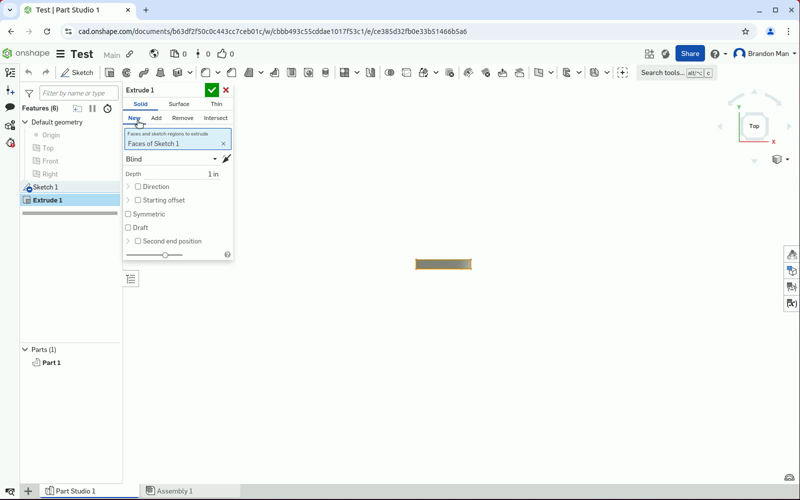
key(tab, 4)
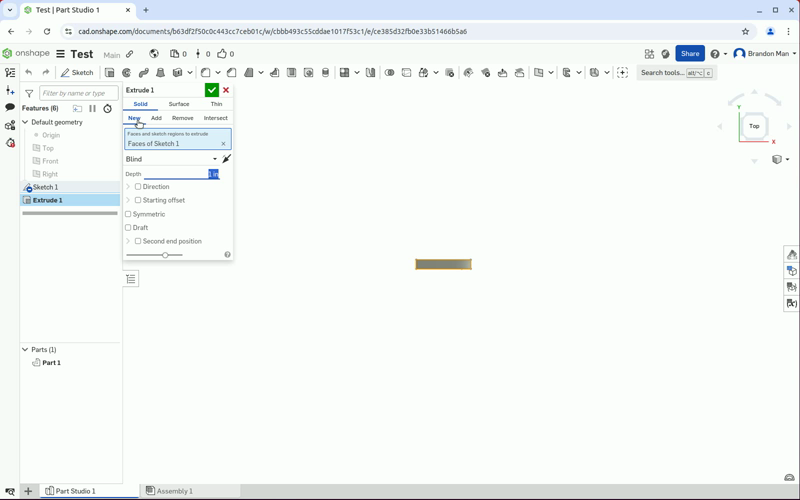
text(23.108)
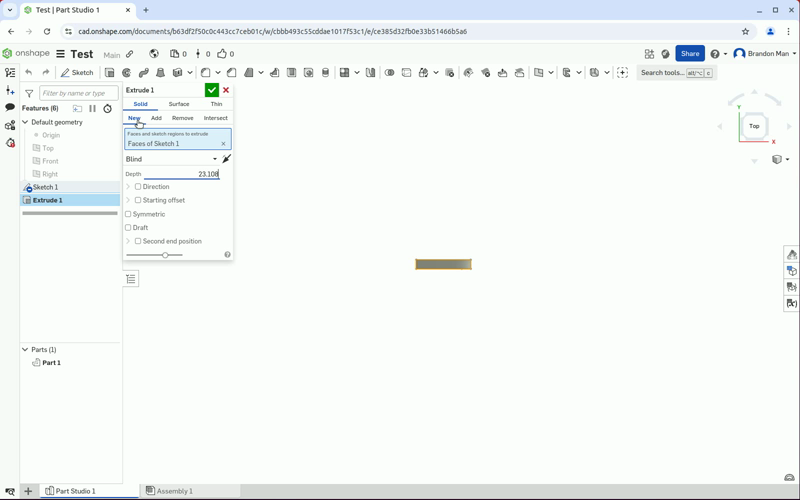
key(enter)
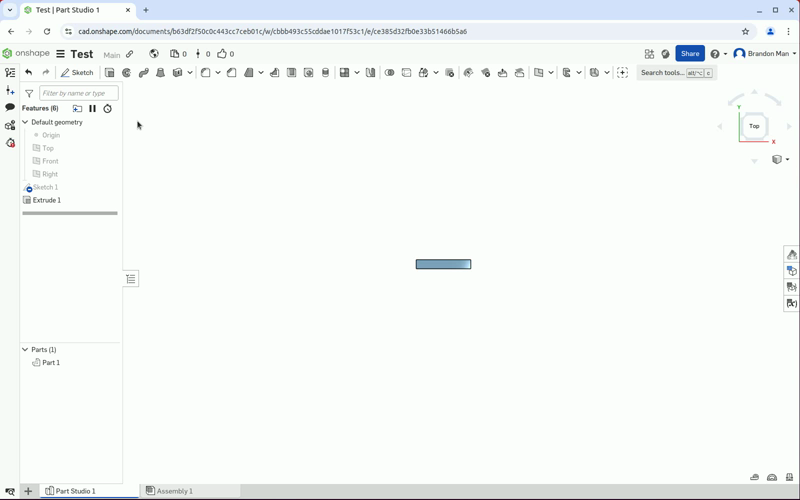
key(shift+h)
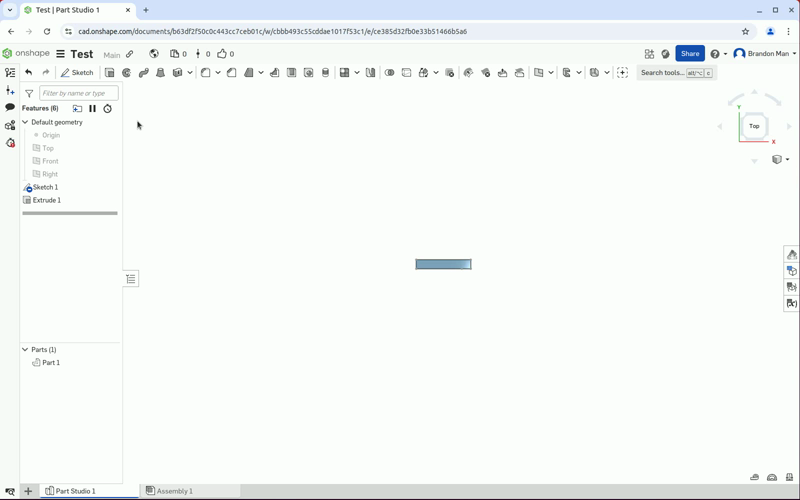
key(shift+h)
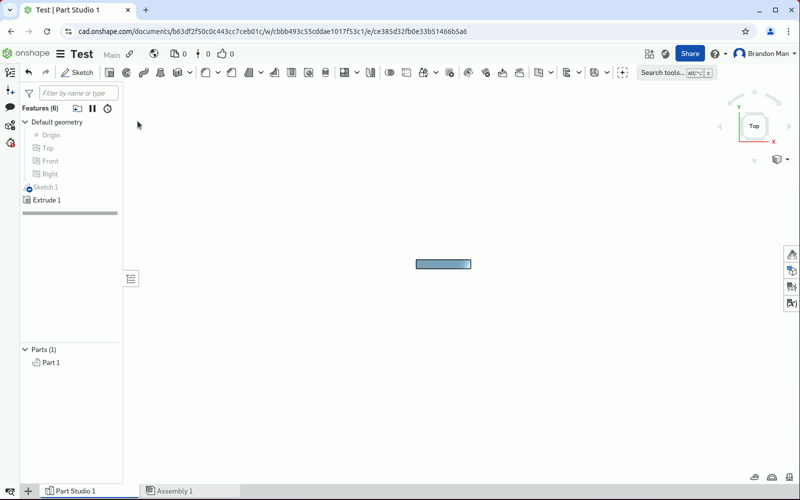
mouse_move(73, 189)
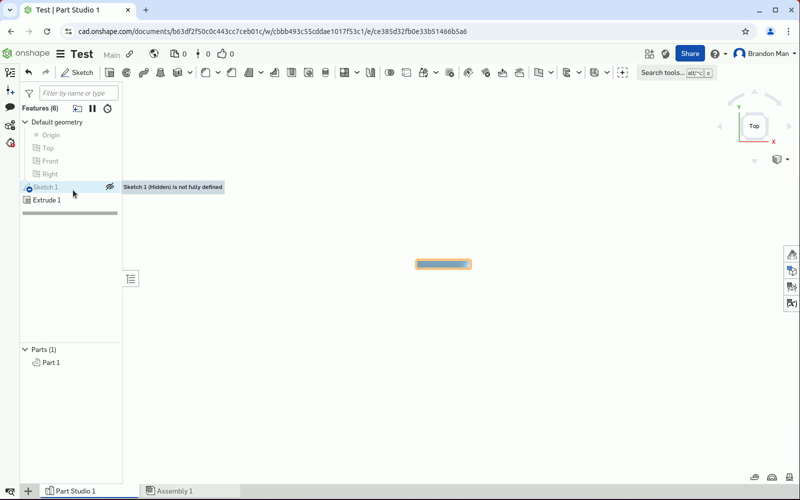
click(73, 189)
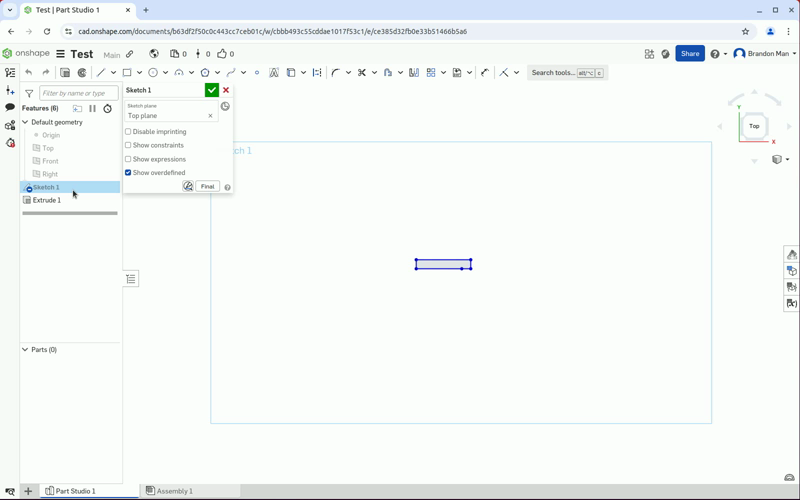
mouse_move(229, 92)
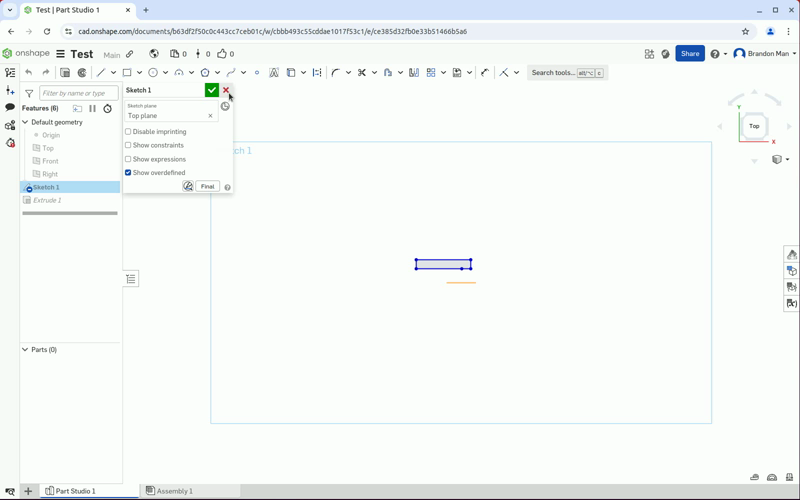
click(229, 92)
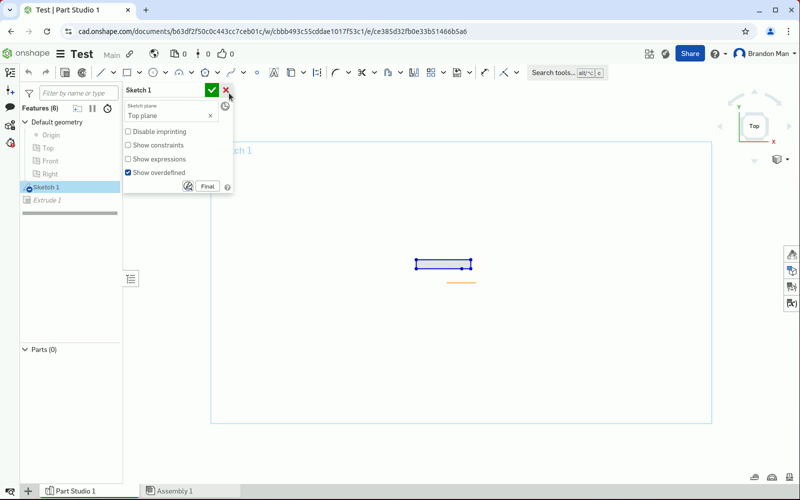
key(shift+s)
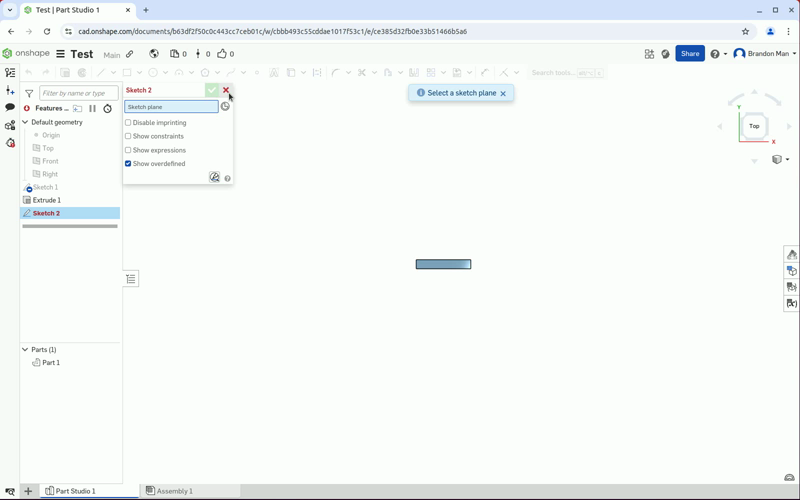
mouse_move(73, 150)
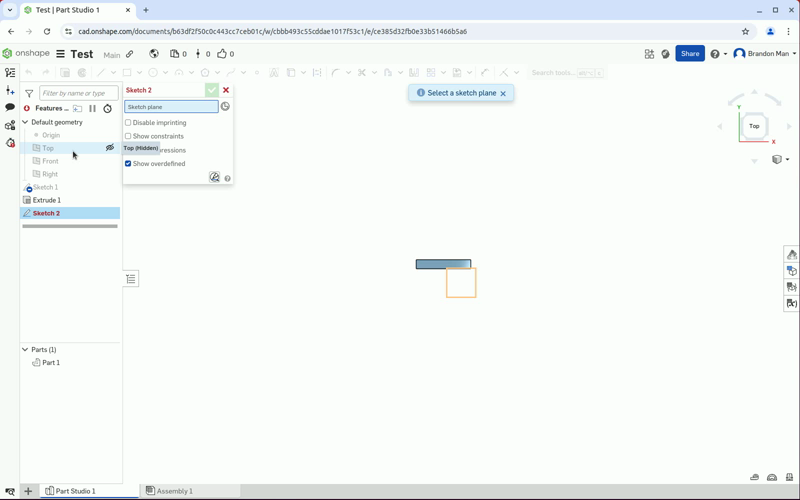
click(73, 150)
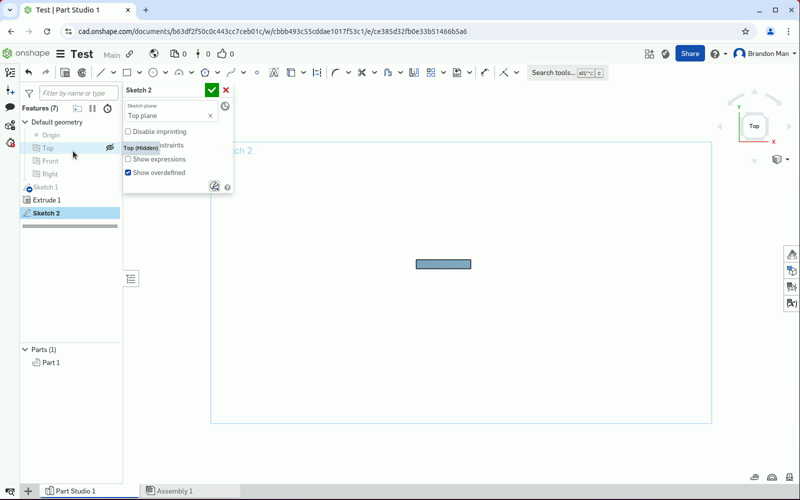
mouse_move(73, 352)
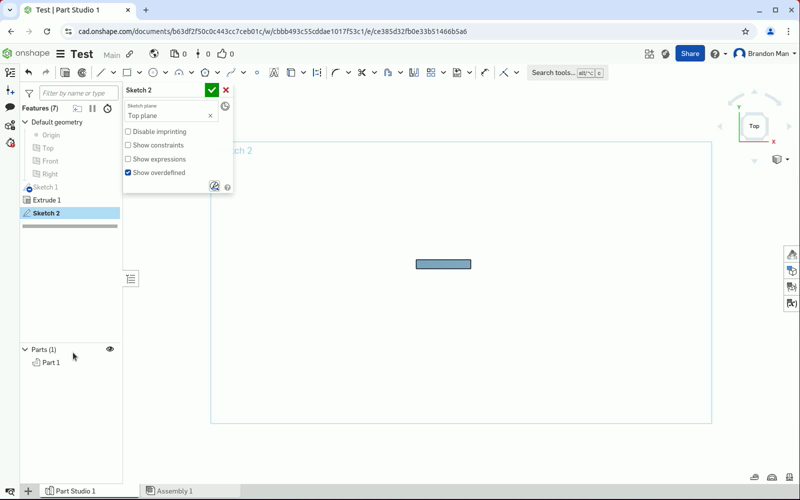
key(y)
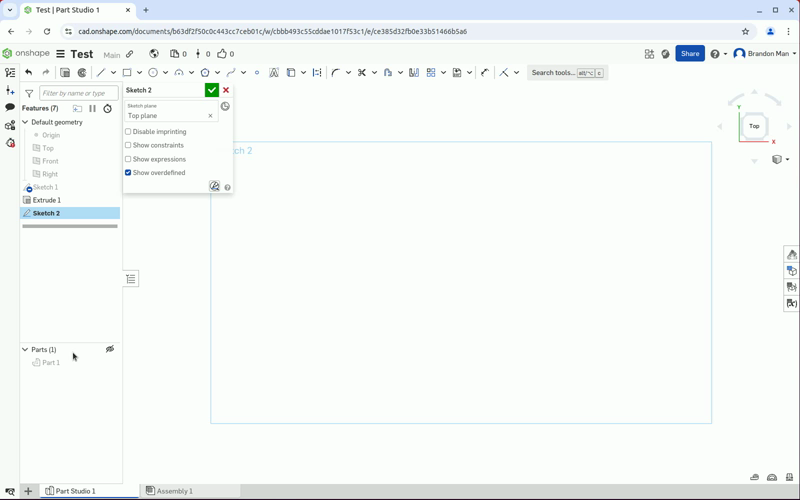
key(l)
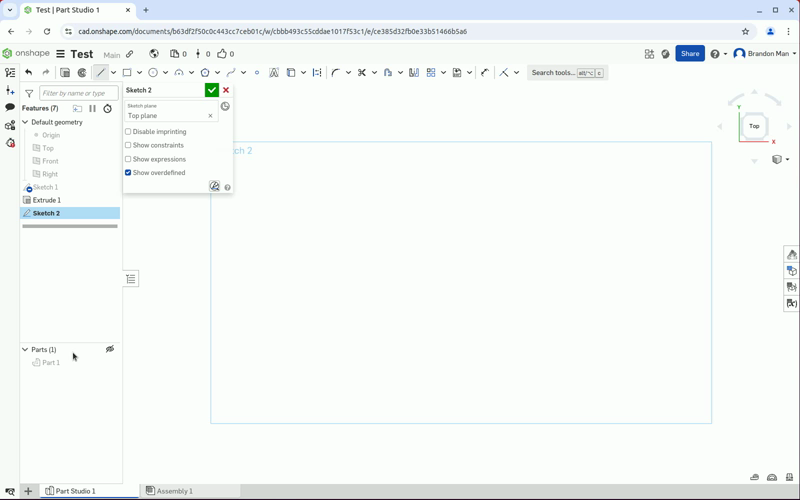
key_down(shift)
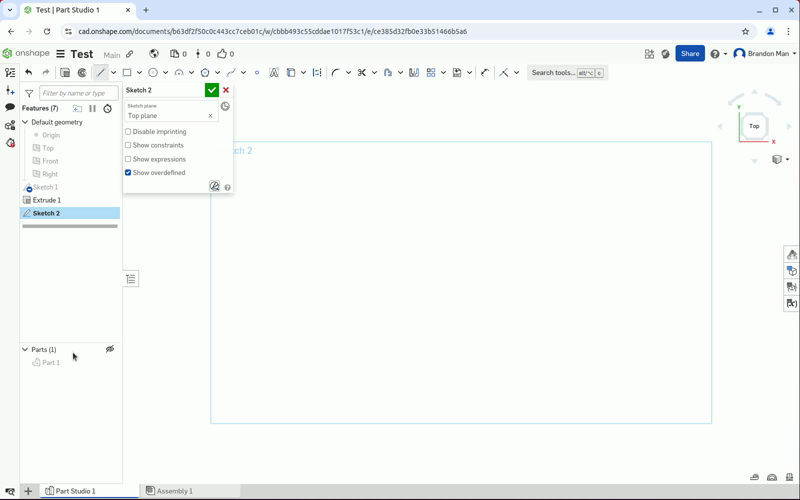
mouse_move(460, 297)
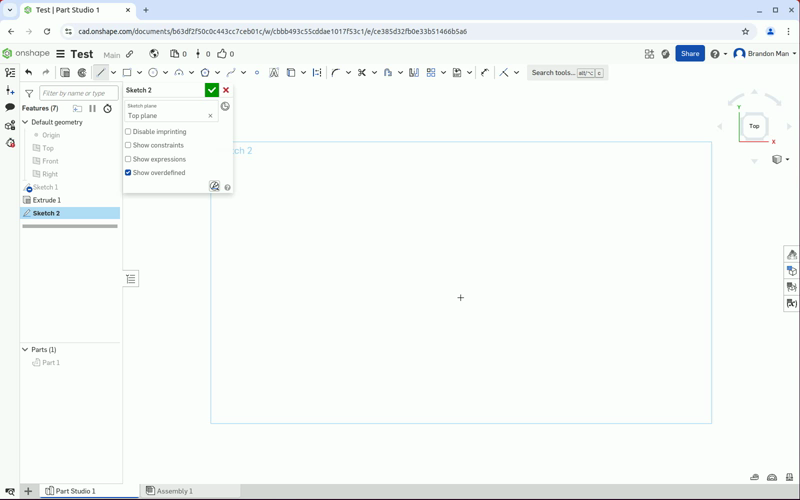
click(460, 297)
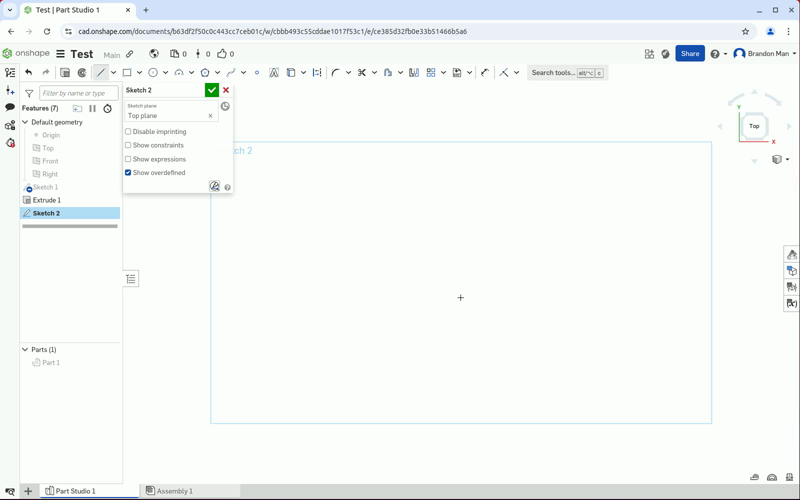
key_up(shift)
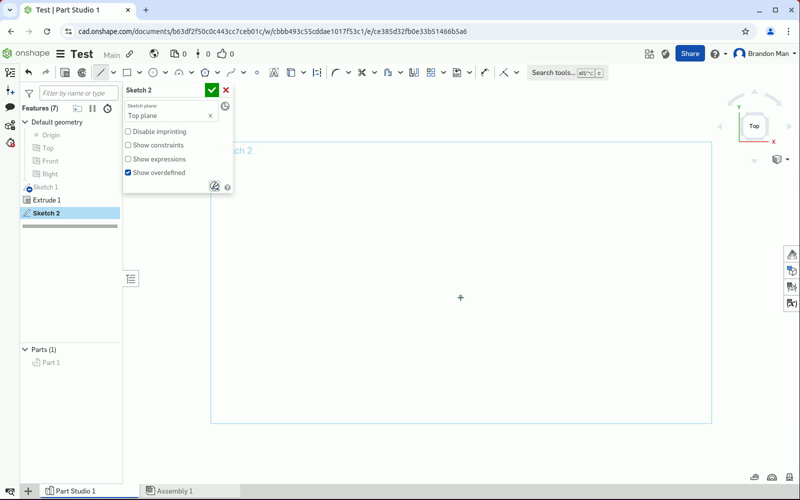
key_down(shift)
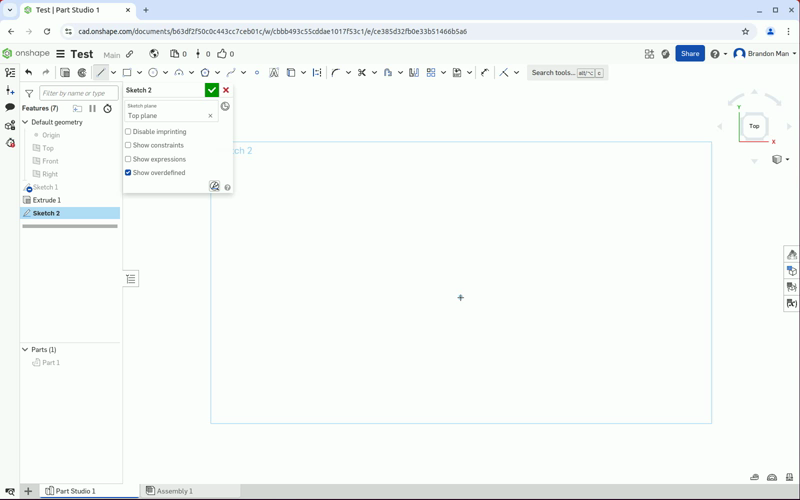
mouse_move(490, 297)
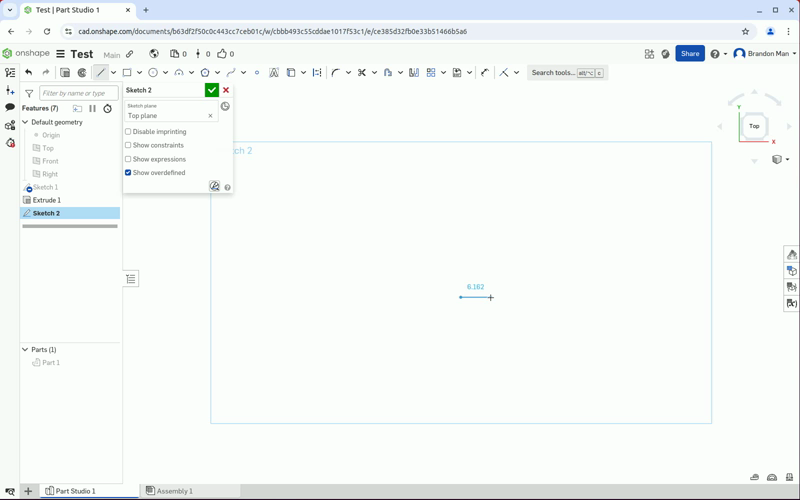
mouse_move(470, 297)
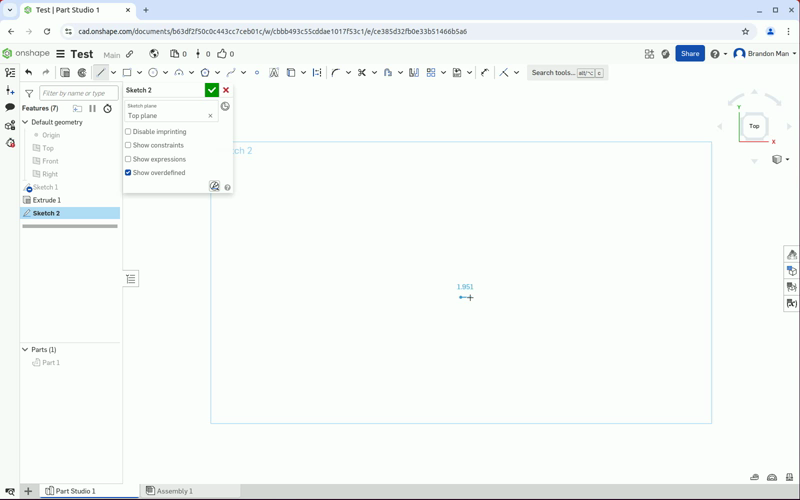
click(470, 297)
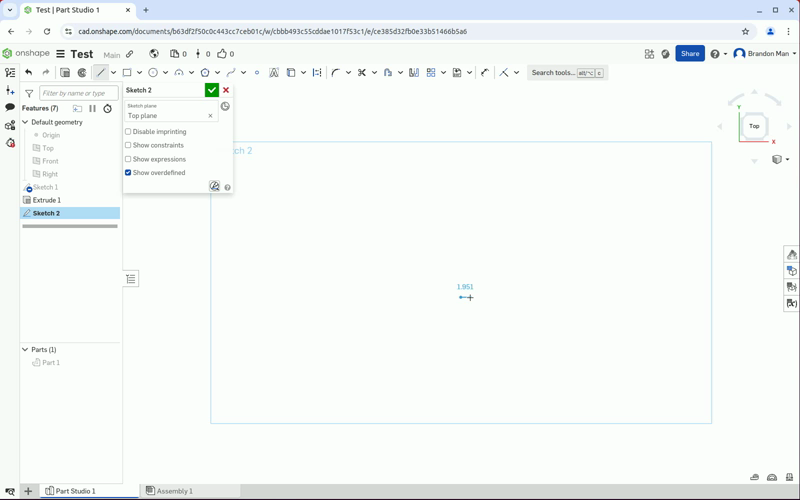
key_up(shift)
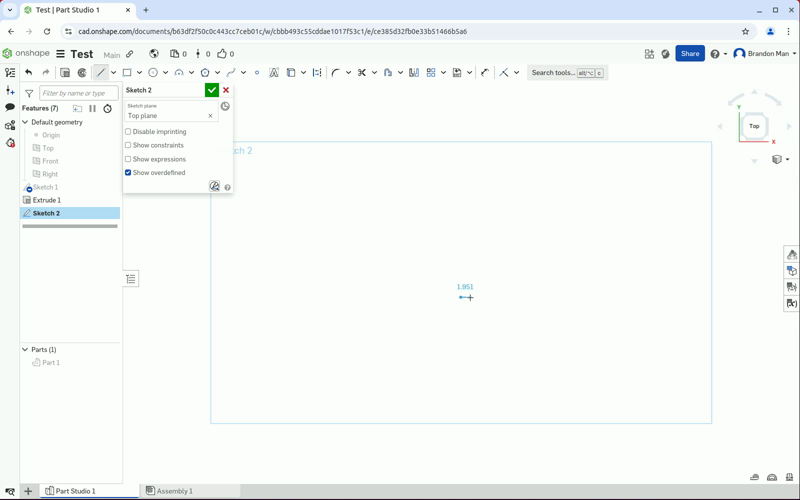
key_down(shift)
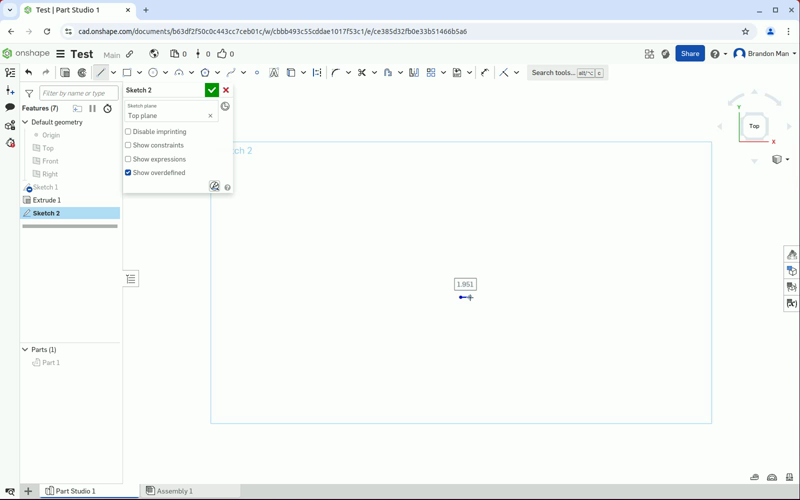
mouse_move(500, 297)
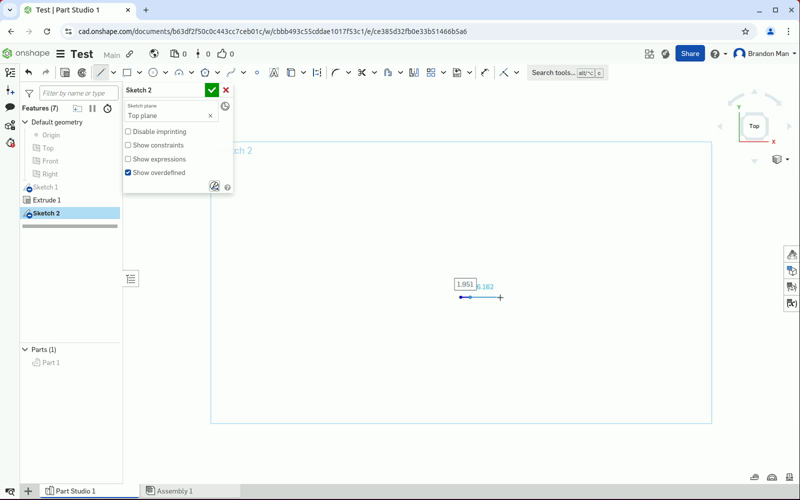
mouse_move(470, 267)
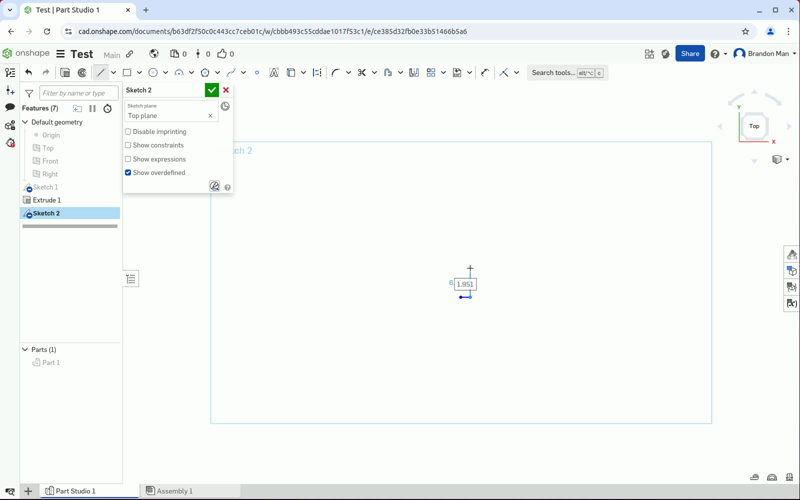
click(470, 267)
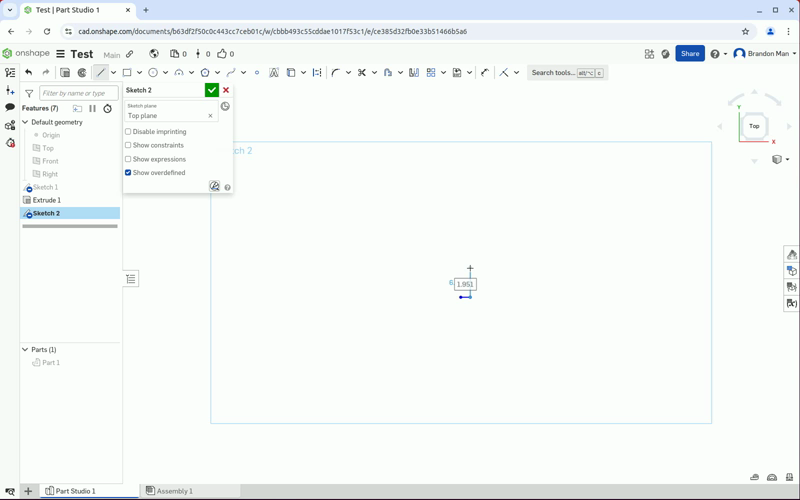
key_up(shift)
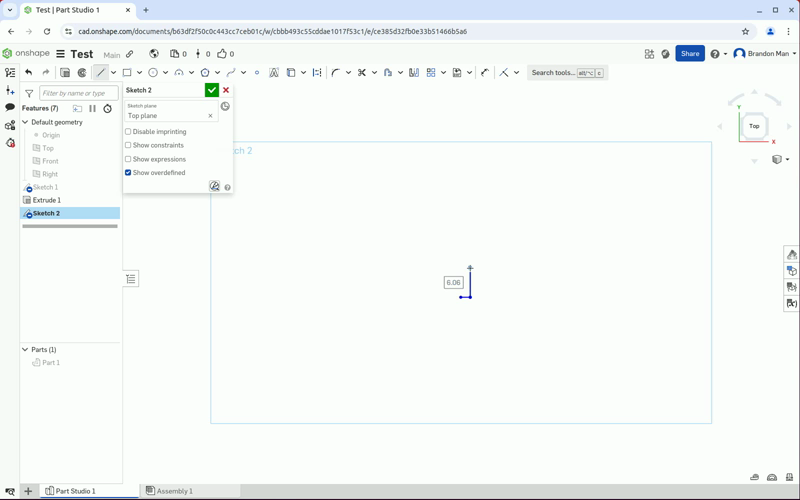
key_down(shift)
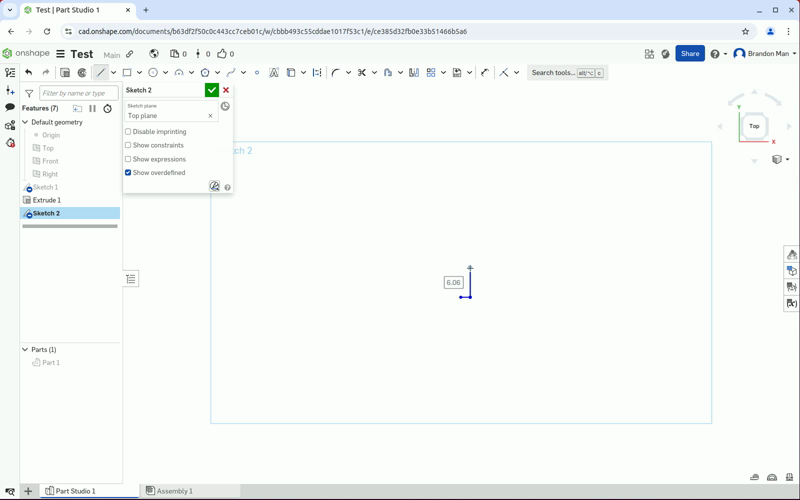
mouse_move(500, 267)
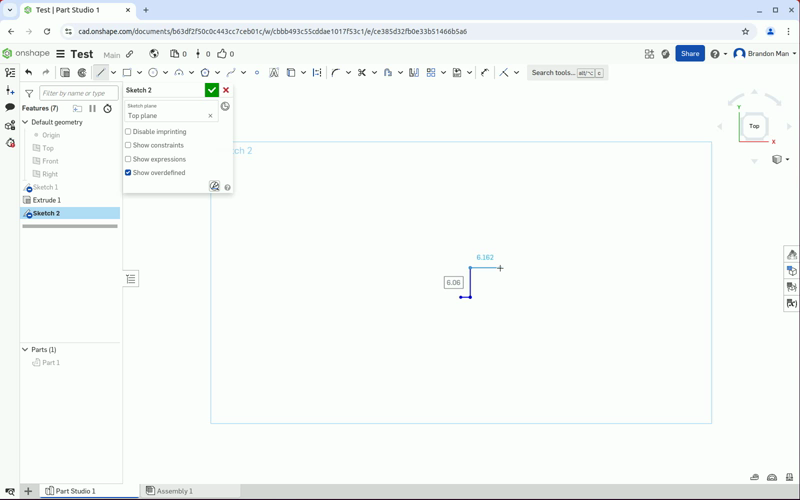
mouse_move(460, 267)
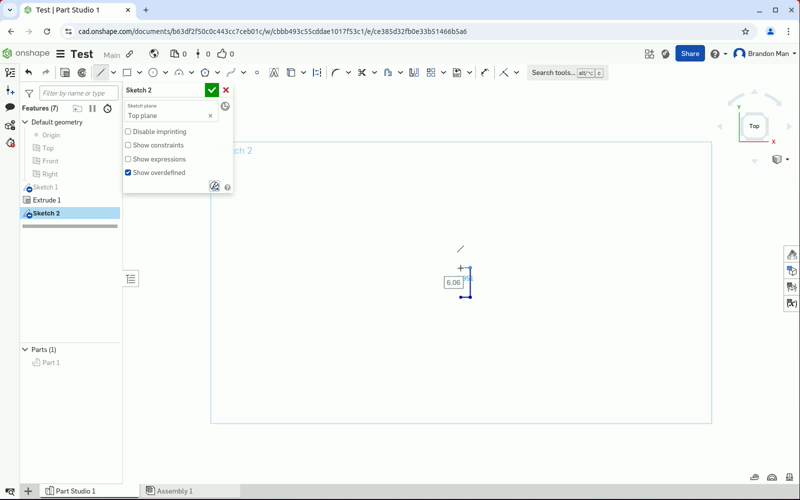
click(460, 267)
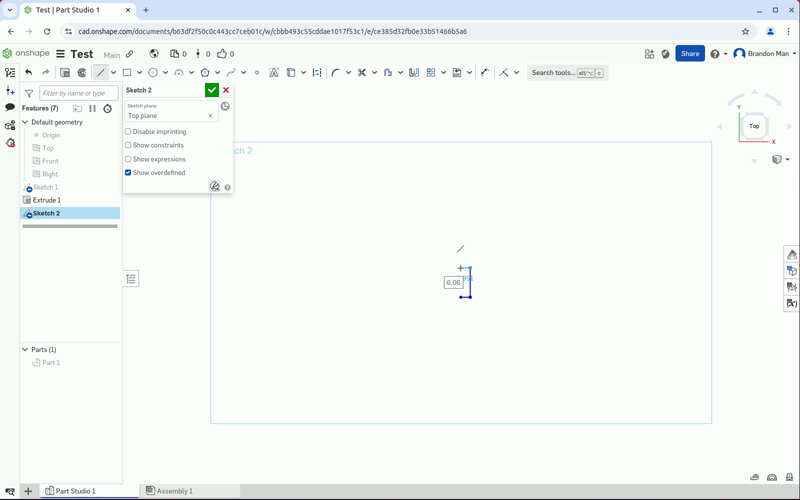
key_up(shift)
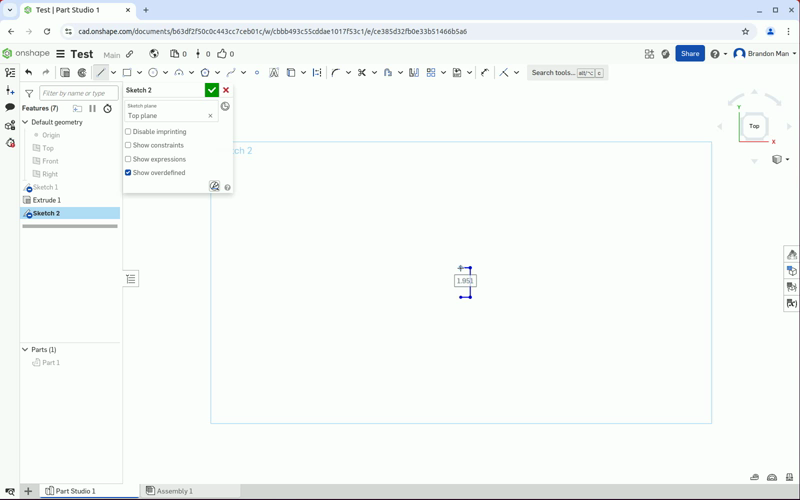
mouse_move(490, 267)
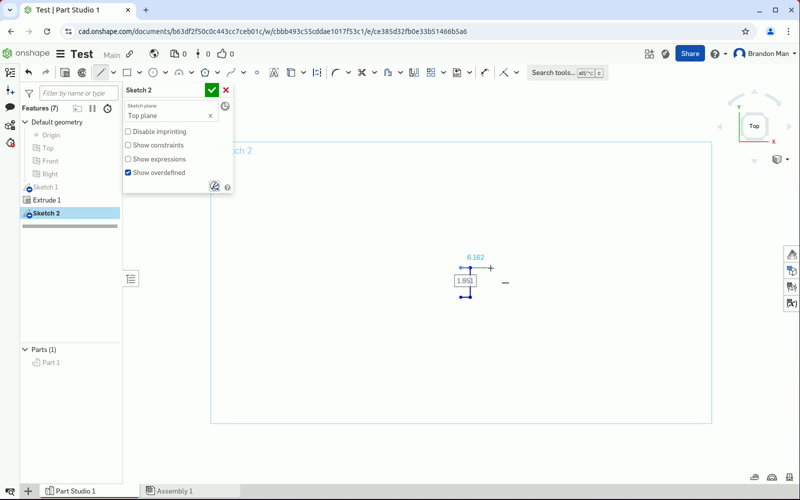
key_down(shift)
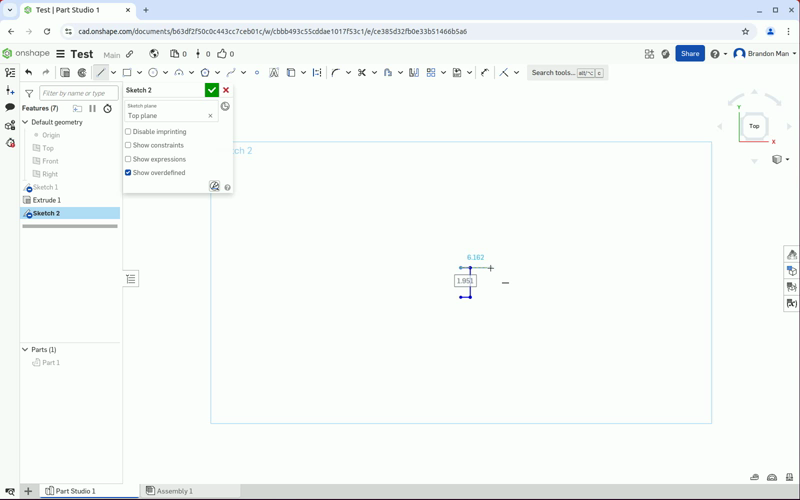
mouse_move(460, 297)
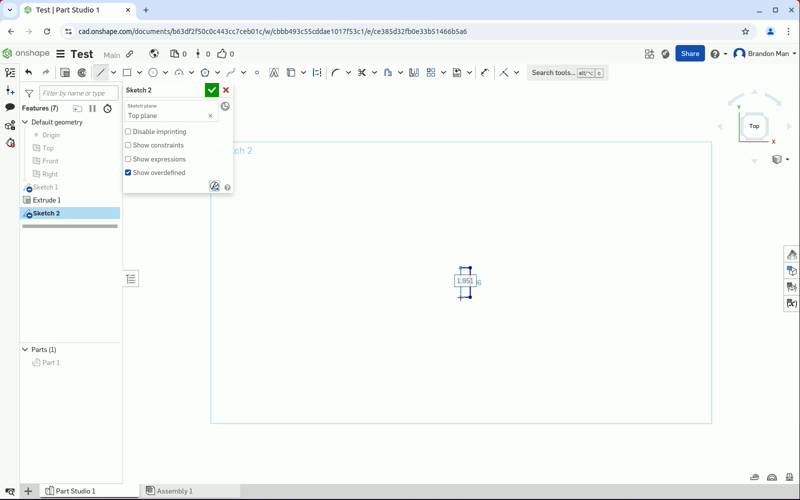
key_up(shift)
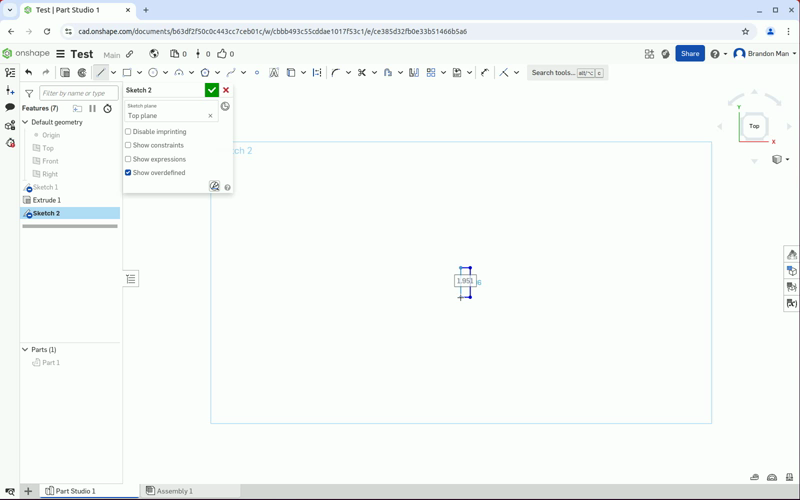
click(460, 297)
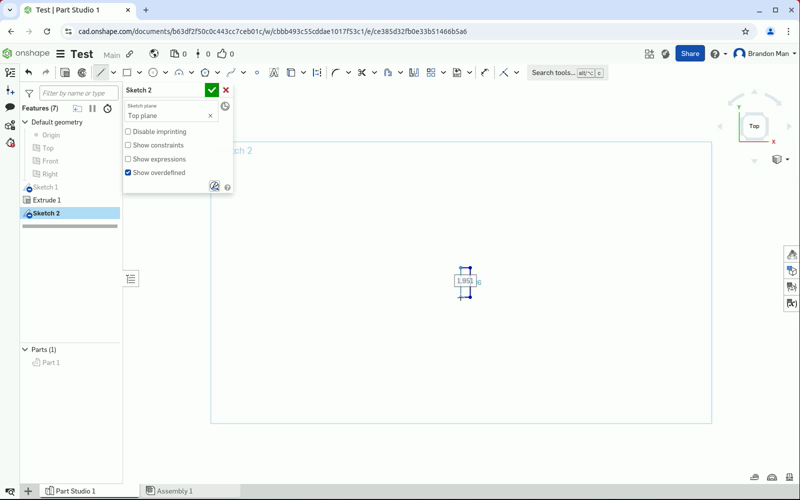
key(esc)
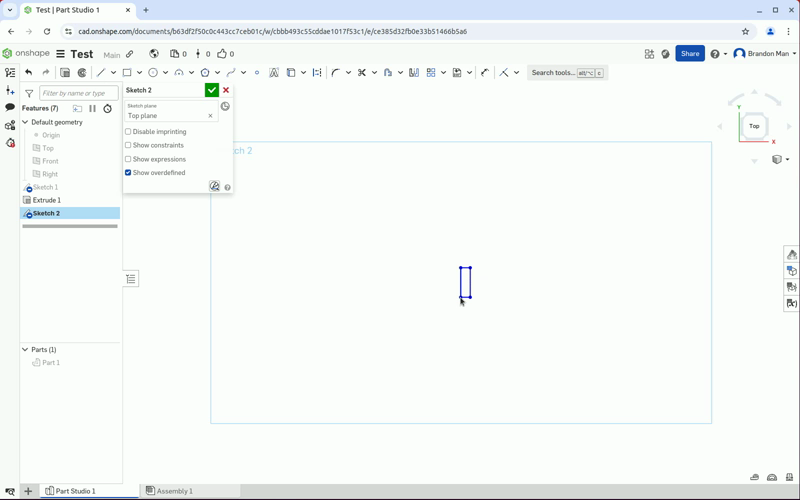
mouse_move(466, 280)
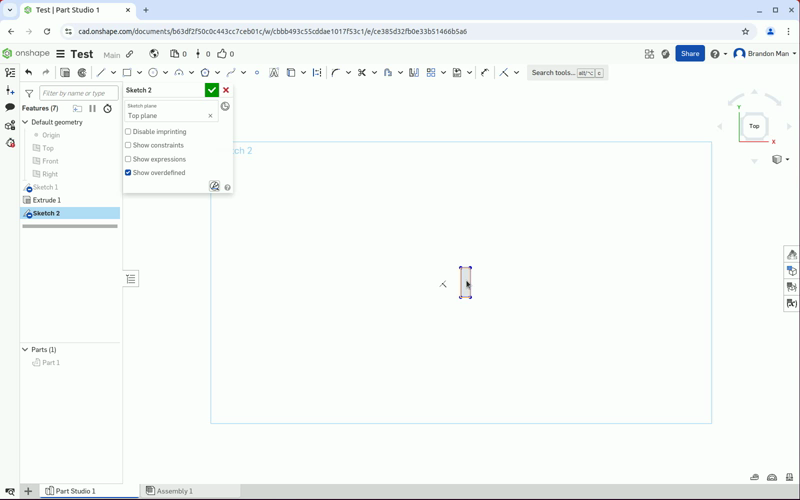
scroll(6)
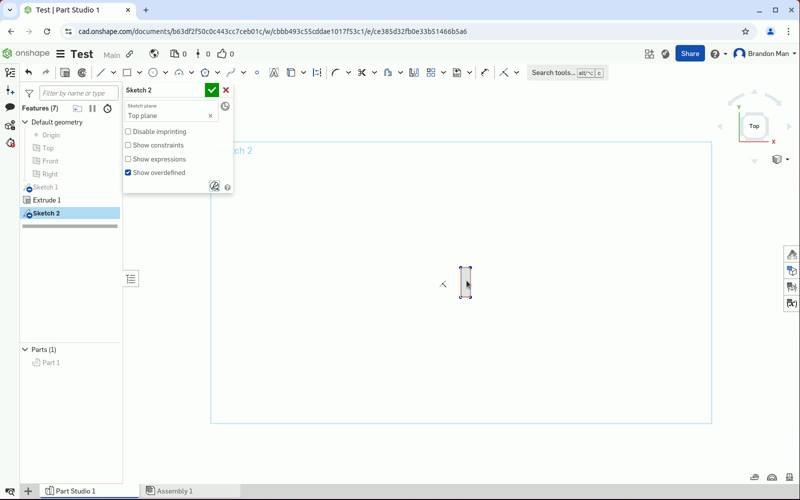
scroll(6)
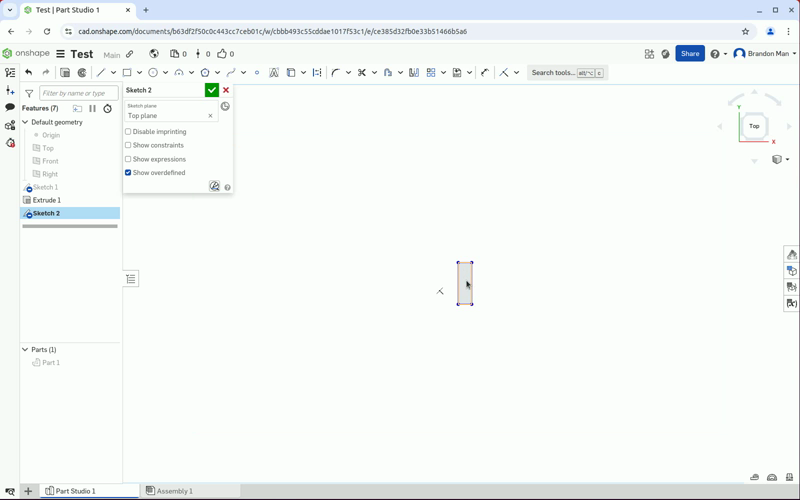
scroll(6)
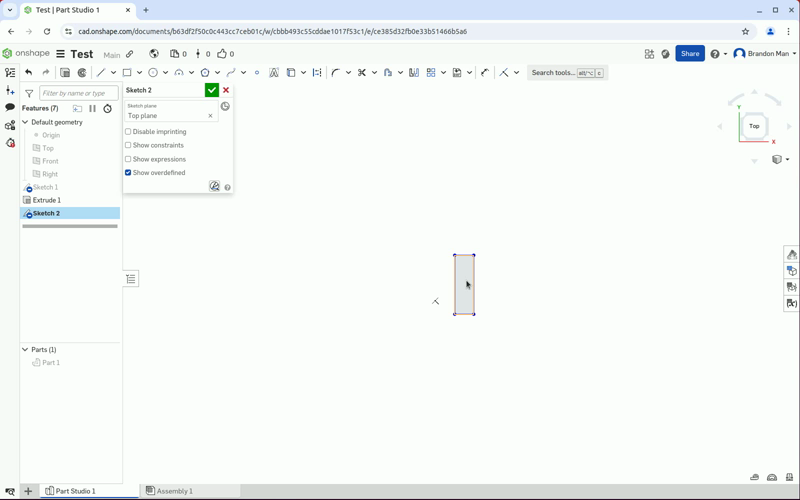
scroll(6)
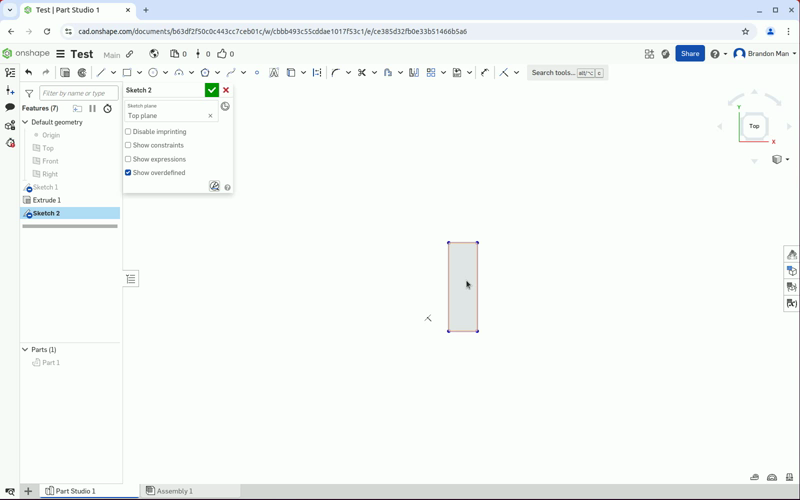
scroll(6)
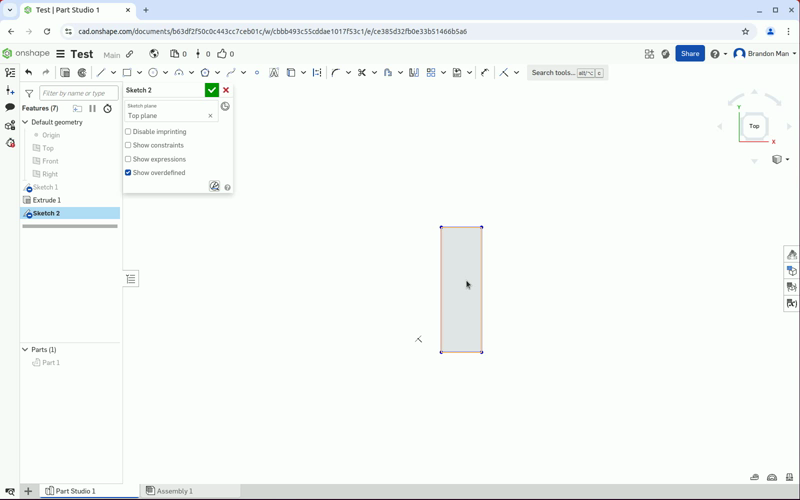
scroll(6)
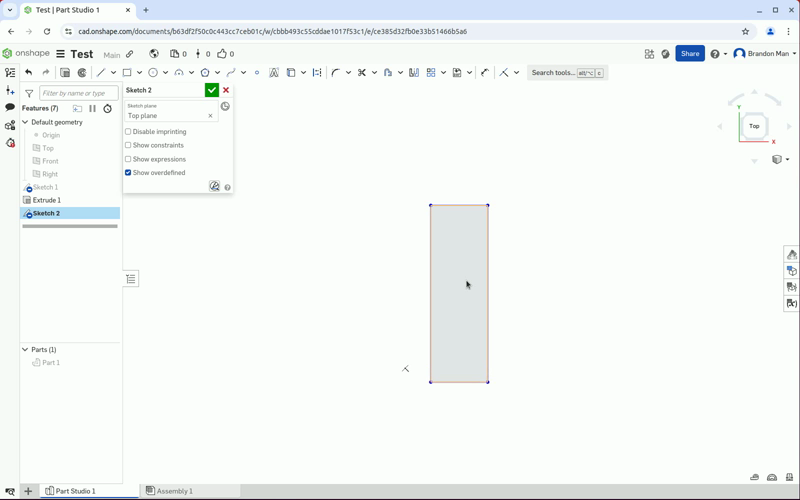
scroll(6)
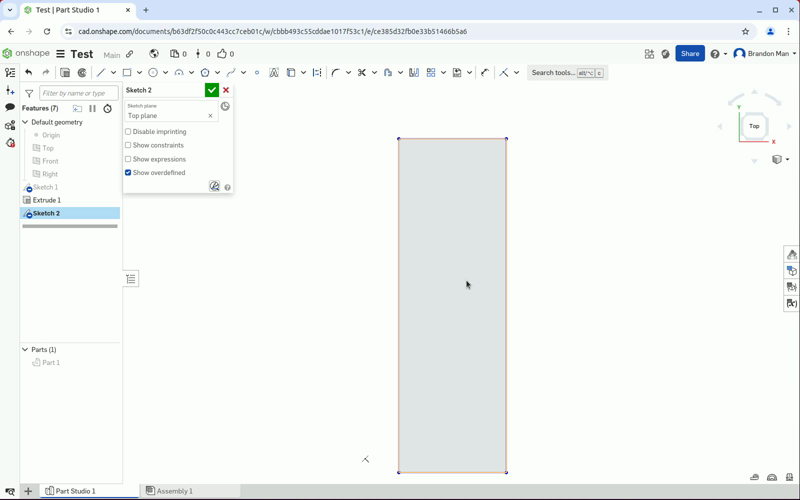
click(466, 280)
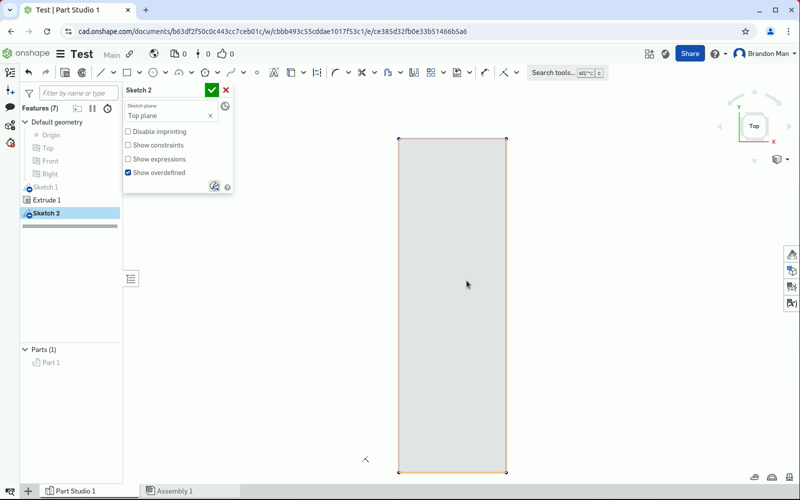
scroll(-6)
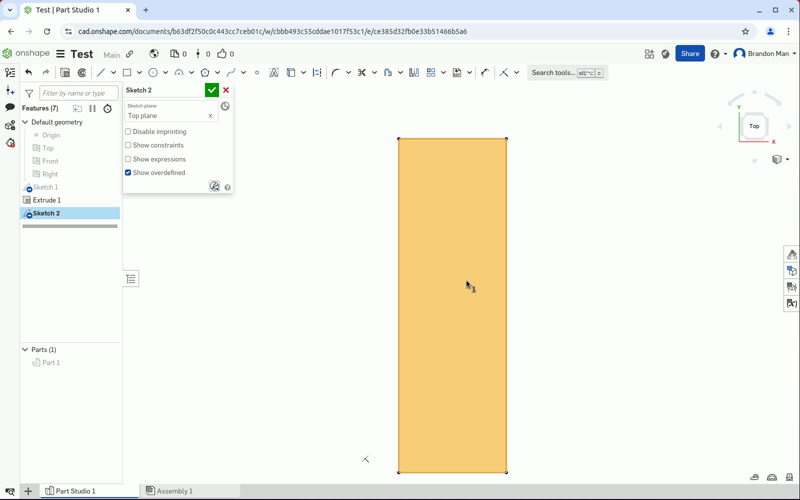
scroll(-6)
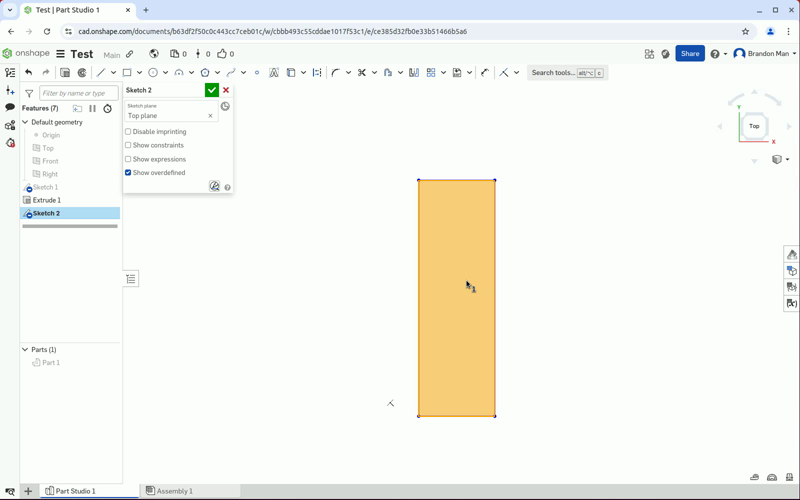
scroll(-6)
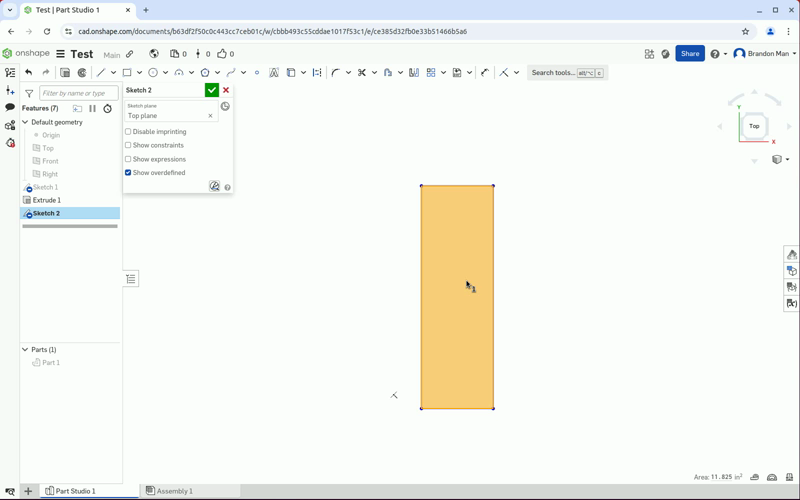
scroll(-6)
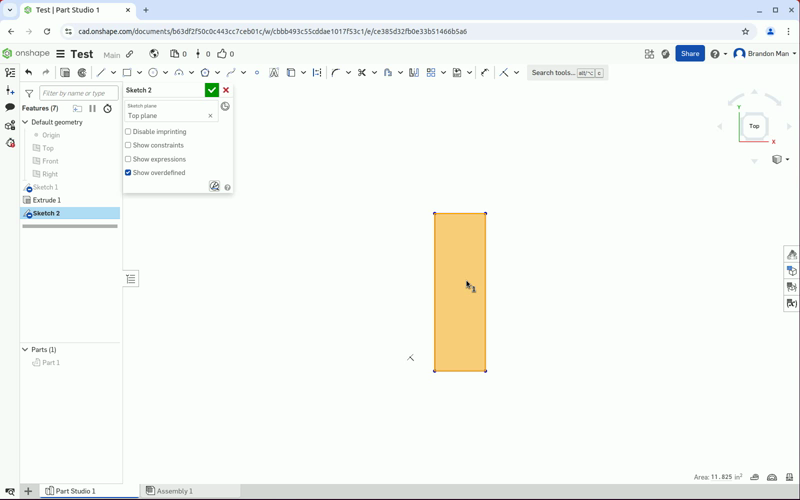
scroll(-6)
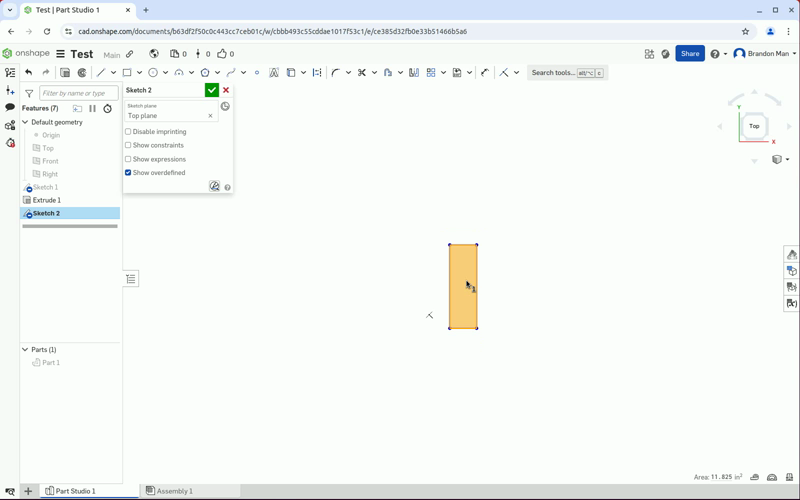
scroll(-6)
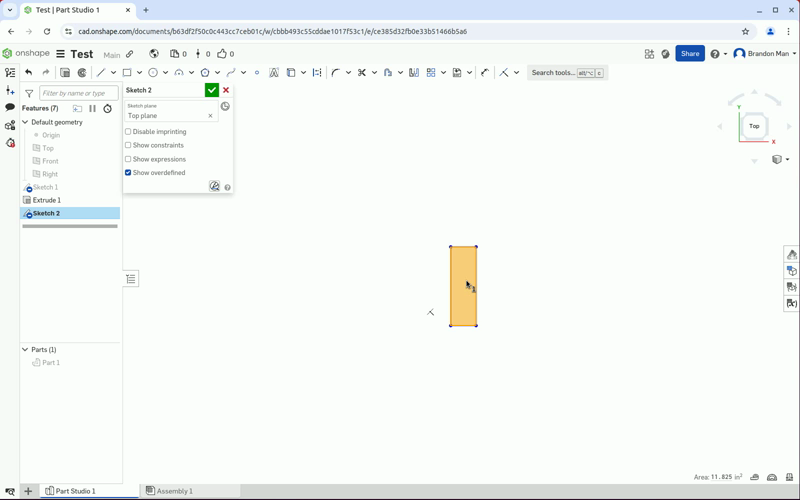
scroll(-6)
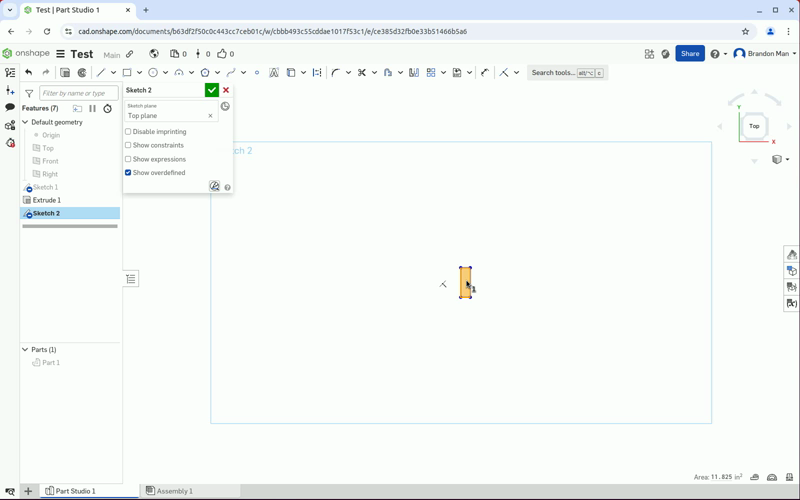
mouse_move(73, 352)
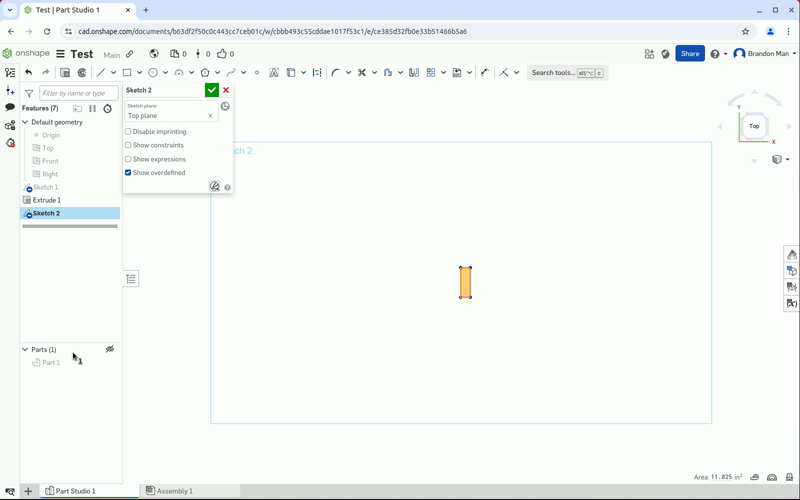
key(shift+y)
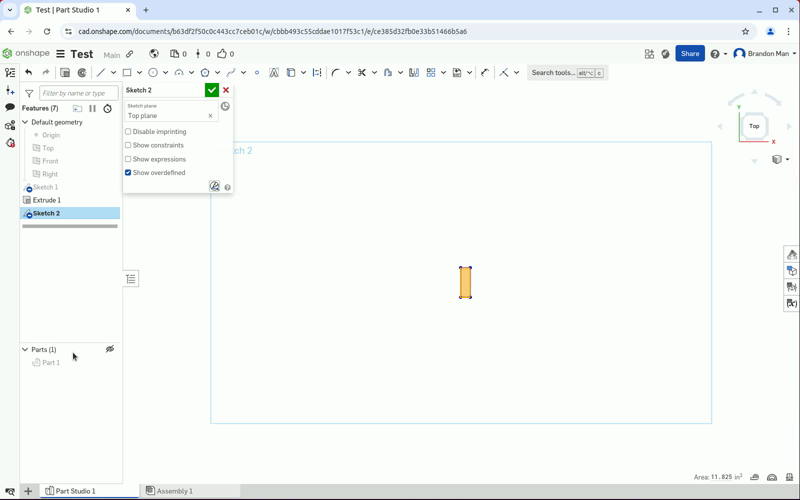
key(shift+e)
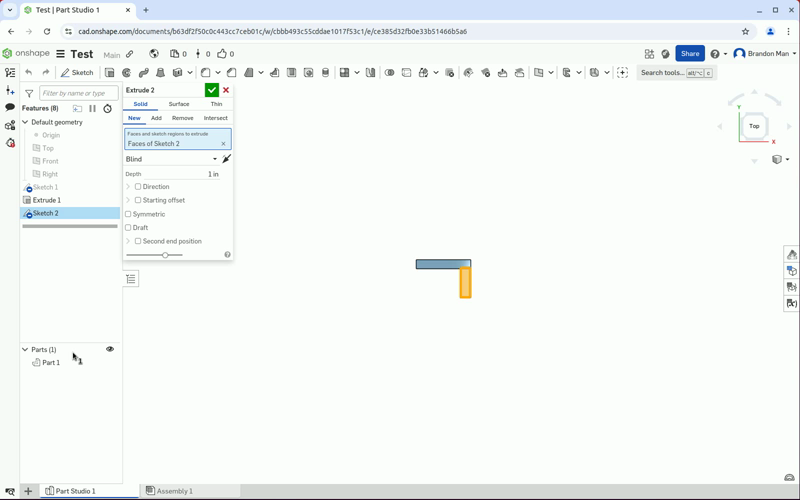
mouse_move(143, 106)
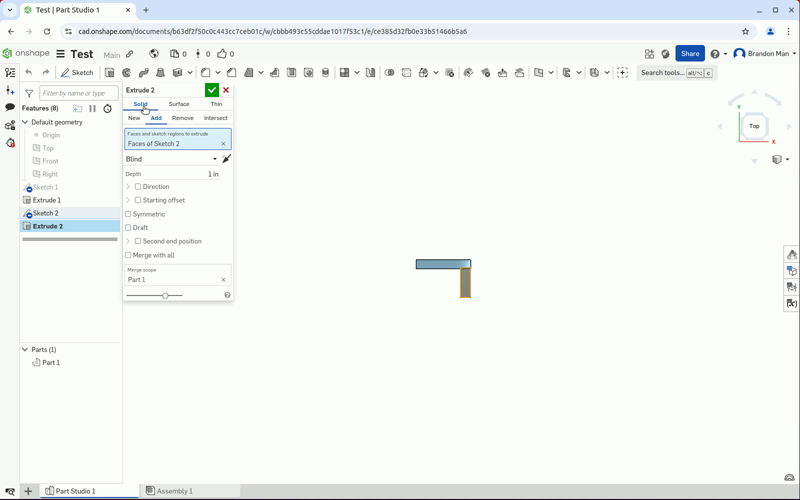
click(143, 106)
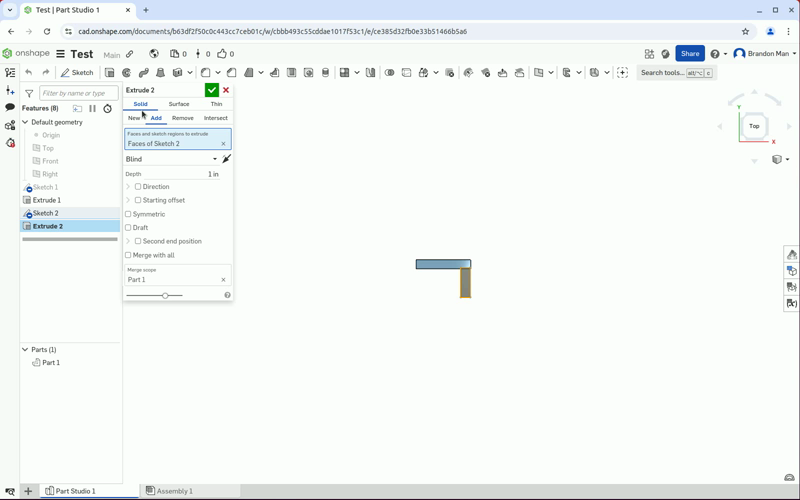
mouse_move(137, 120)
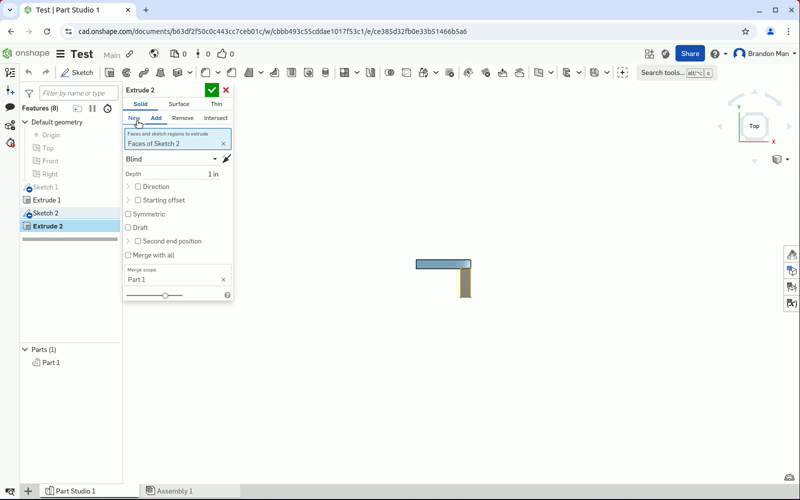
click(137, 120)
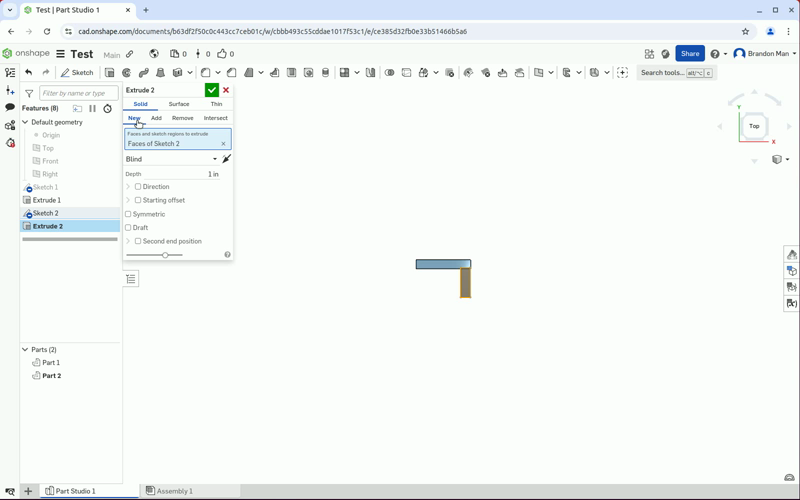
key(tab, 4)
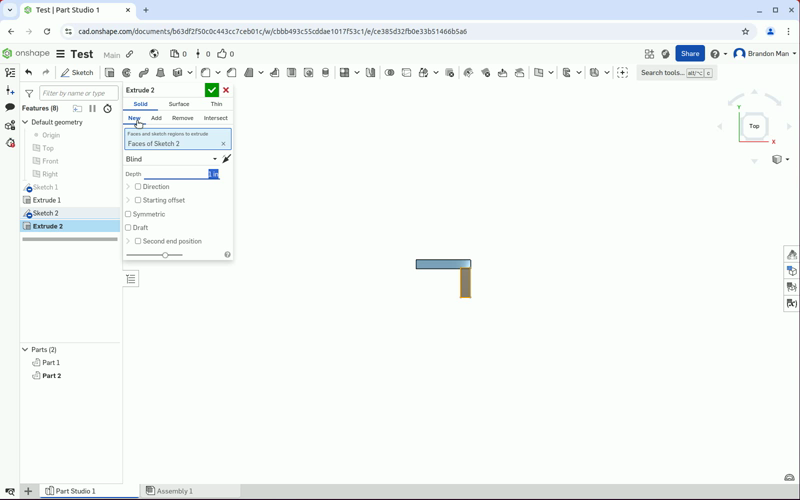
text(23.108)
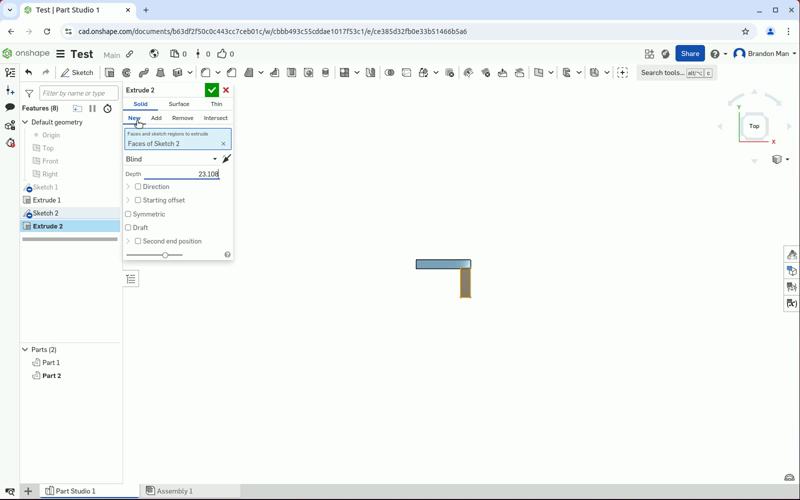
key(enter)
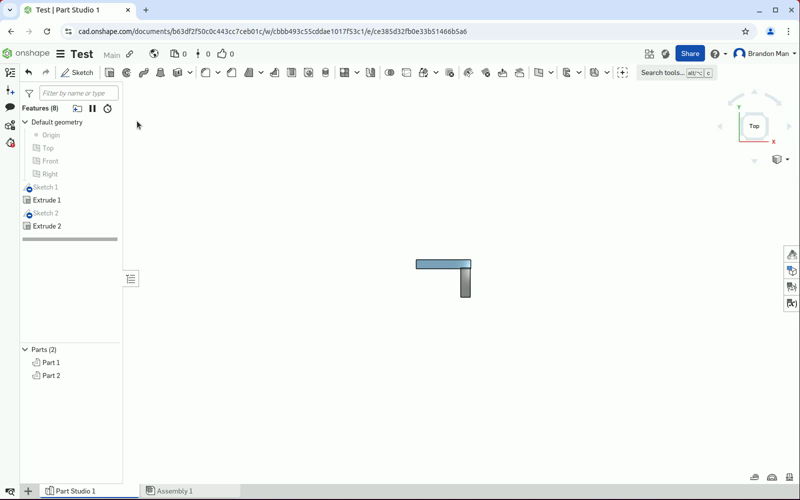
key(shift+h)
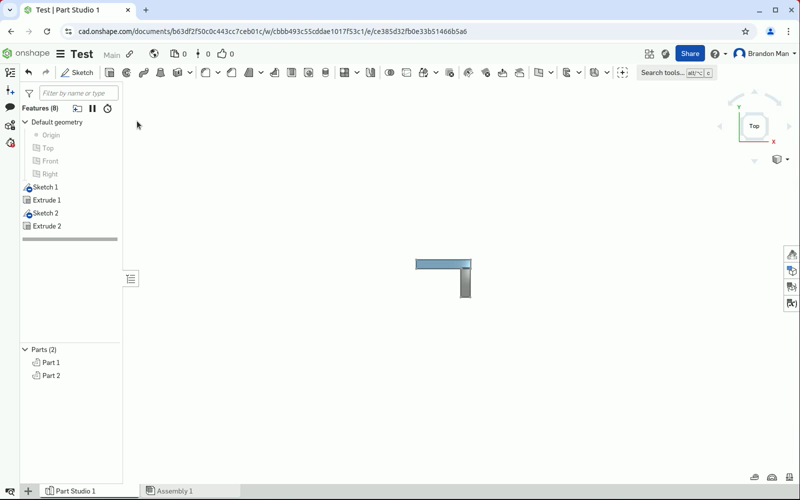
key(shift+h)
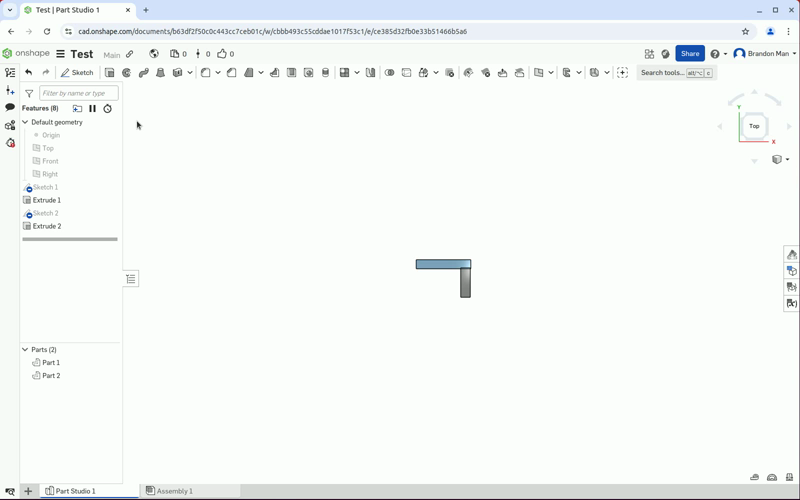
mouse_move(73, 189)
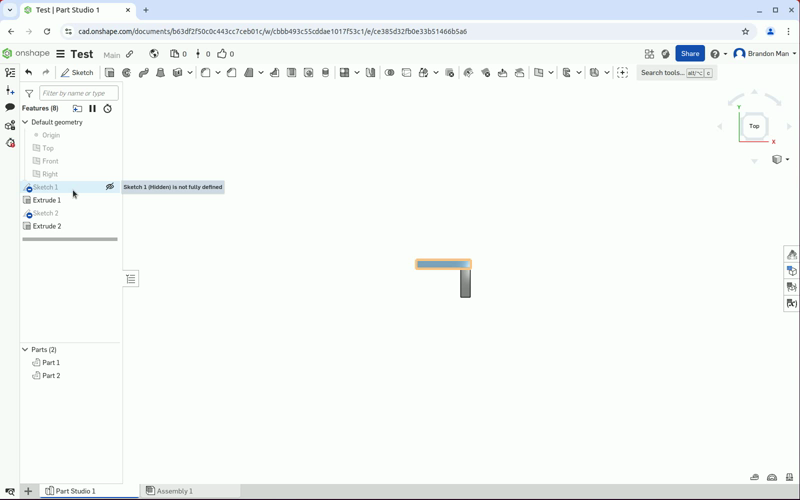
click(73, 189)
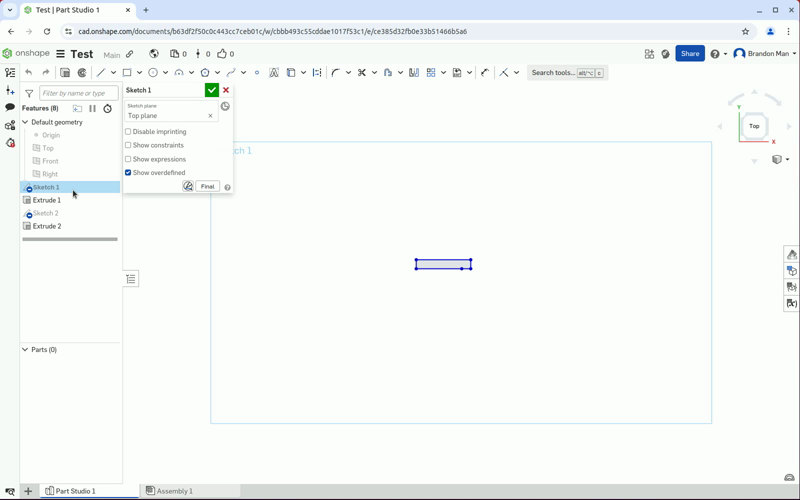
mouse_move(229, 92)
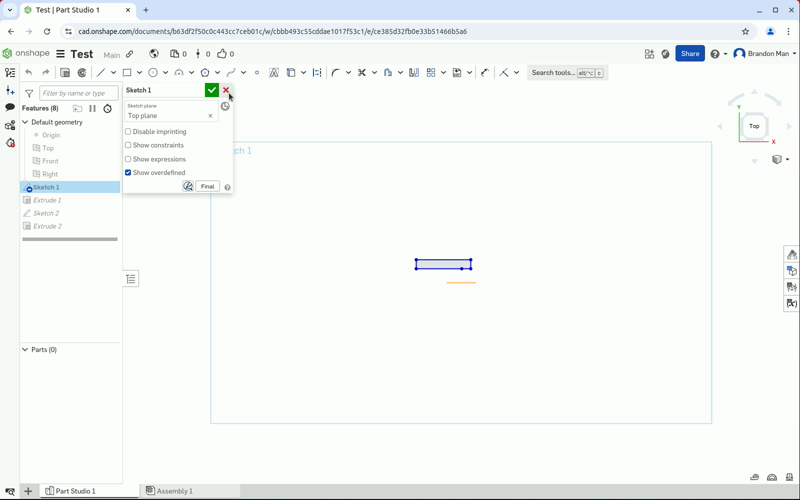
click(229, 92)
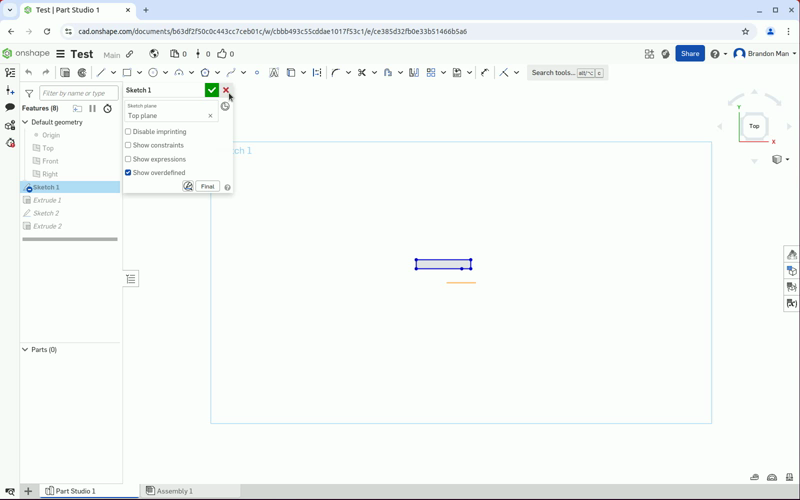
key(shift+s)
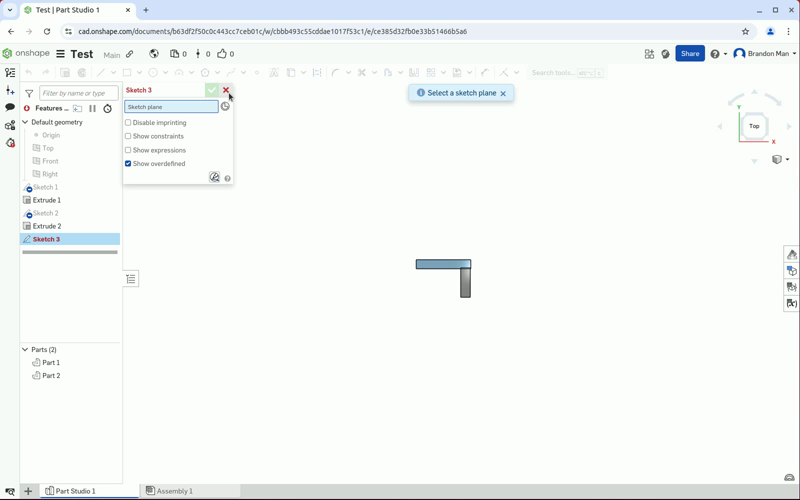
mouse_move(73, 150)
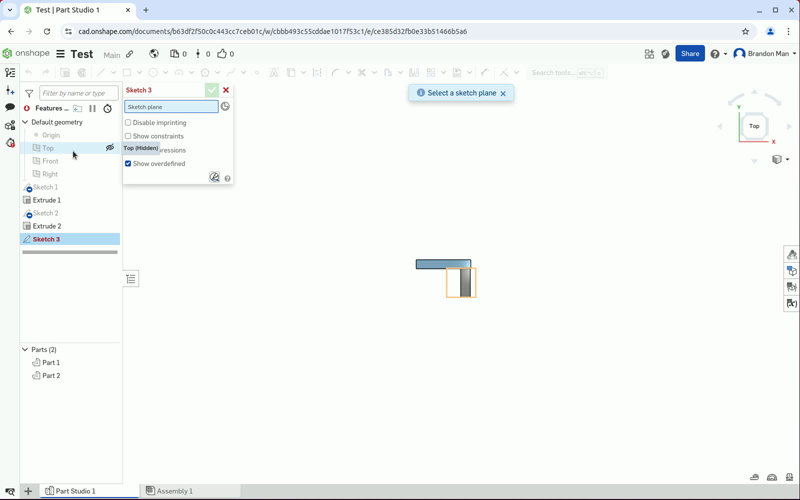
click(73, 150)
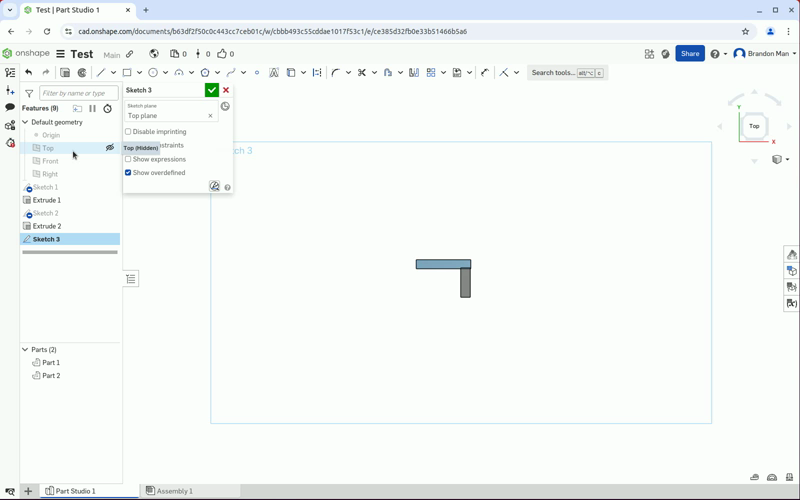
mouse_move(73, 352)
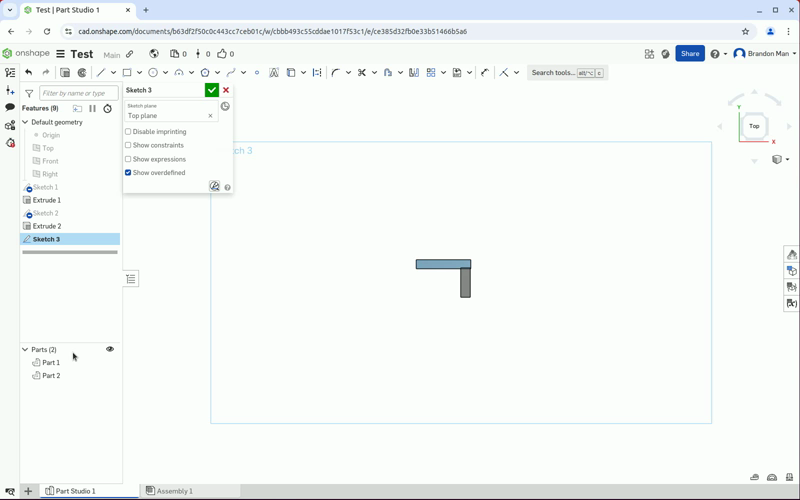
key(y)
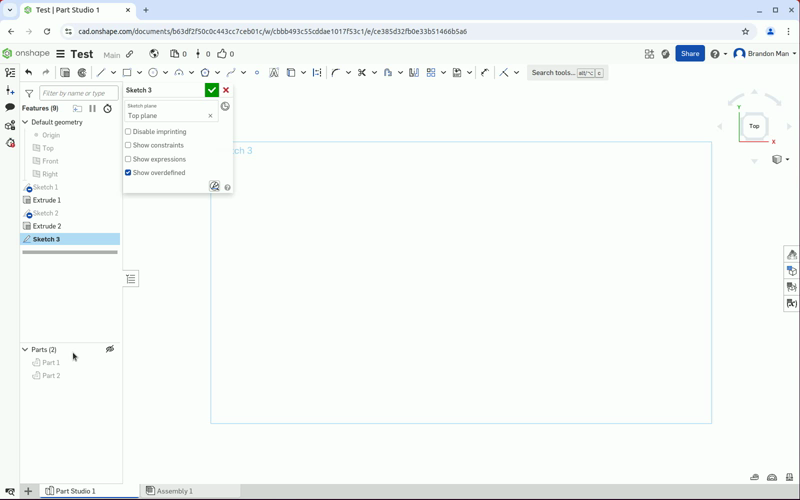
key(l)
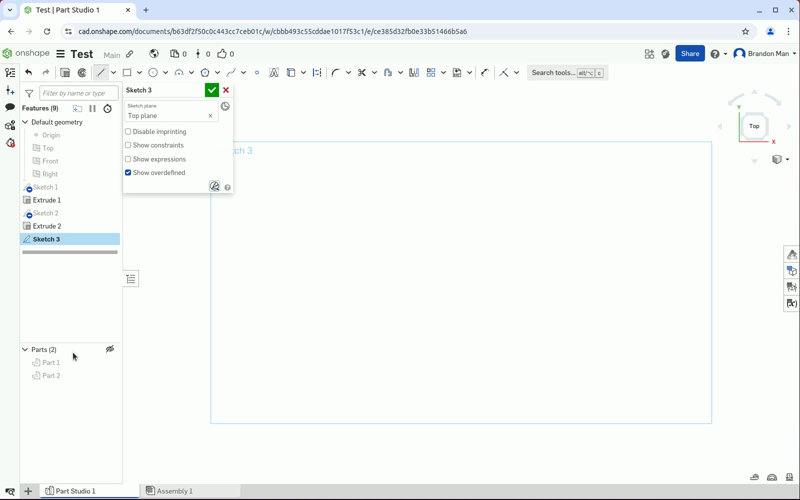
key_down(shift)
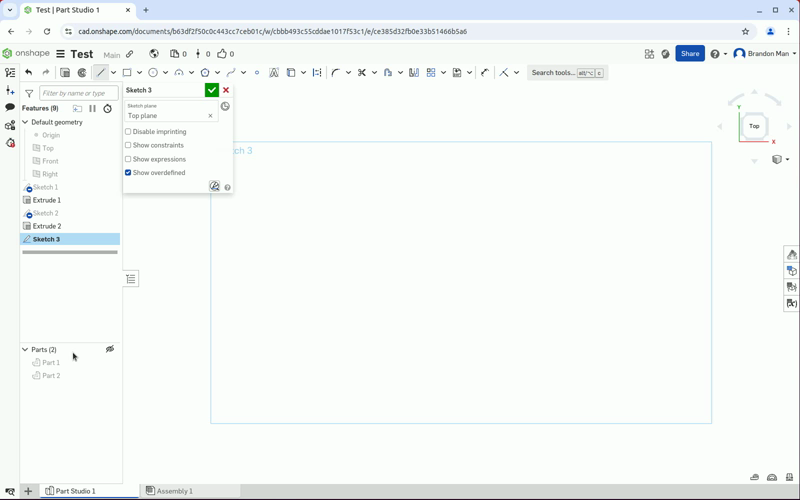
mouse_move(416, 306)
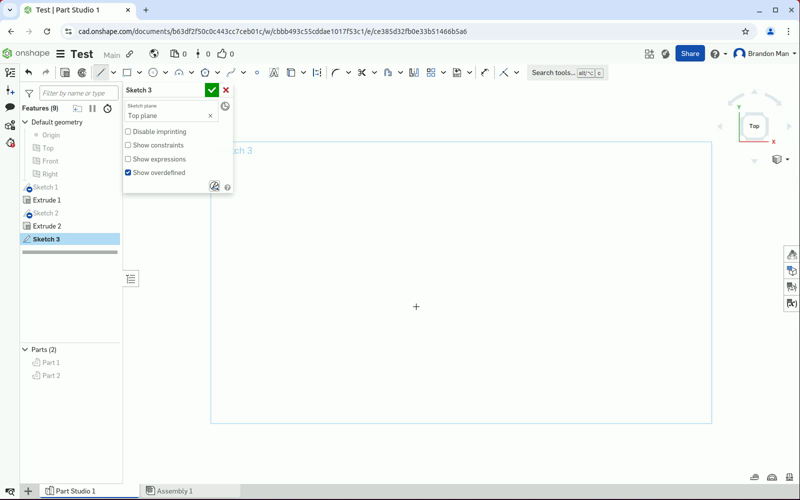
click(416, 306)
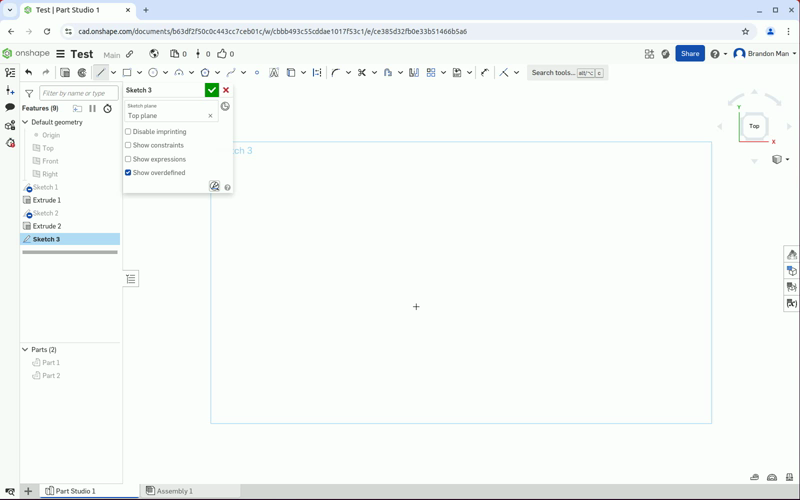
key_up(shift)
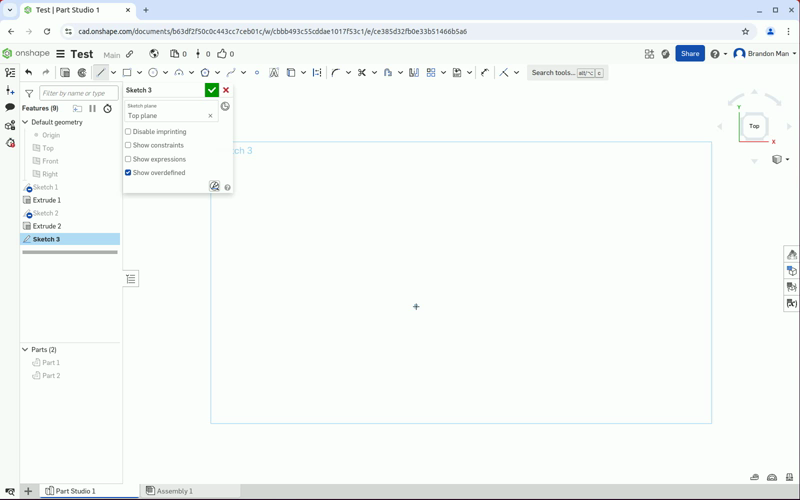
key_down(shift)
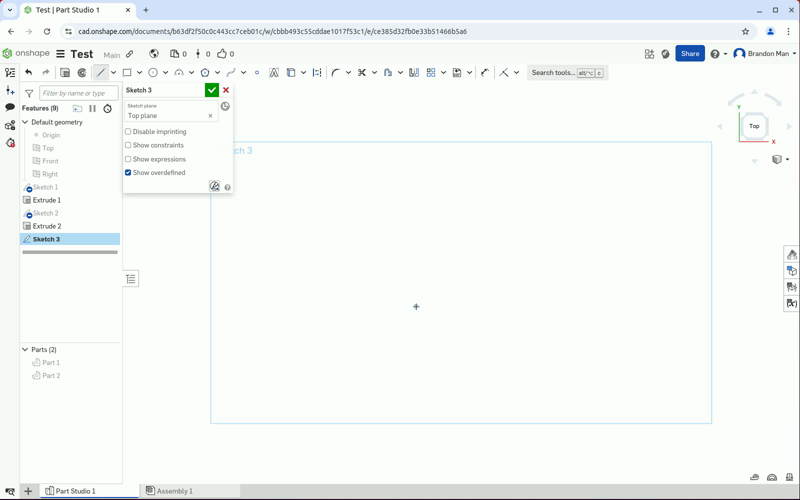
mouse_move(446, 306)
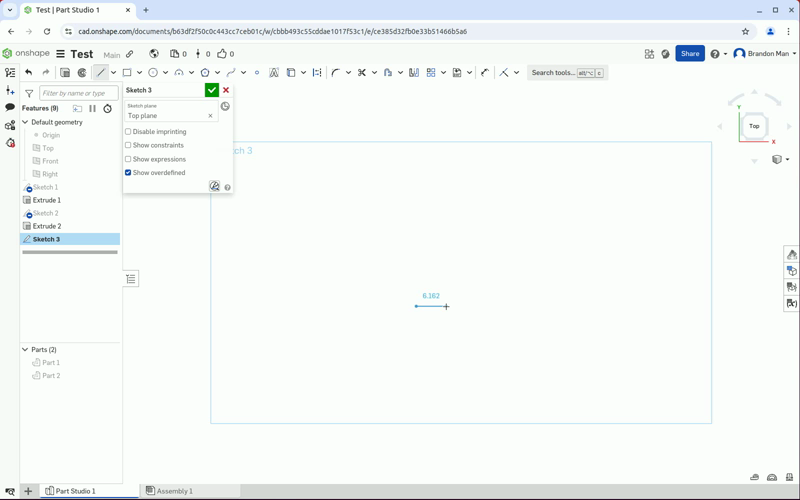
mouse_move(470, 306)
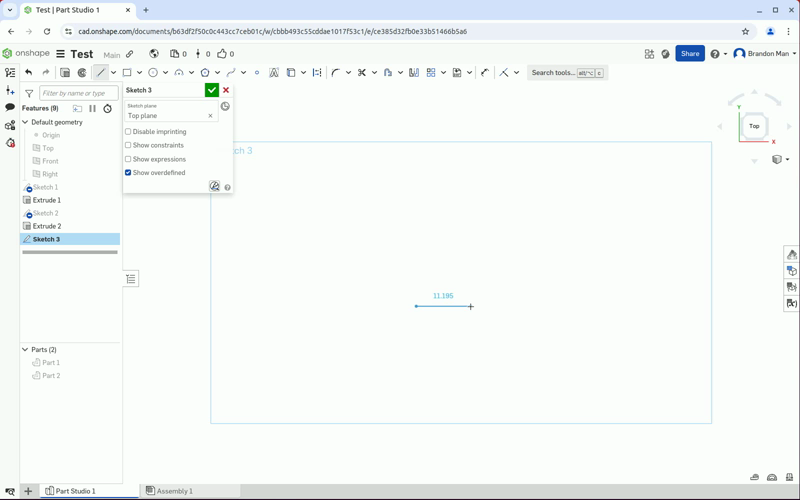
click(470, 306)
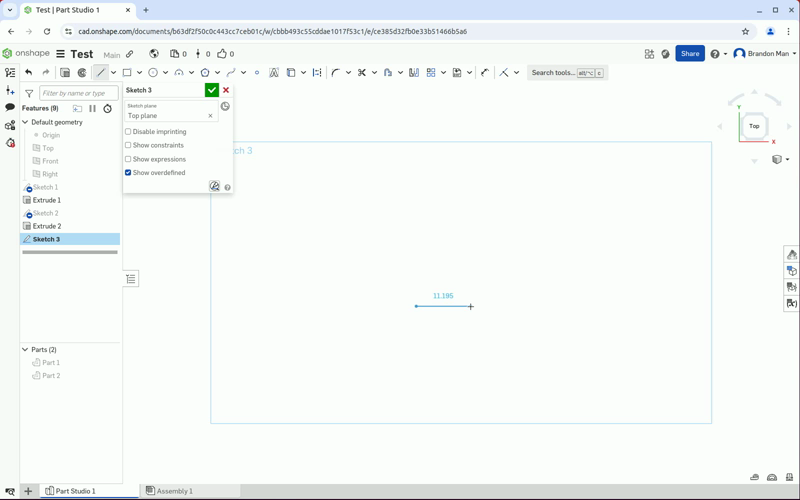
key_up(shift)
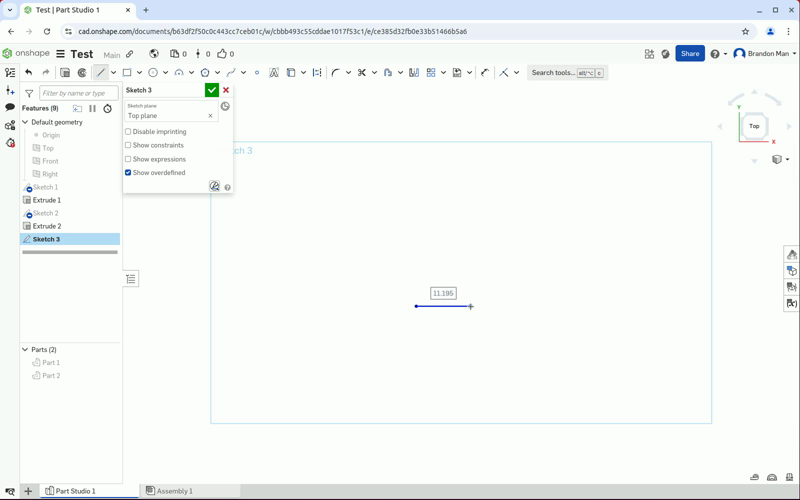
key_down(shift)
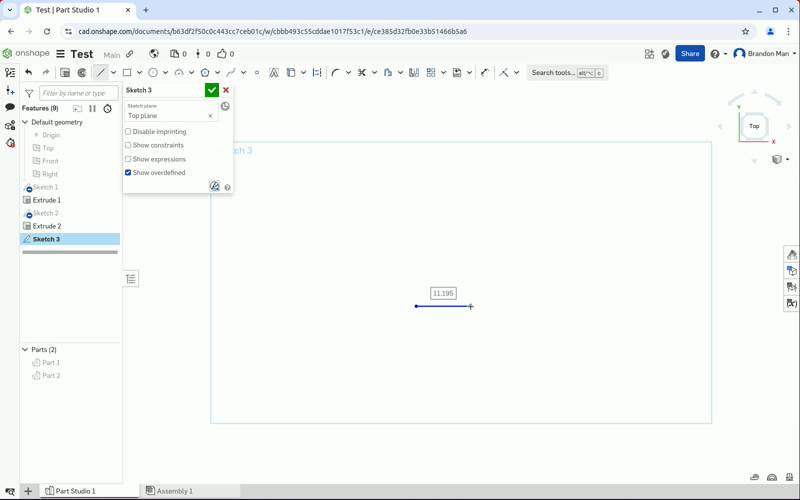
mouse_move(500, 306)
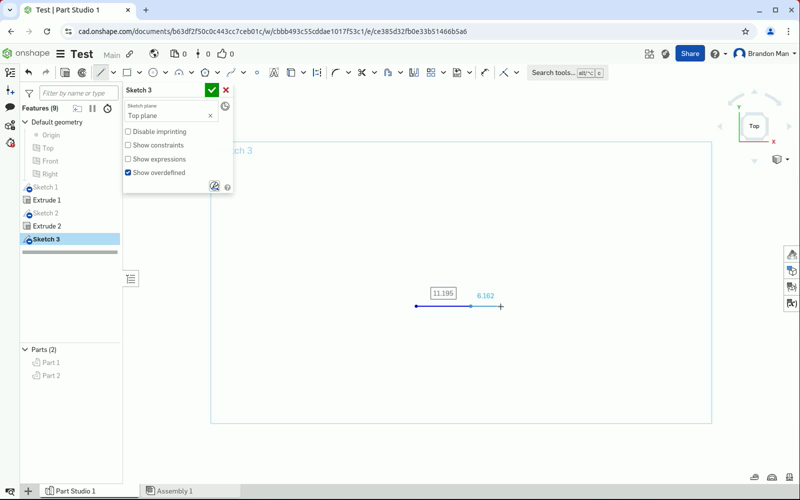
mouse_move(470, 297)
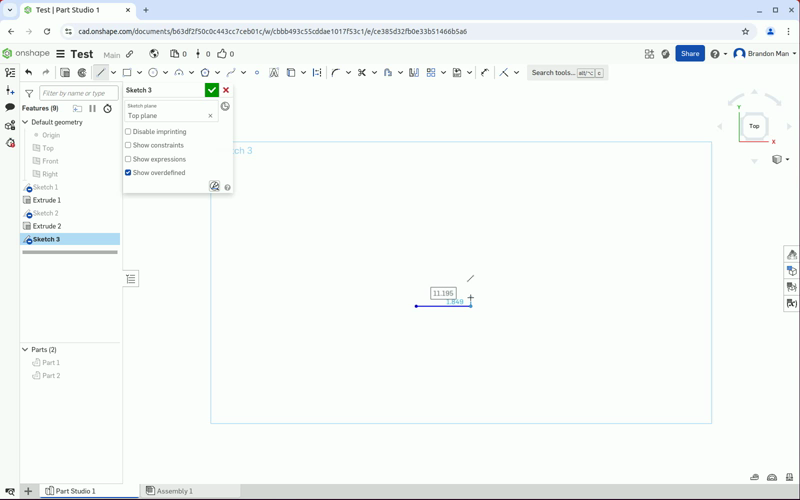
click(470, 297)
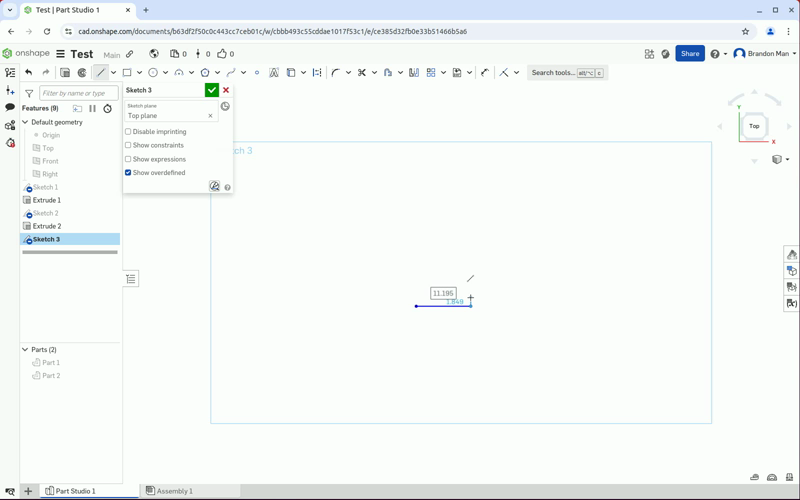
key_up(shift)
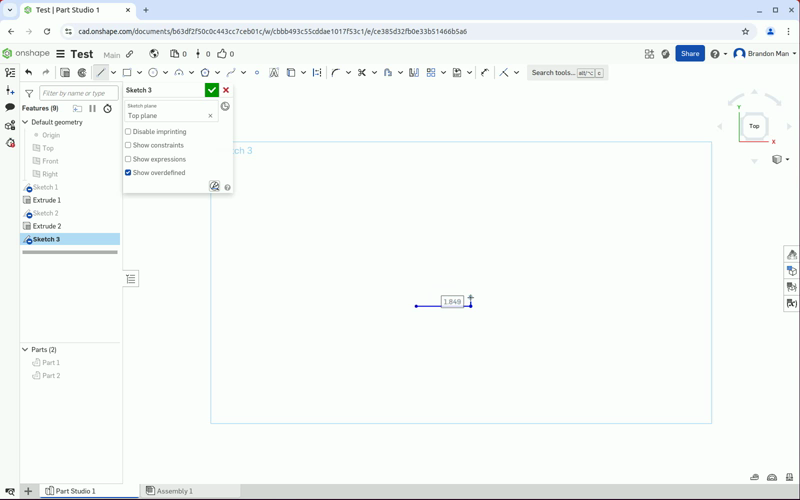
key_down(shift)
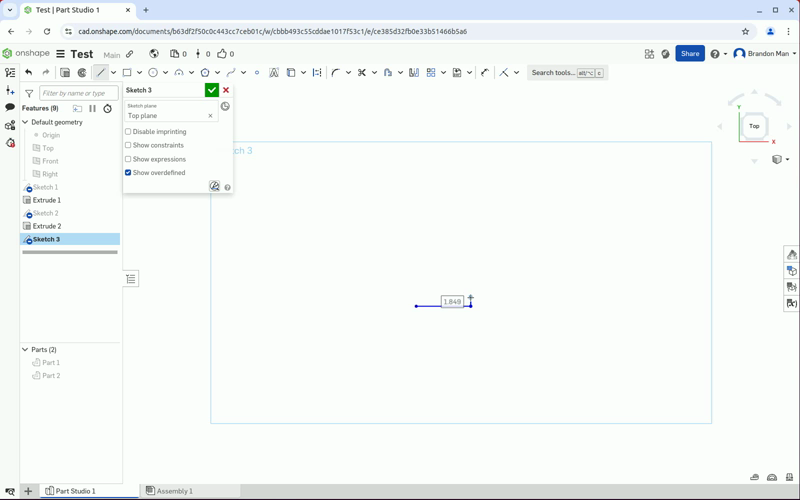
mouse_move(500, 297)
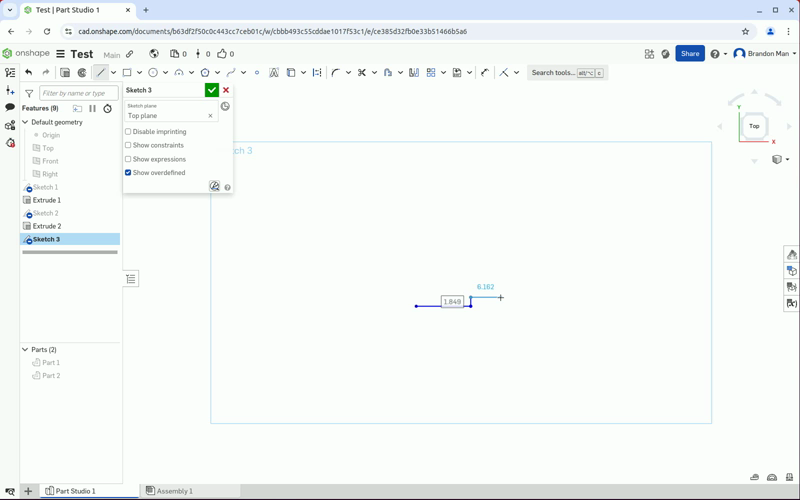
mouse_move(461, 297)
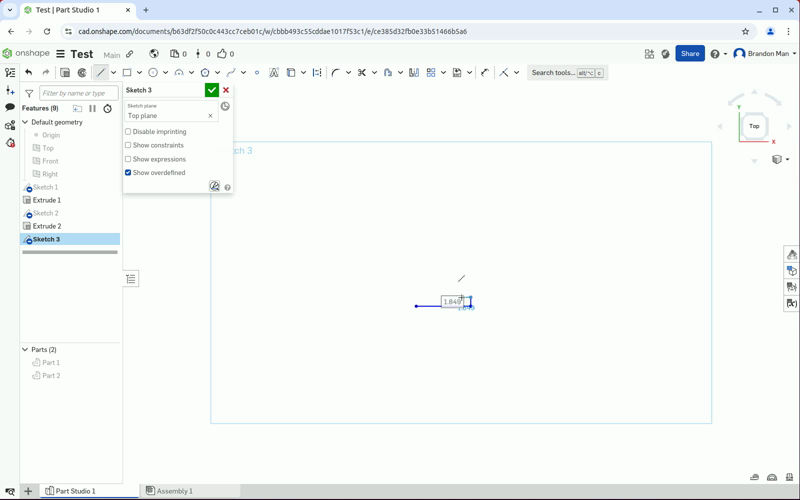
click(461, 297)
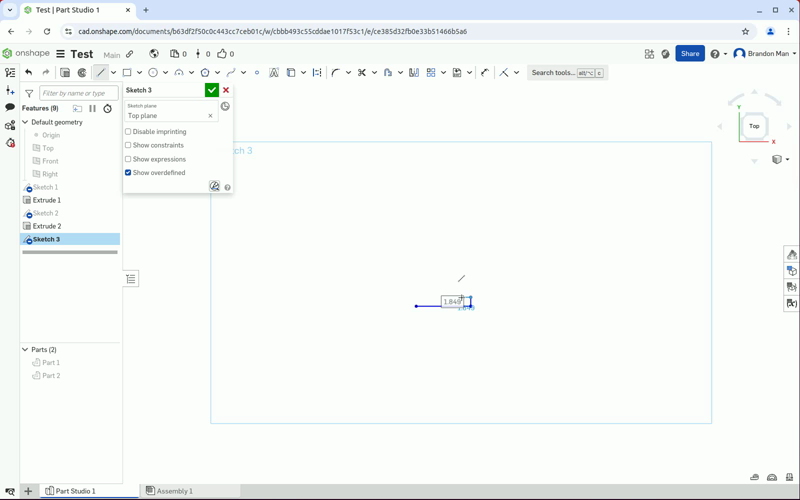
key_up(shift)
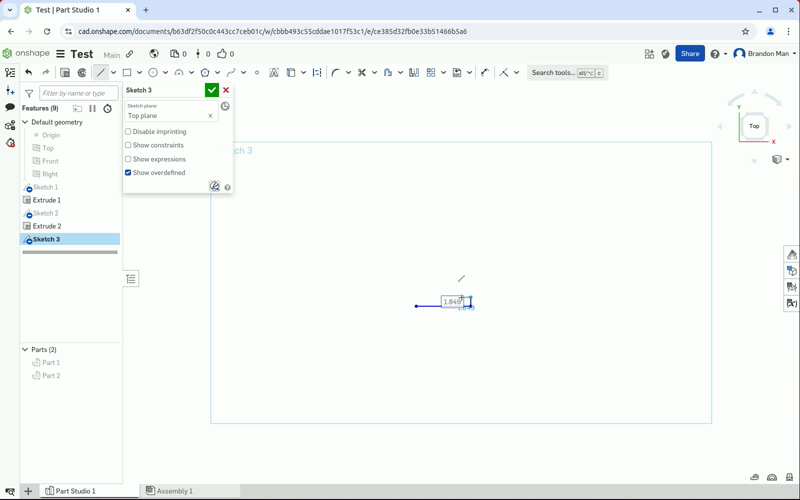
key_down(shift)
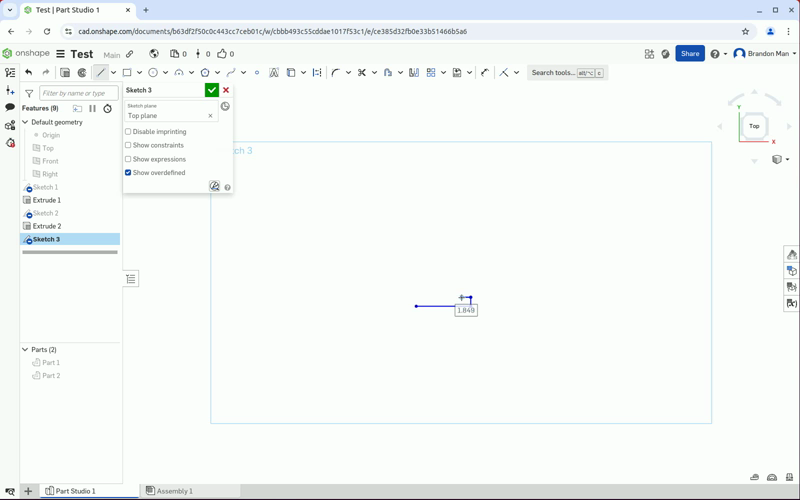
mouse_move(491, 297)
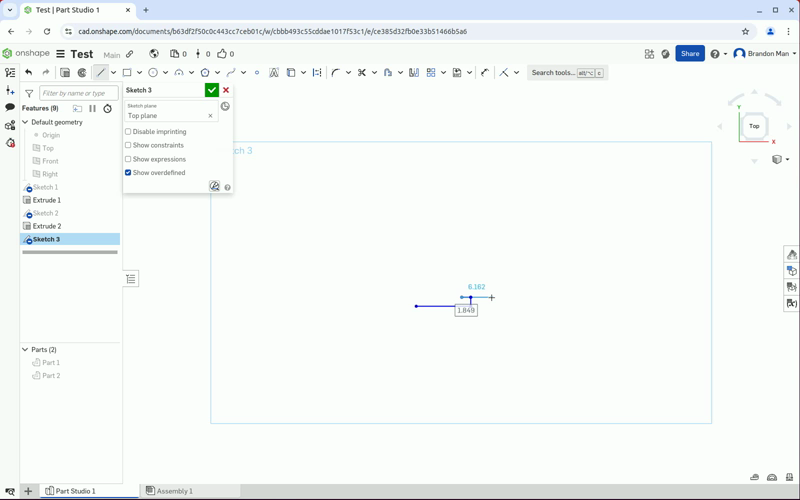
mouse_move(416, 297)
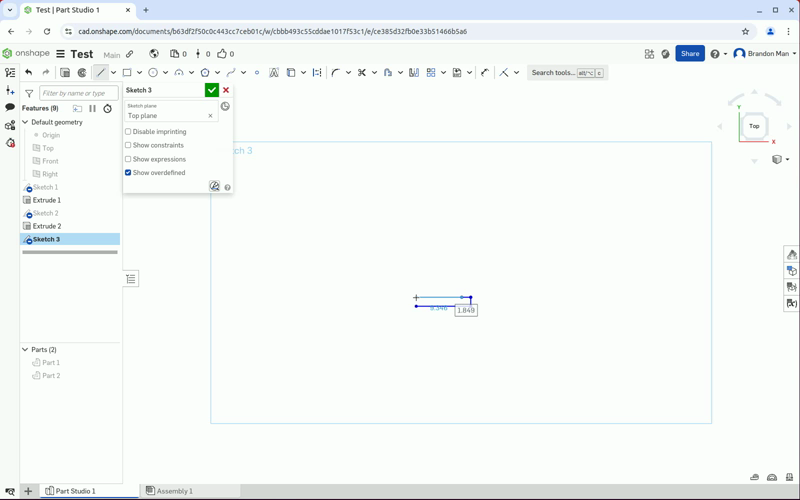
click(416, 297)
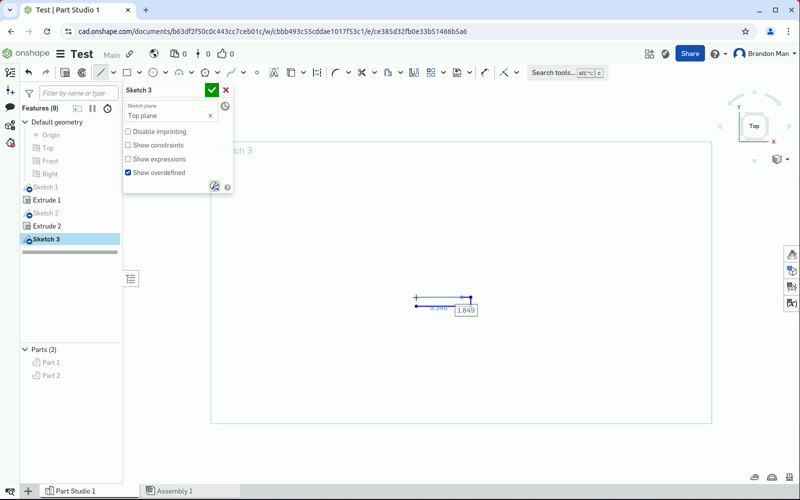
key_up(shift)
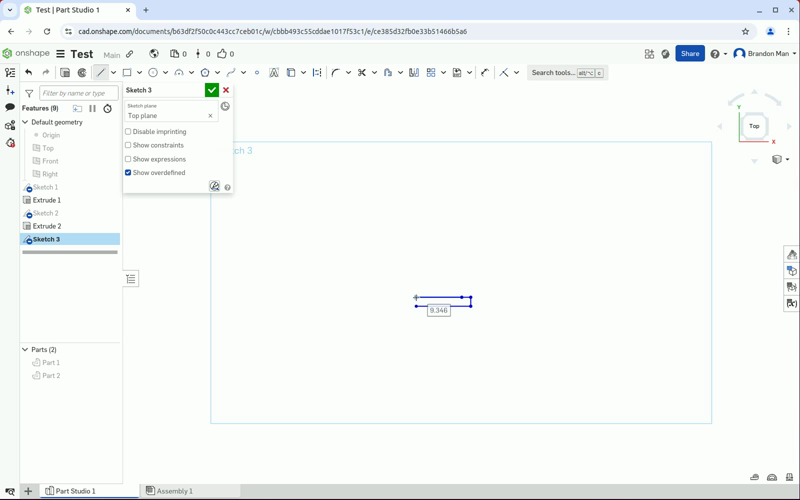
mouse_move(446, 297)
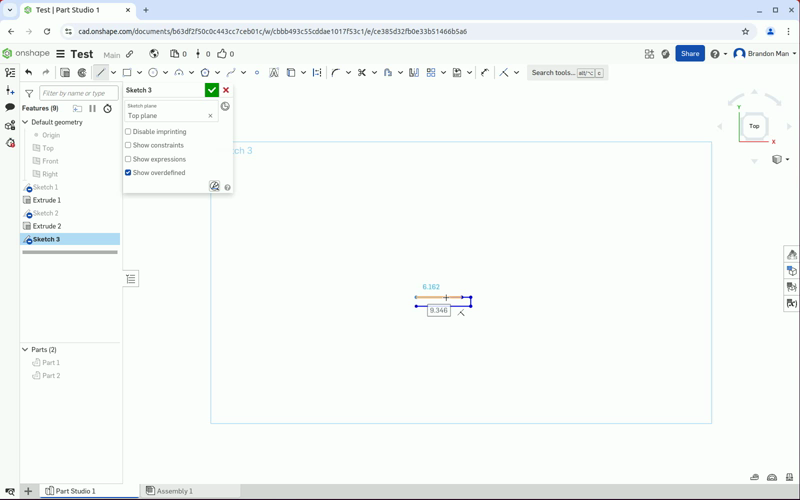
key_down(shift)
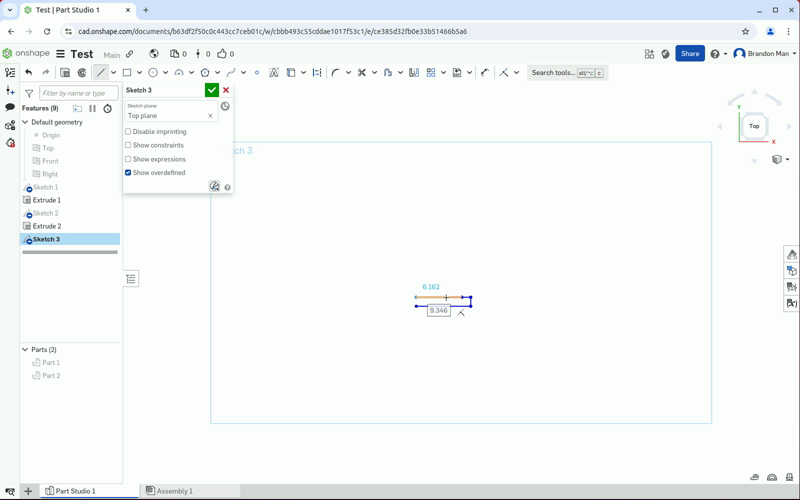
mouse_move(416, 306)
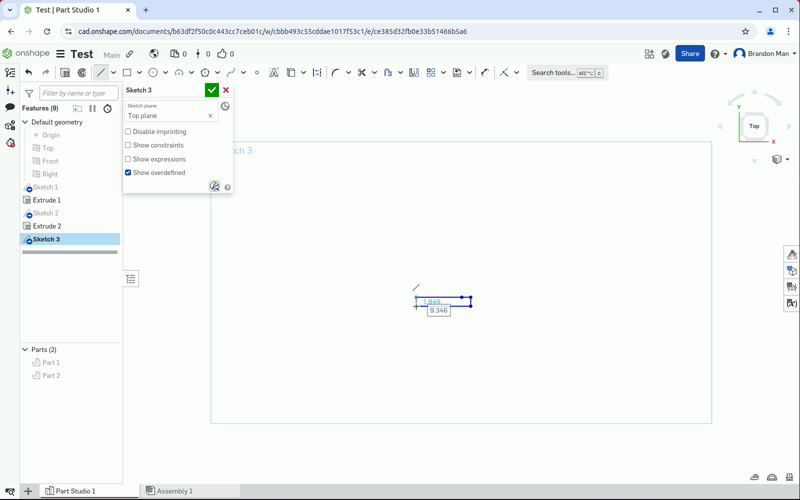
key_up(shift)
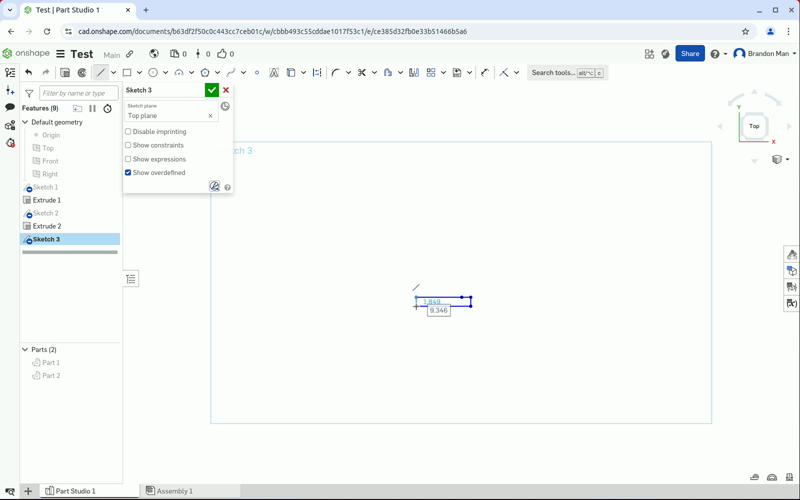
click(416, 306)
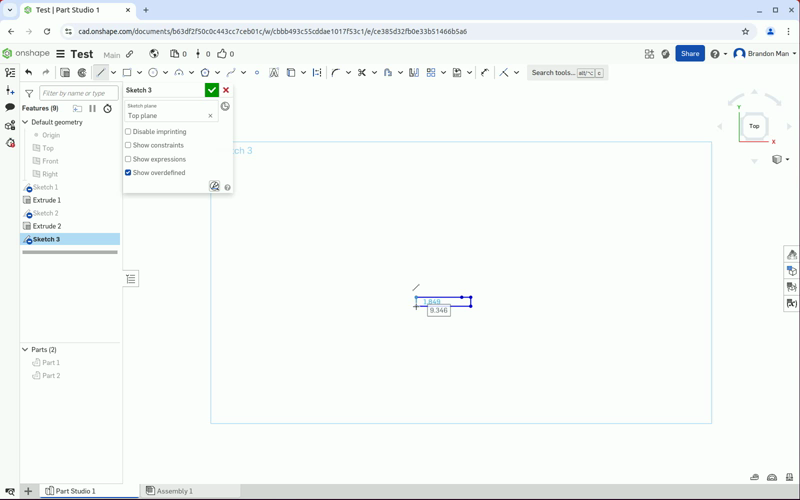
key(esc)
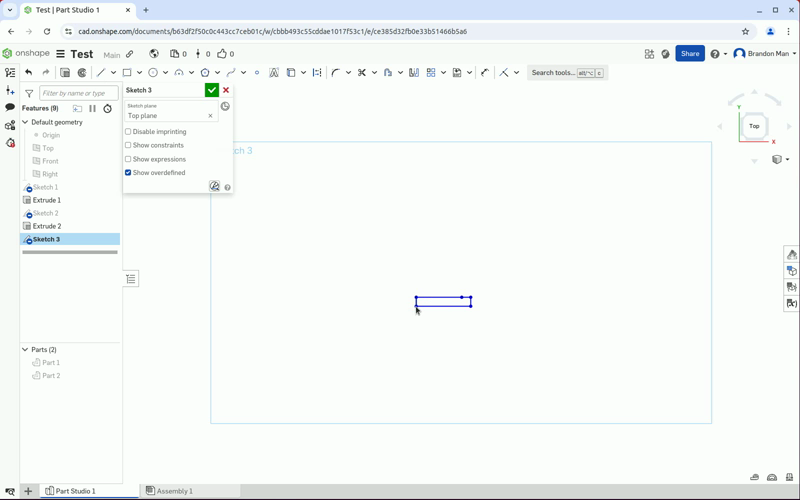
mouse_move(416, 297)
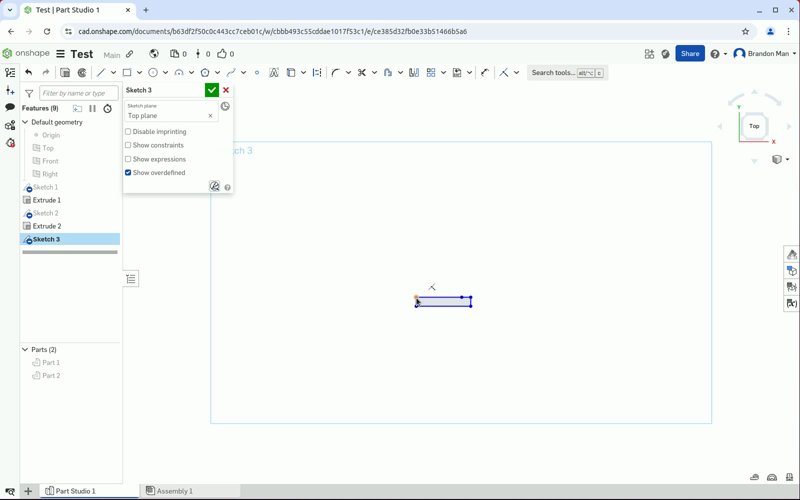
scroll(6)
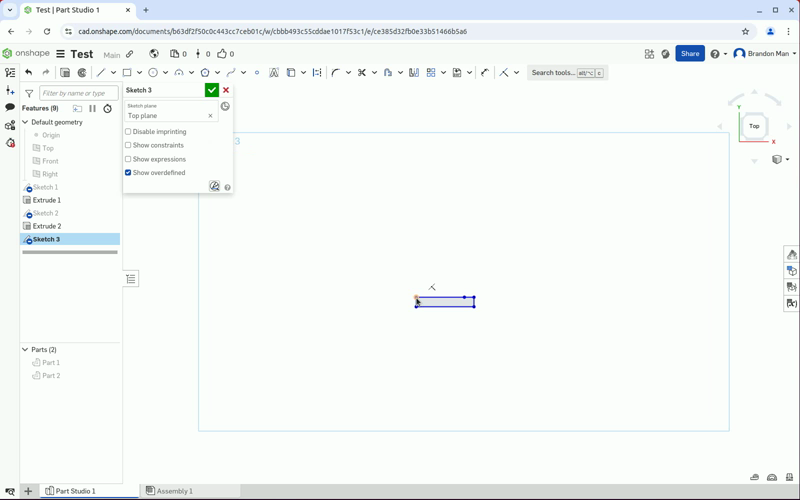
scroll(6)
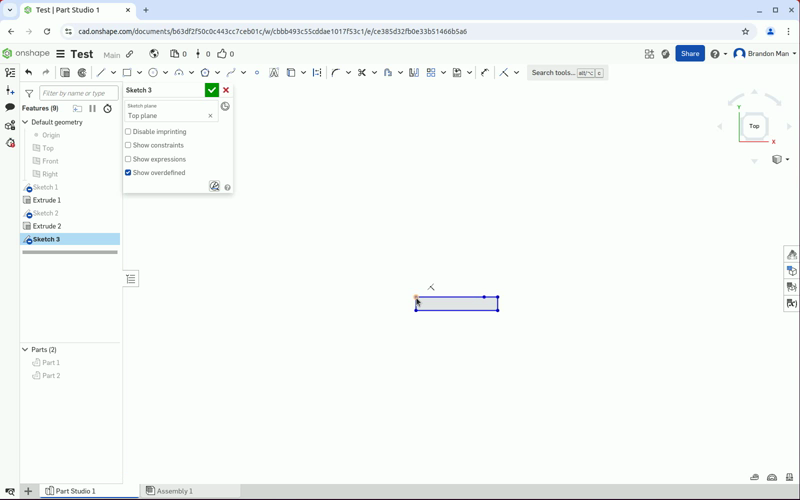
scroll(6)
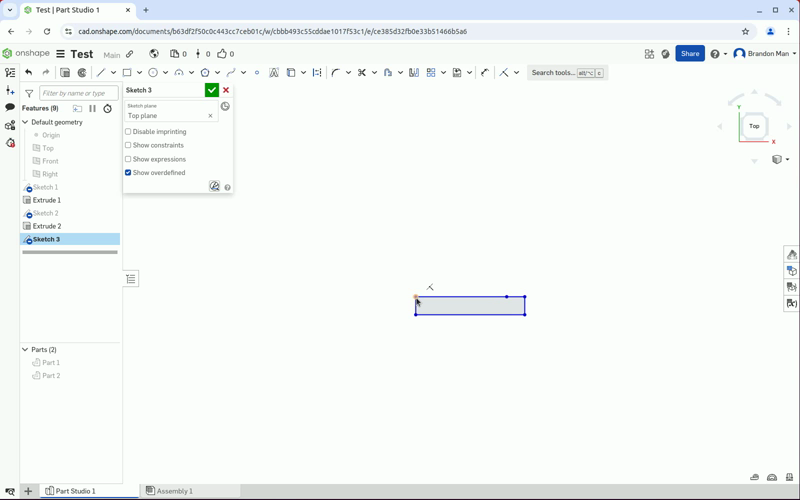
scroll(6)
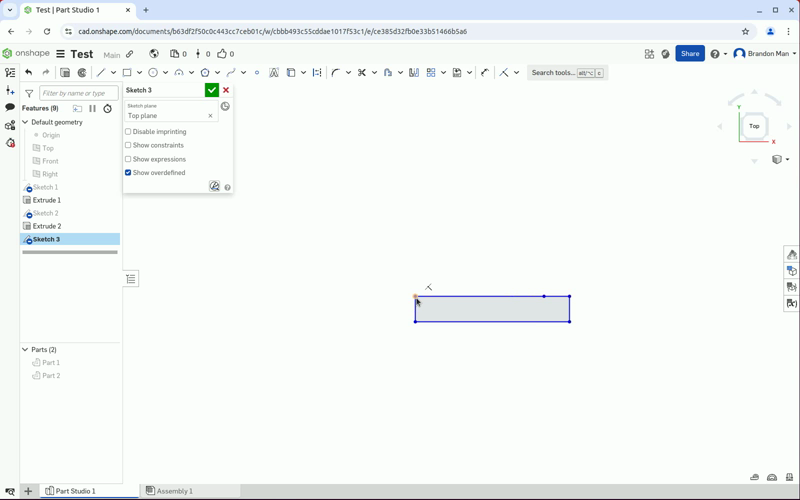
scroll(6)
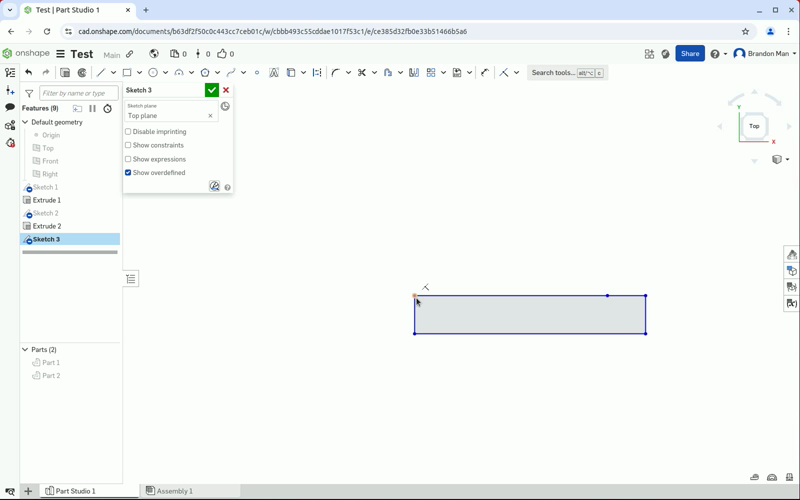
scroll(6)
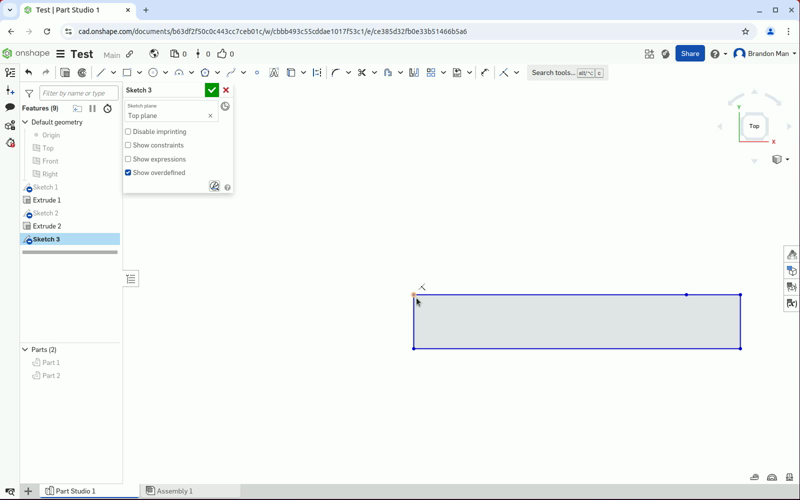
scroll(6)
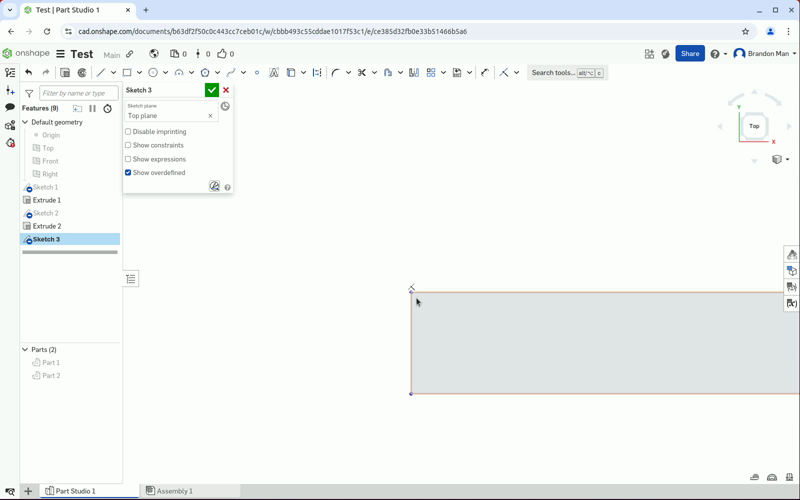
click(416, 297)
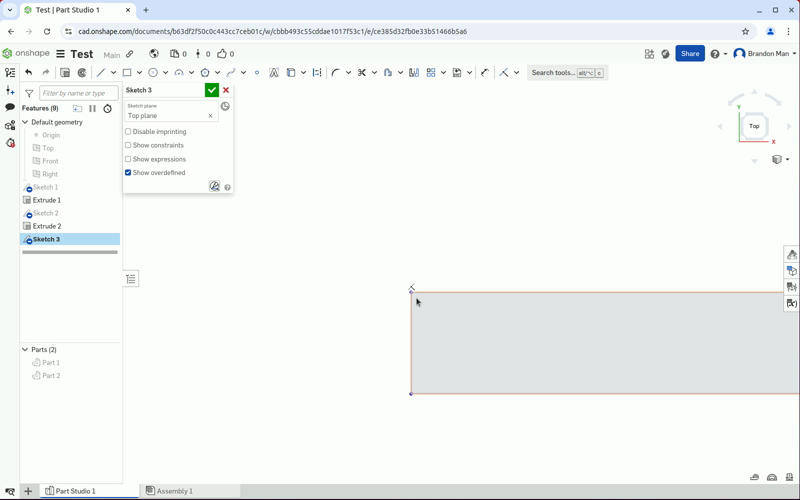
scroll(-6)
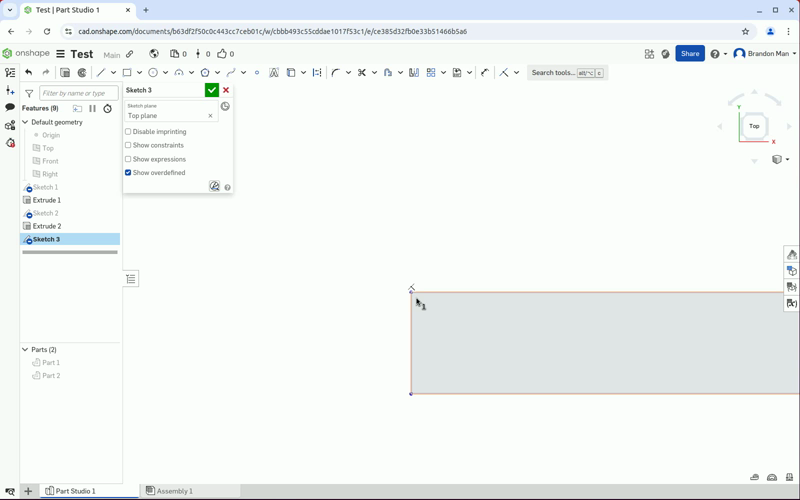
scroll(-6)
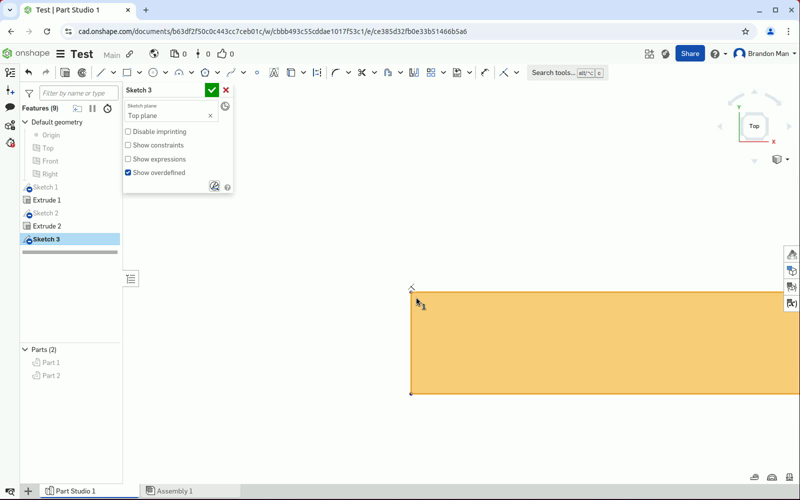
scroll(-6)
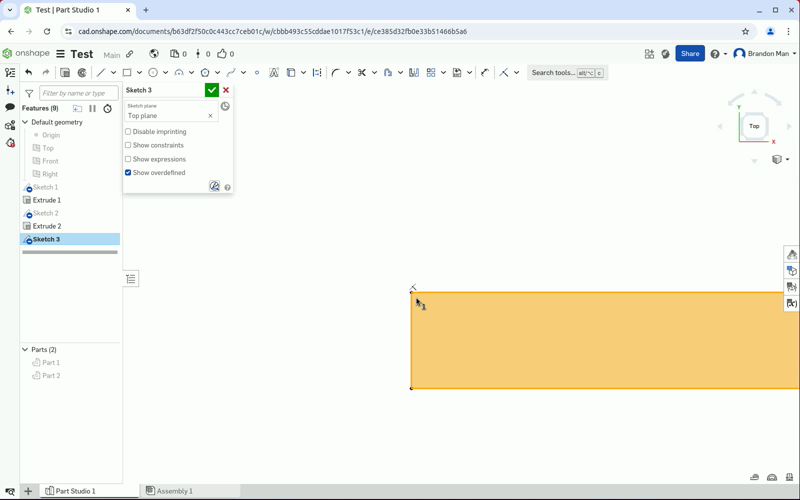
scroll(-6)
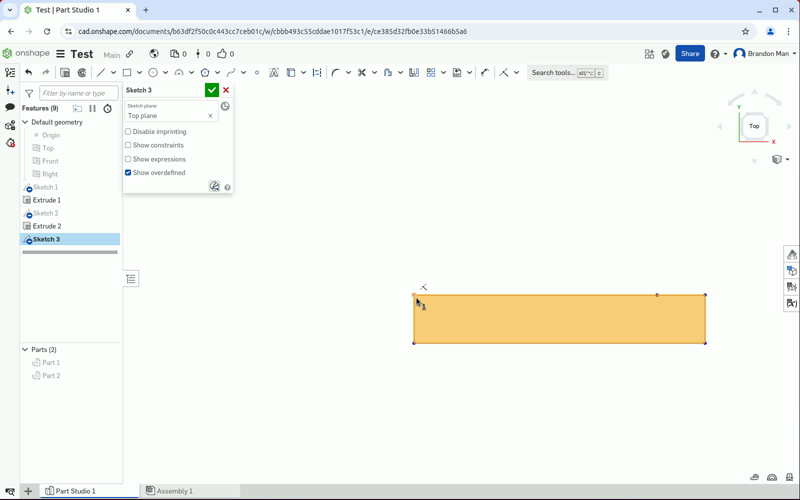
scroll(-6)
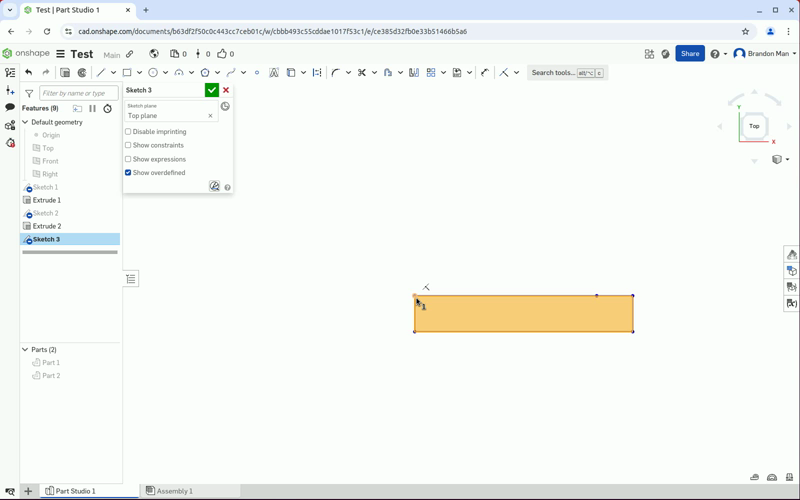
scroll(-6)
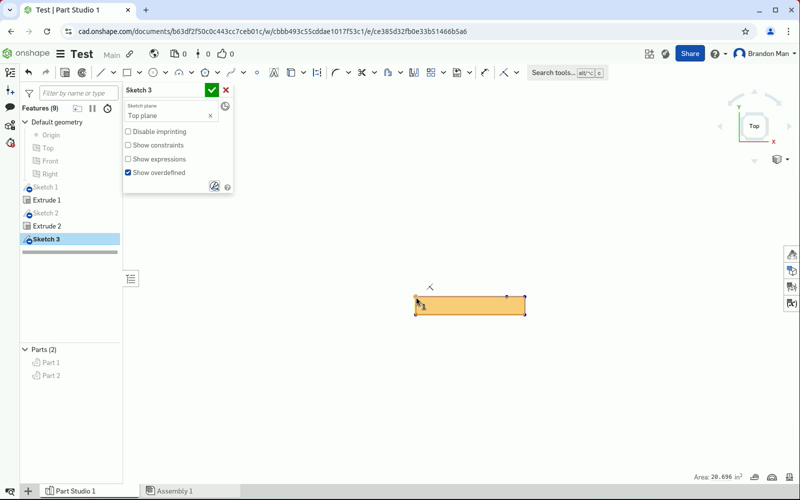
scroll(-6)
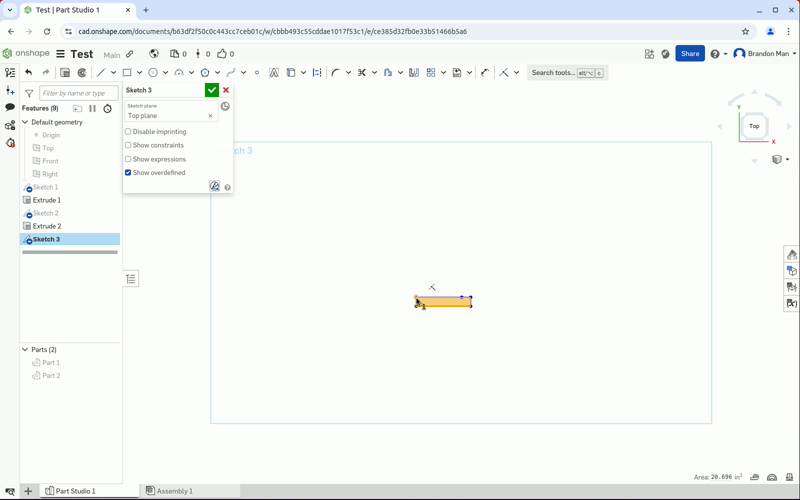
mouse_move(73, 352)
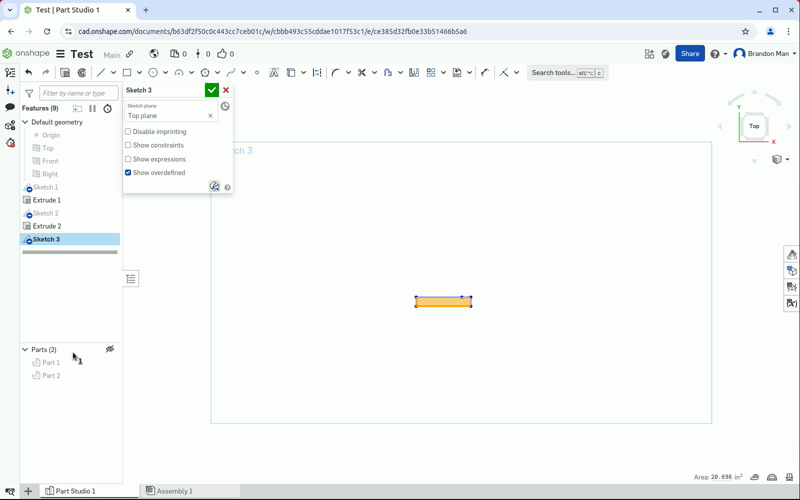
key(shift+y)
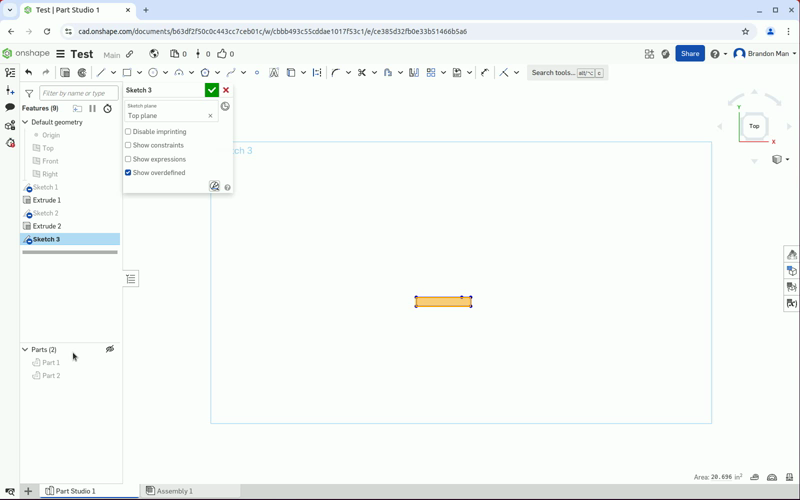
key(shift+e)
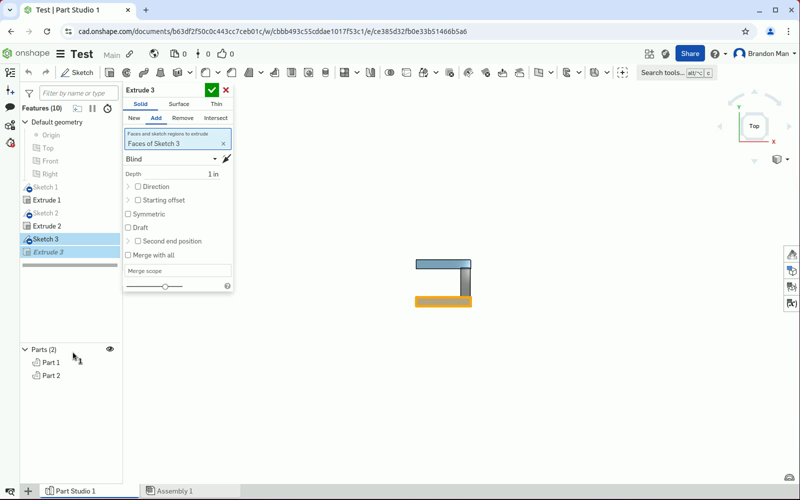
mouse_move(143, 106)
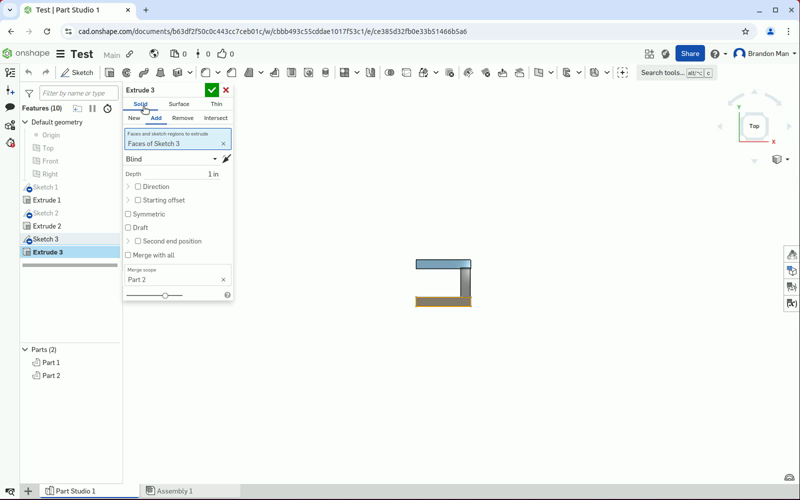
click(143, 106)
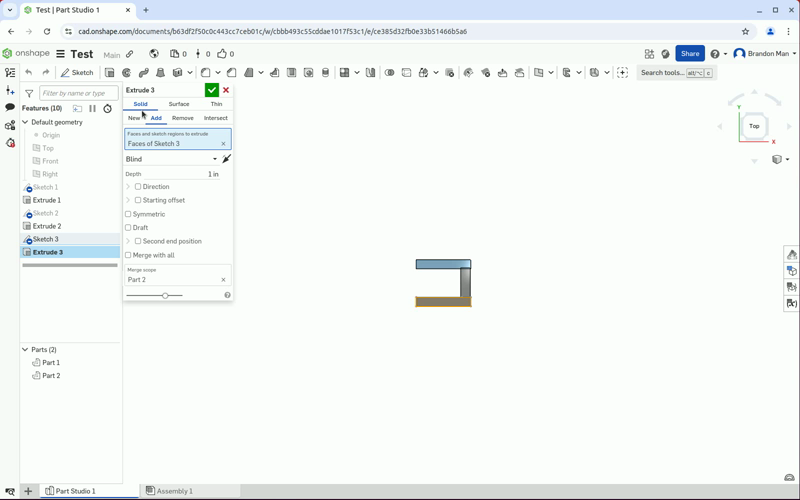
mouse_move(137, 120)
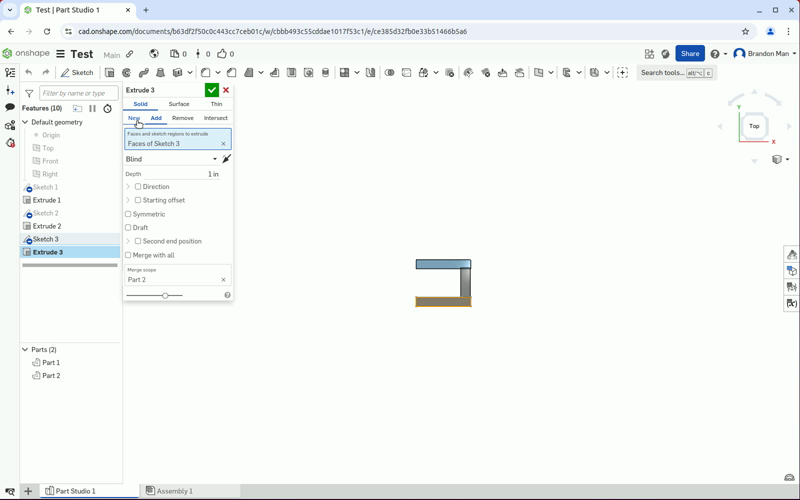
click(137, 120)
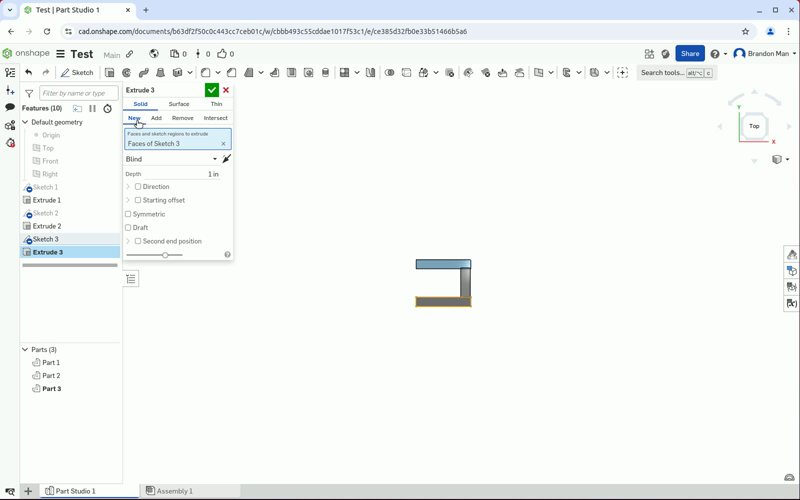
key(tab, 4)
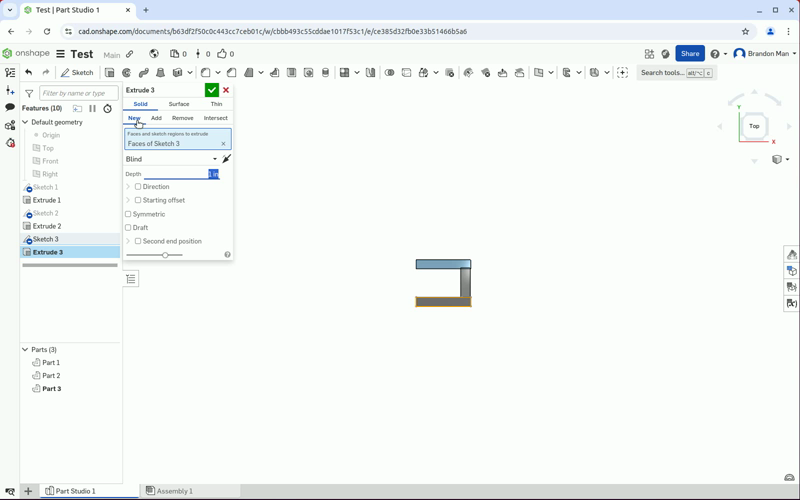
text(23.108)
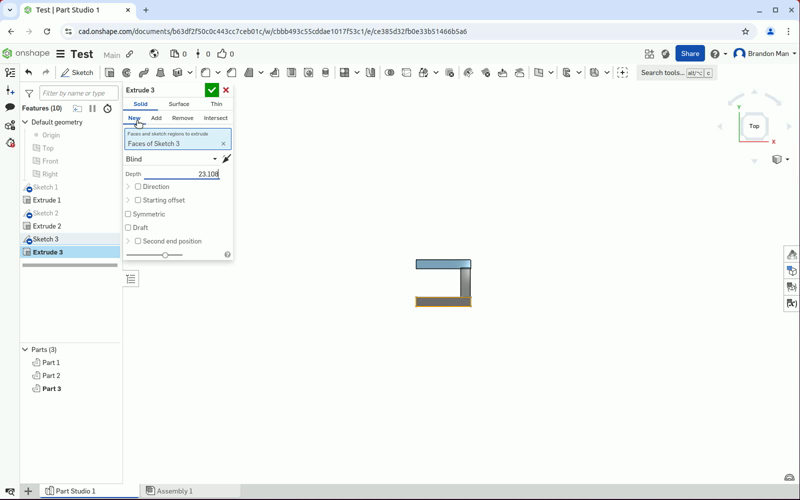
key(enter)
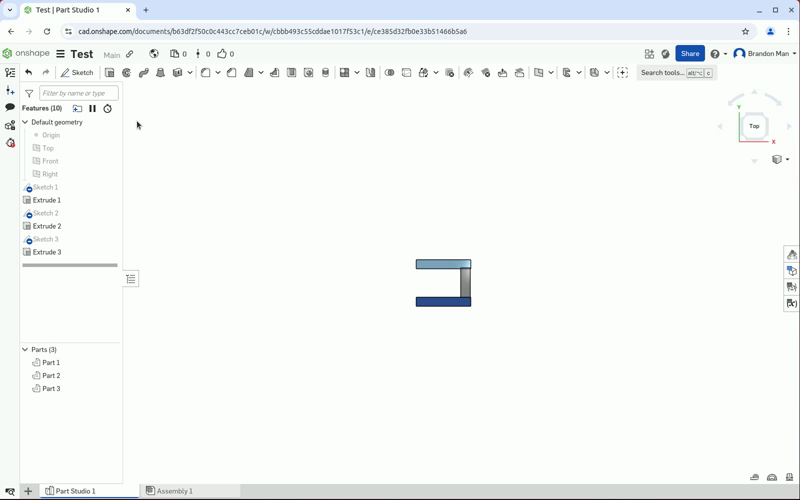
key(shift+h)
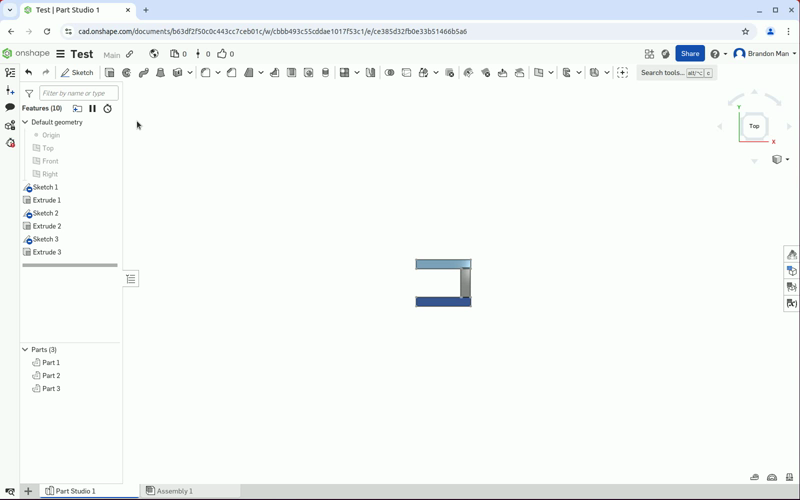
key(shift+h)
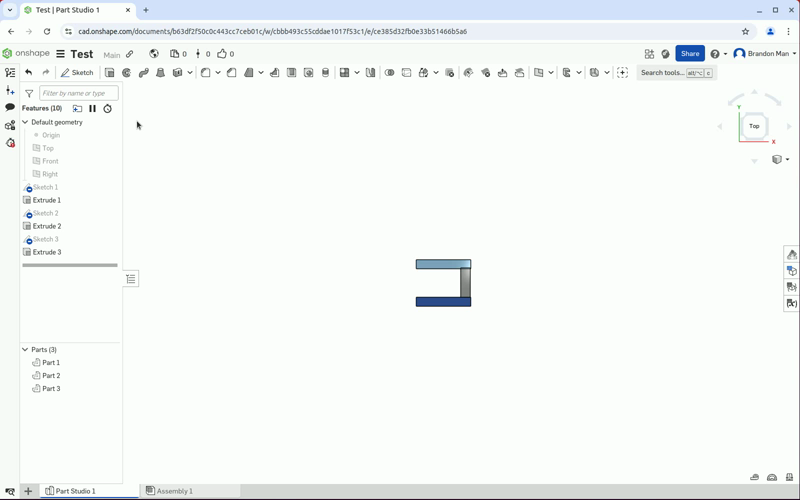
mouse_move(73, 189)
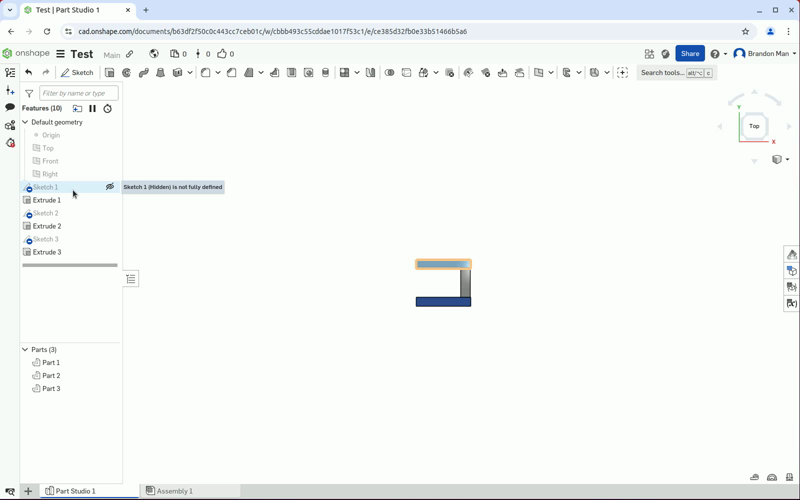
click(73, 189)
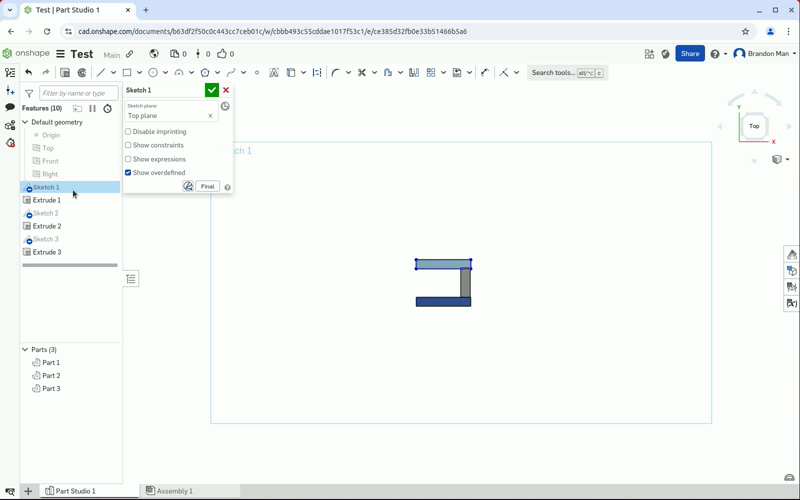
mouse_move(229, 92)
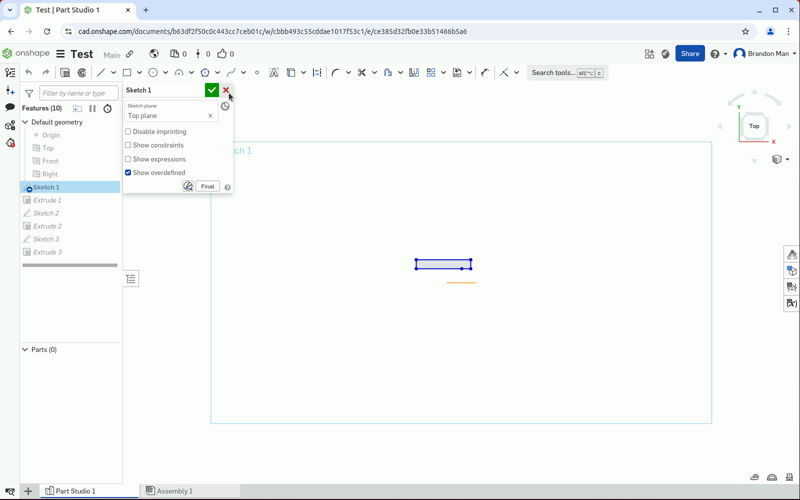
click(229, 92)
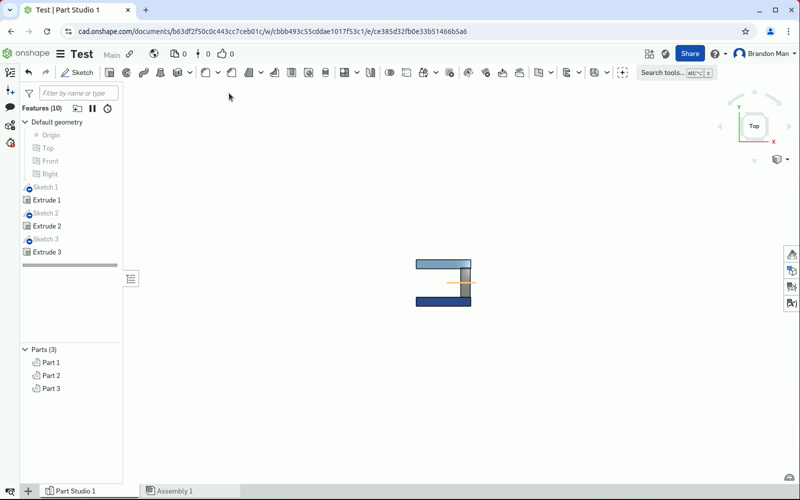
mouse_move(73, 352)
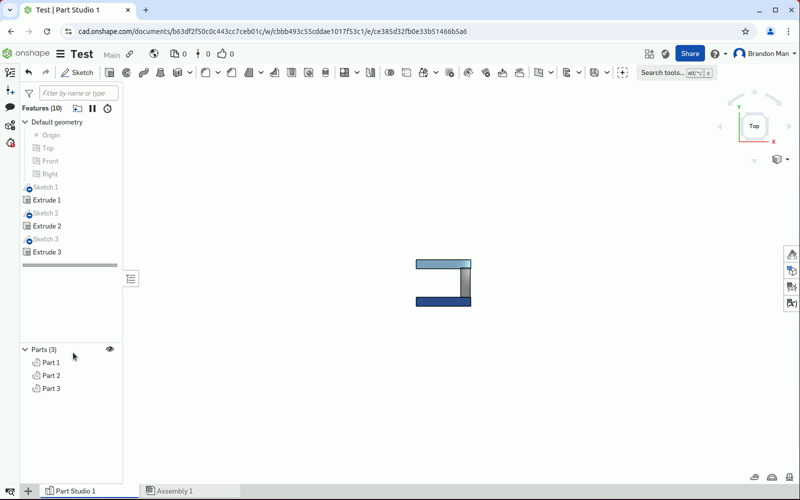
key(y)
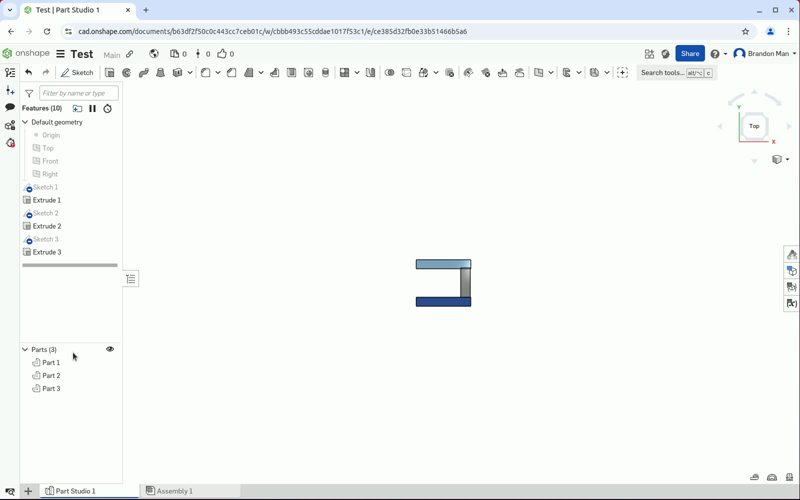
key(shift+p)
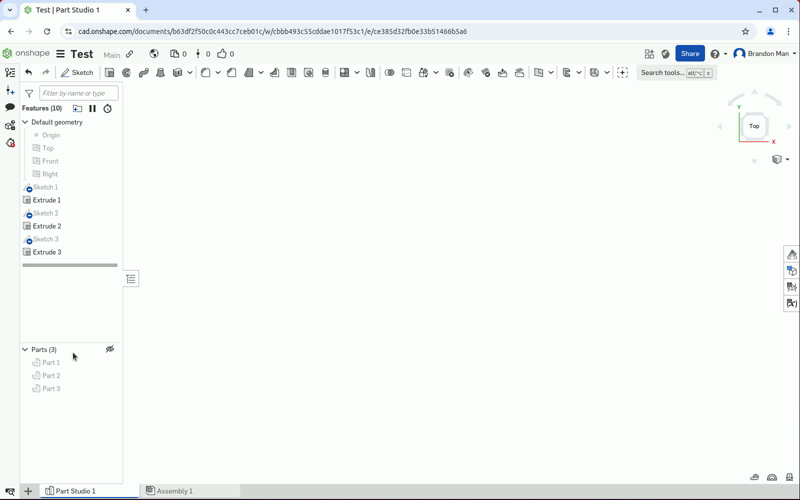
key(space)
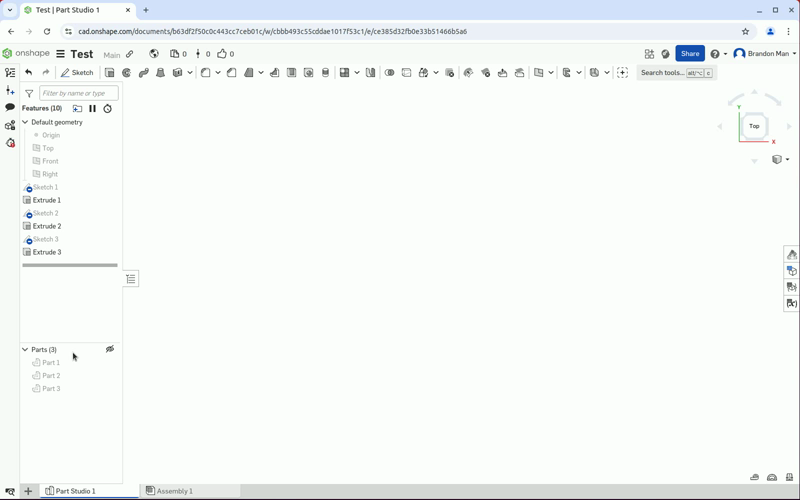
key_down(shift)
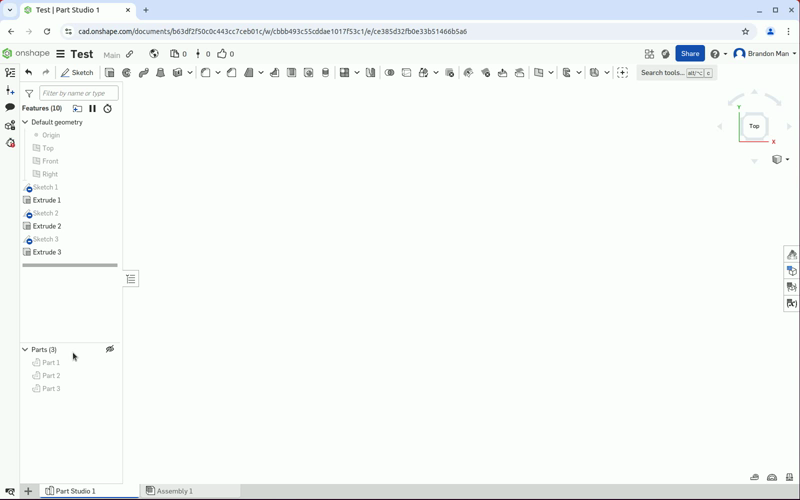
key(up)
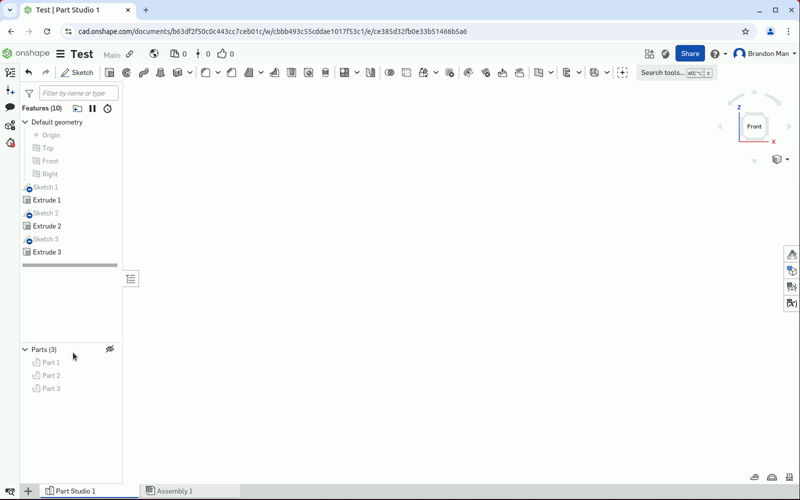
key_up(shift)
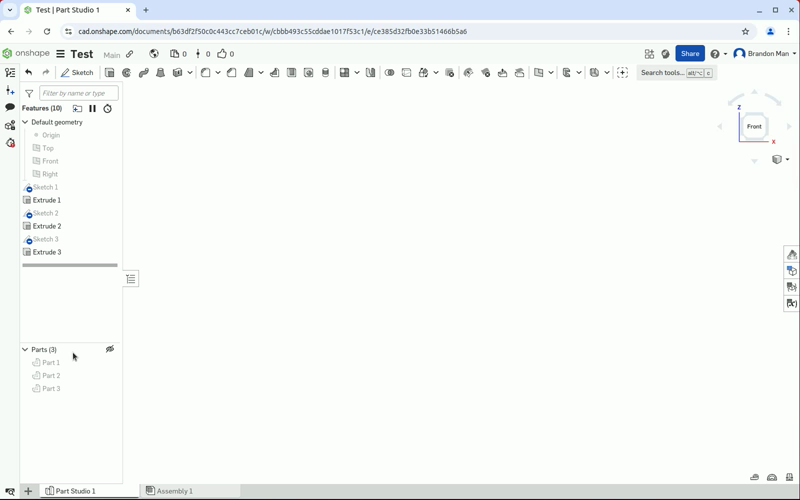
mouse_move(73, 352)
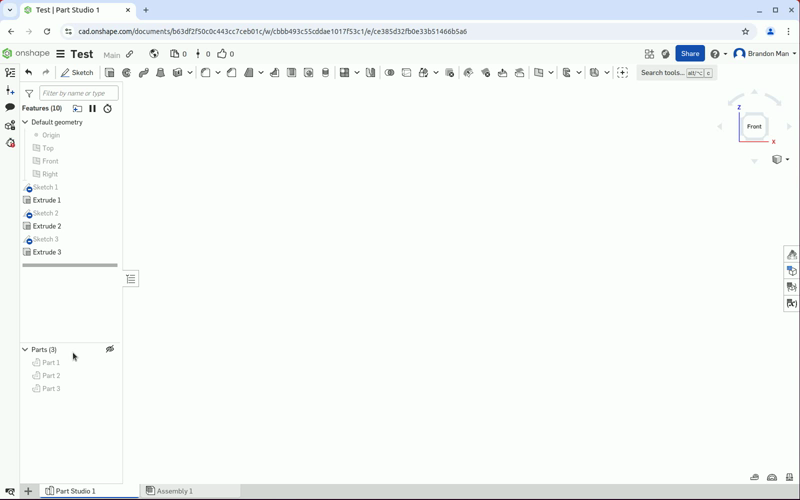
key(shift+y)
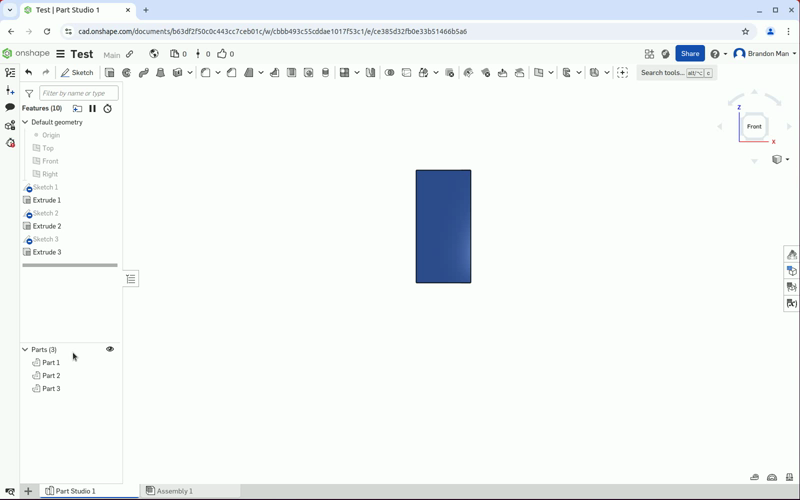
mouse_move(541, 75)
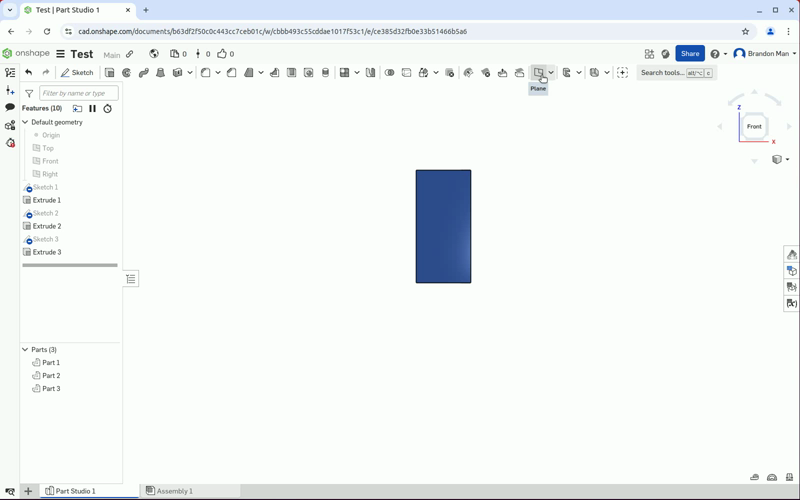
click(541, 75)
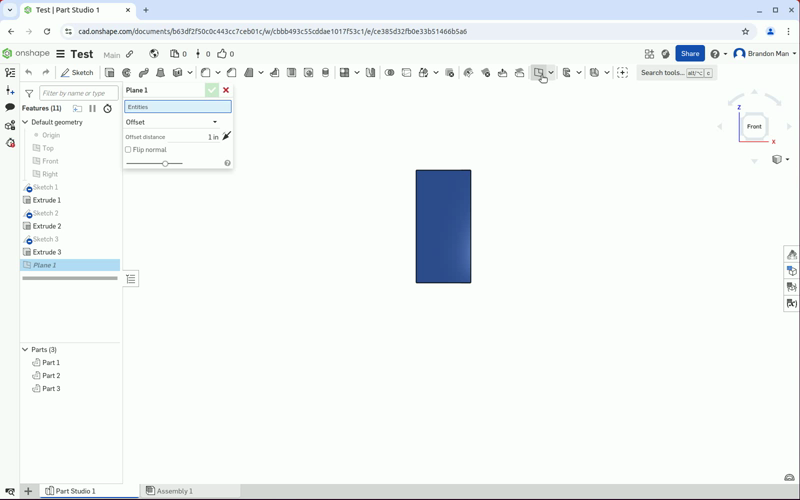
mouse_move(73, 163)
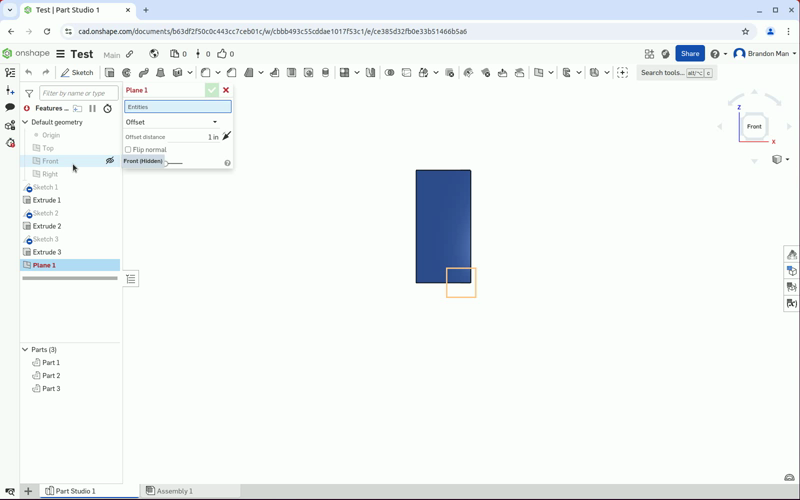
click(73, 163)
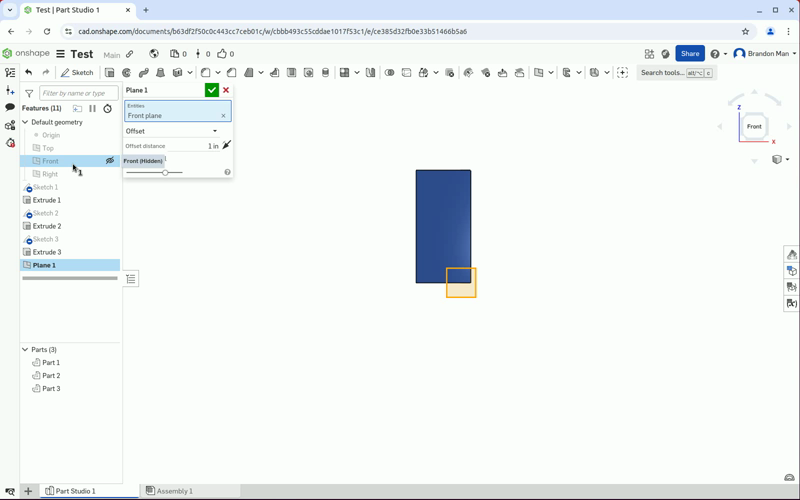
key(tab, 2)
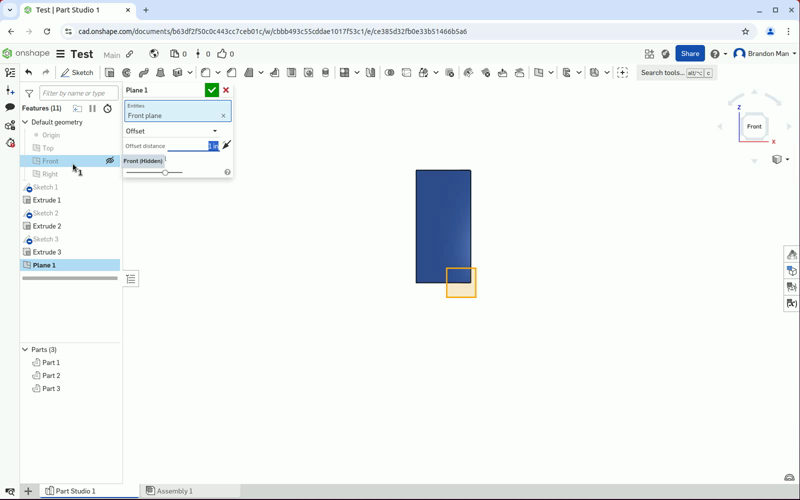
text(4.807)
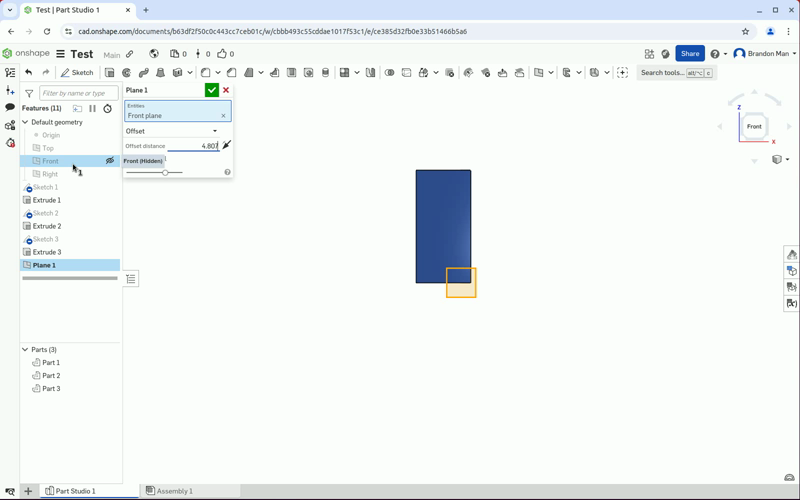
key(enter, 2)
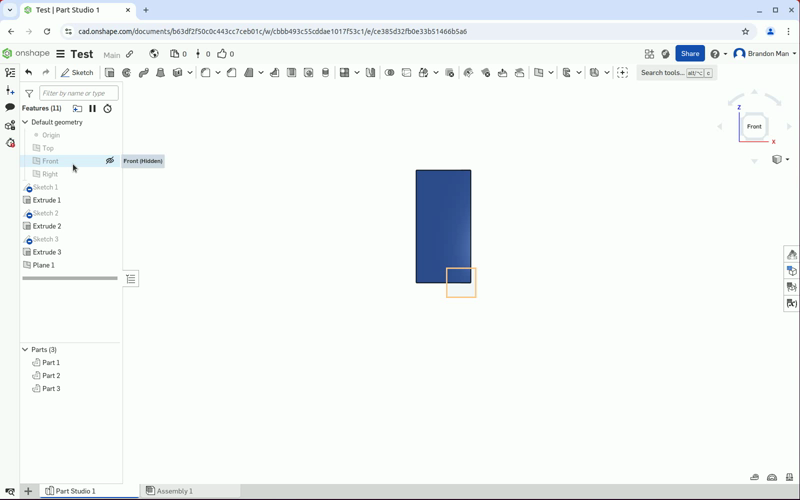
key(shift+s)
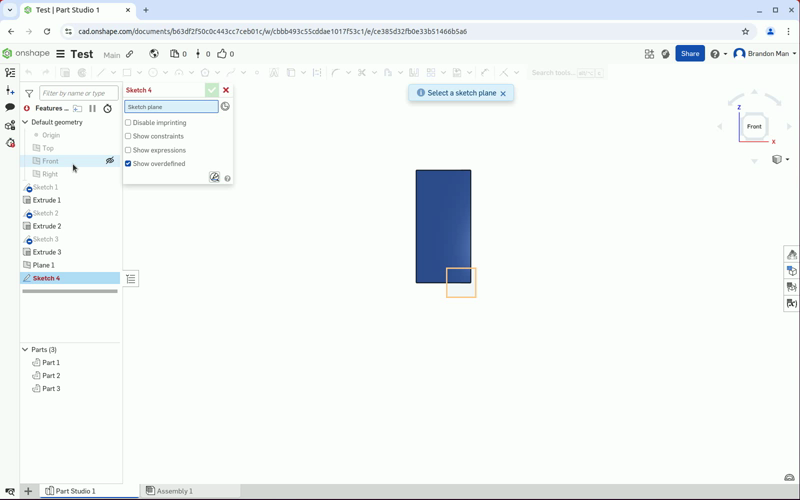
mouse_move(73, 267)
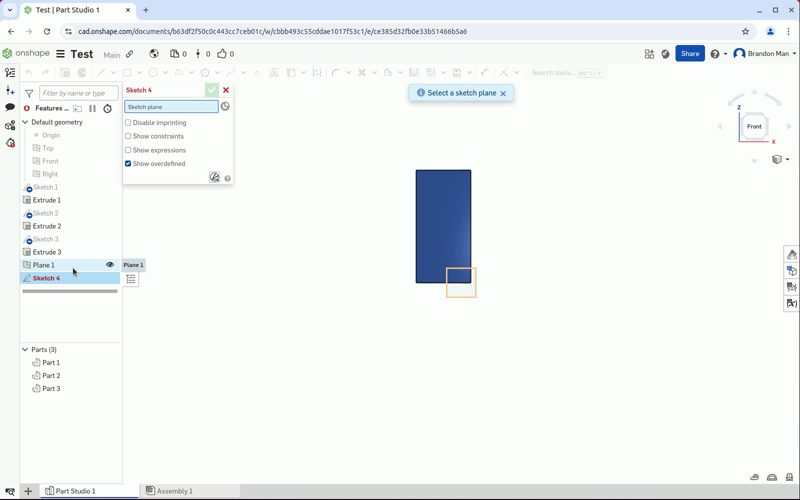
click(73, 267)
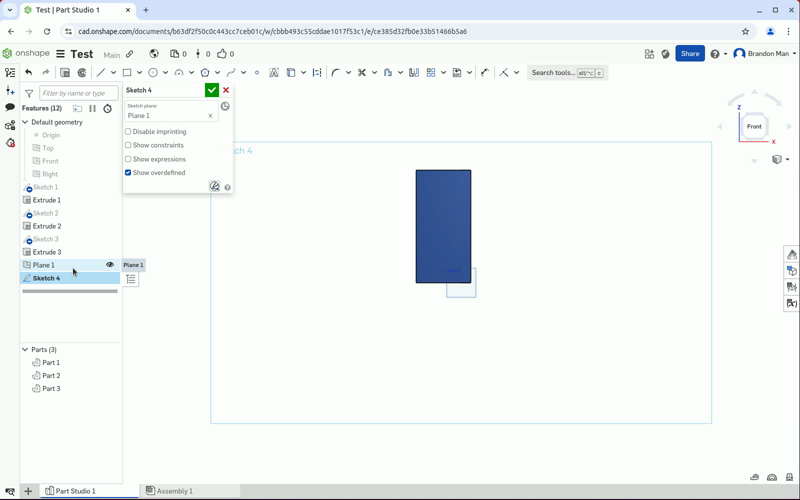
mouse_move(73, 352)
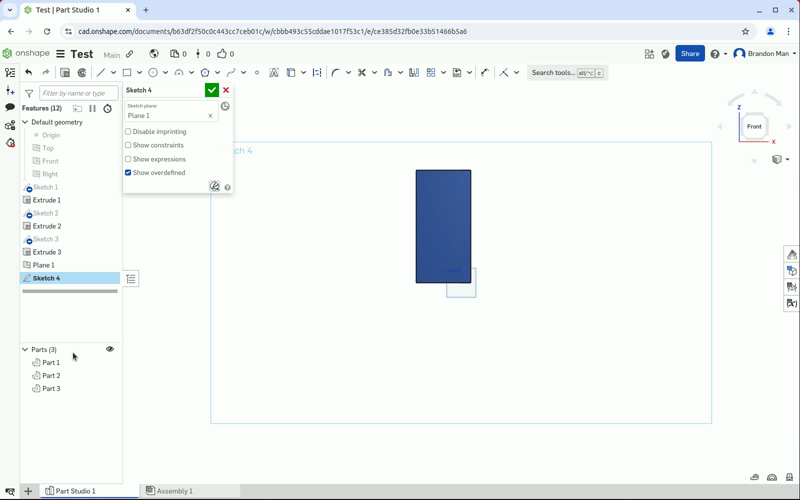
key(y)
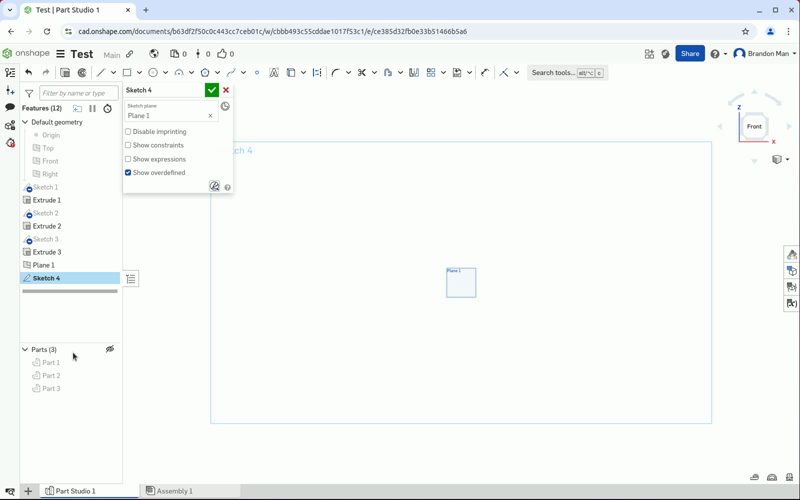
key(l)
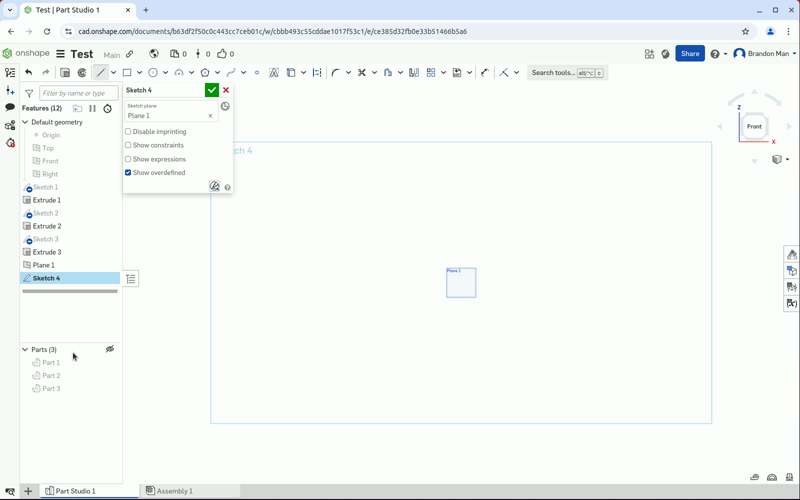
key_down(shift)
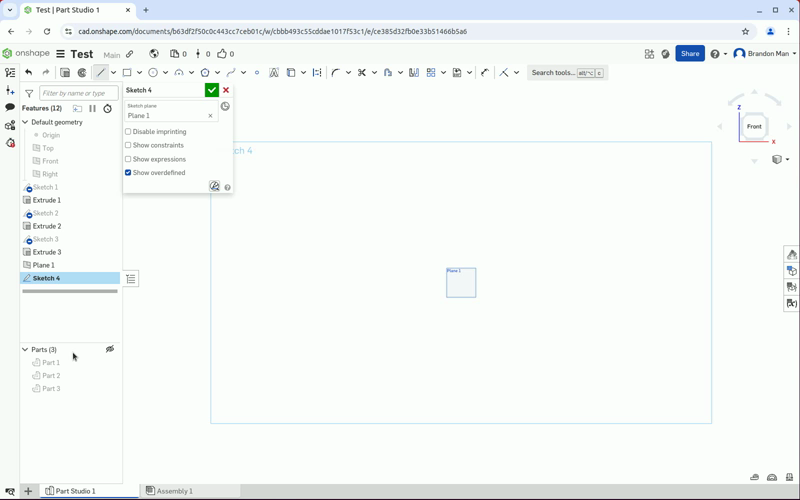
mouse_move(476, 282)
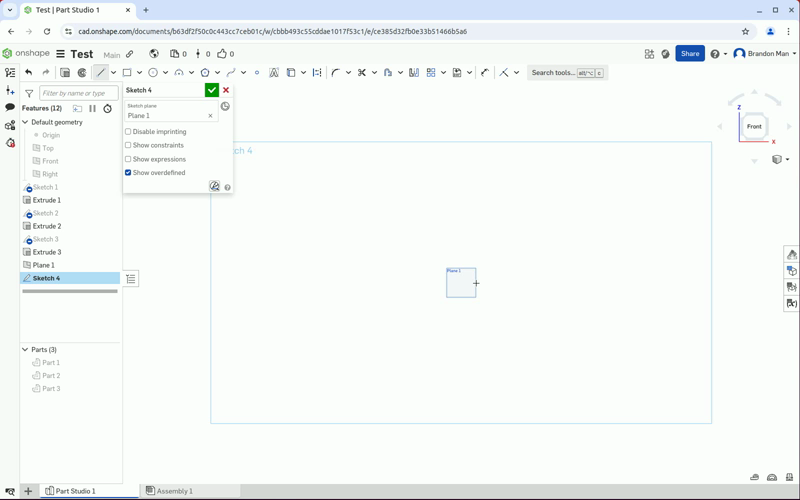
click(476, 282)
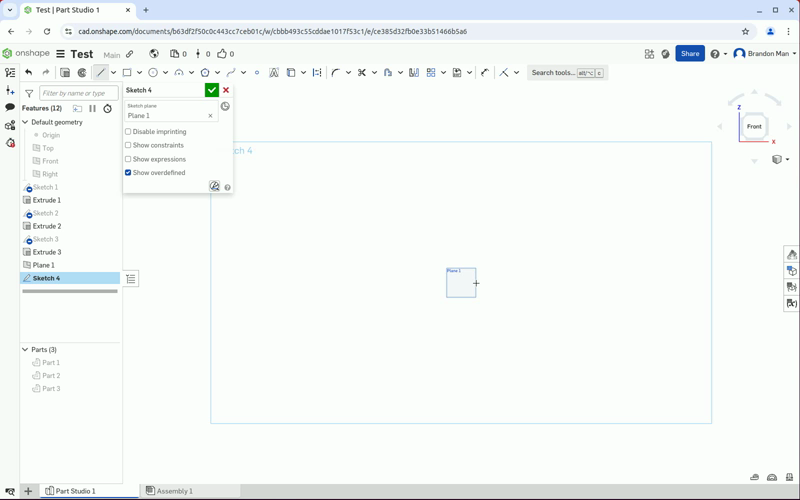
key_up(shift)
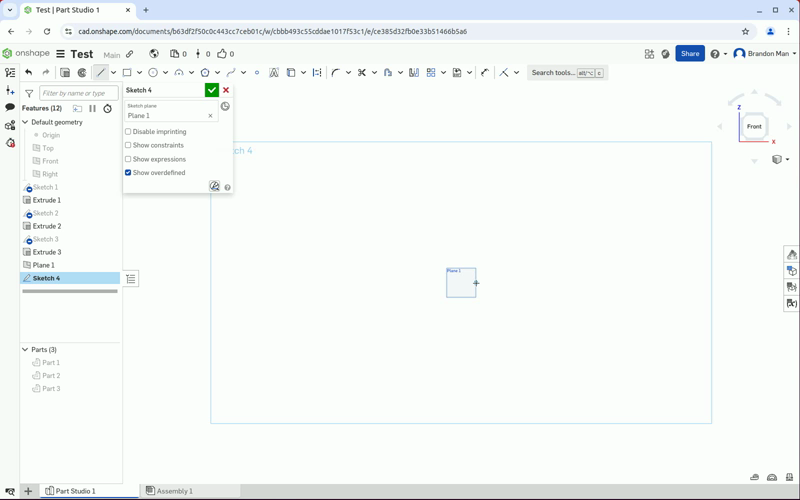
key_down(shift)
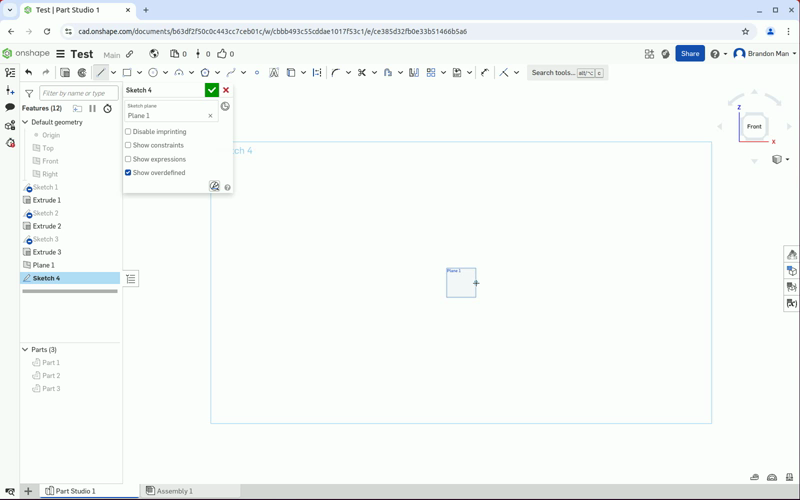
mouse_move(506, 282)
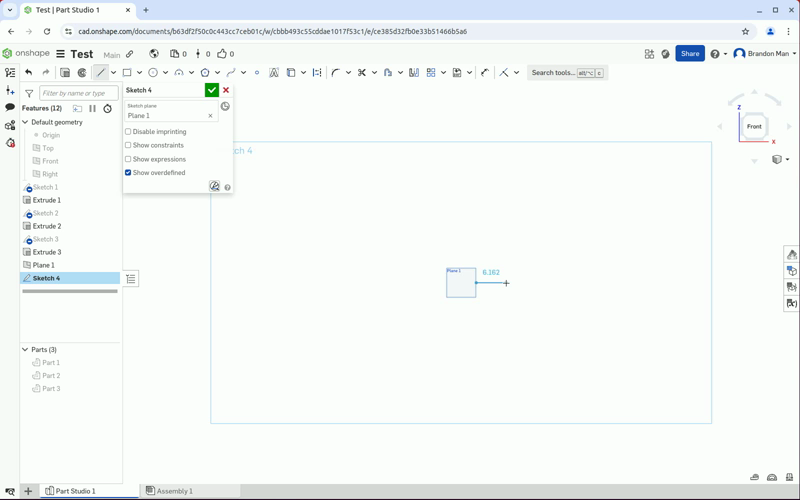
mouse_move(480, 282)
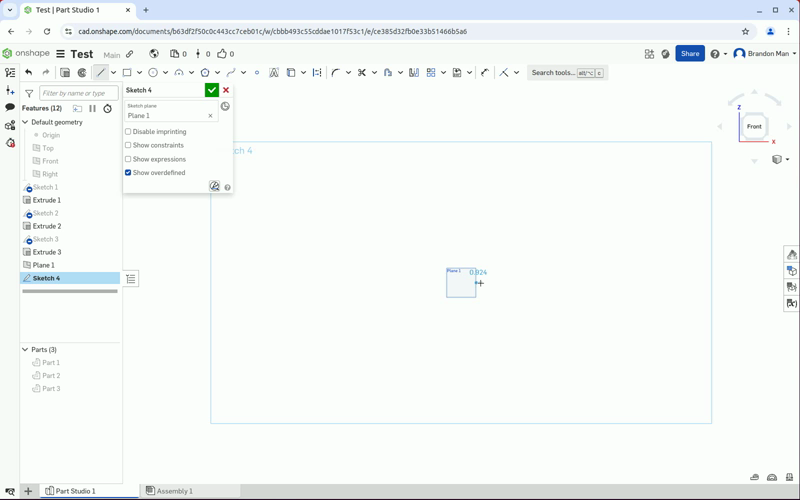
scroll(6)
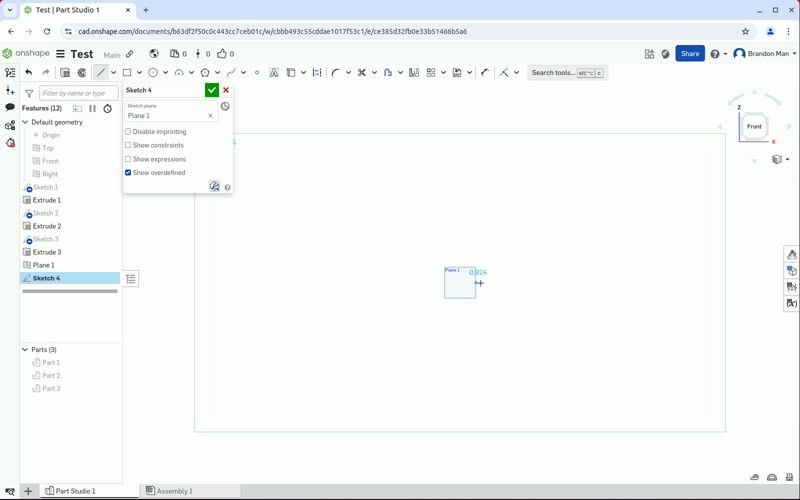
scroll(6)
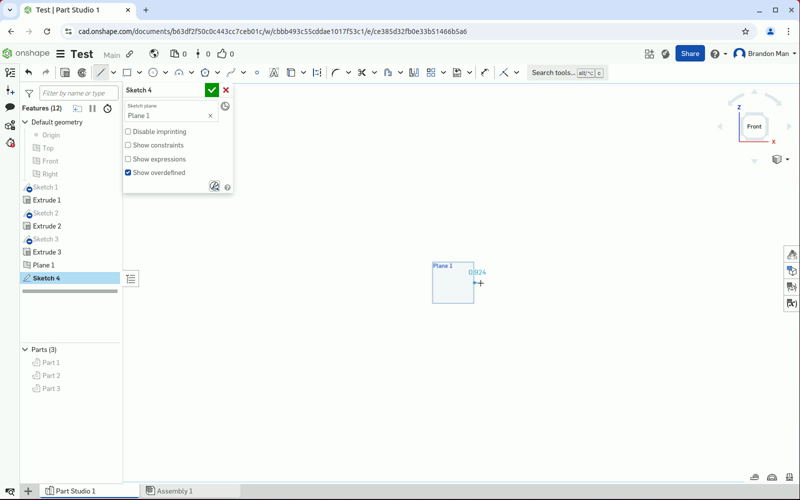
scroll(6)
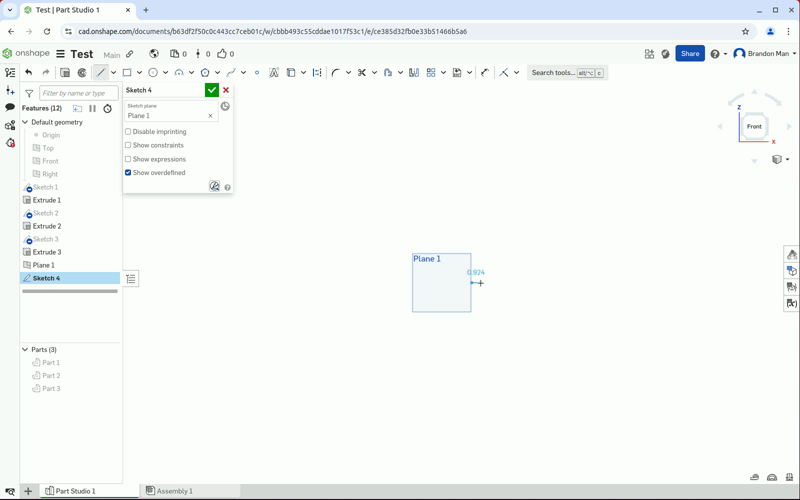
scroll(6)
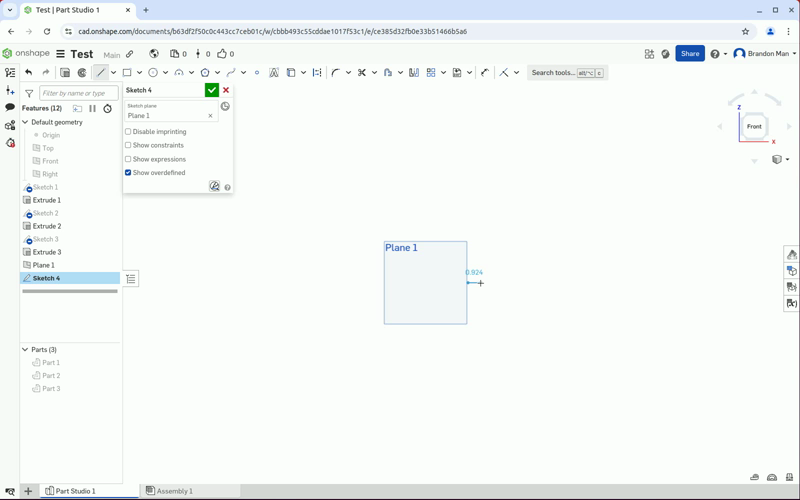
scroll(6)
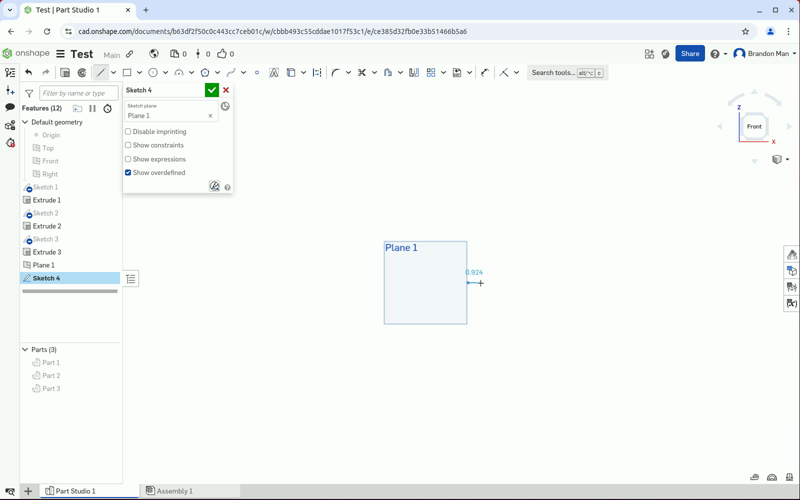
scroll(6)
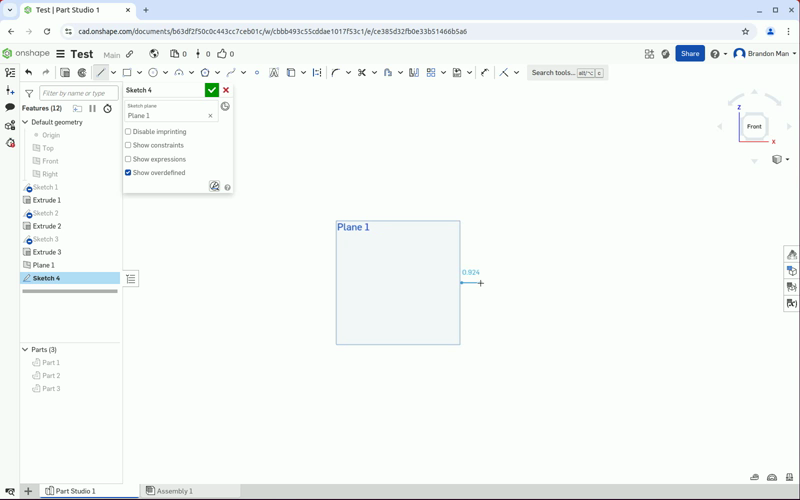
scroll(6)
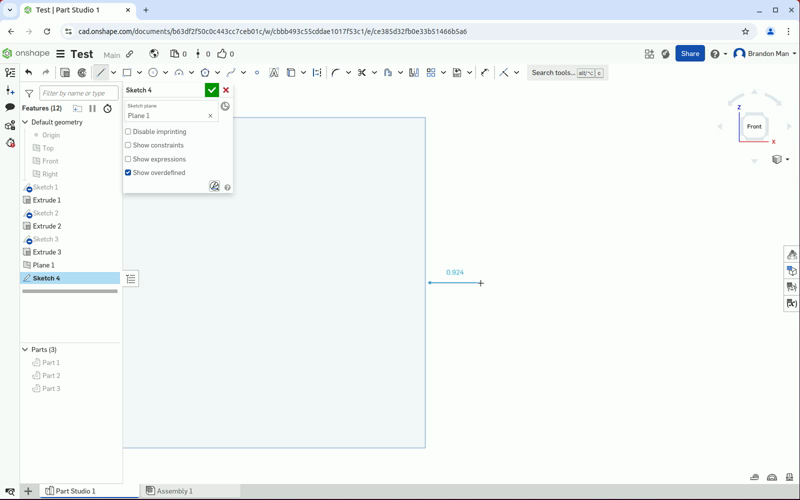
click(480, 282)
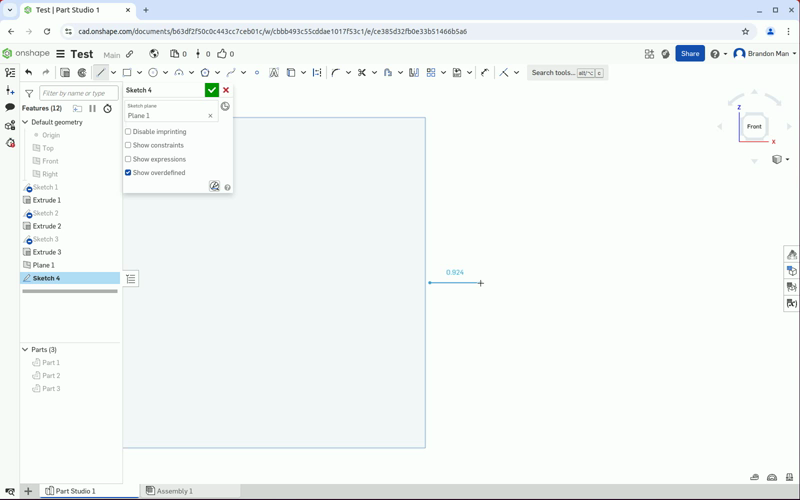
scroll(-6)
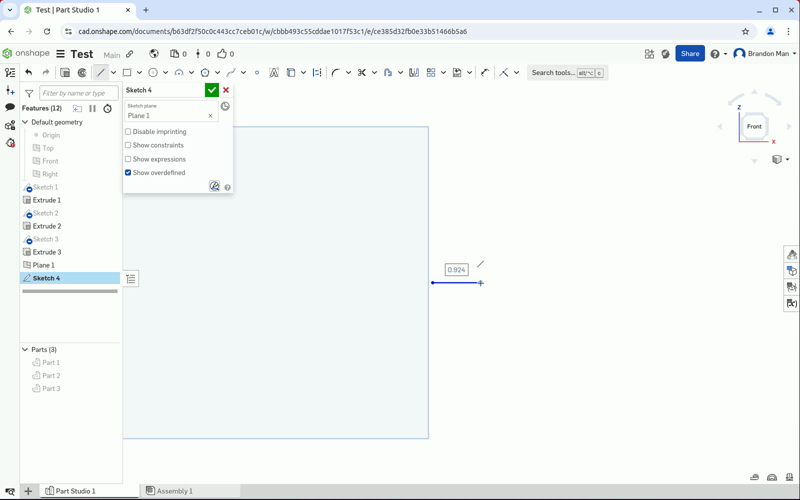
scroll(-6)
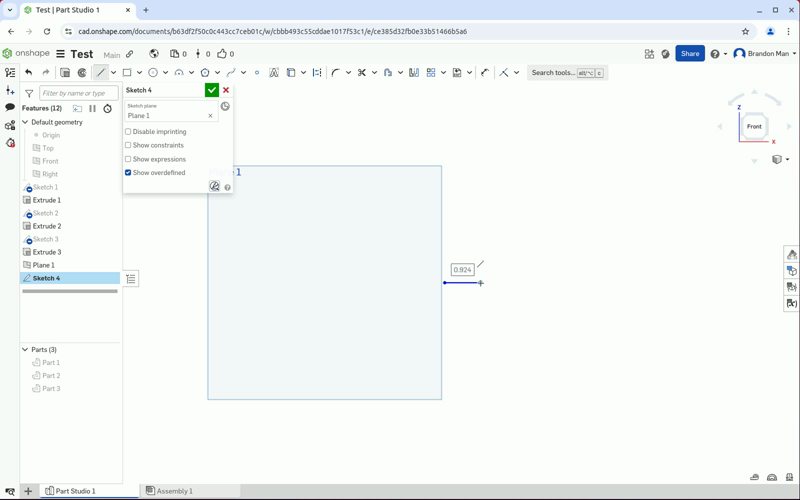
scroll(-6)
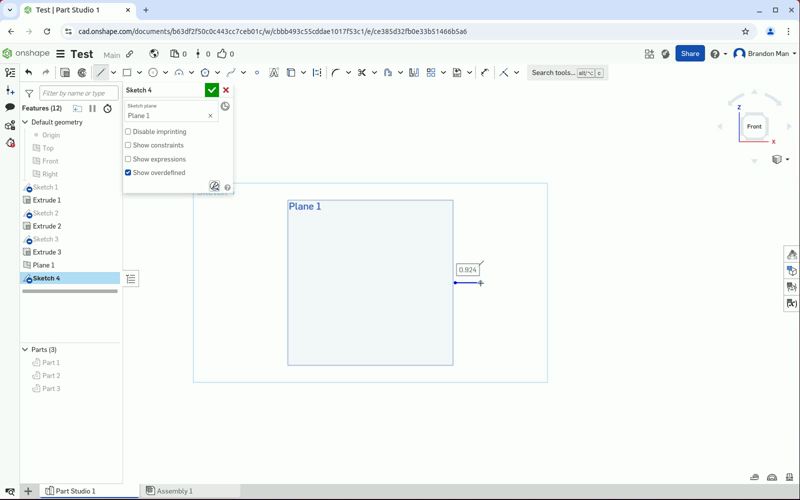
scroll(-6)
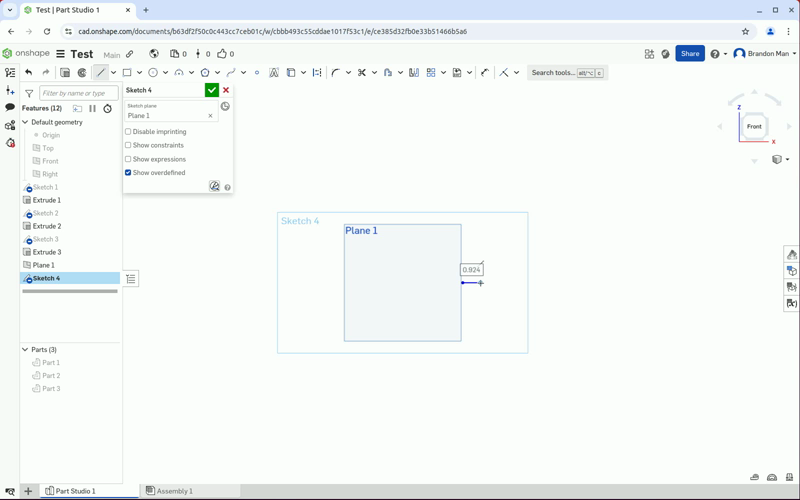
scroll(-6)
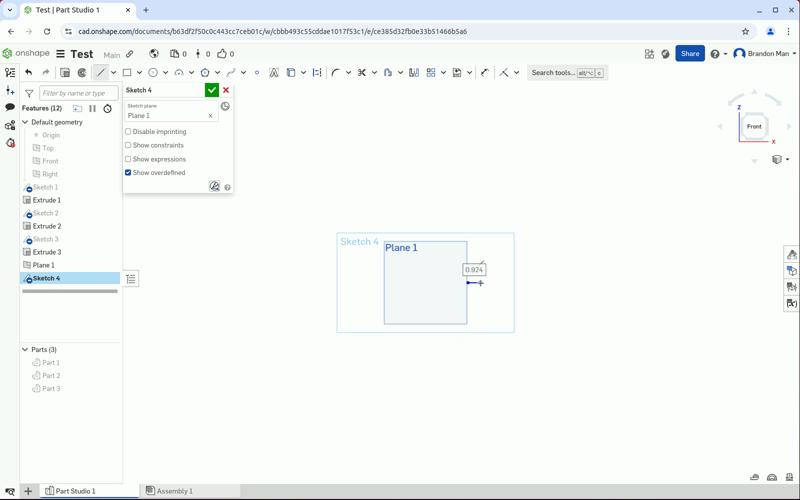
scroll(-6)
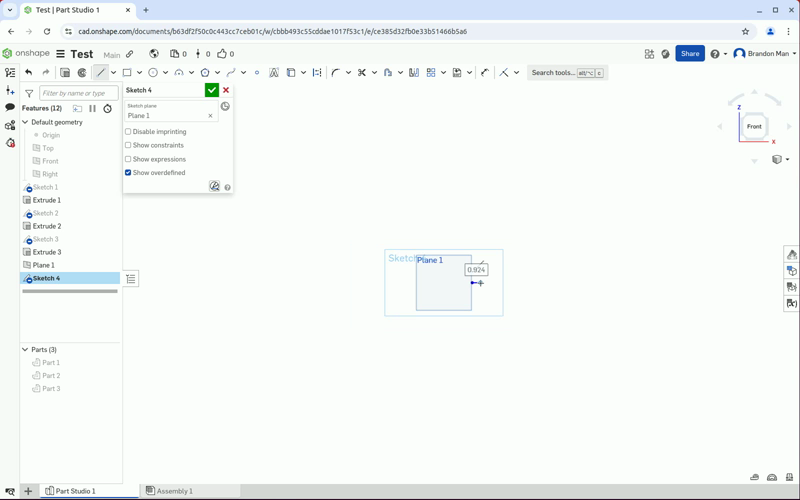
scroll(-6)
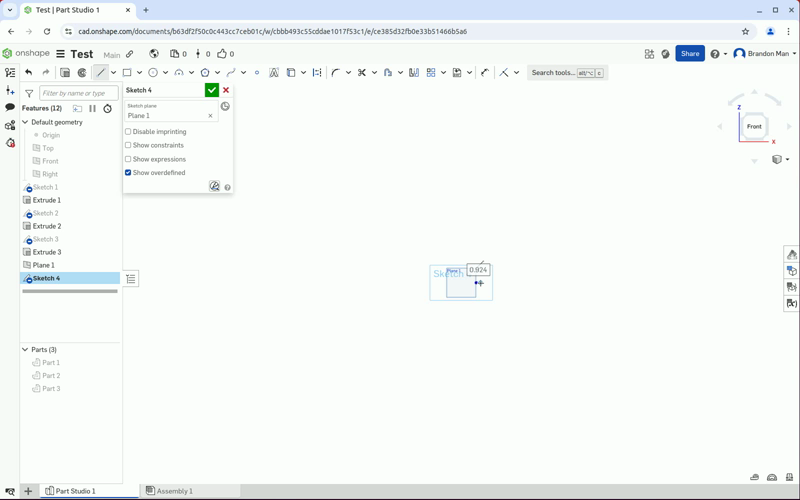
key_up(shift)
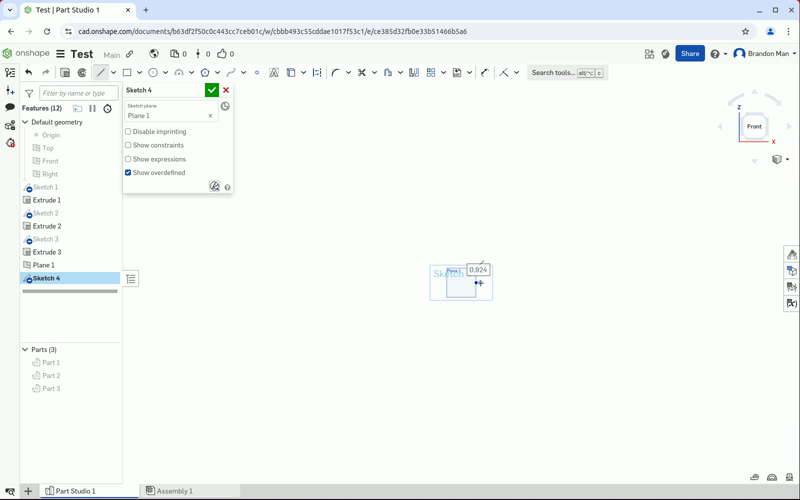
key_down(shift)
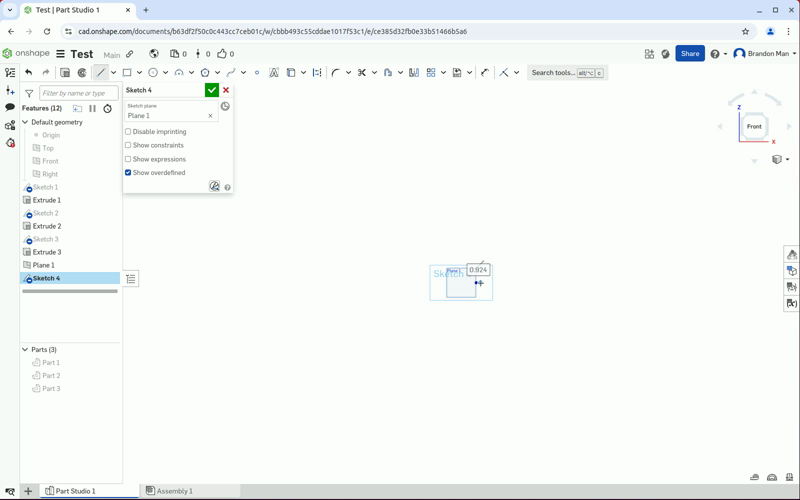
mouse_move(480, 170)
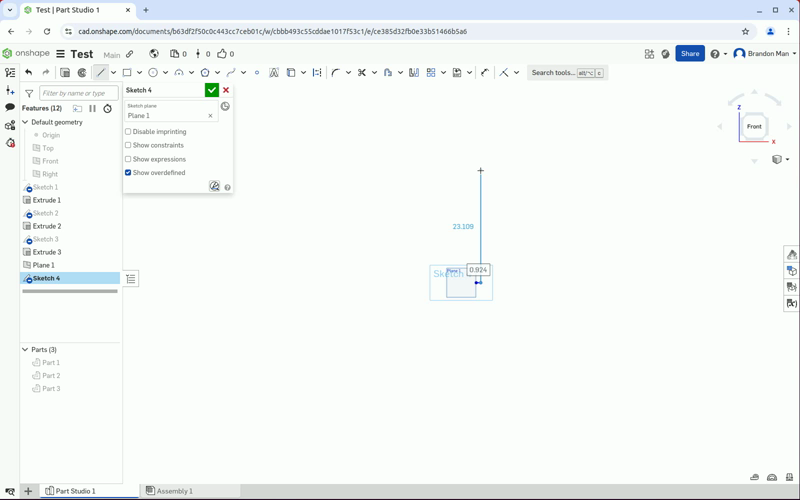
click(480, 170)
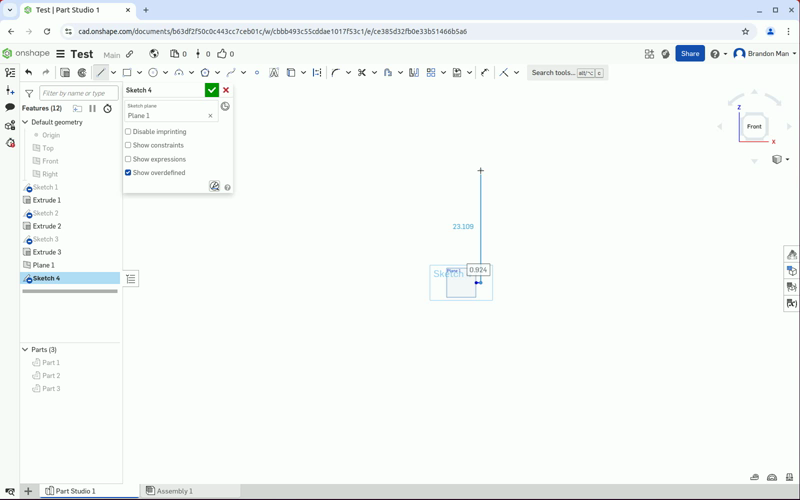
key_up(shift)
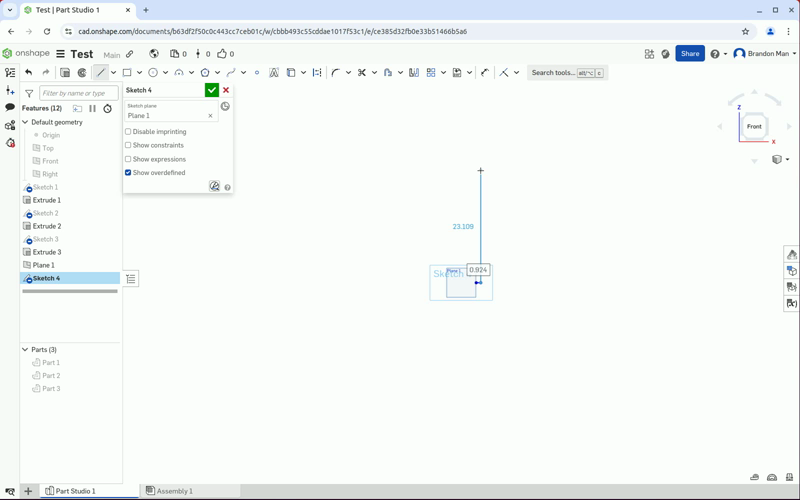
key_down(shift)
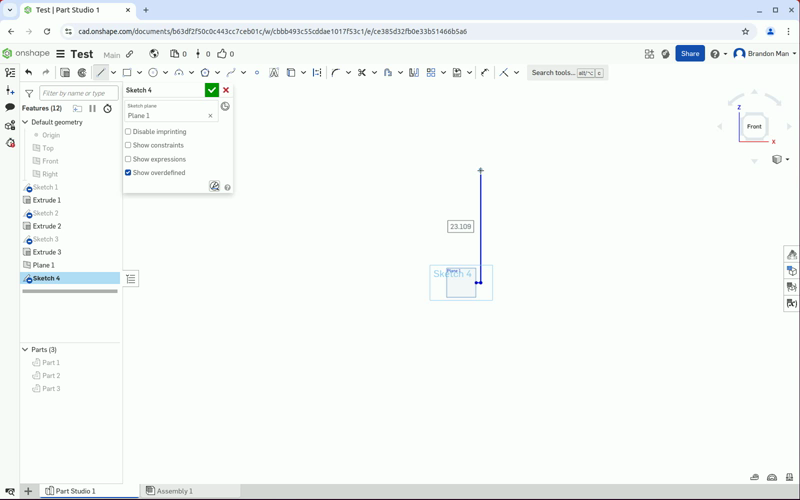
mouse_move(510, 170)
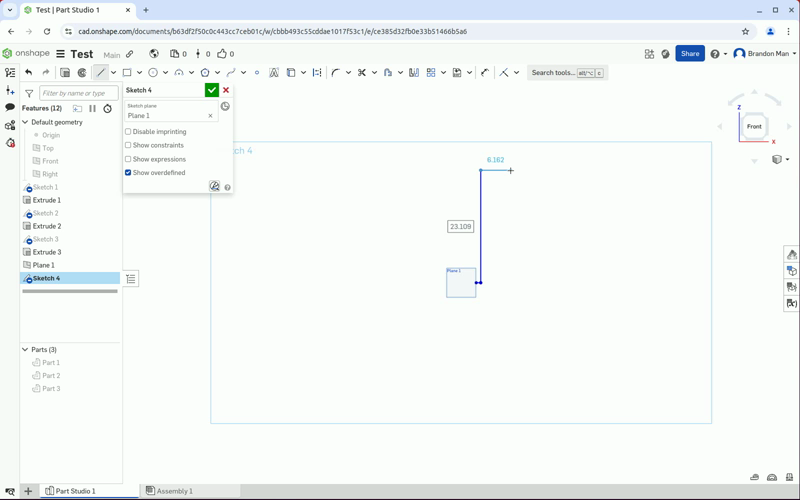
mouse_move(476, 170)
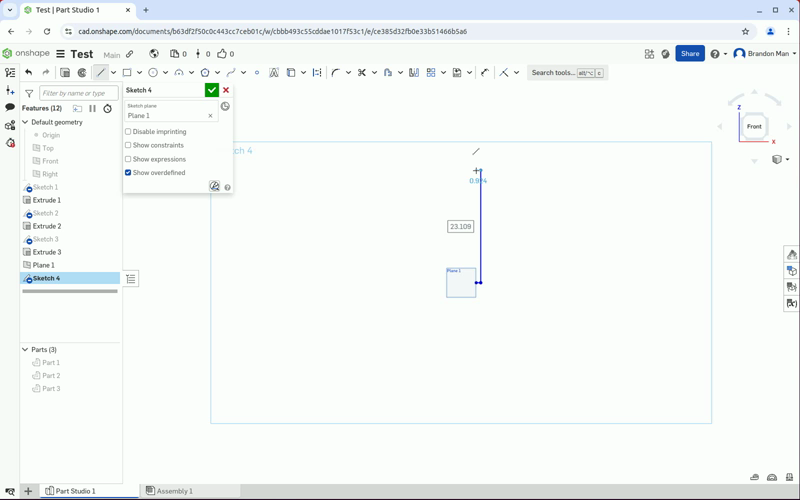
scroll(6)
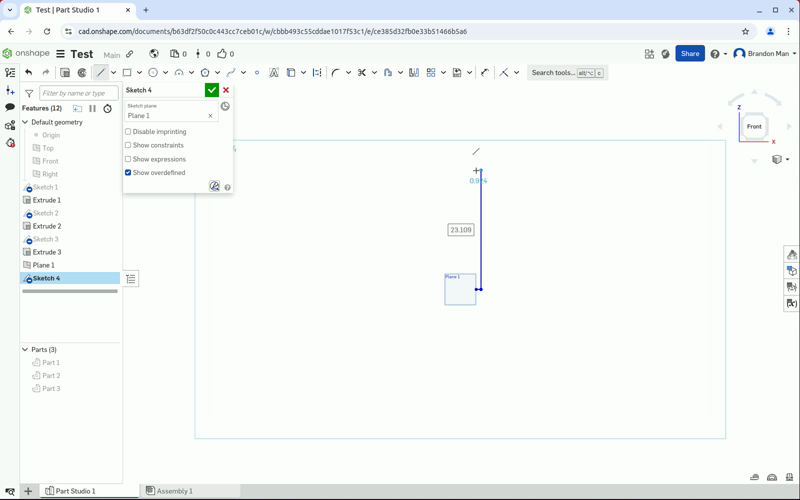
scroll(6)
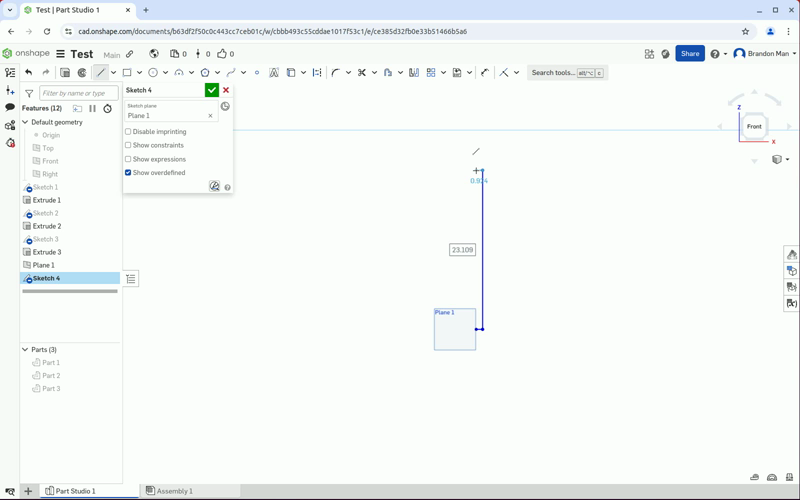
scroll(6)
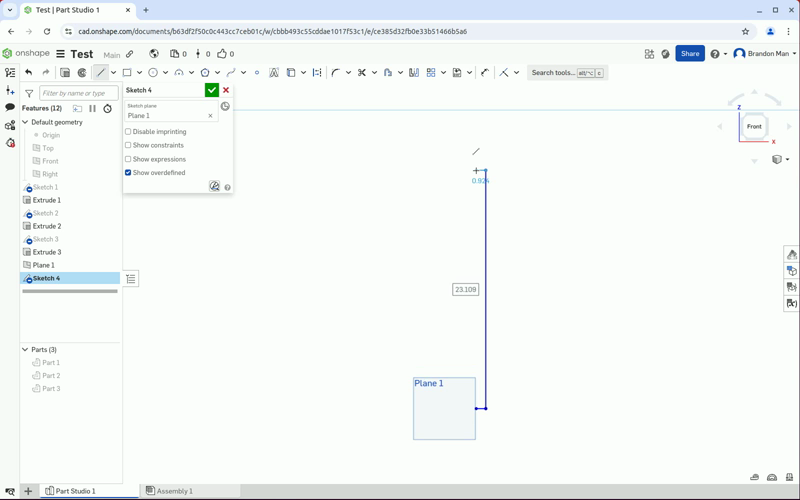
scroll(6)
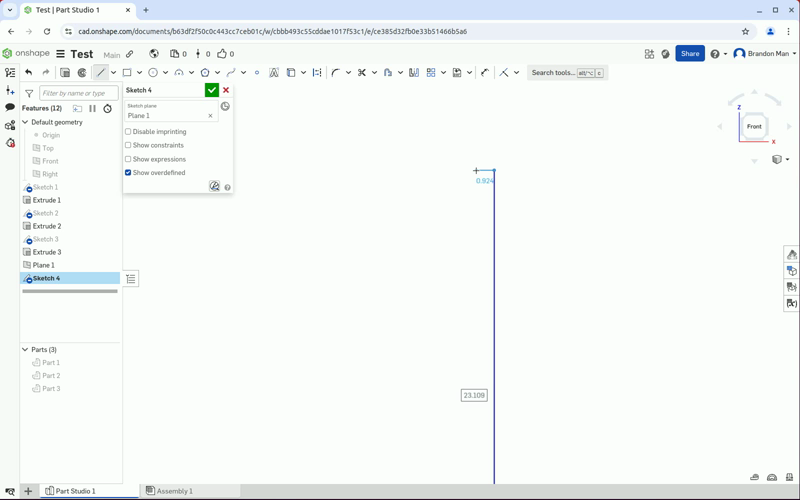
scroll(6)
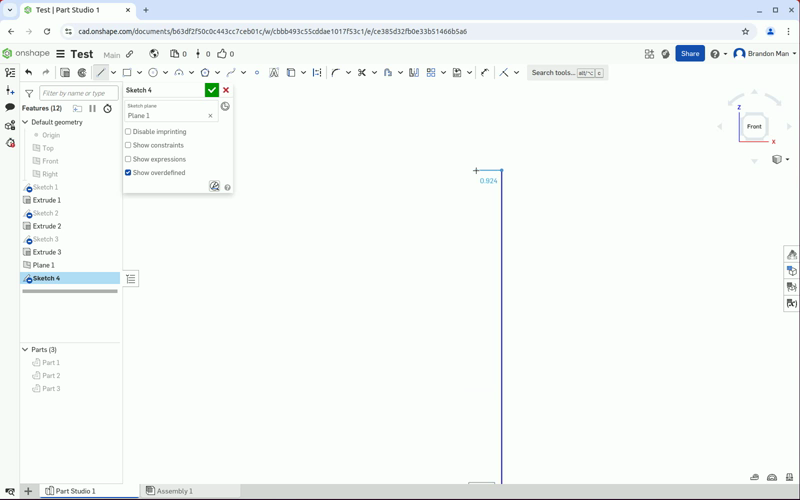
scroll(6)
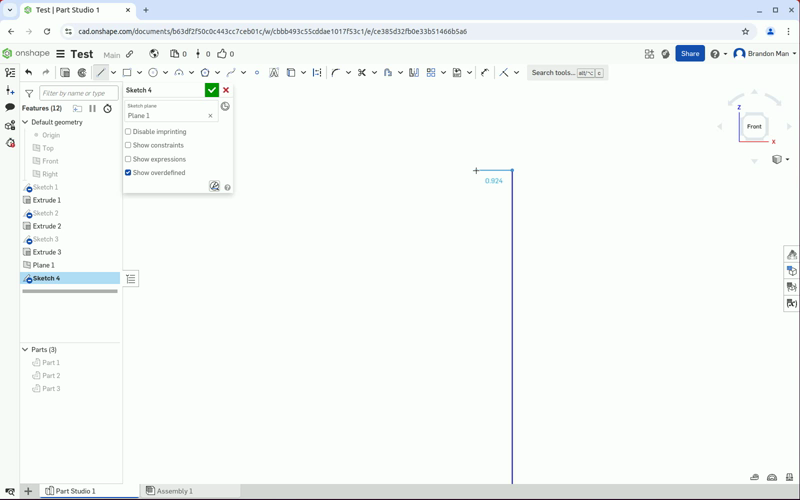
scroll(6)
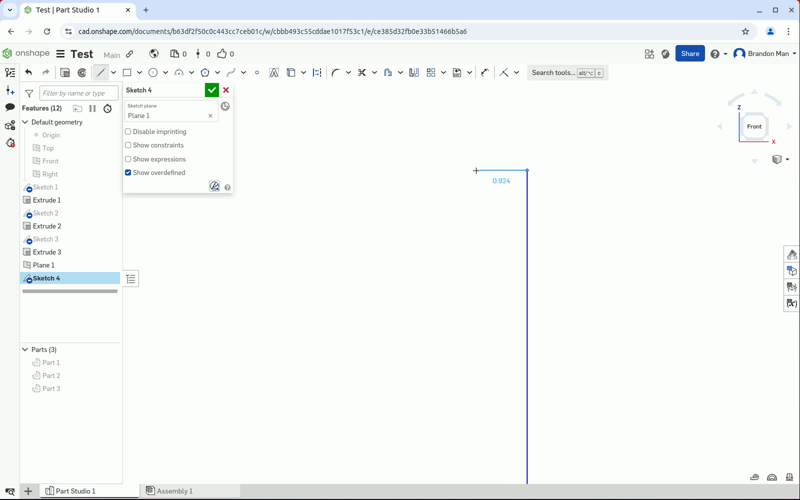
click(476, 170)
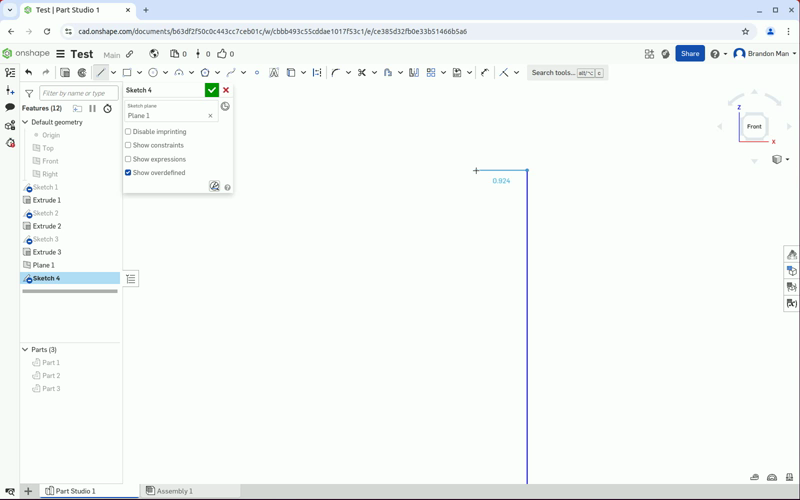
scroll(-6)
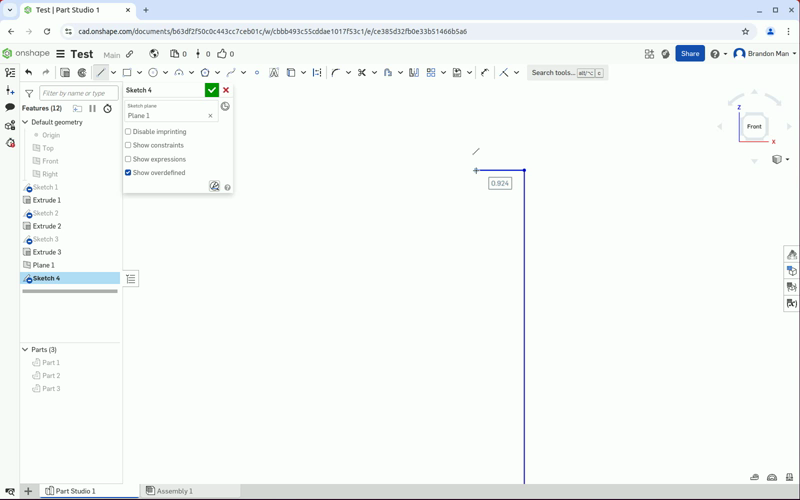
scroll(-6)
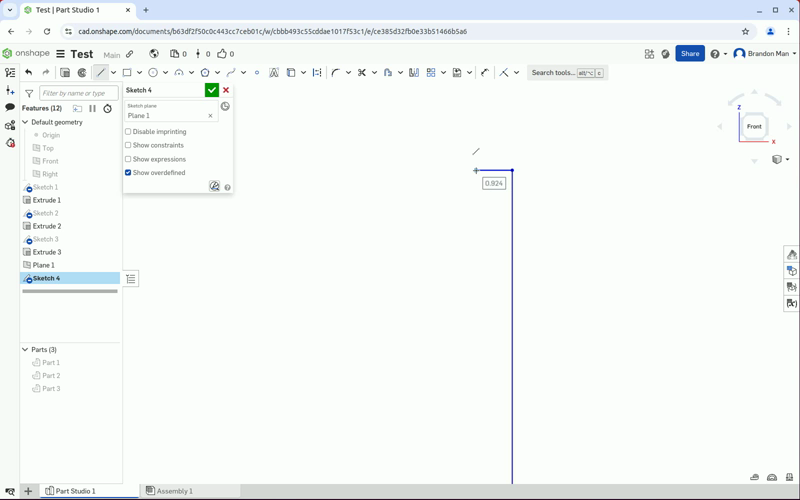
scroll(-6)
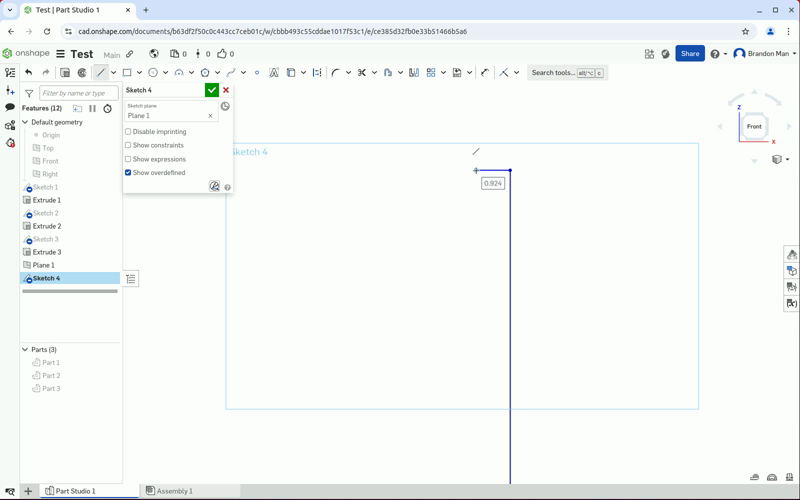
scroll(-6)
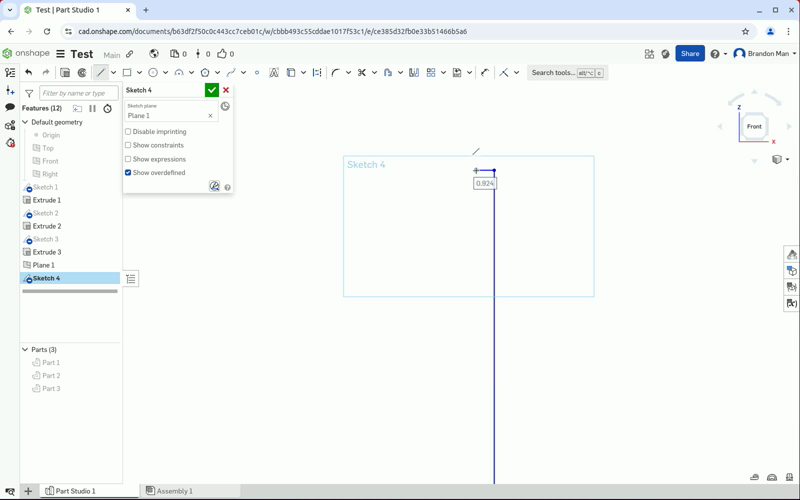
scroll(-6)
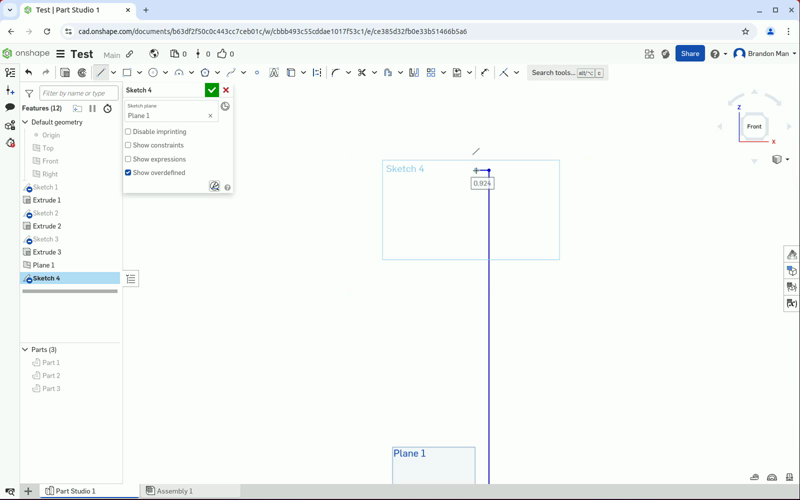
scroll(-6)
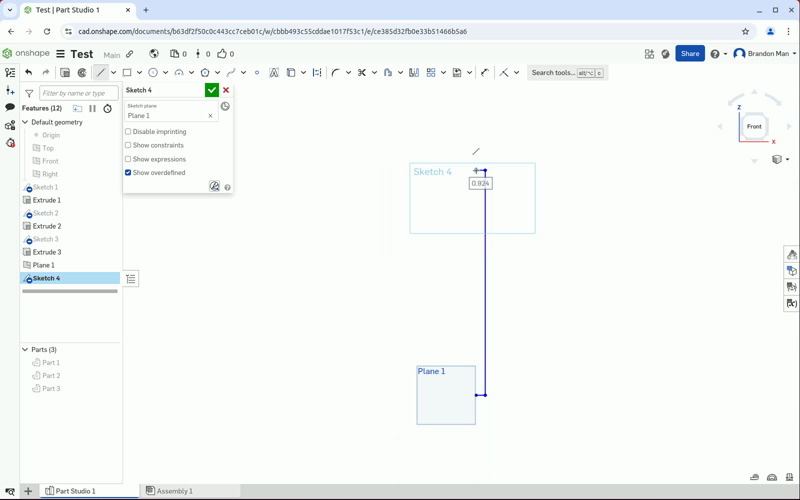
scroll(-6)
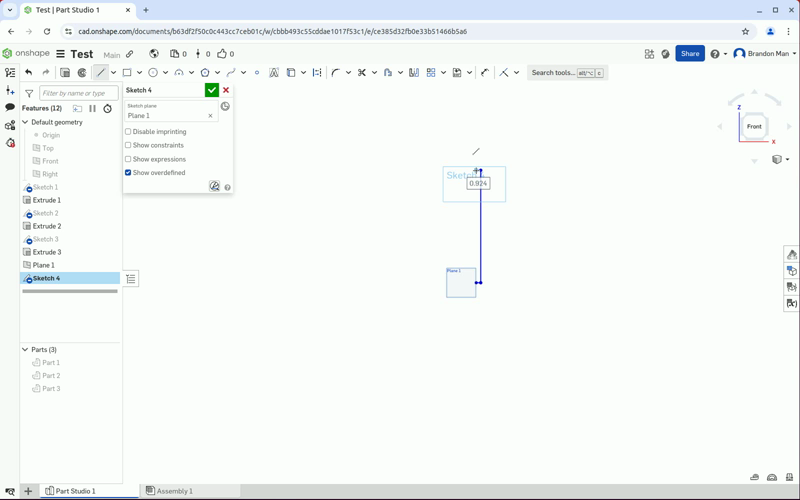
key_up(shift)
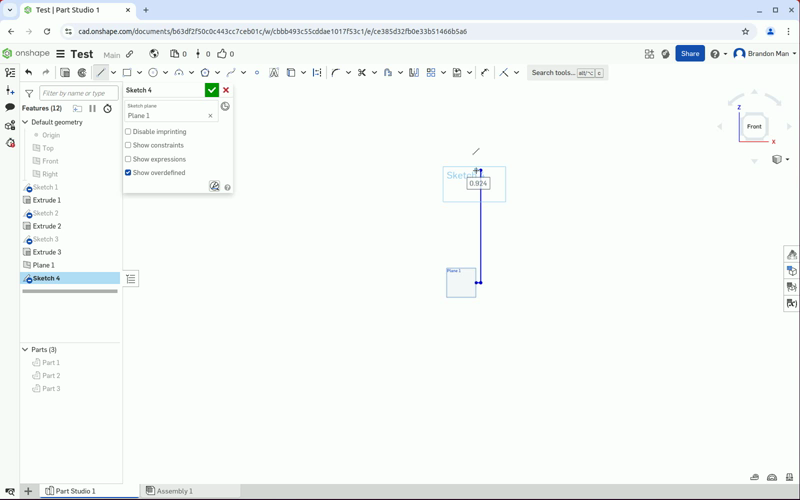
key_down(shift)
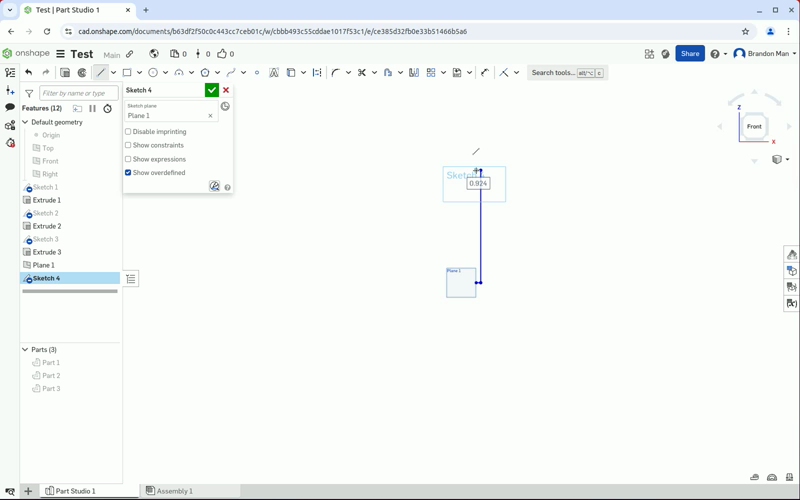
mouse_move(506, 170)
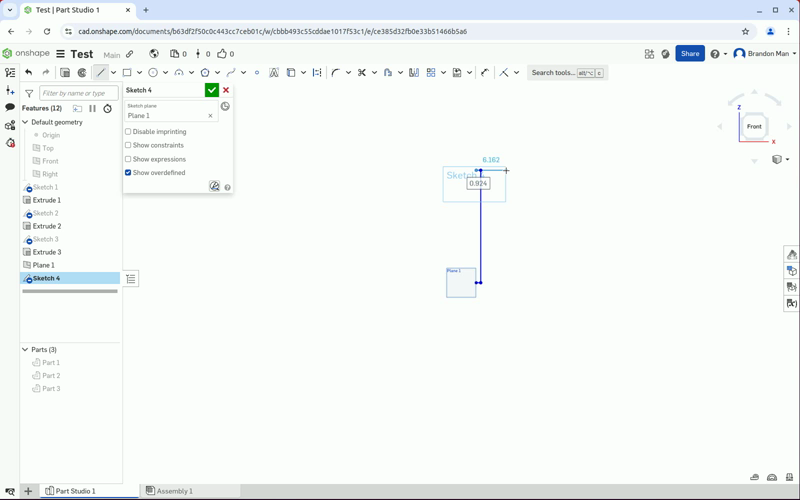
mouse_move(476, 180)
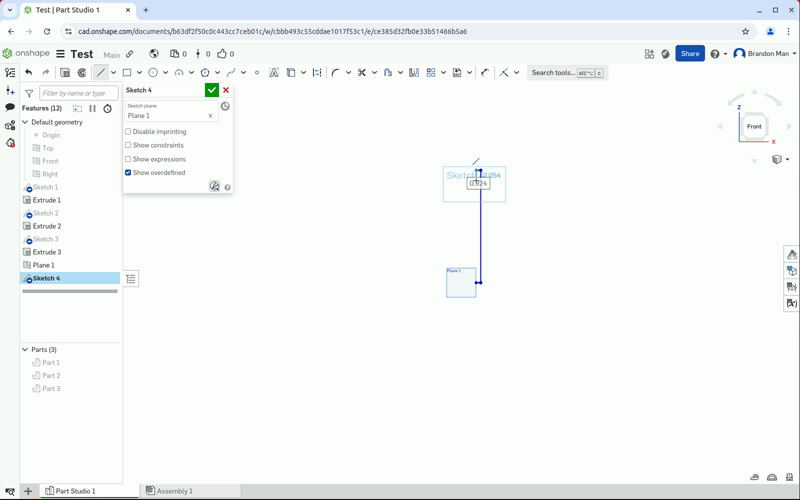
click(476, 180)
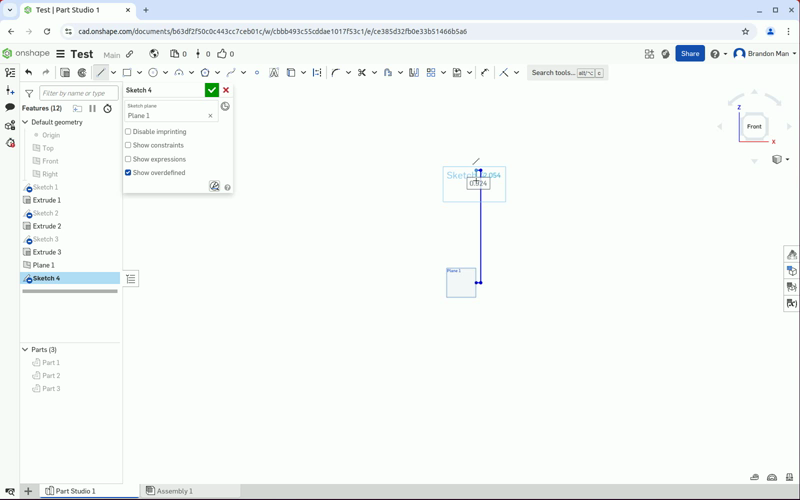
key_up(shift)
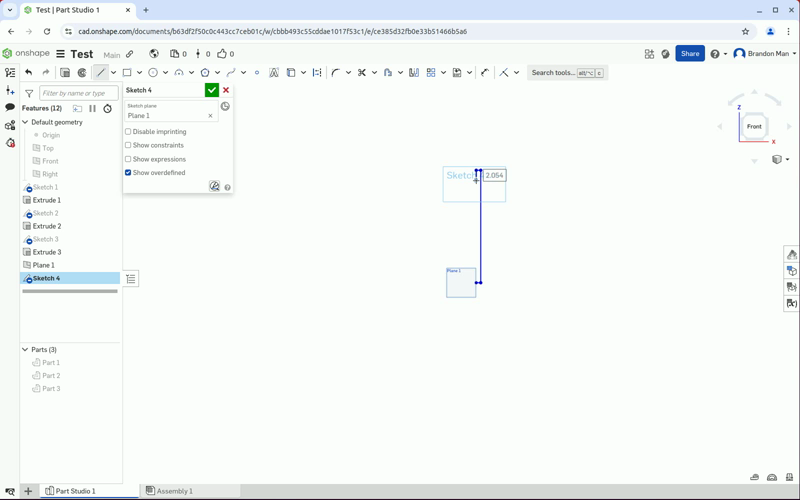
key_down(shift)
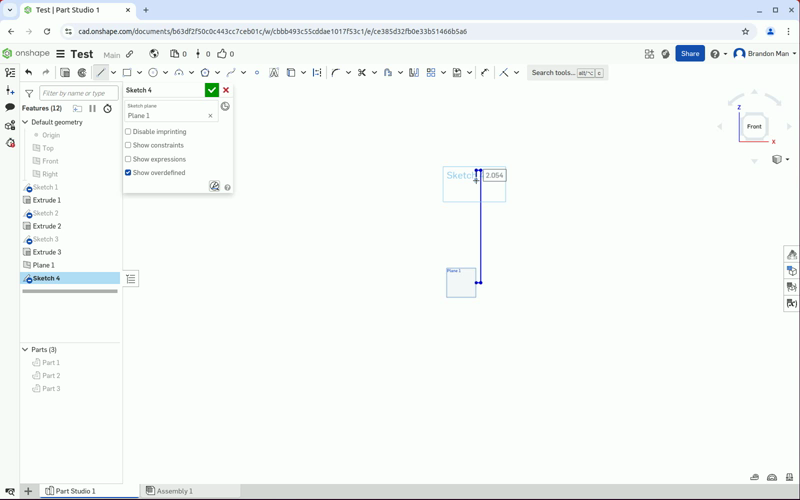
mouse_move(476, 280)
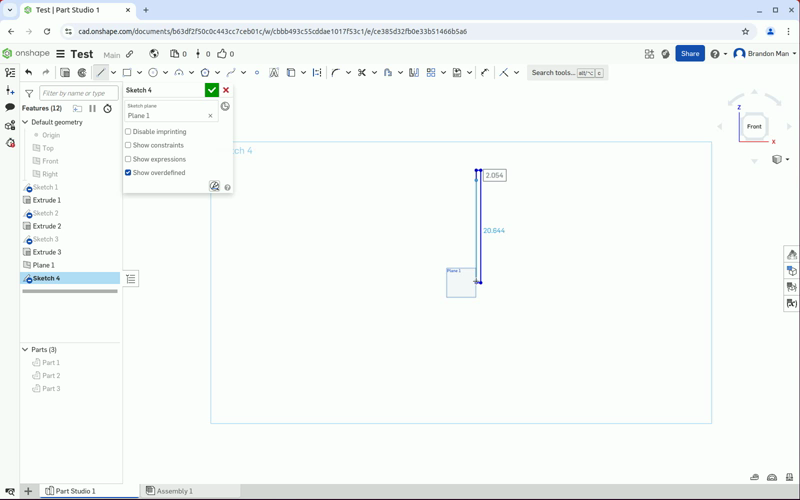
scroll(6)
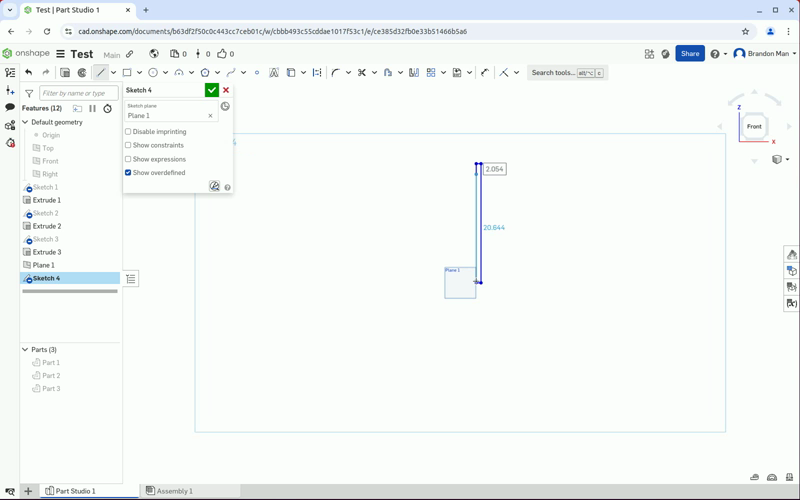
scroll(6)
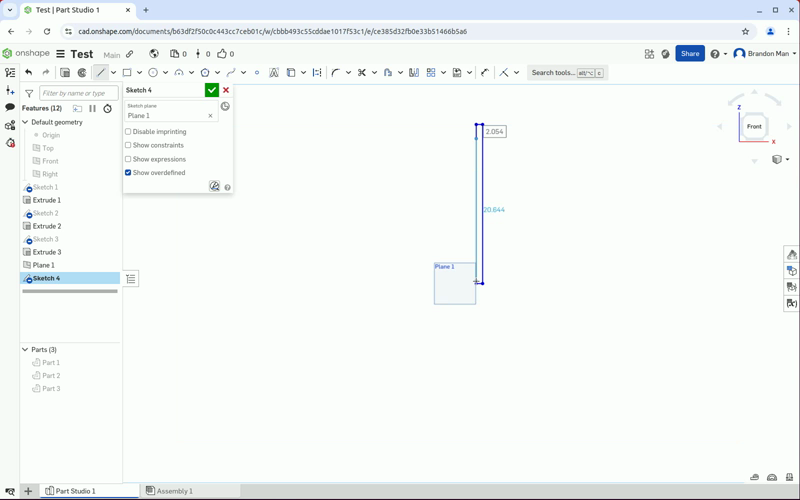
scroll(6)
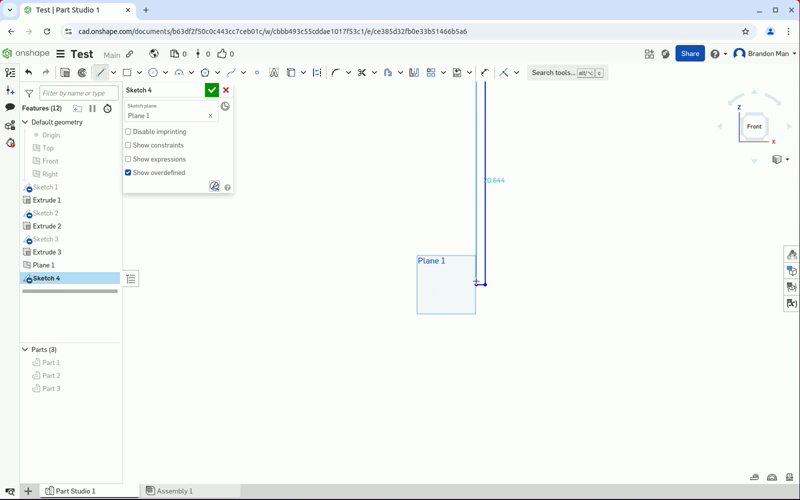
scroll(6)
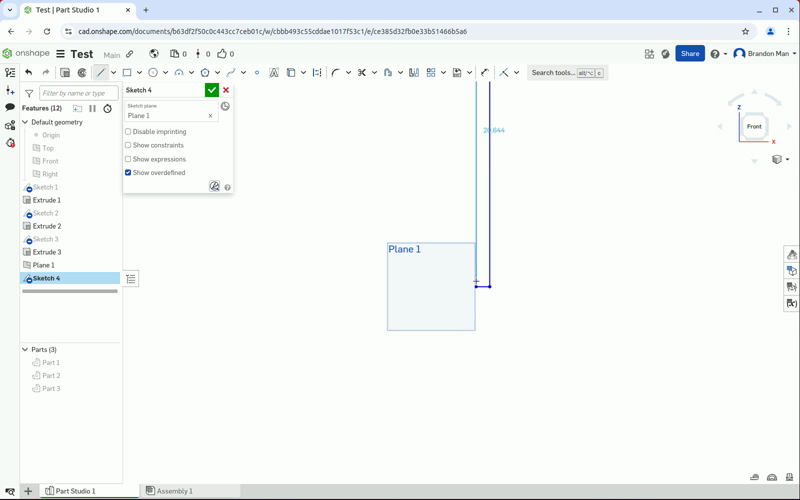
scroll(6)
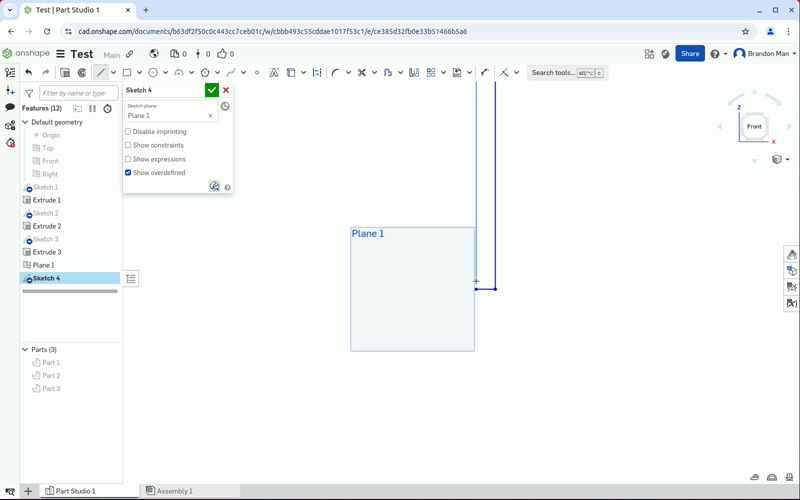
scroll(6)
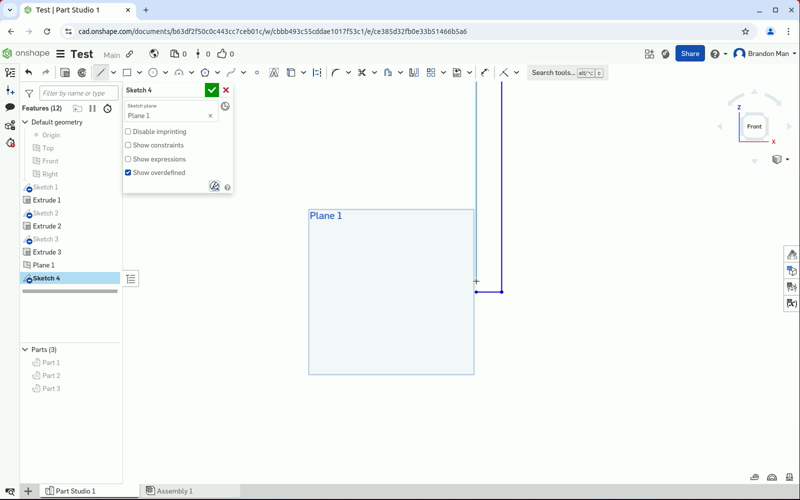
scroll(6)
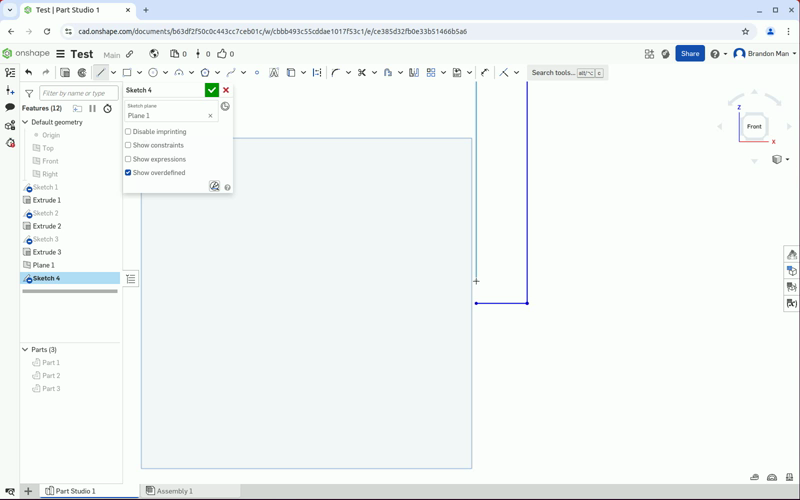
click(476, 280)
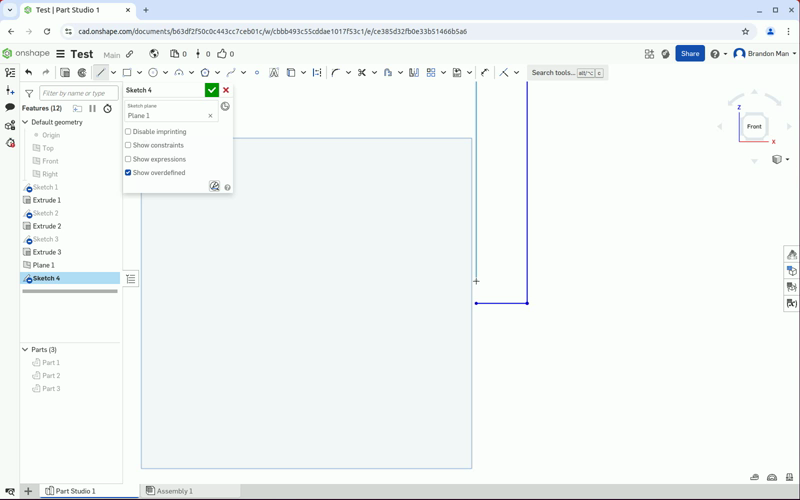
scroll(-6)
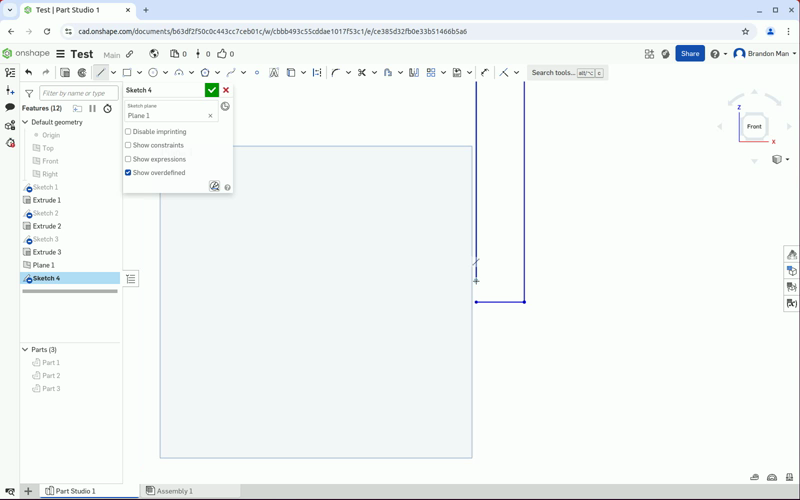
scroll(-6)
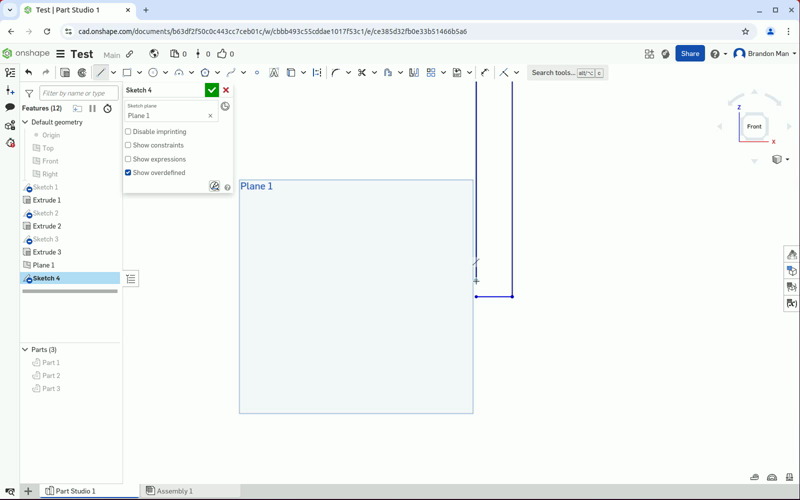
scroll(-6)
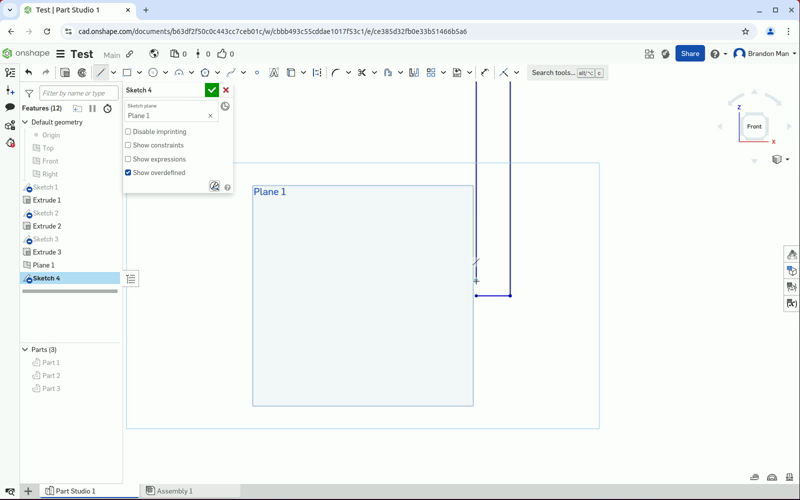
scroll(-6)
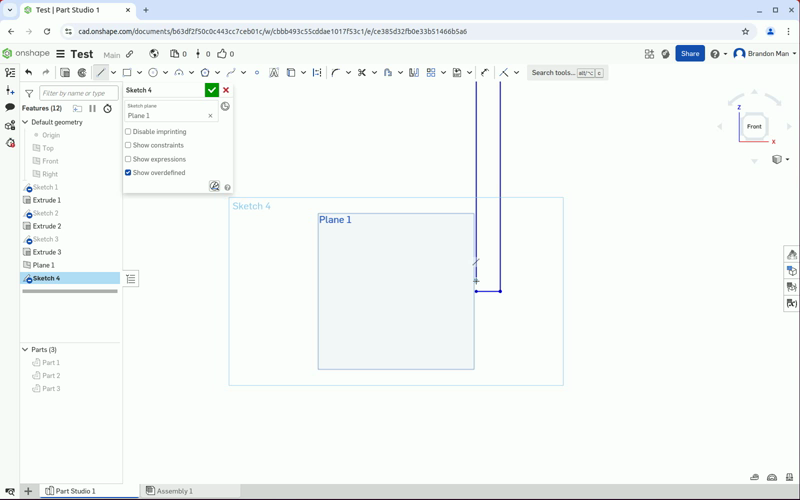
scroll(-6)
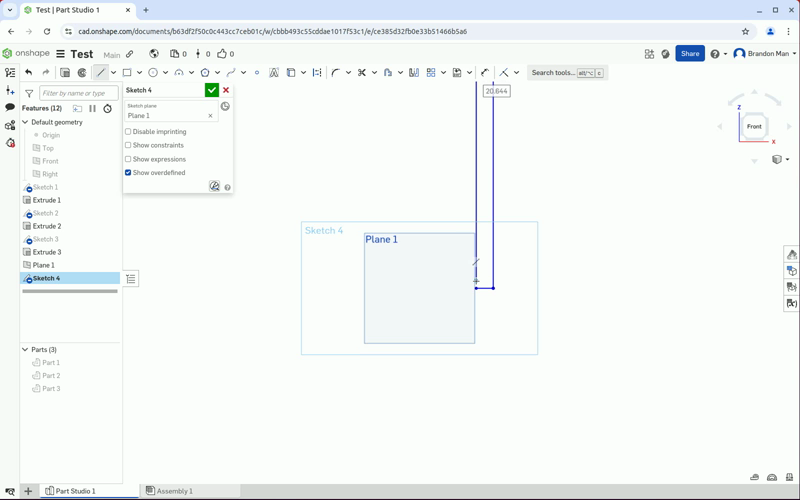
scroll(-6)
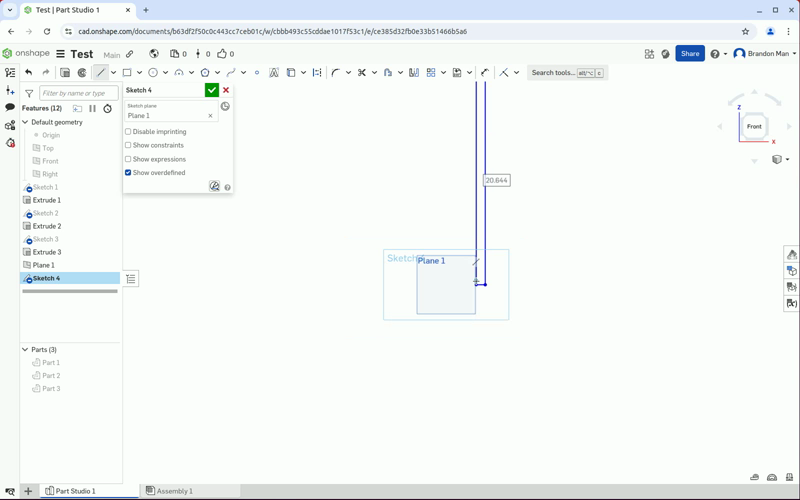
scroll(-6)
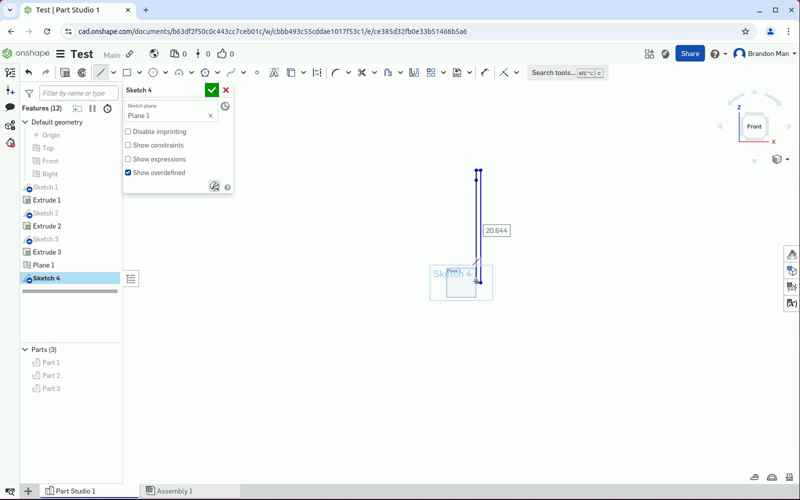
key_up(shift)
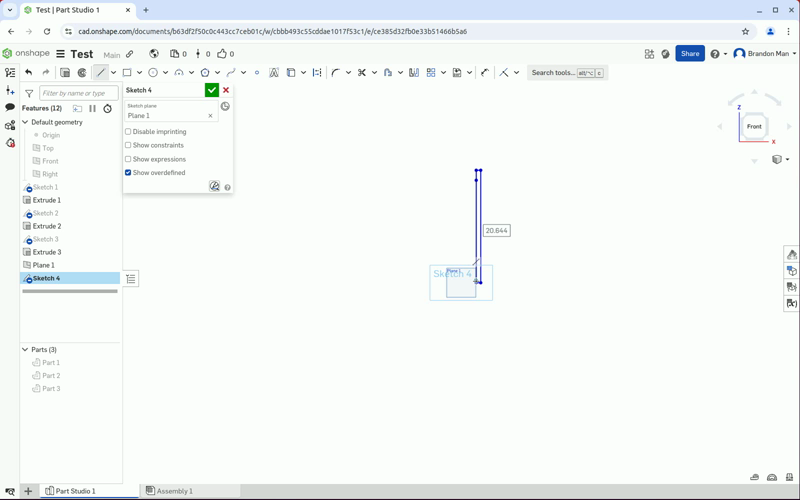
mouse_move(506, 280)
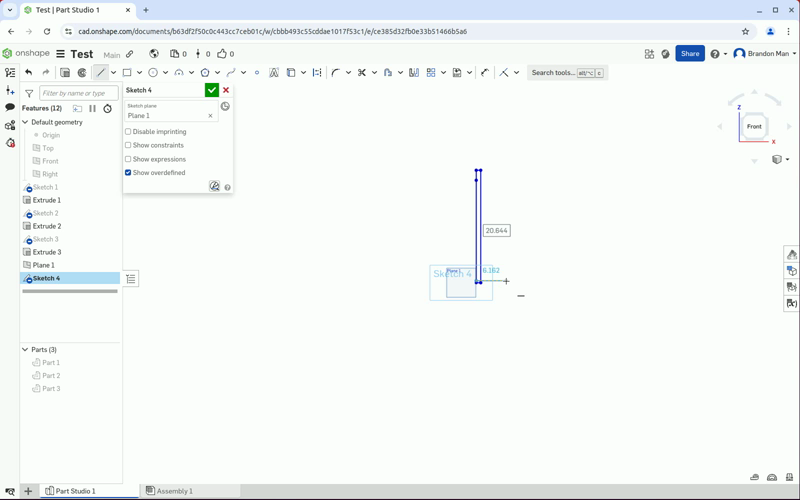
key_down(shift)
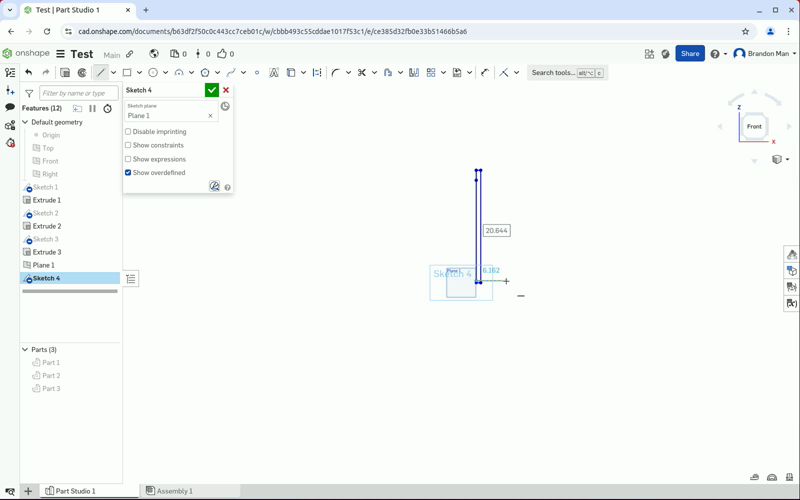
mouse_move(476, 282)
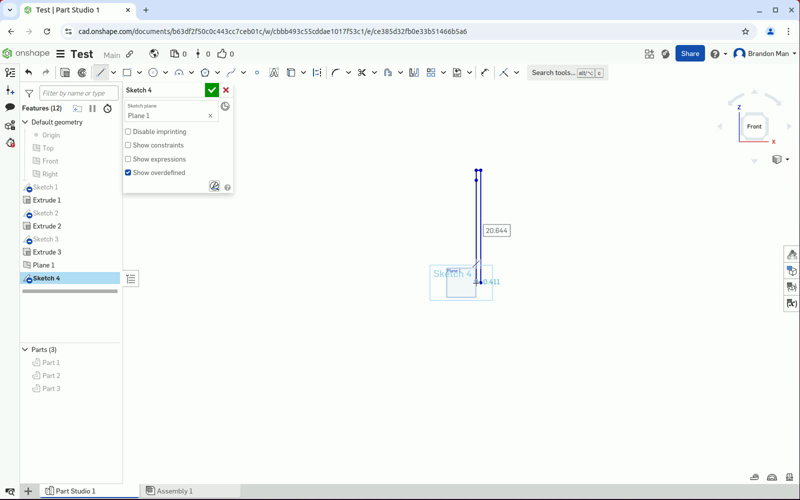
scroll(6)
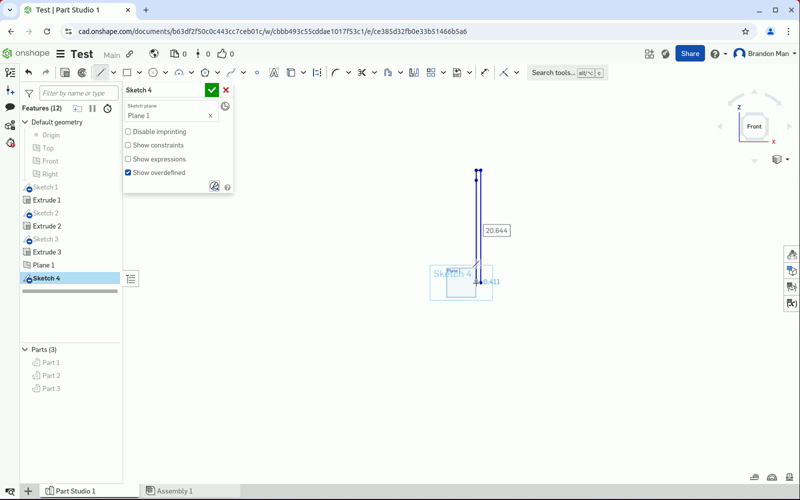
scroll(6)
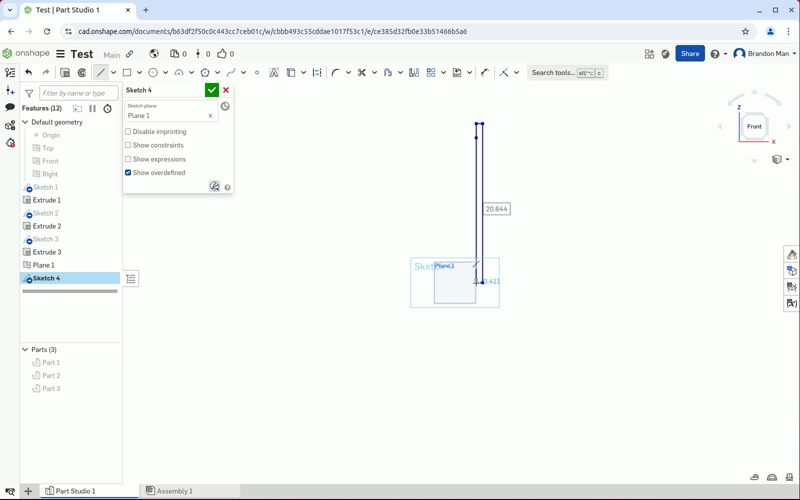
scroll(6)
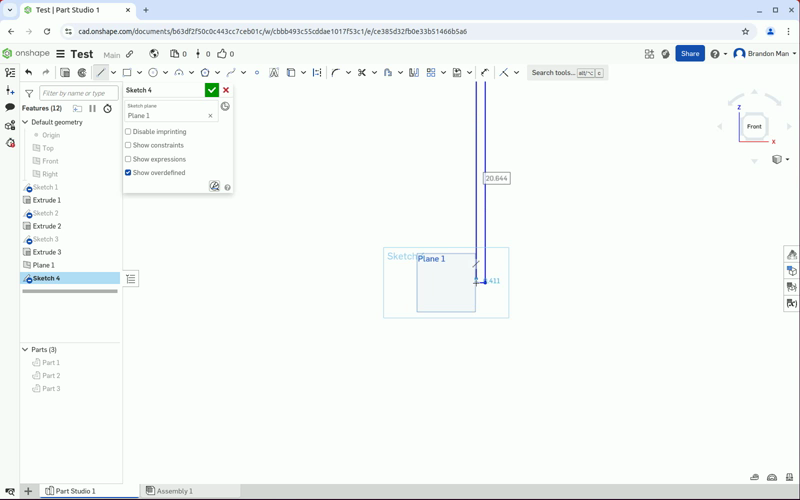
scroll(6)
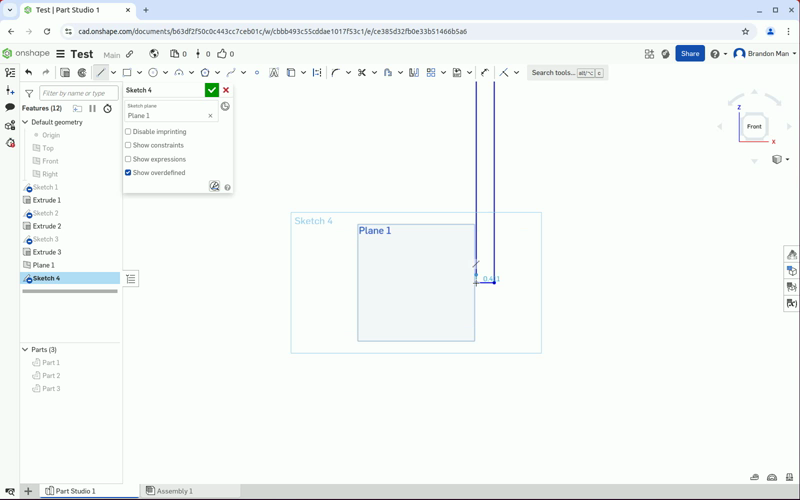
scroll(6)
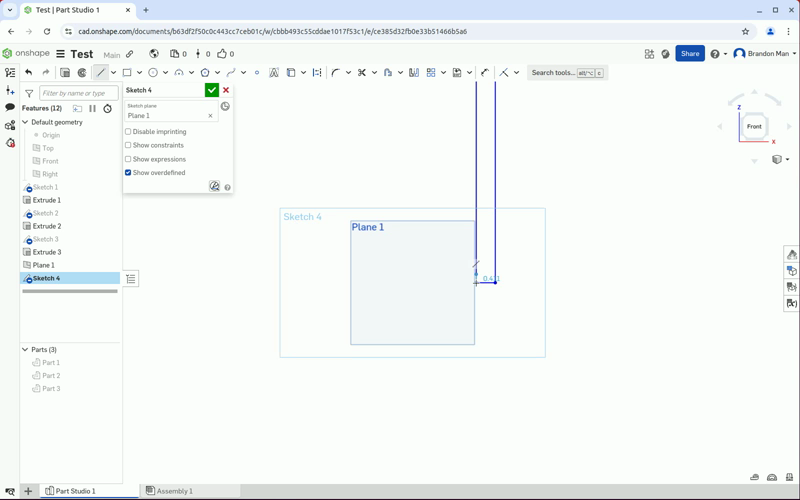
scroll(6)
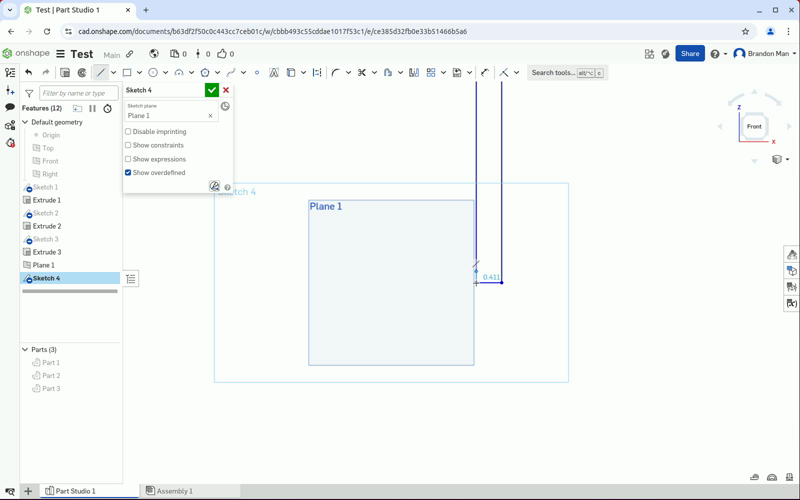
scroll(6)
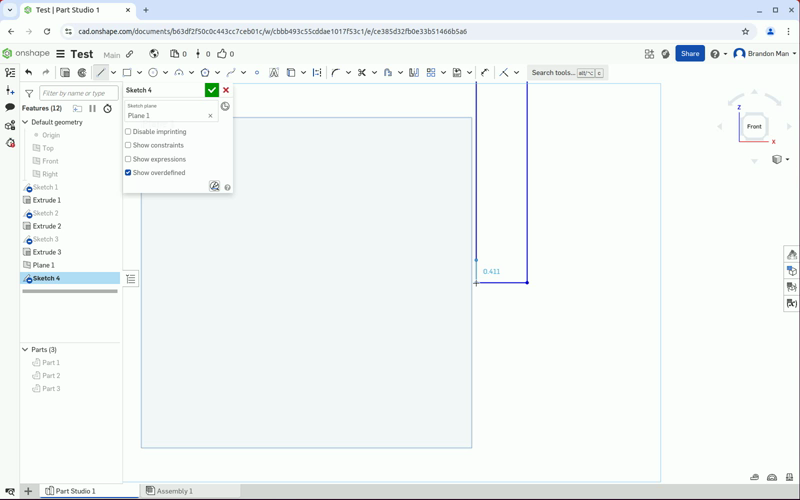
key_up(shift)
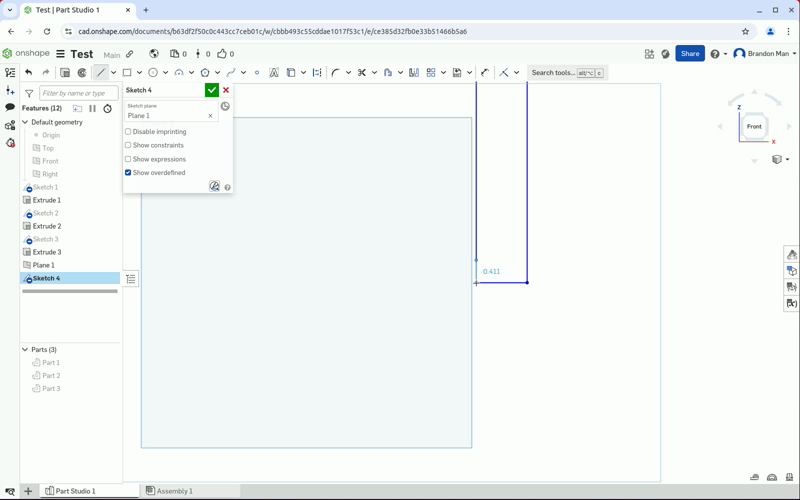
click(476, 282)
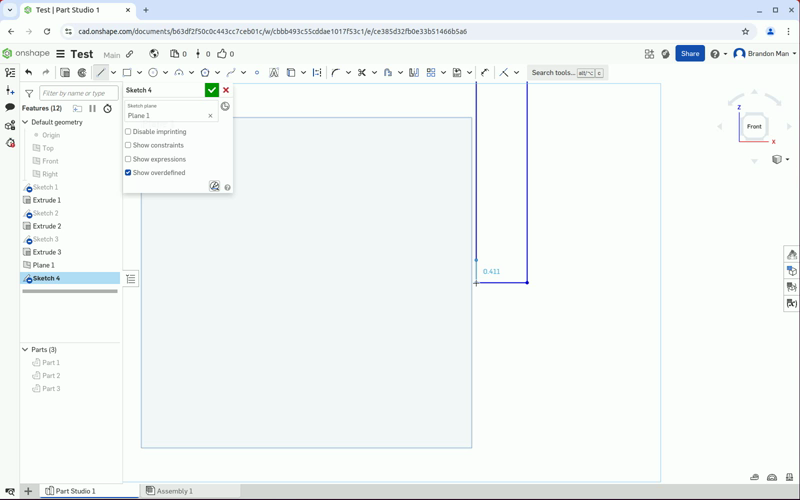
scroll(-6)
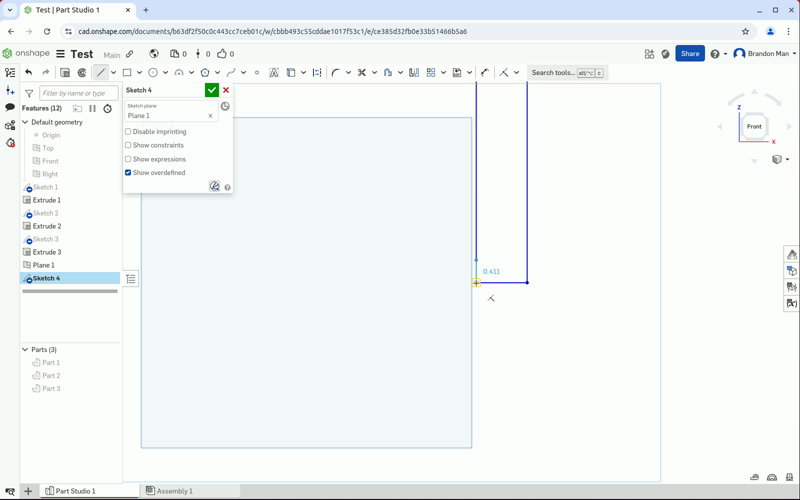
scroll(-6)
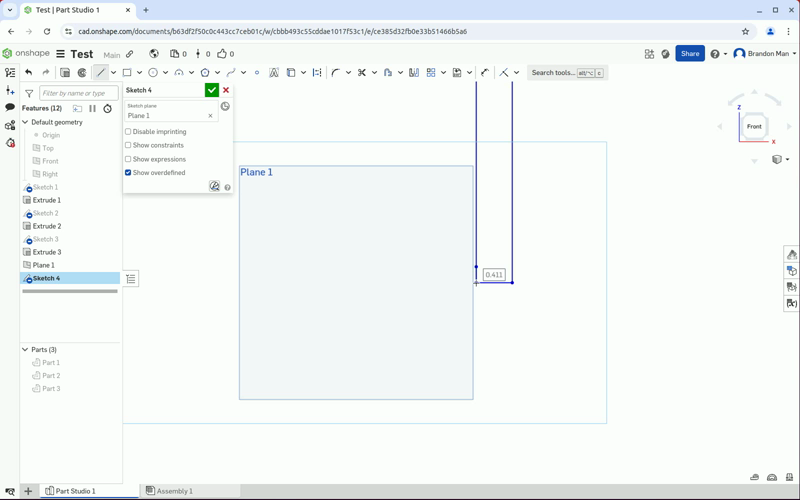
scroll(-6)
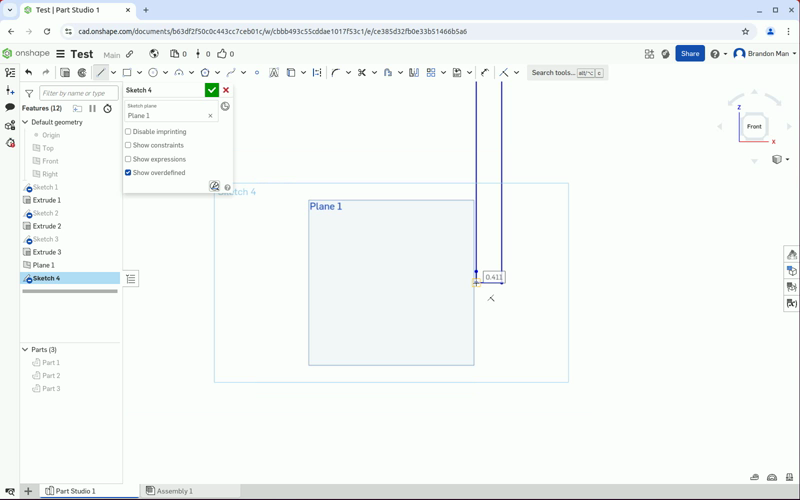
scroll(-6)
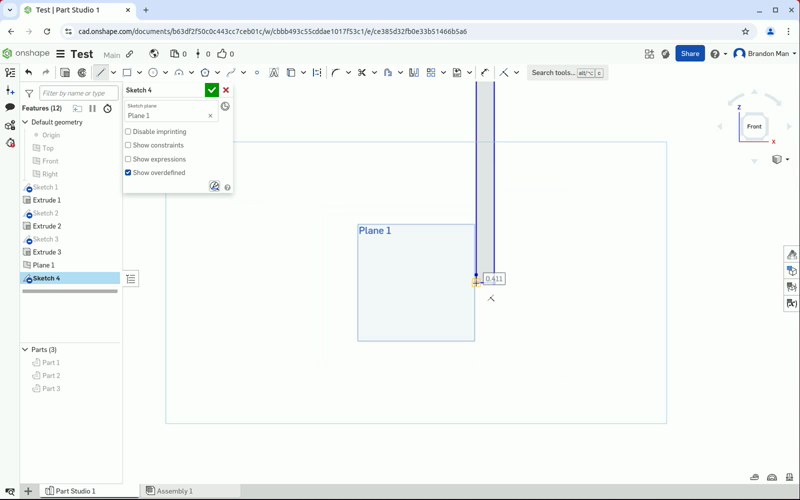
scroll(-6)
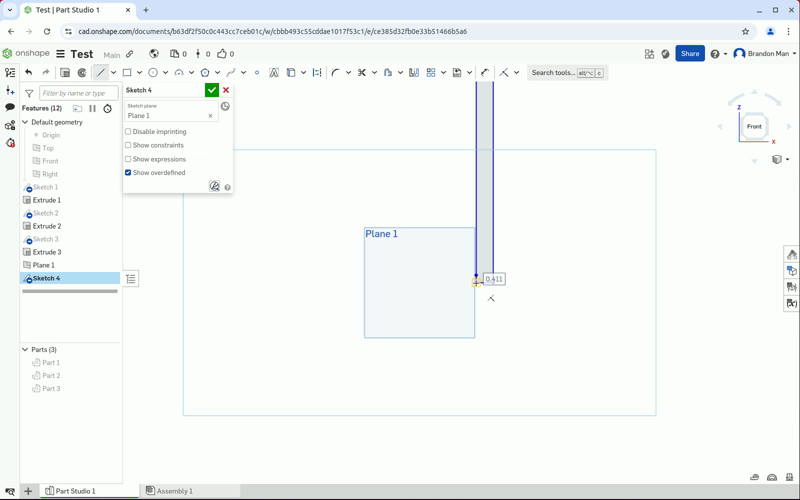
scroll(-6)
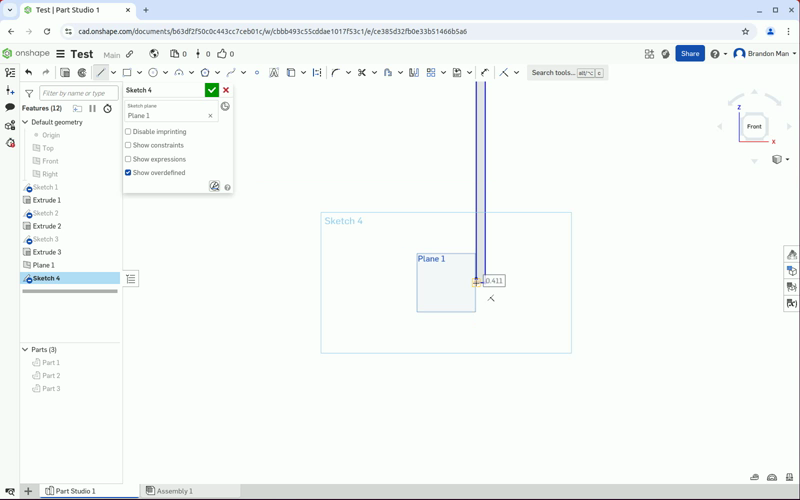
scroll(-6)
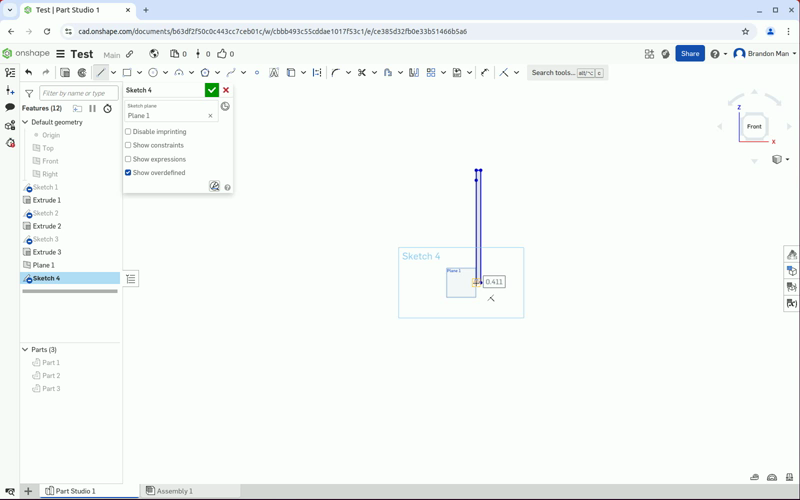
key(esc)
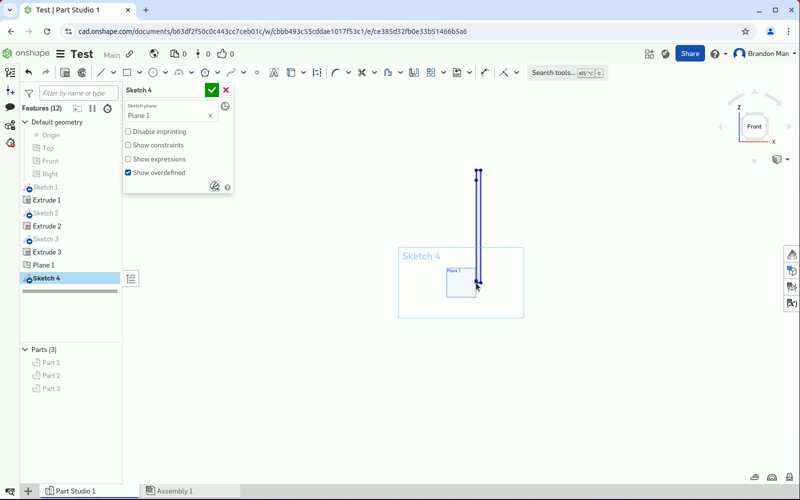
mouse_move(479, 190)
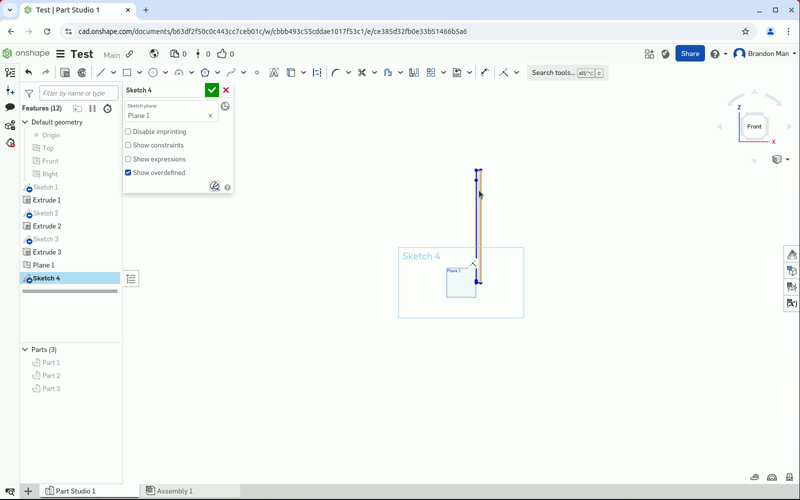
scroll(6)
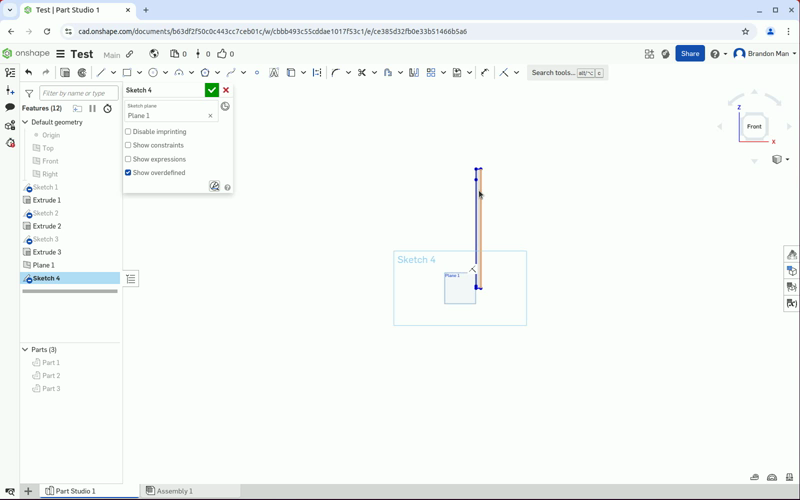
scroll(6)
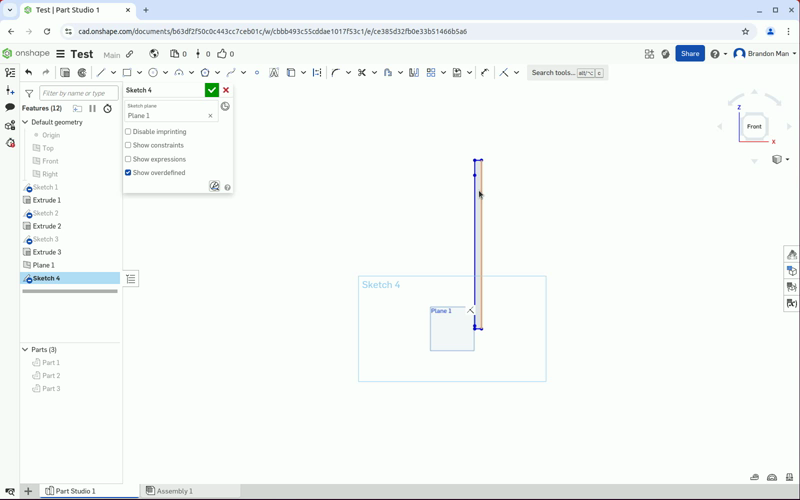
scroll(6)
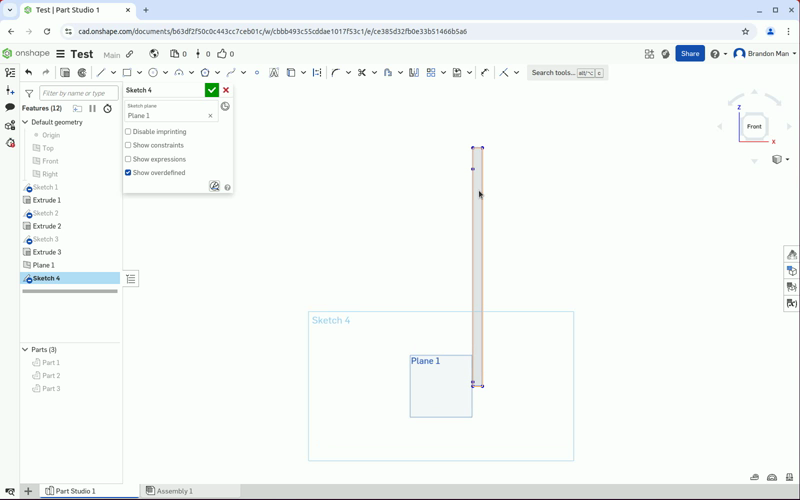
scroll(6)
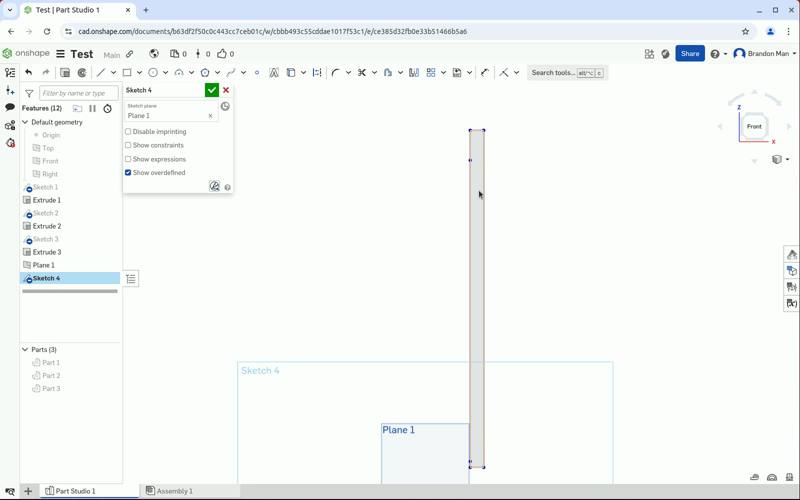
scroll(6)
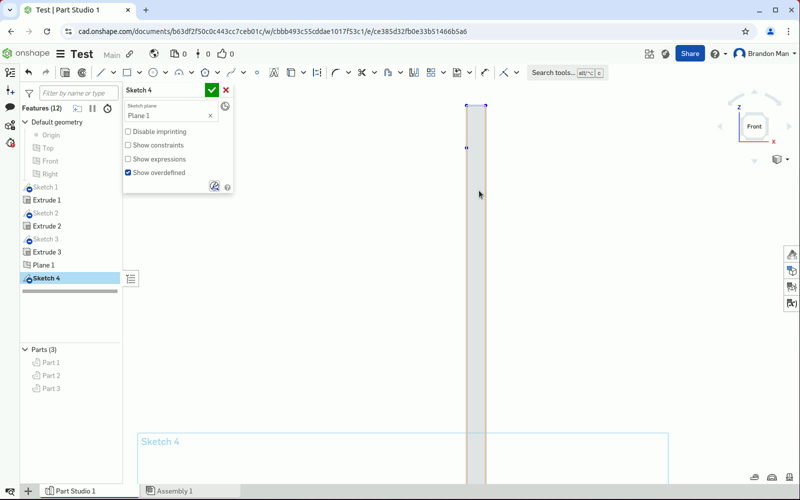
scroll(6)
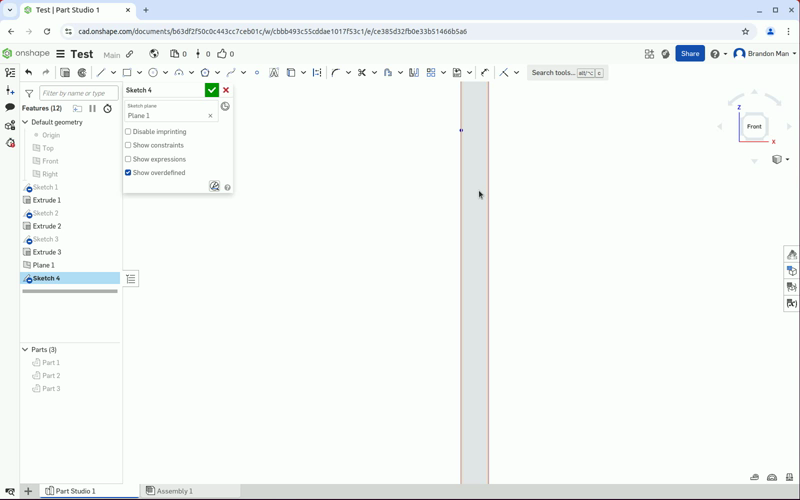
scroll(6)
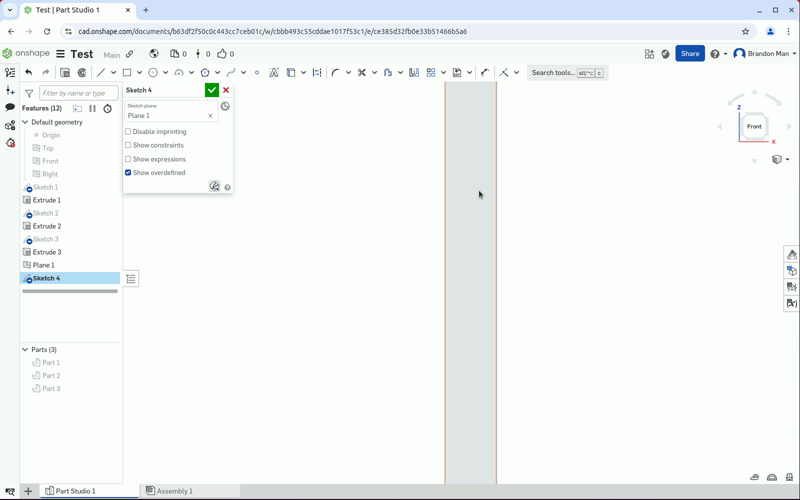
click(479, 190)
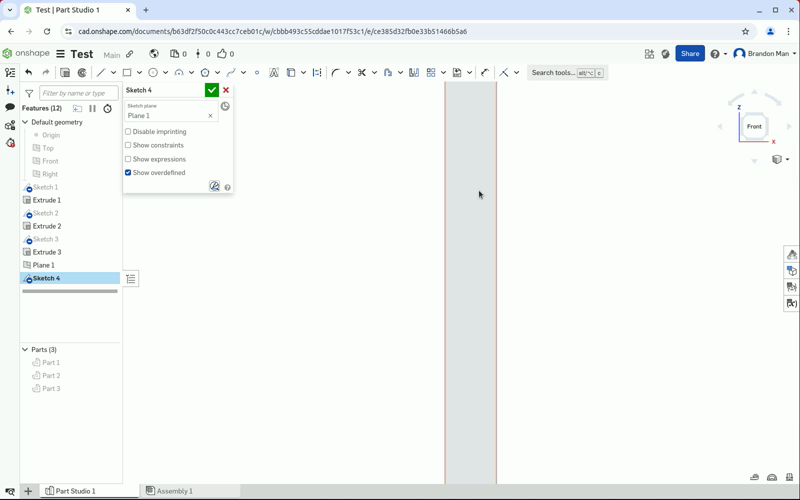
scroll(-6)
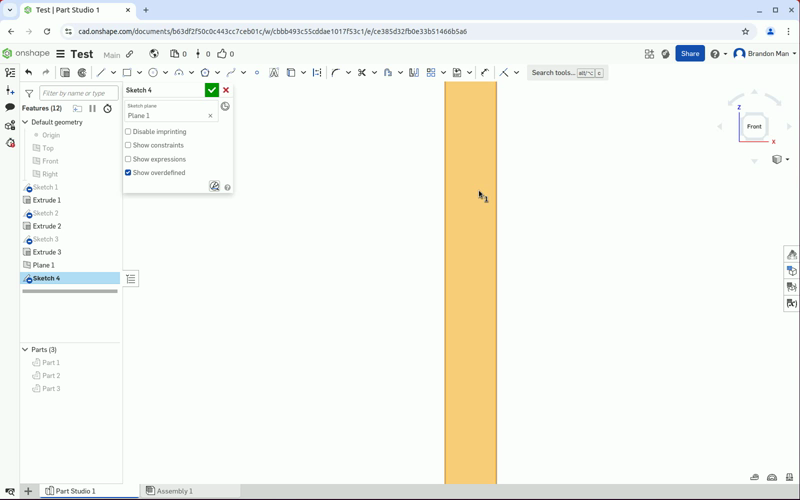
scroll(-6)
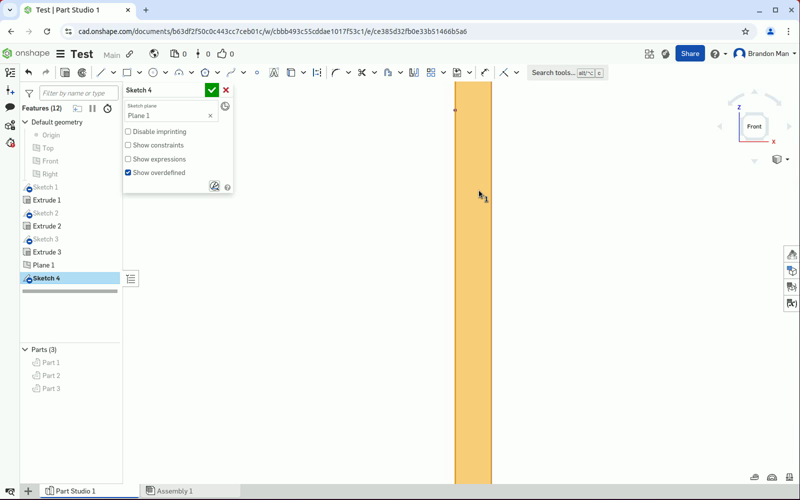
scroll(-6)
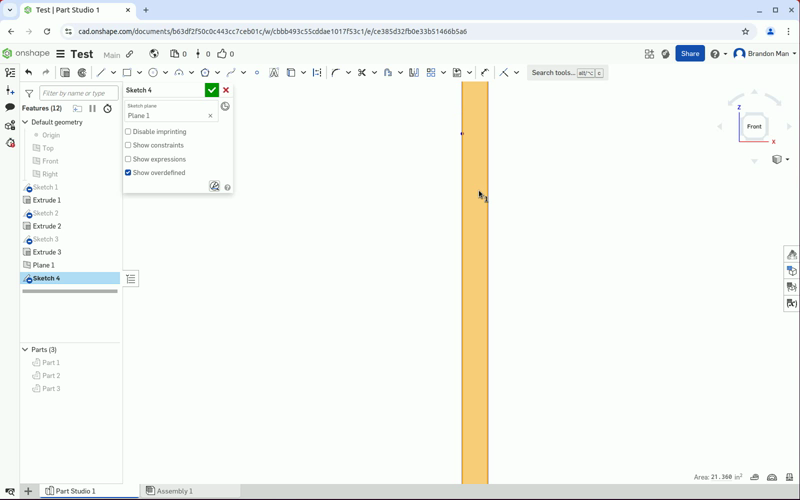
scroll(-6)
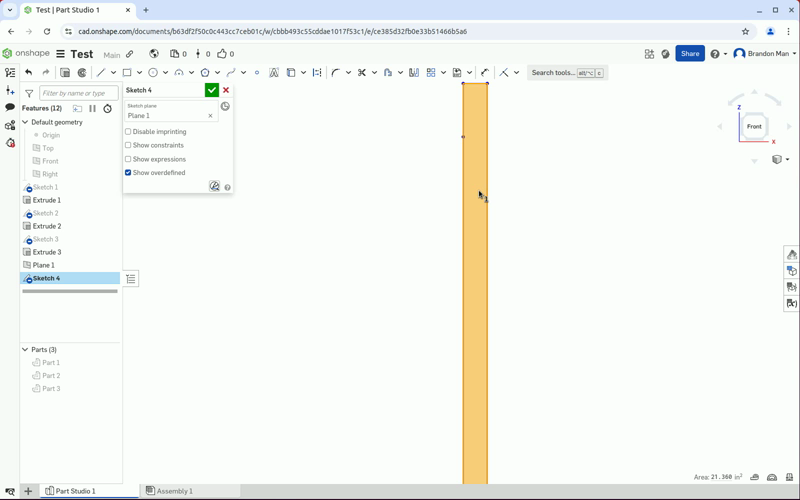
scroll(-6)
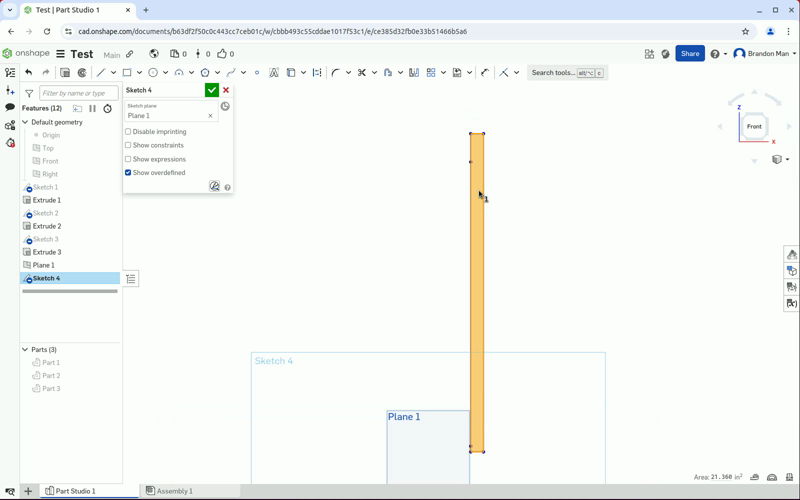
scroll(-6)
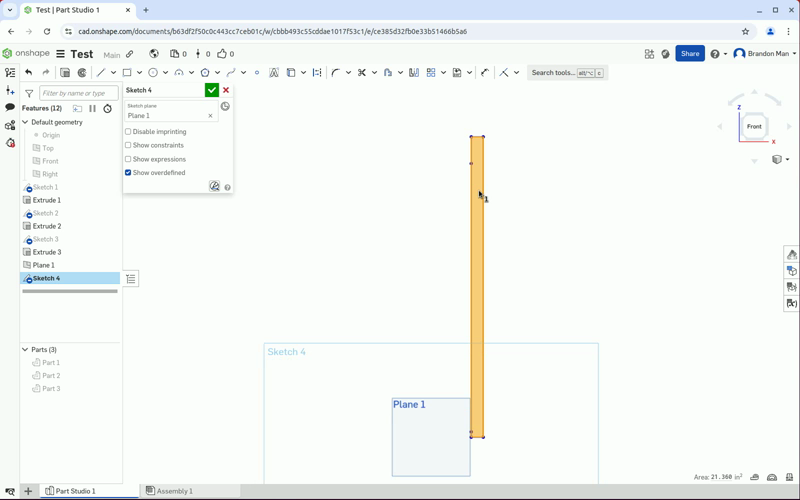
scroll(-6)
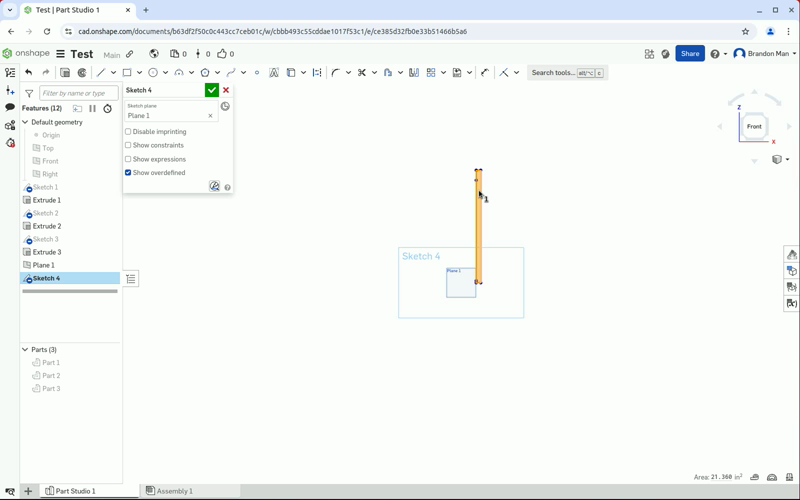
mouse_move(73, 352)
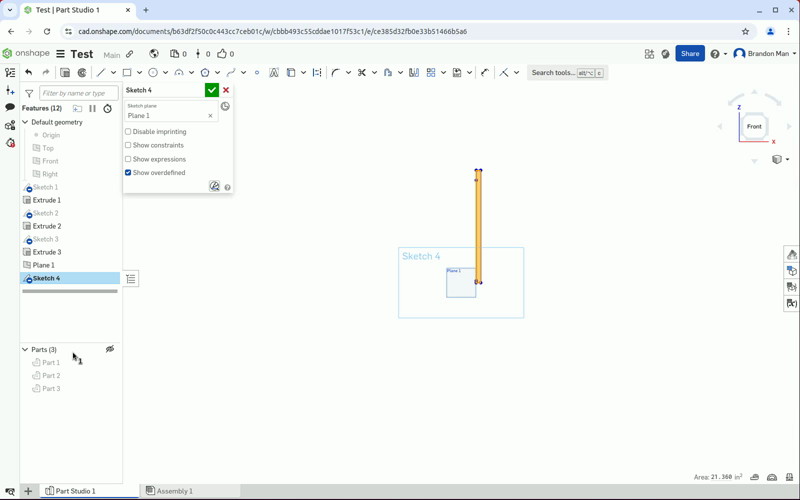
key(shift+y)
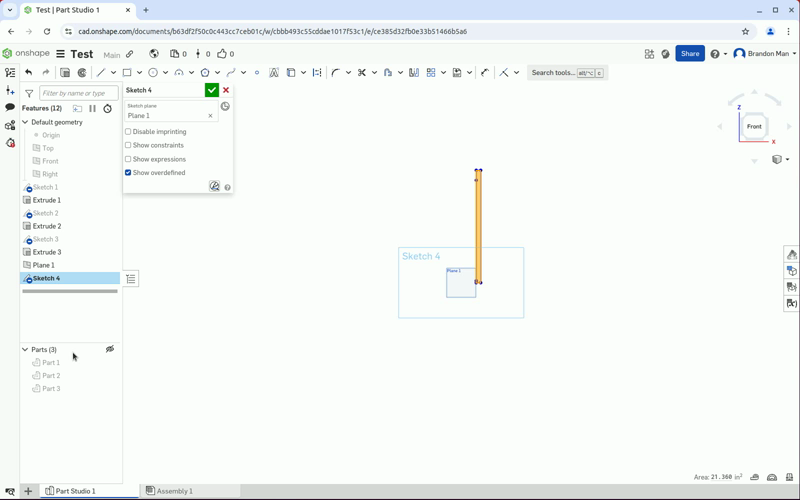
key(shift+e)
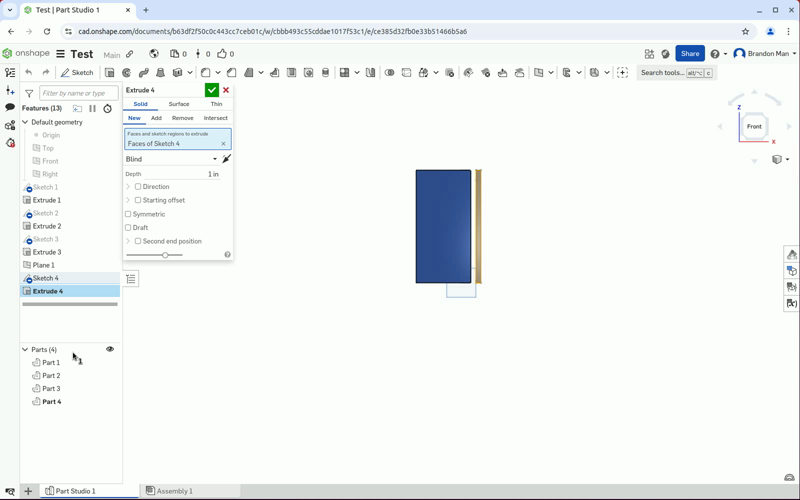
mouse_move(143, 106)
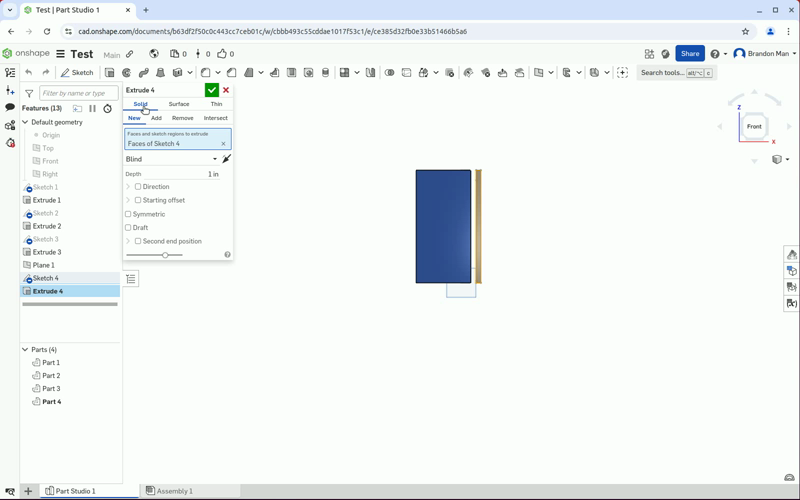
click(143, 106)
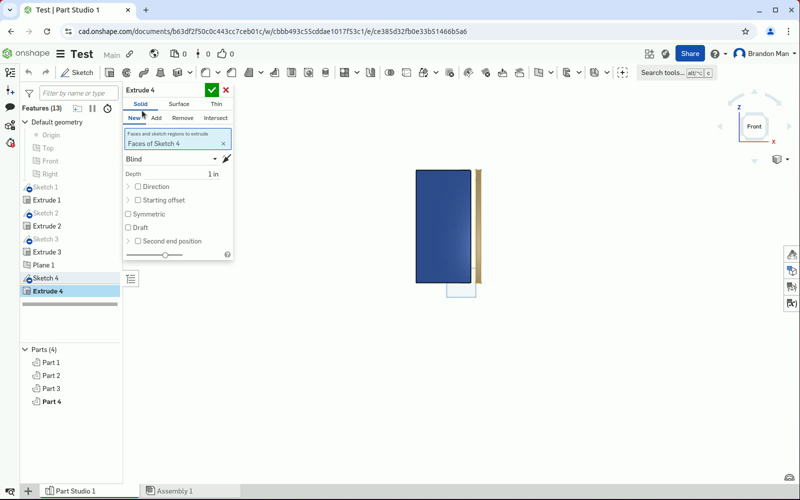
mouse_move(137, 120)
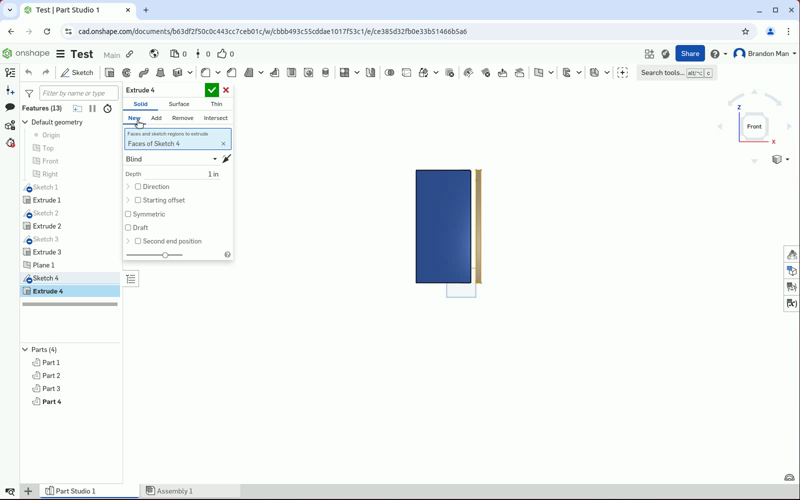
click(137, 120)
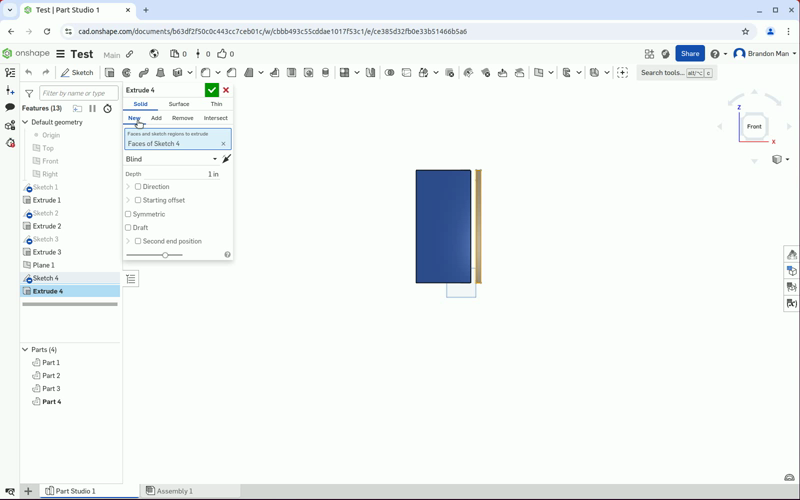
key(tab, 4)
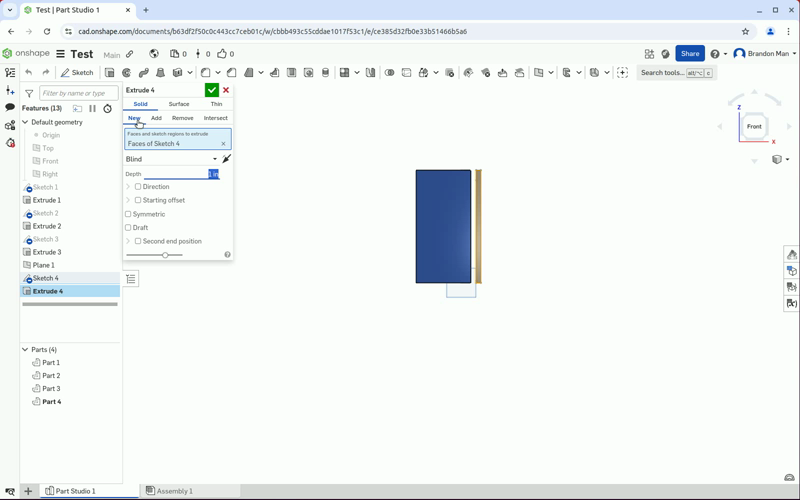
text(-9.628)
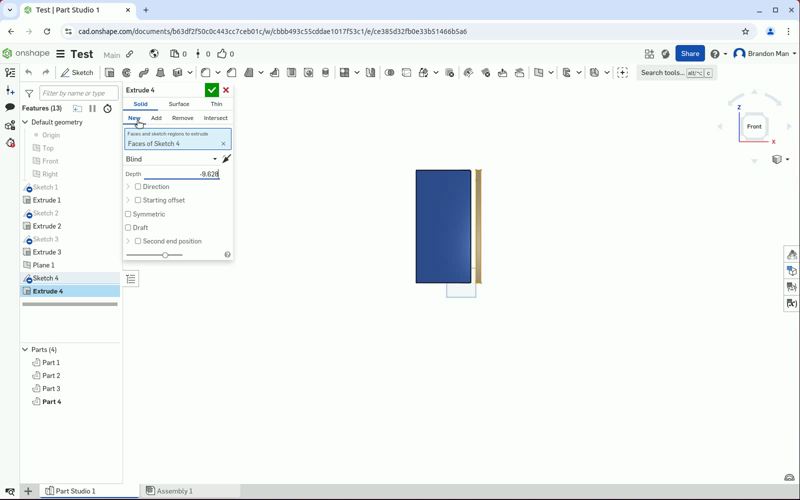
key(enter)
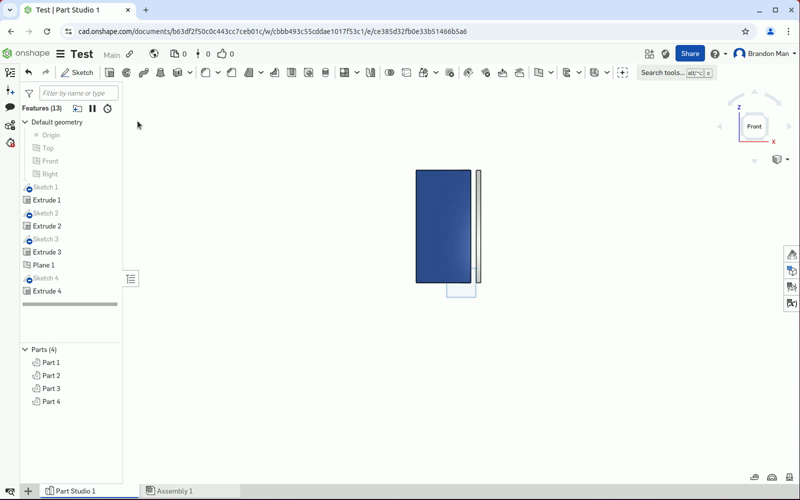
key(shift+h)
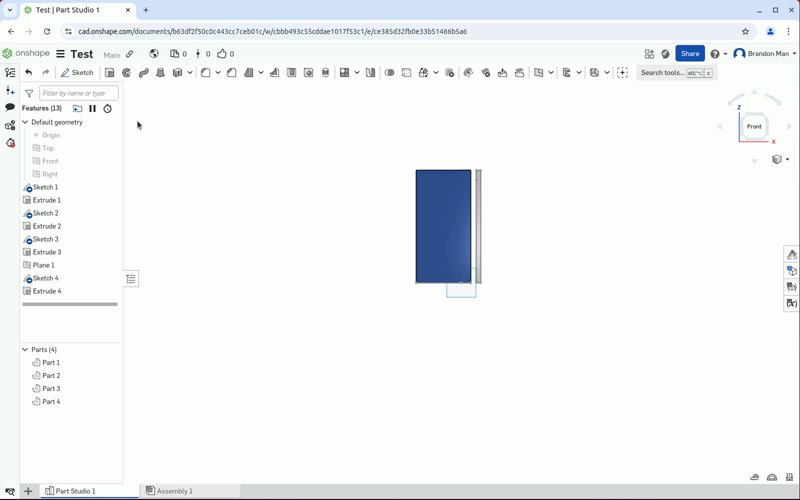
key(shift+h)
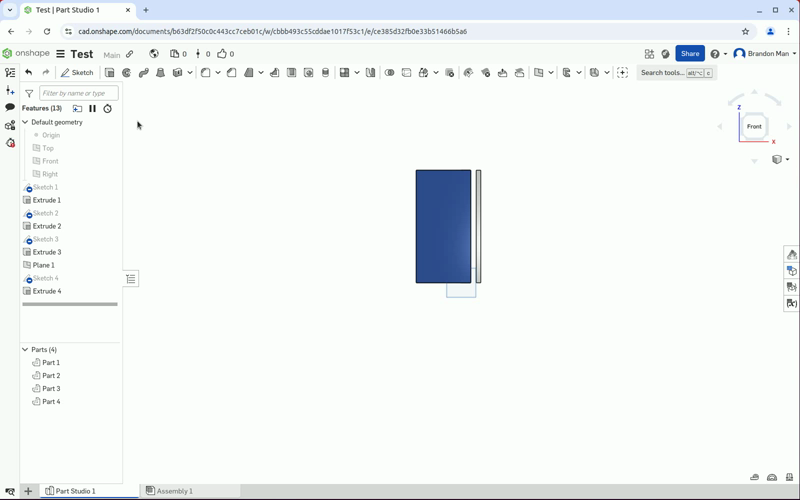
mouse_move(73, 189)
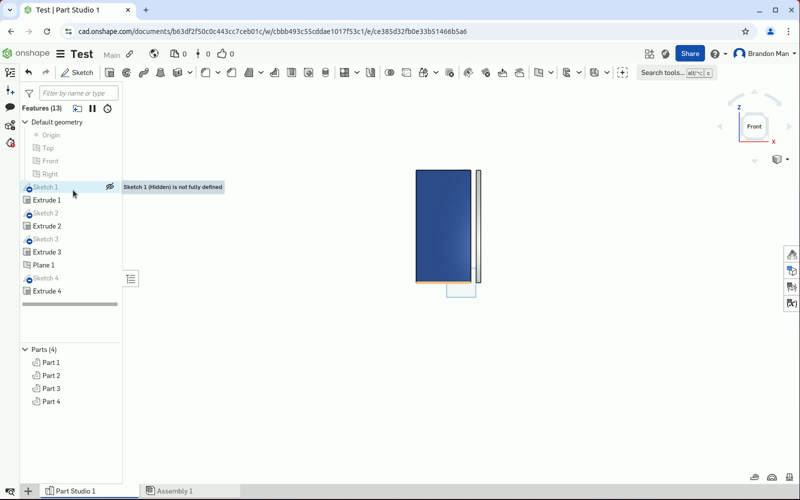
click(73, 189)
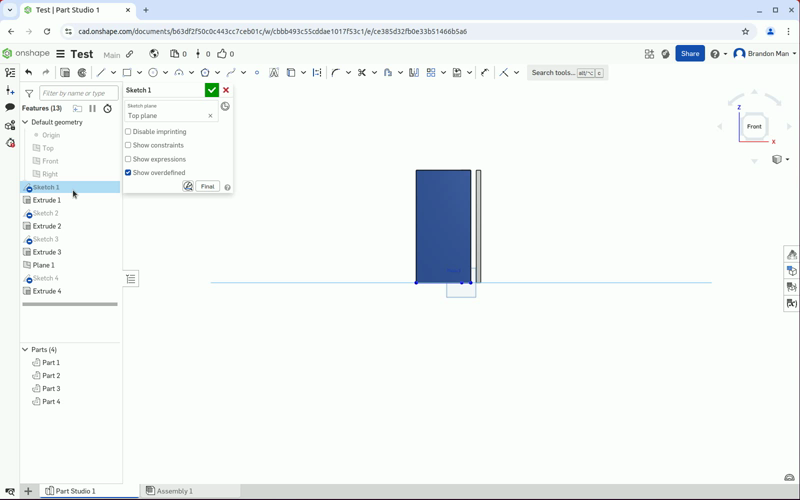
mouse_move(229, 92)
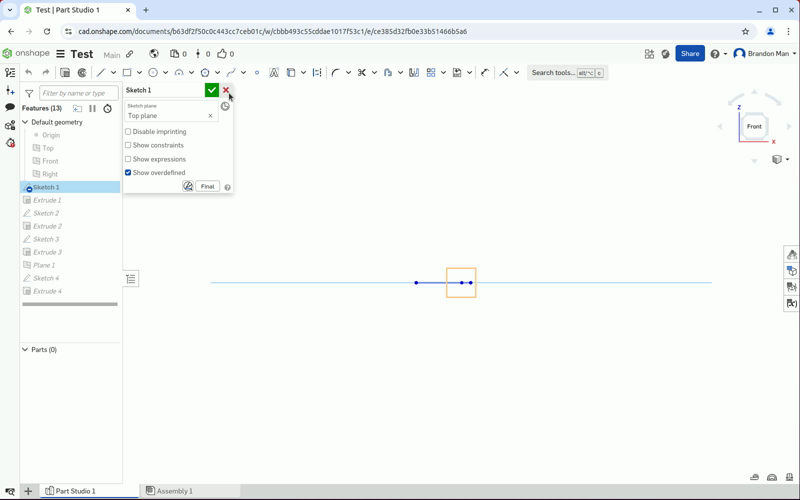
click(229, 92)
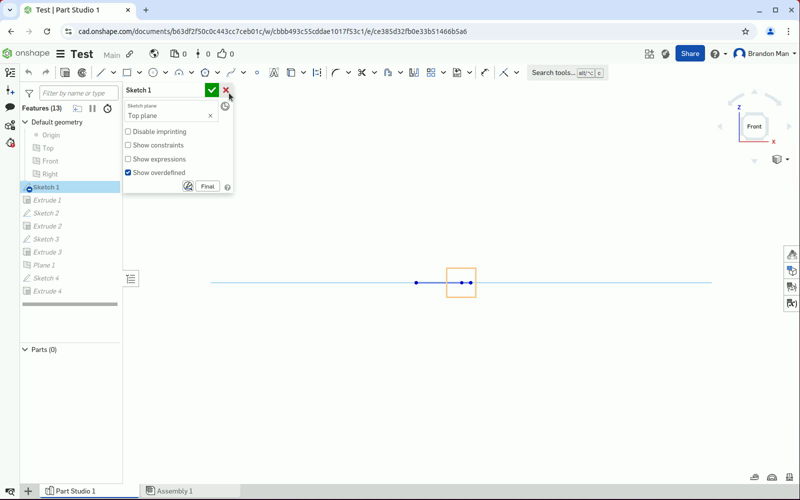
key(shift+s)
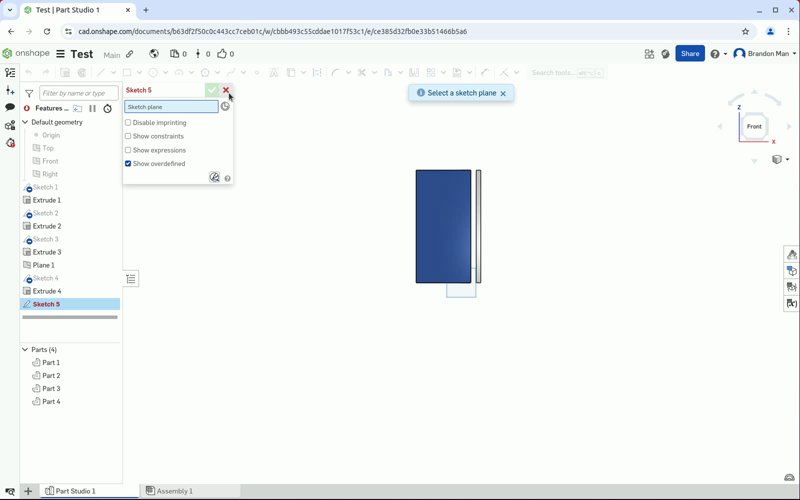
mouse_move(73, 267)
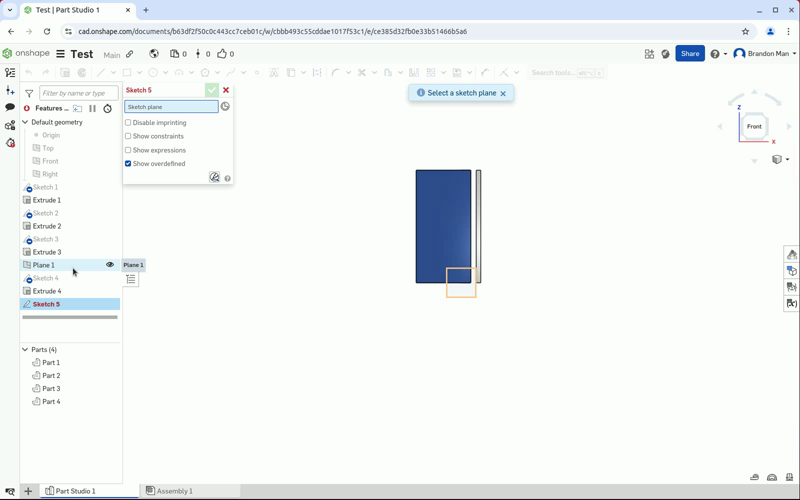
click(73, 267)
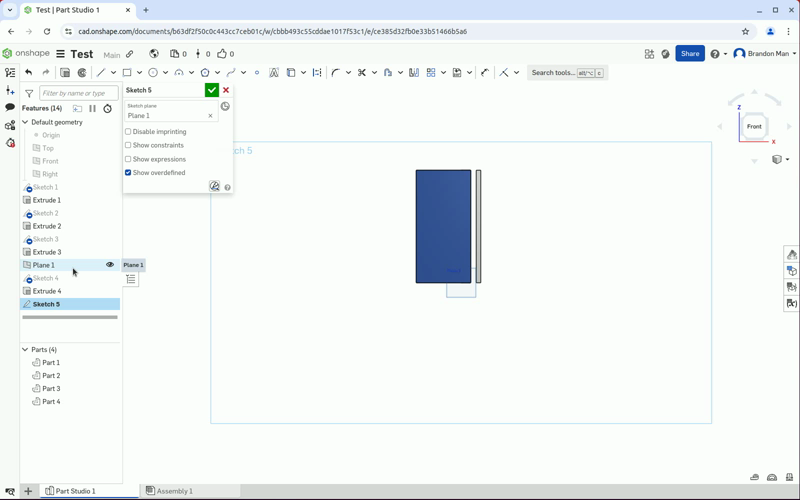
mouse_move(73, 352)
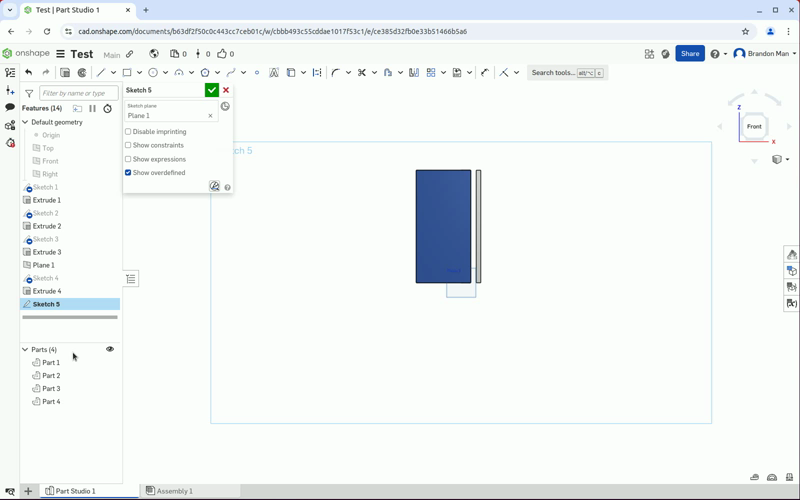
key(y)
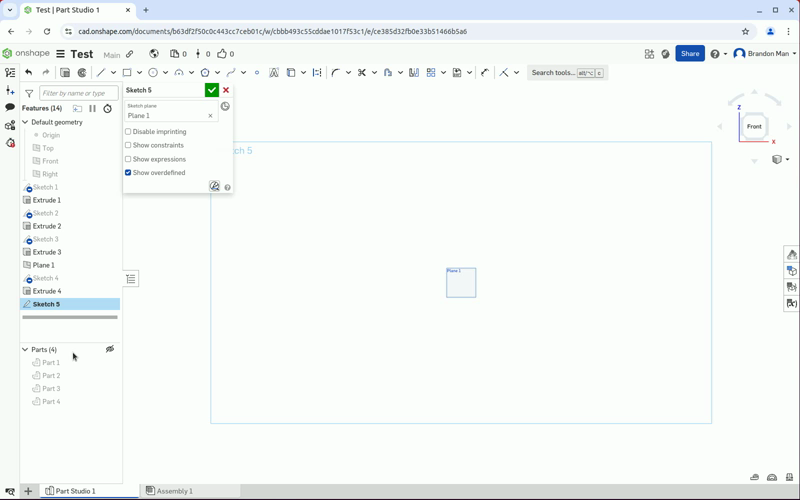
key(l)
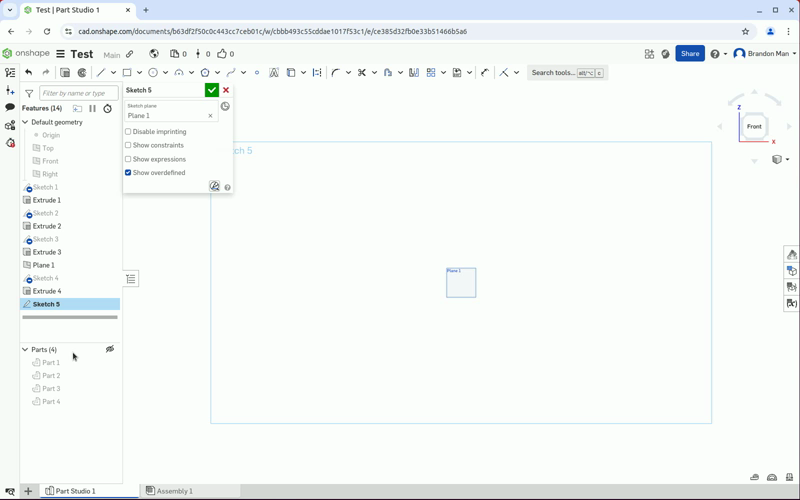
key_down(shift)
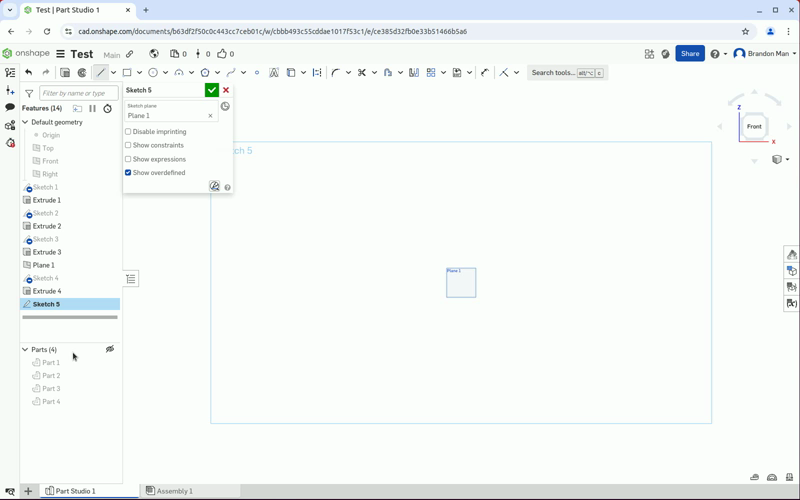
mouse_move(470, 282)
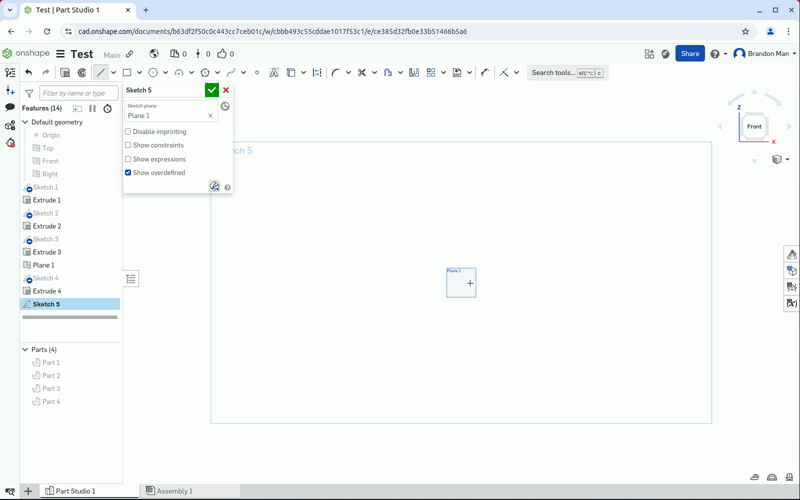
click(470, 282)
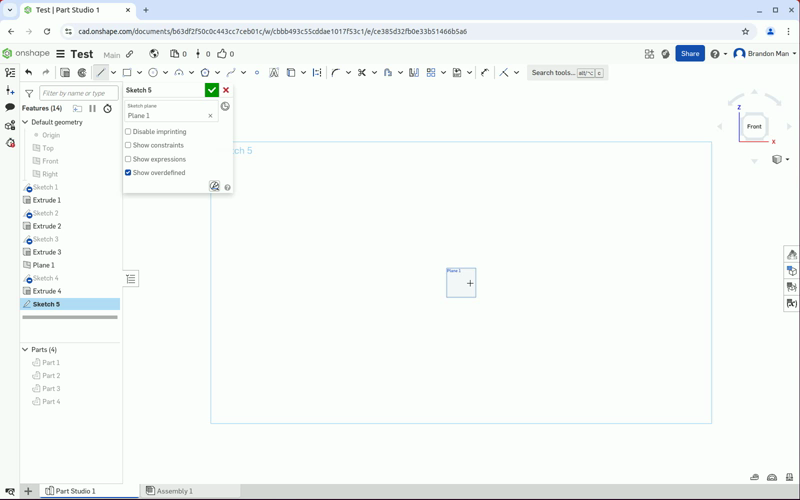
key_up(shift)
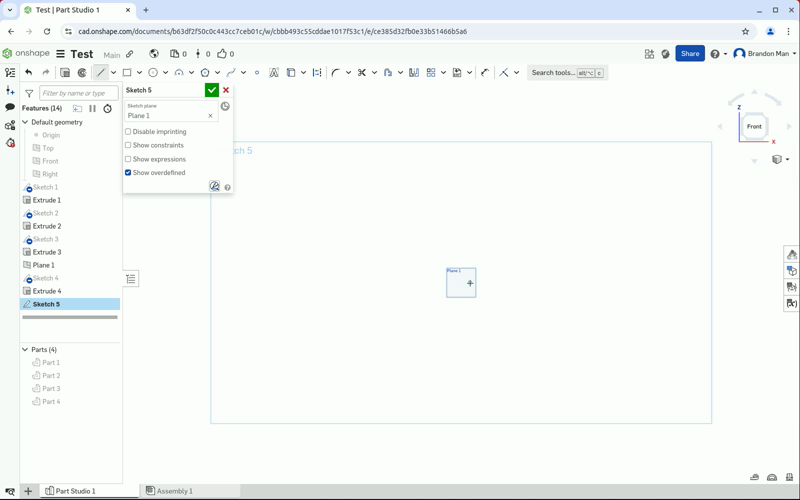
key_down(shift)
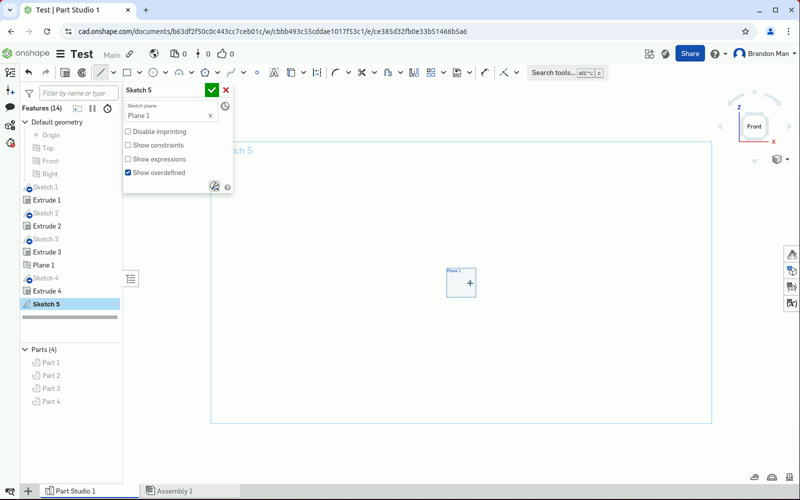
mouse_move(500, 282)
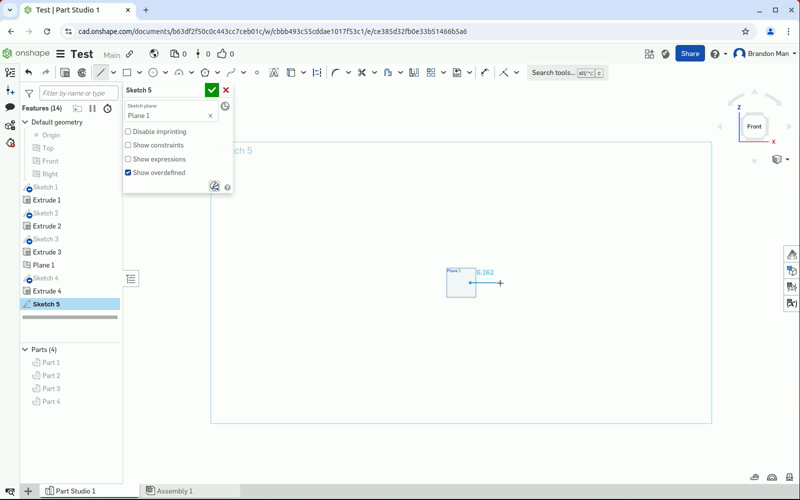
mouse_move(474, 282)
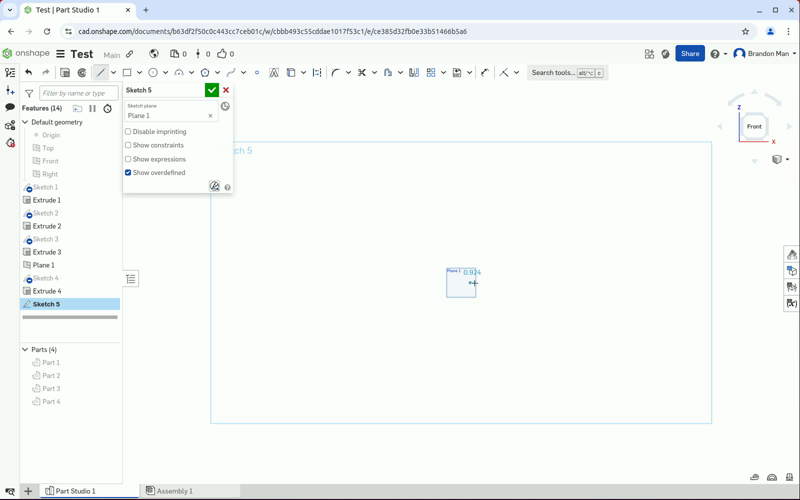
scroll(6)
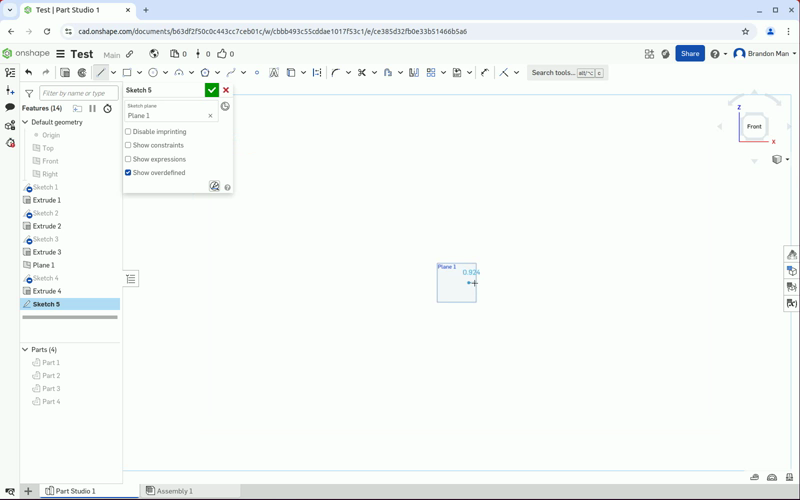
scroll(6)
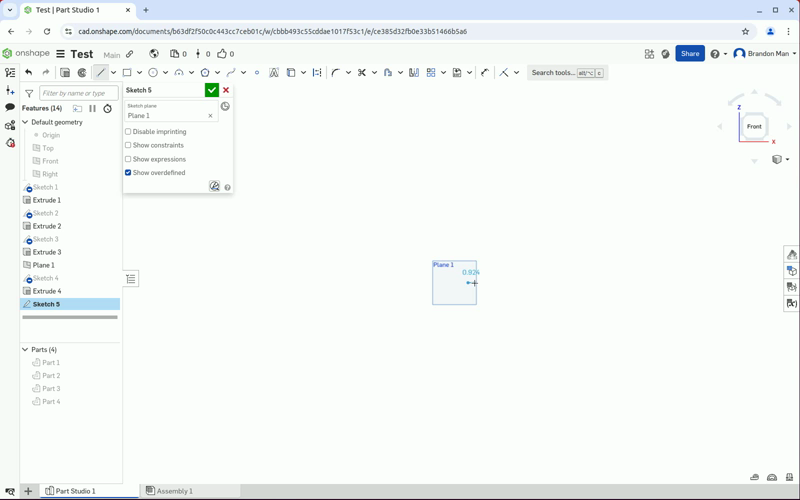
scroll(6)
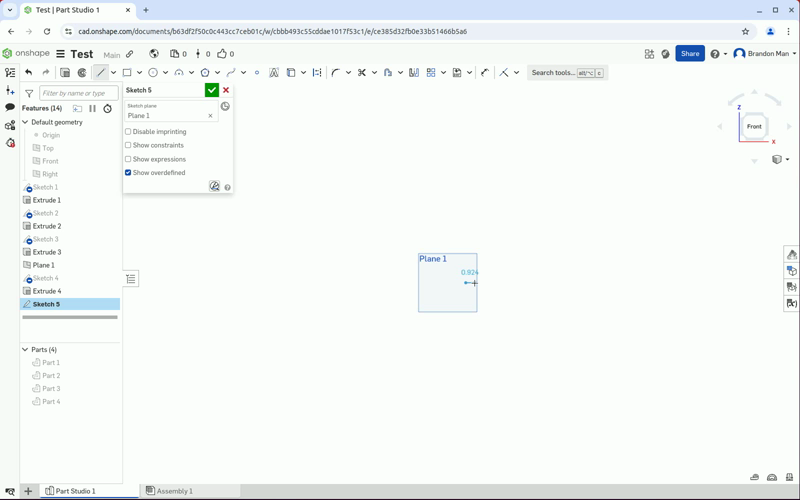
scroll(6)
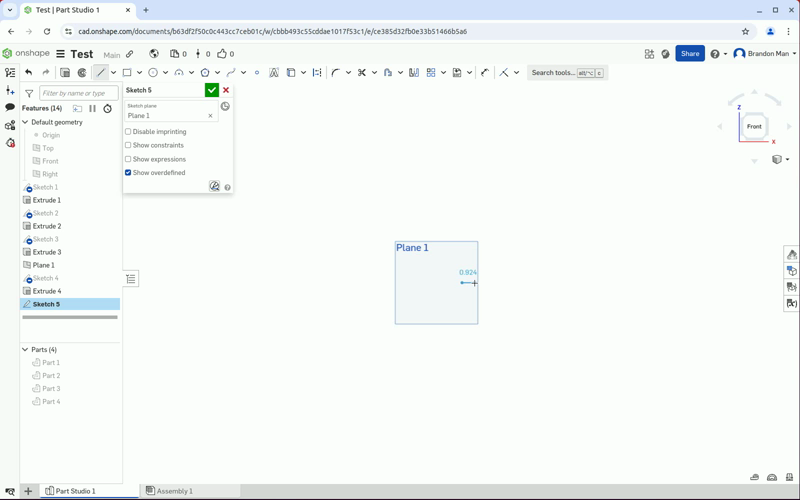
scroll(6)
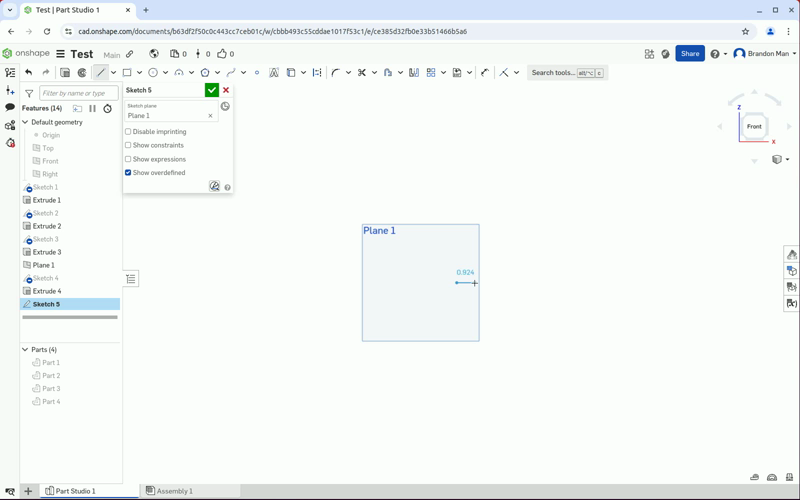
scroll(6)
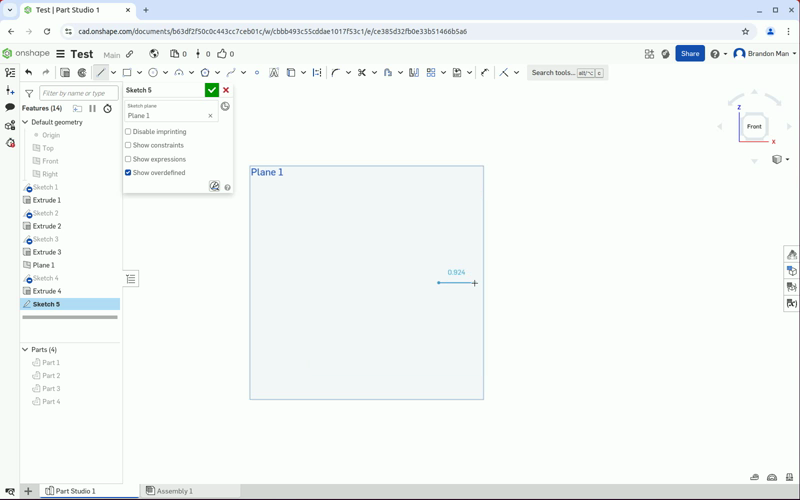
scroll(6)
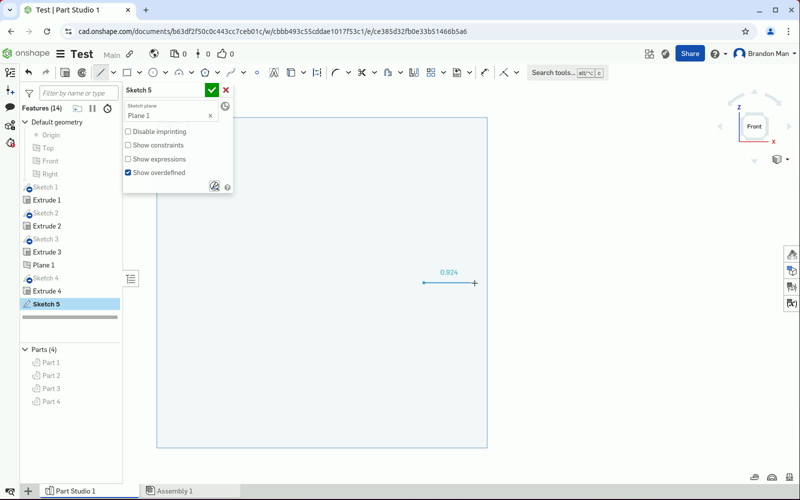
click(474, 282)
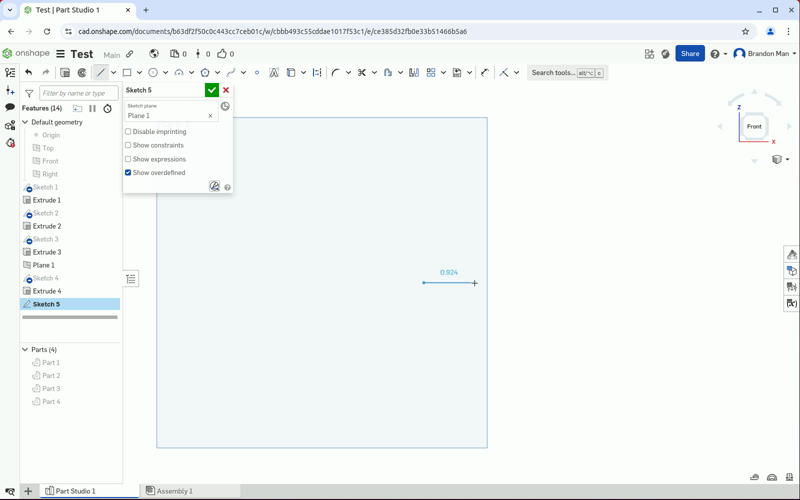
scroll(-6)
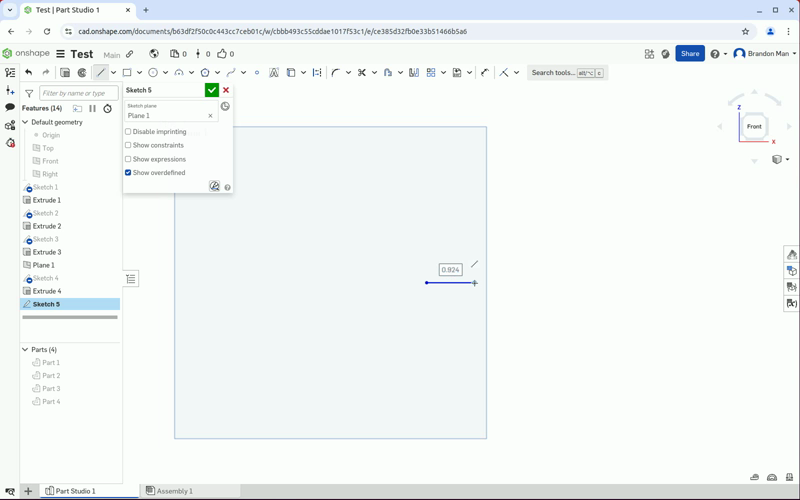
scroll(-6)
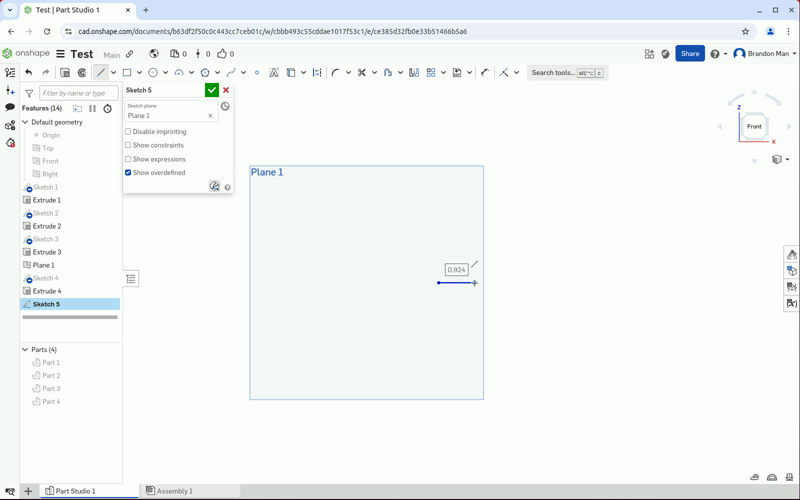
scroll(-6)
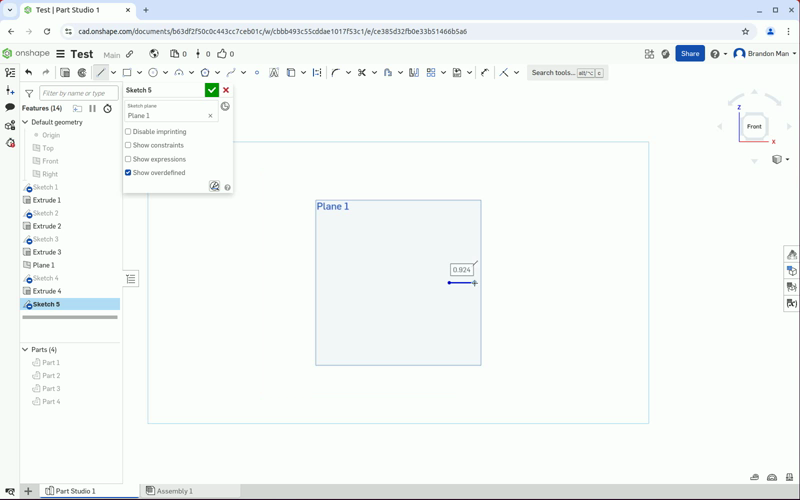
scroll(-6)
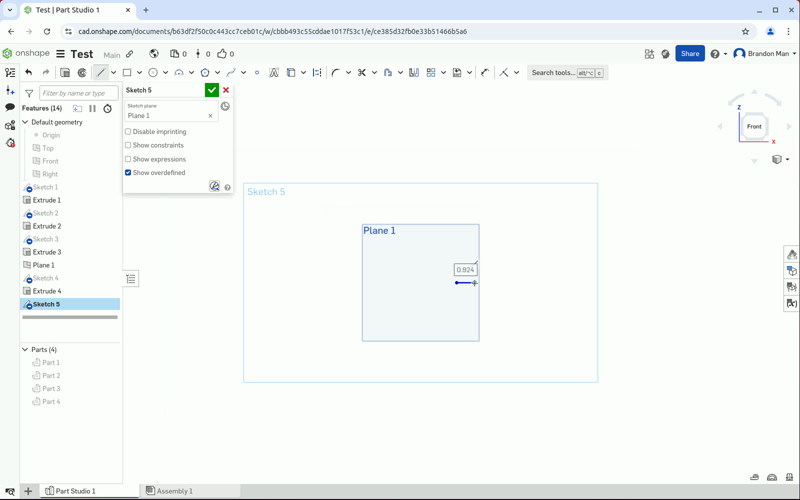
scroll(-6)
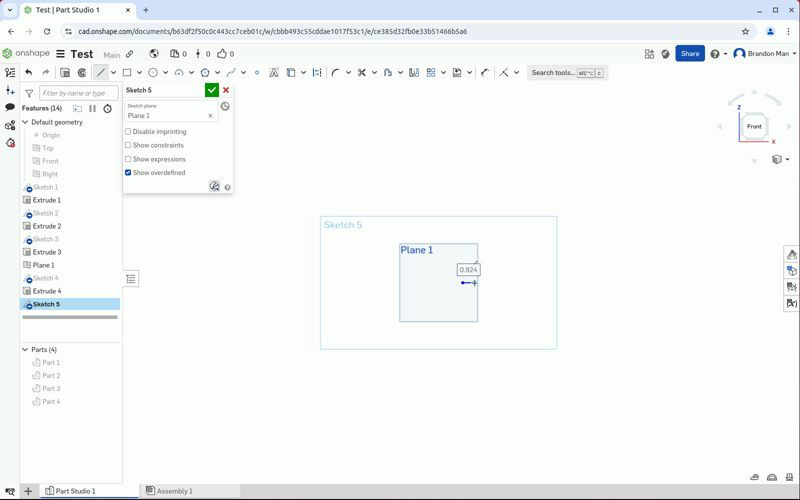
scroll(-6)
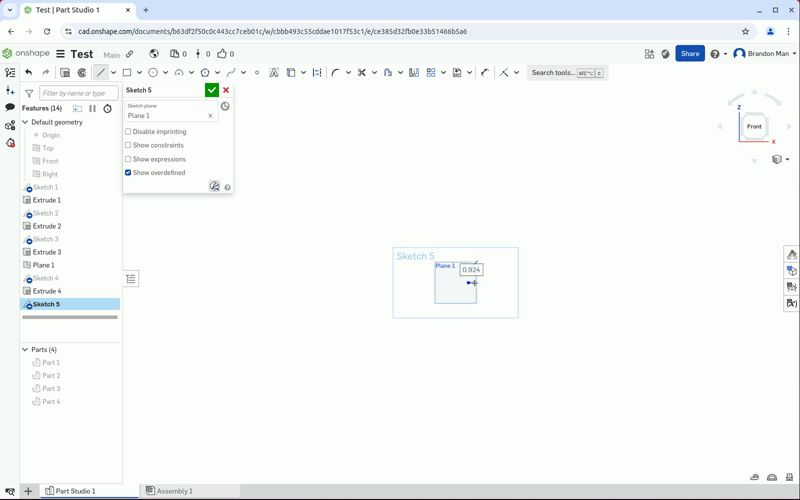
scroll(-6)
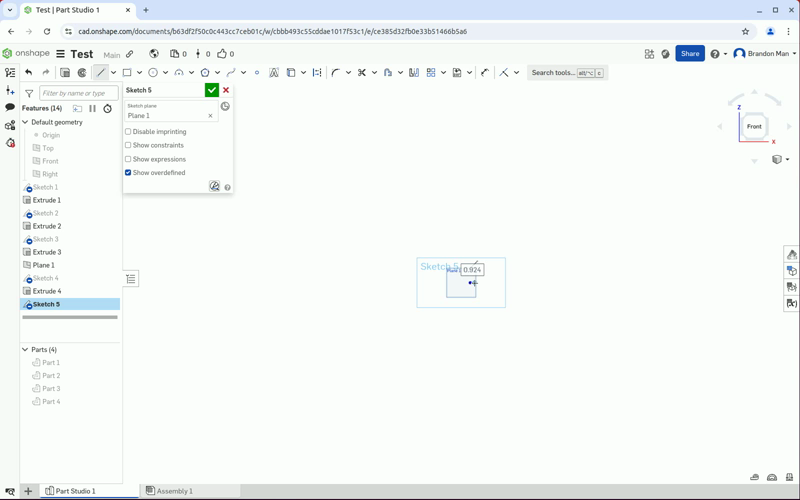
key_up(shift)
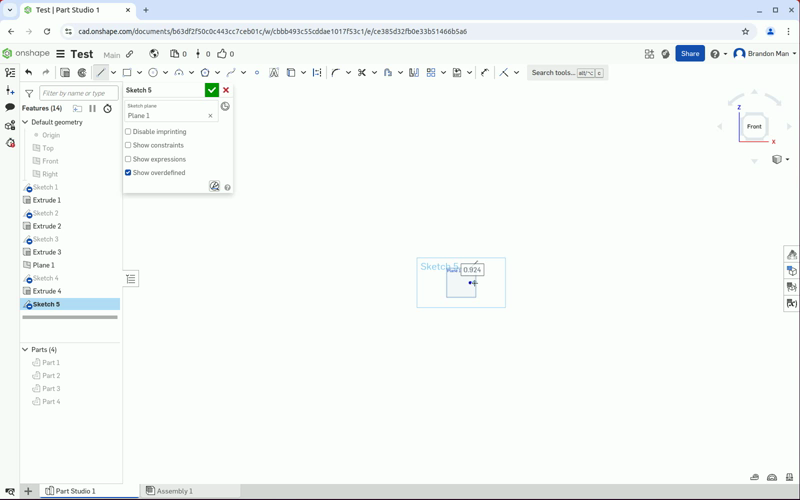
key_down(shift)
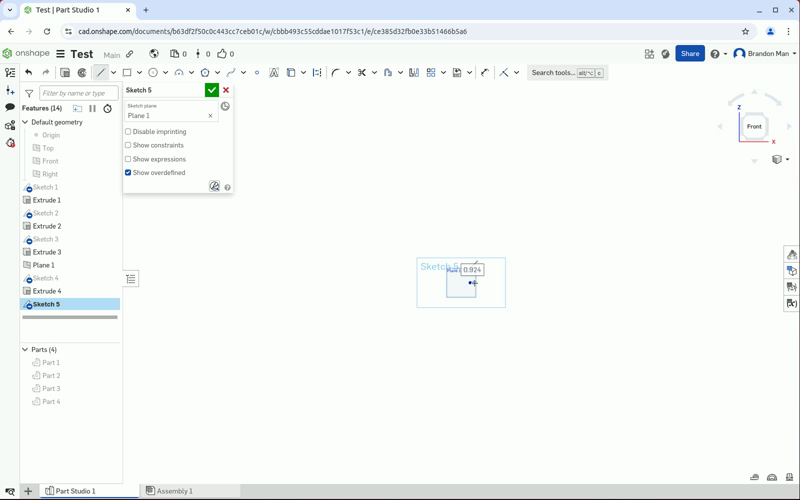
mouse_move(474, 180)
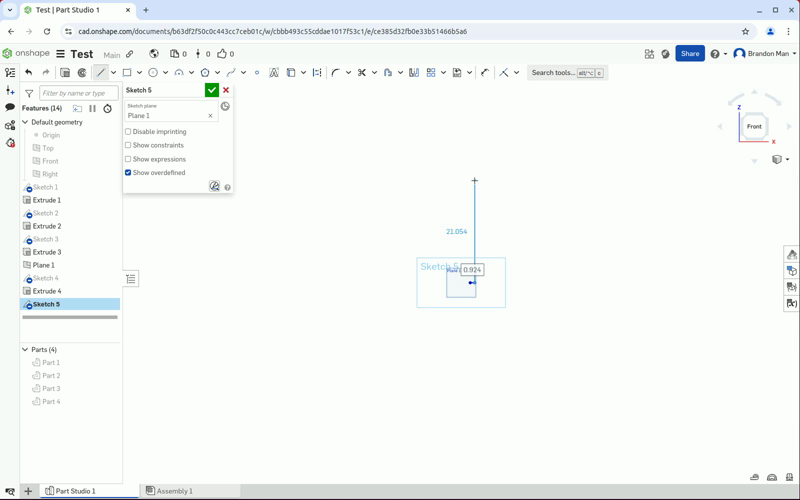
click(474, 180)
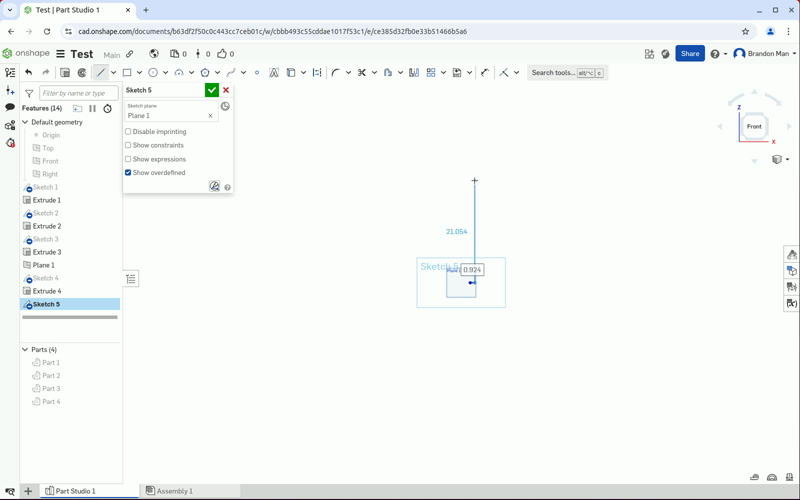
key_up(shift)
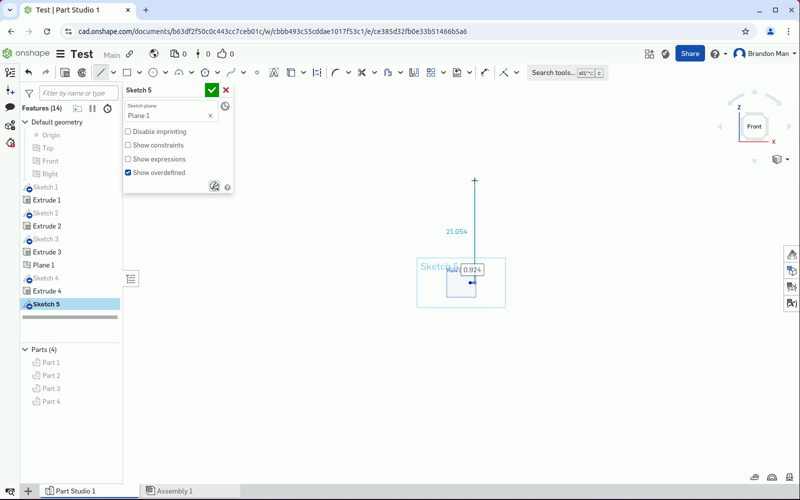
key_down(shift)
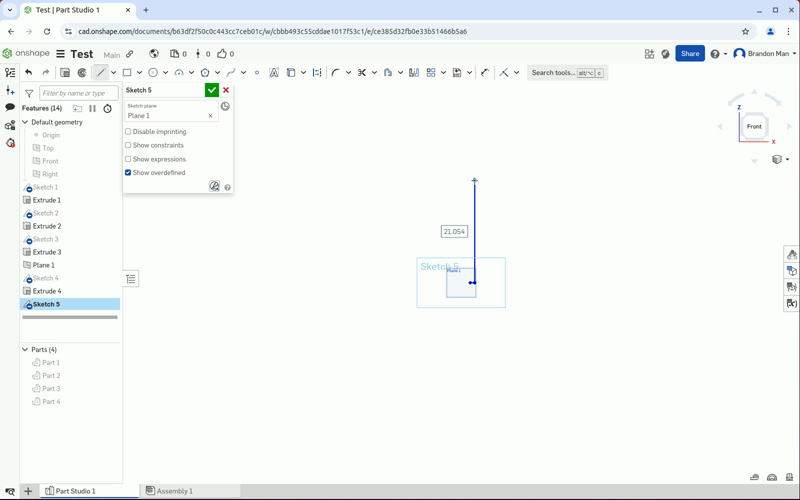
mouse_move(504, 180)
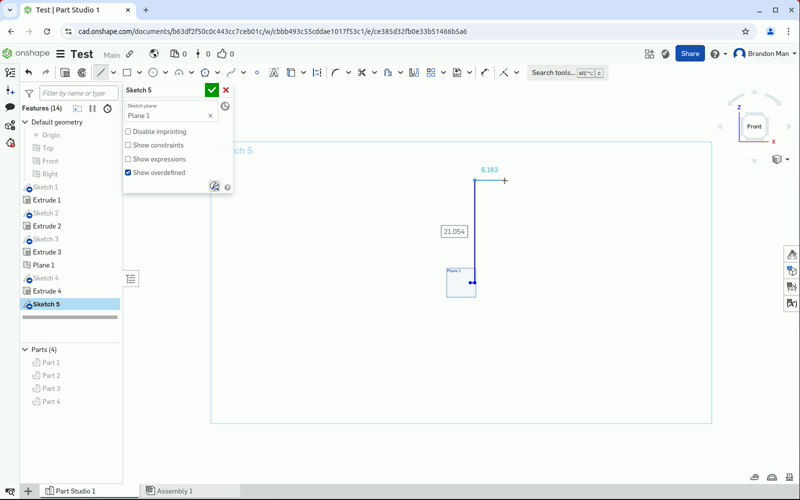
mouse_move(474, 170)
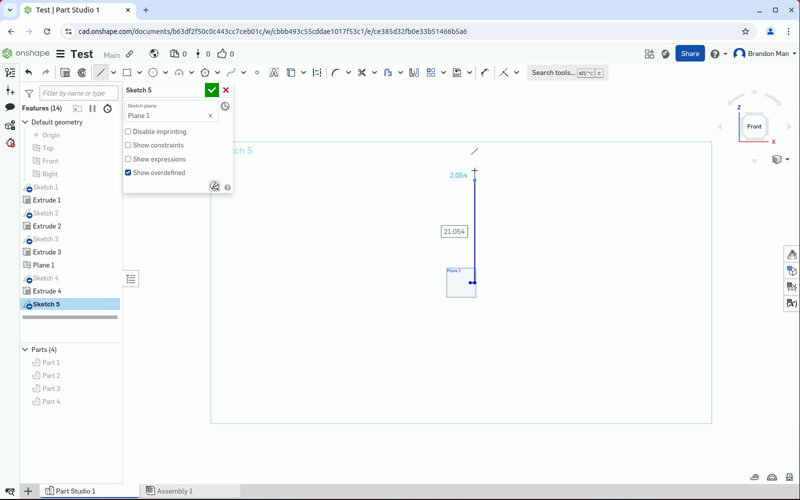
click(474, 170)
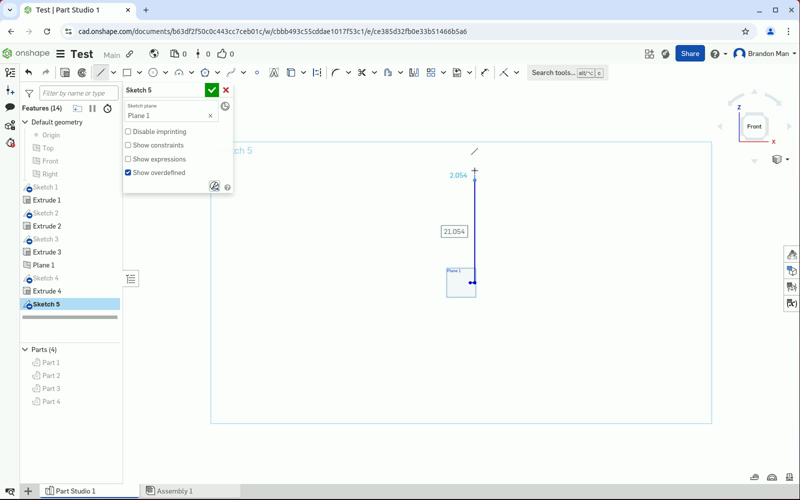
key_up(shift)
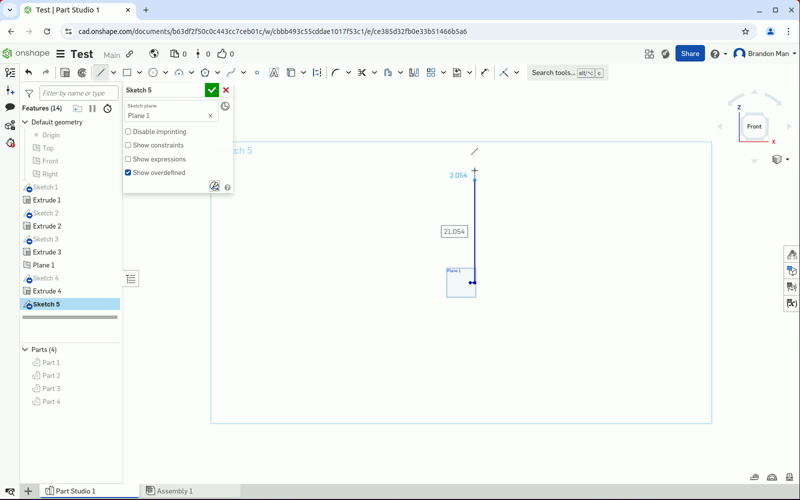
key_down(shift)
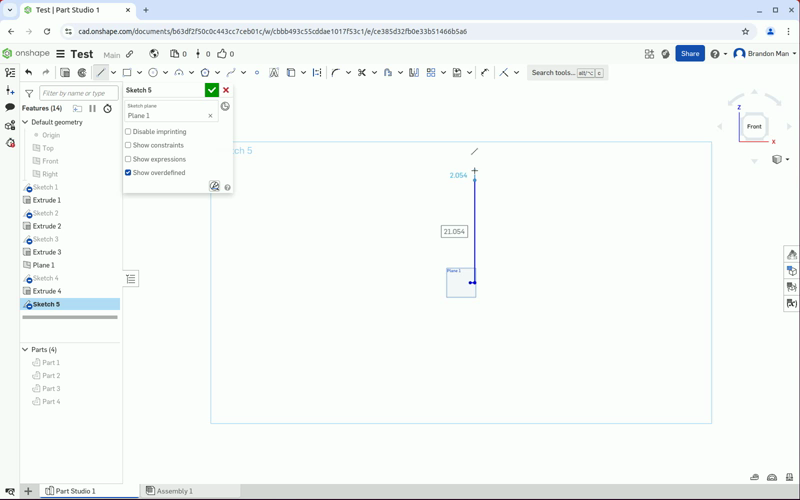
mouse_move(504, 170)
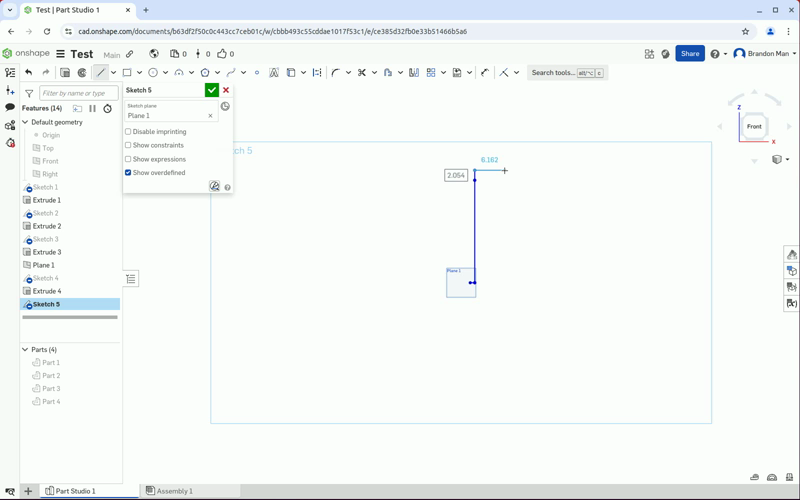
mouse_move(470, 170)
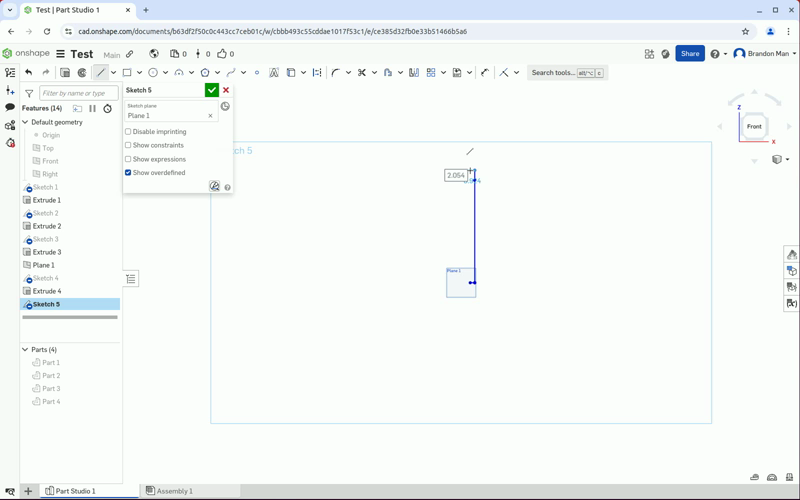
scroll(6)
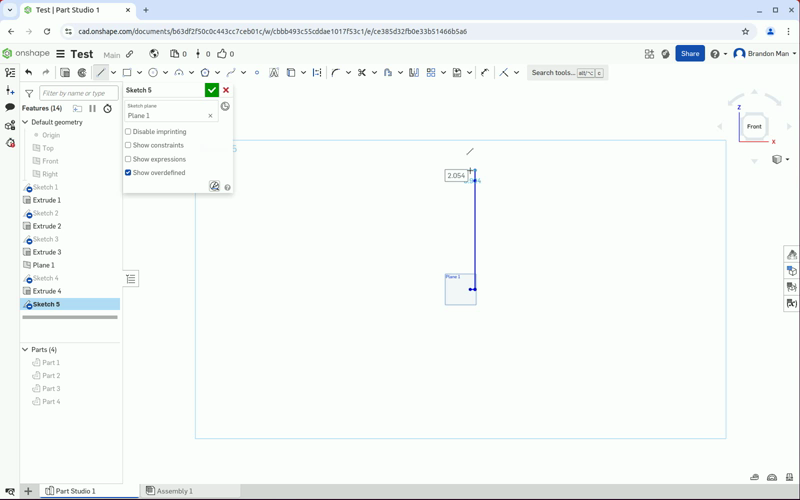
scroll(6)
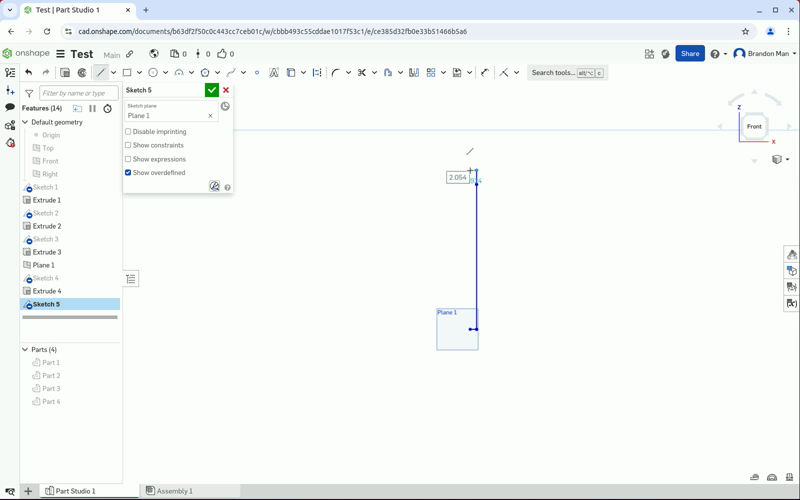
scroll(6)
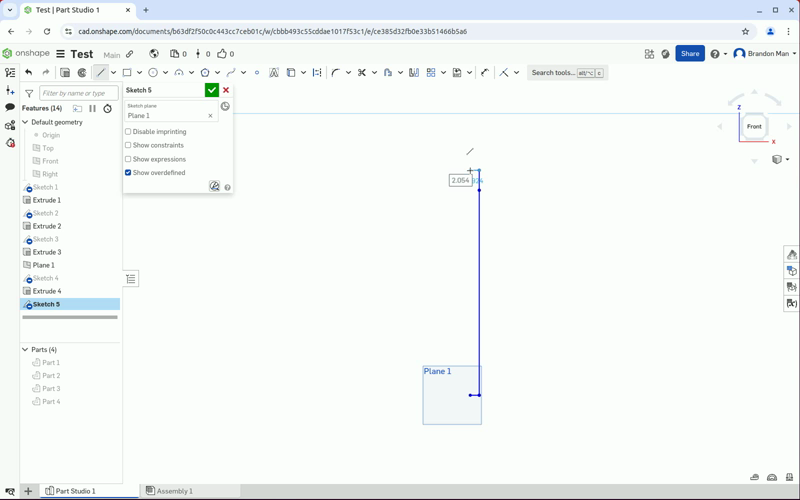
scroll(6)
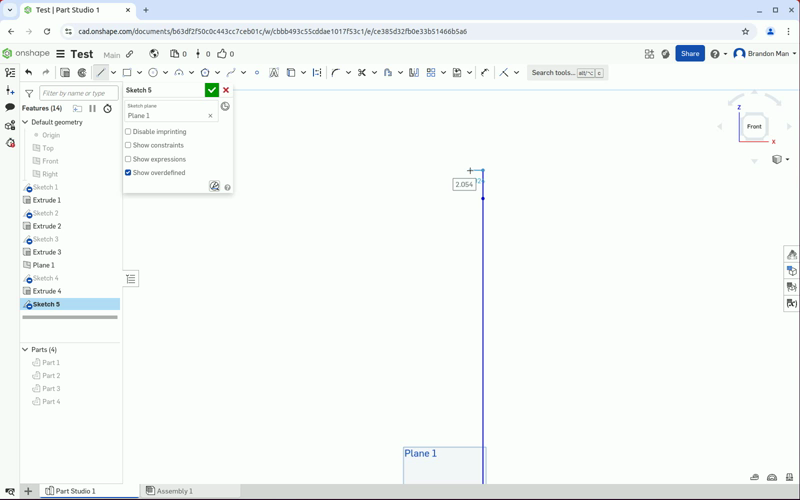
scroll(6)
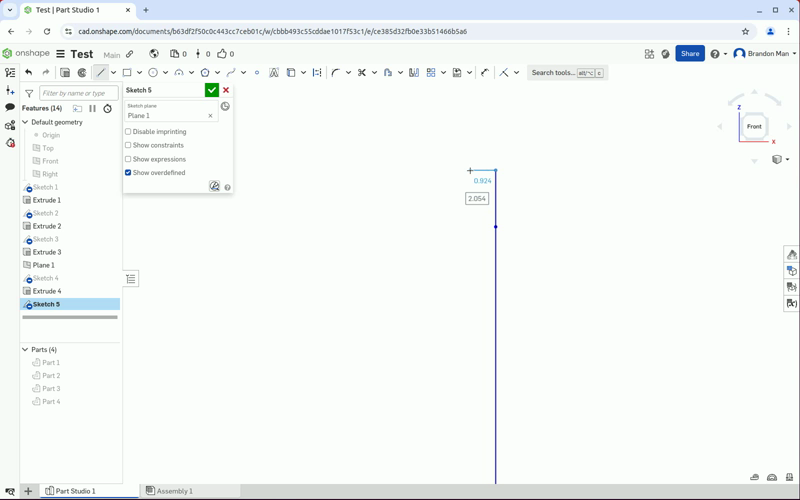
scroll(6)
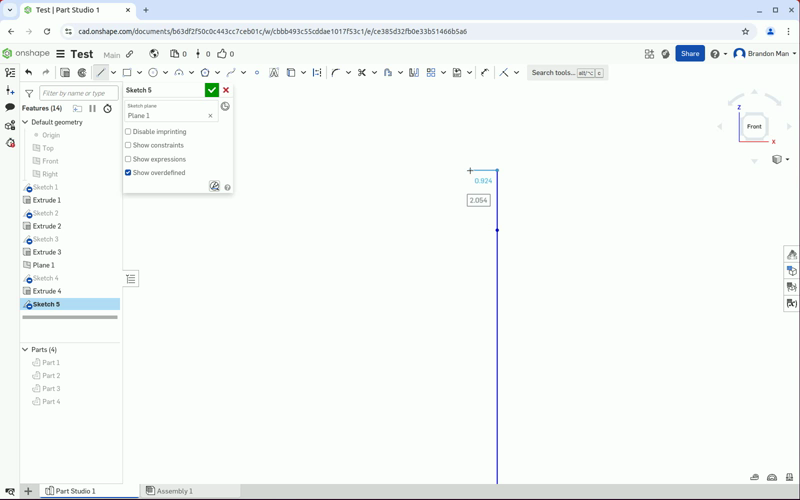
scroll(6)
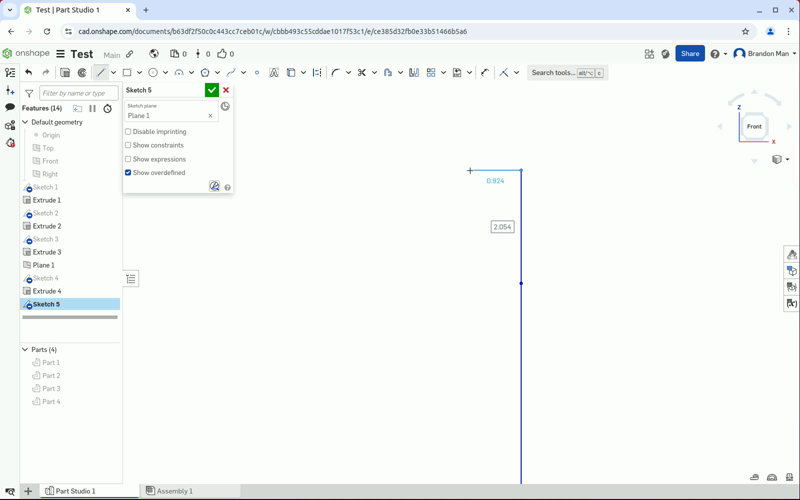
click(470, 170)
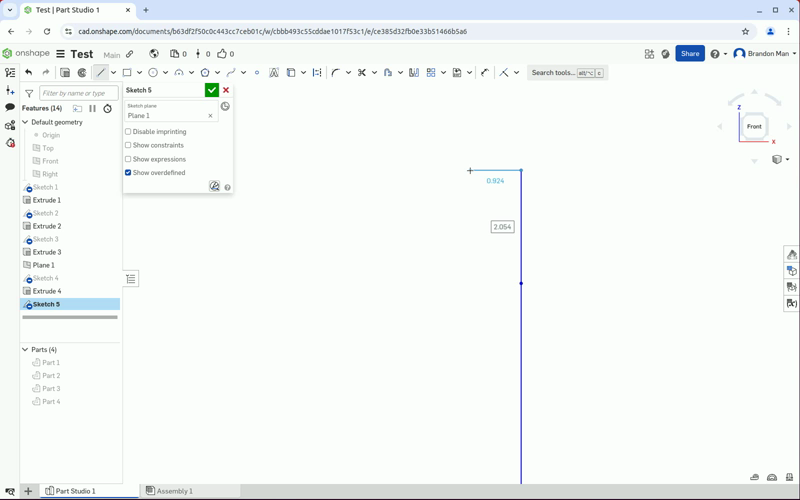
scroll(-6)
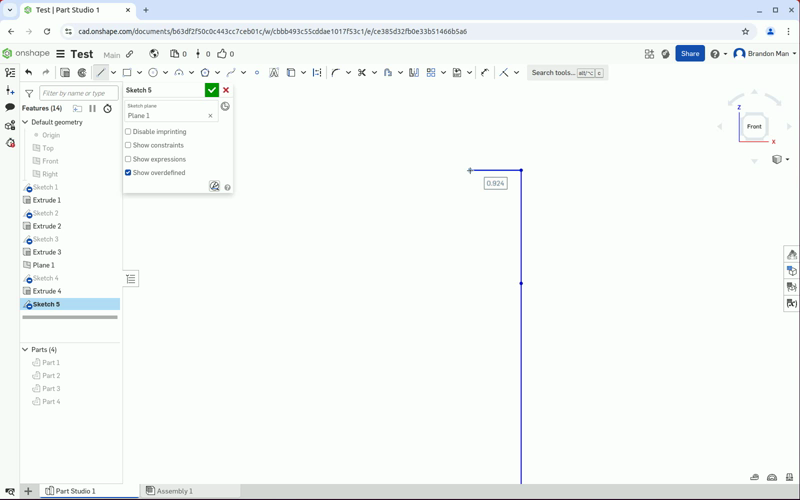
scroll(-6)
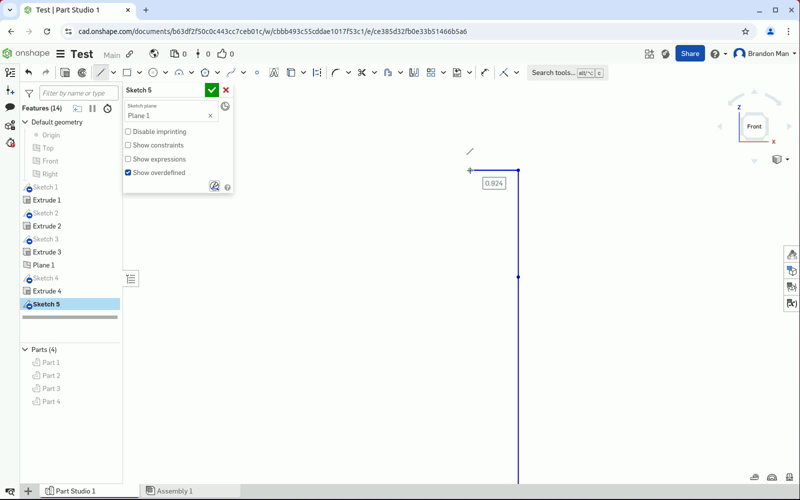
scroll(-6)
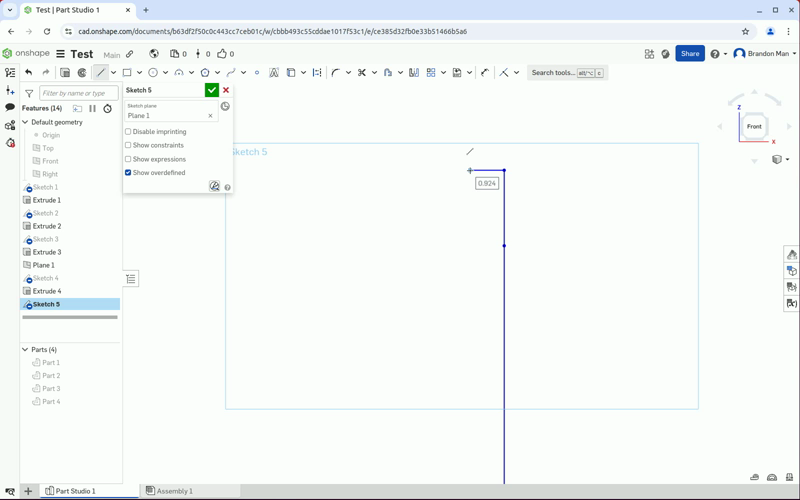
scroll(-6)
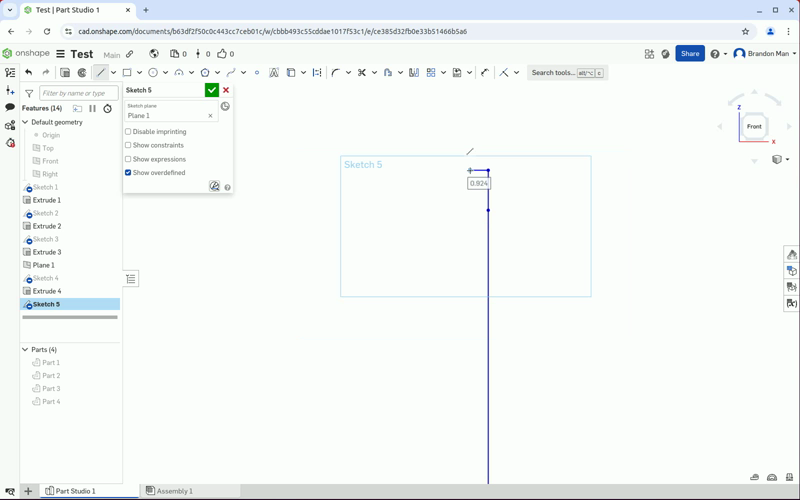
scroll(-6)
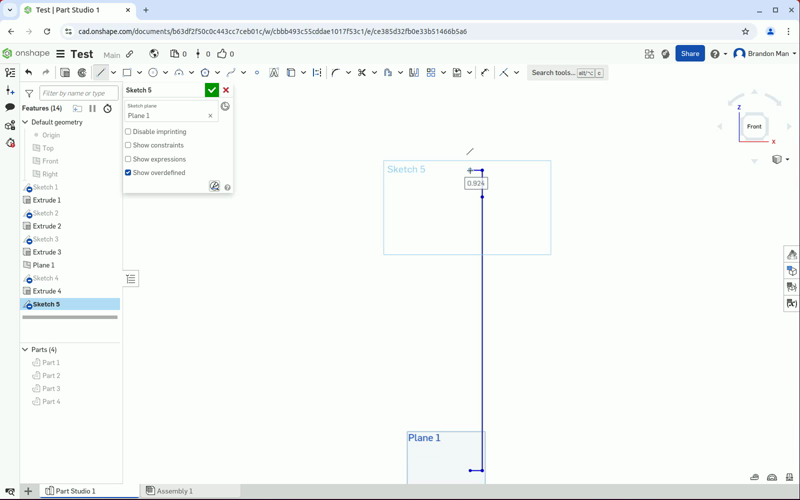
scroll(-6)
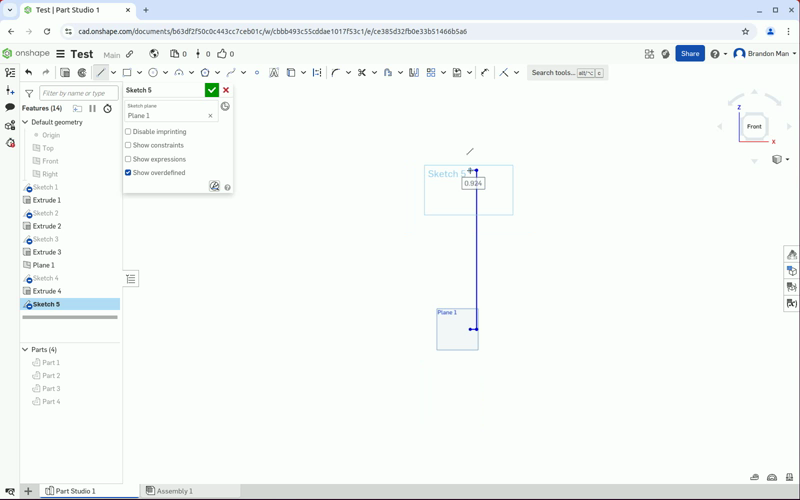
scroll(-6)
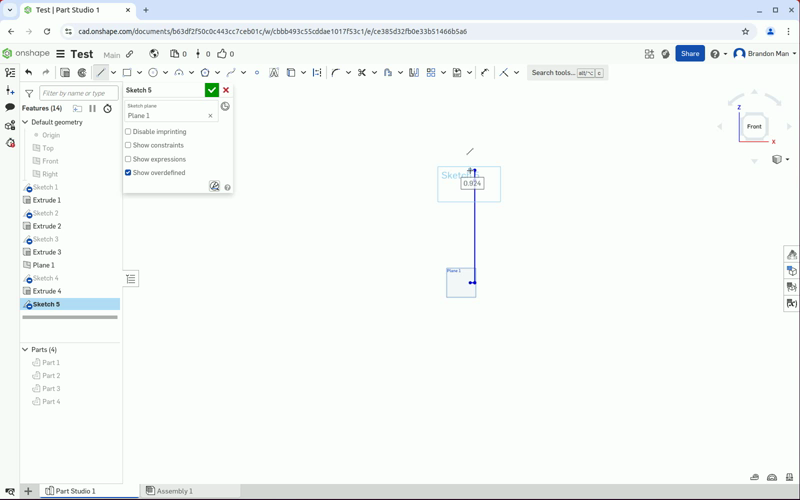
key_up(shift)
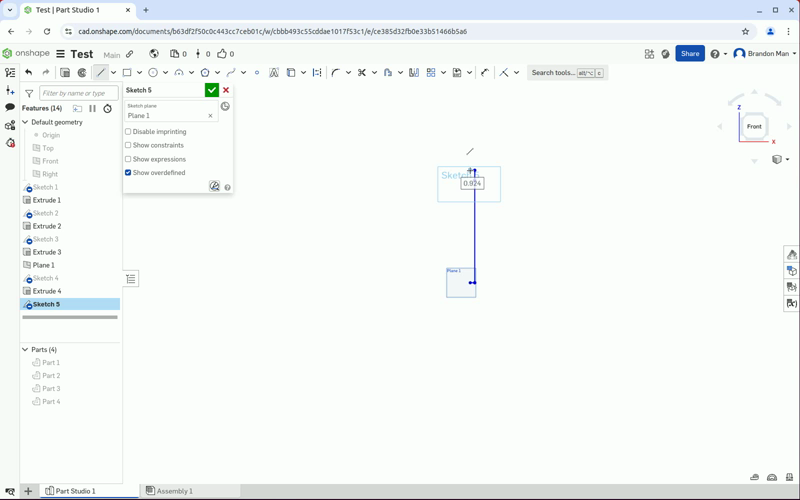
key_down(shift)
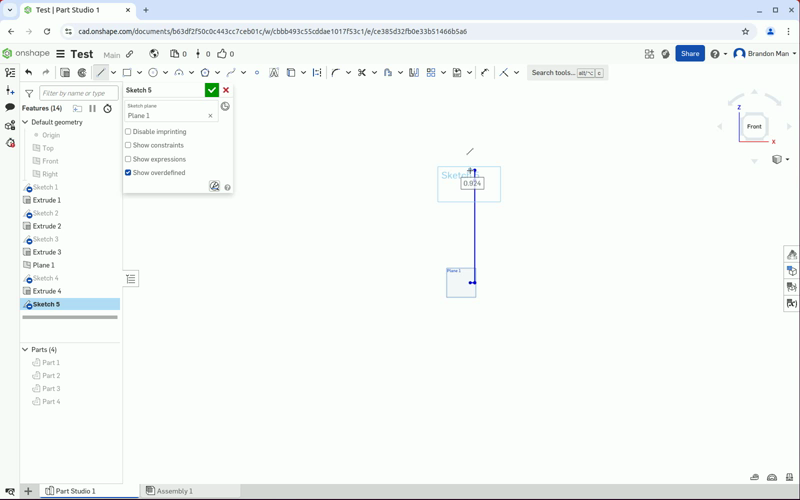
mouse_move(470, 282)
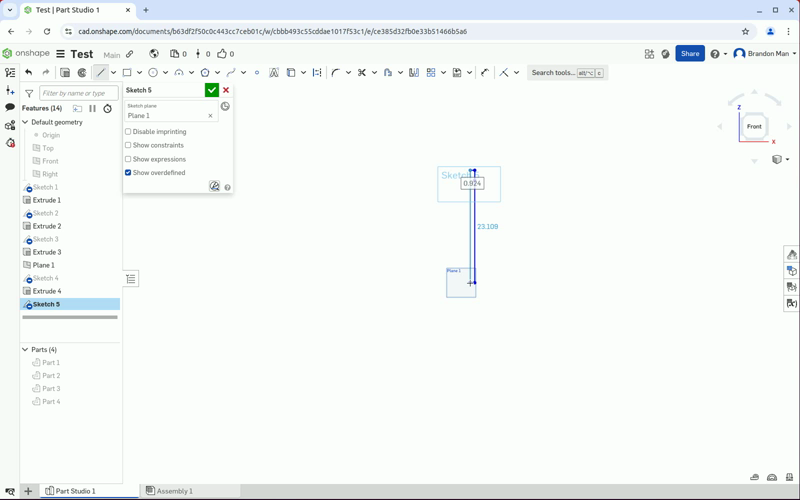
key_up(shift)
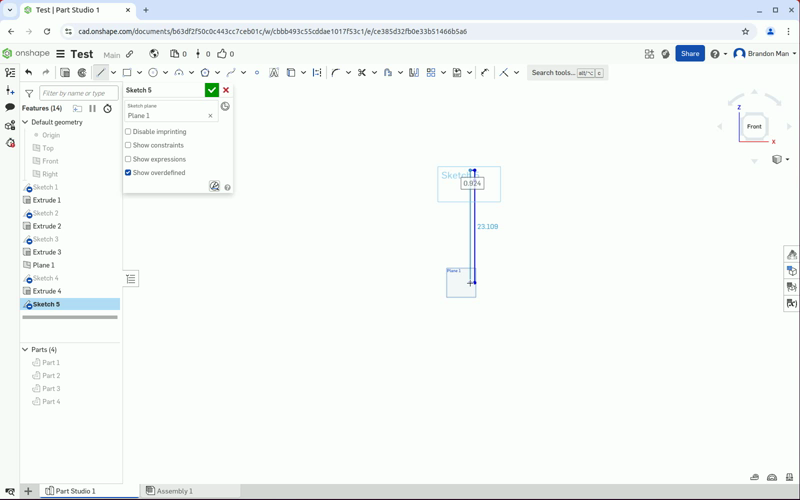
click(470, 282)
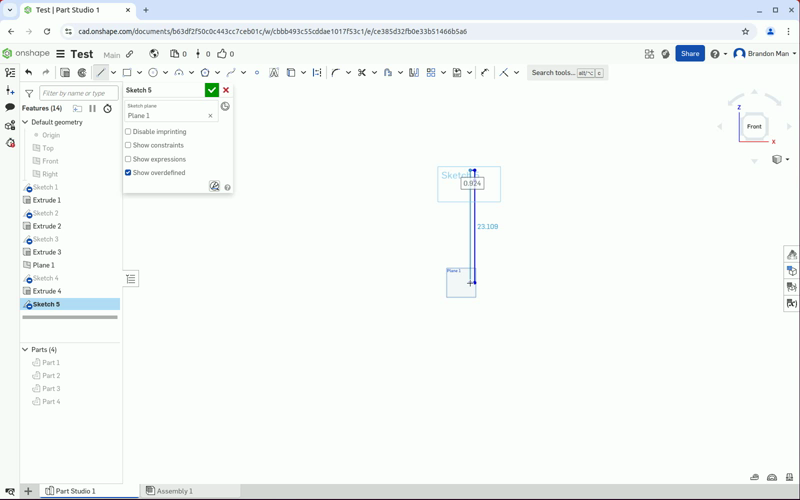
key(esc)
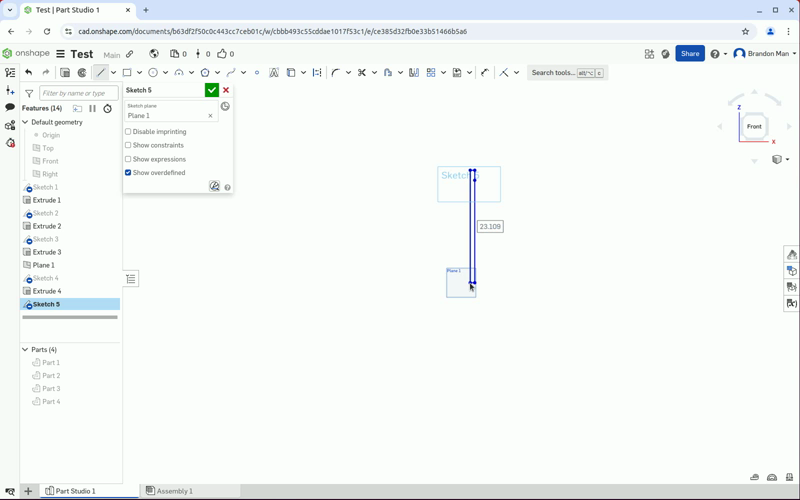
mouse_move(470, 213)
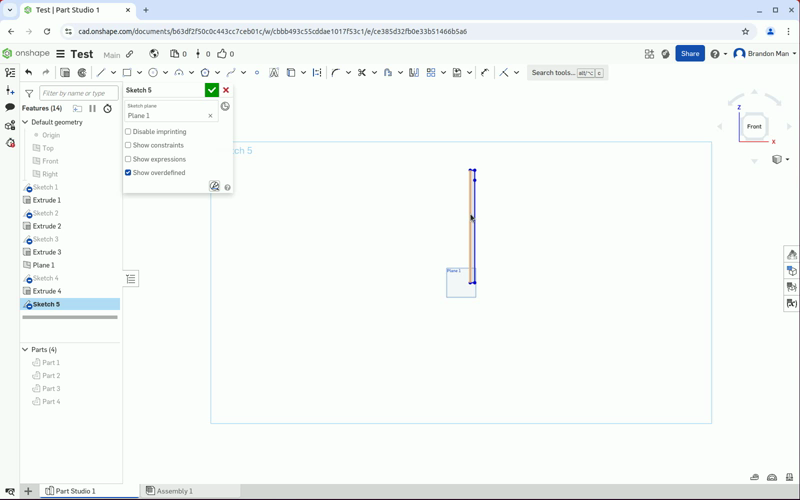
scroll(6)
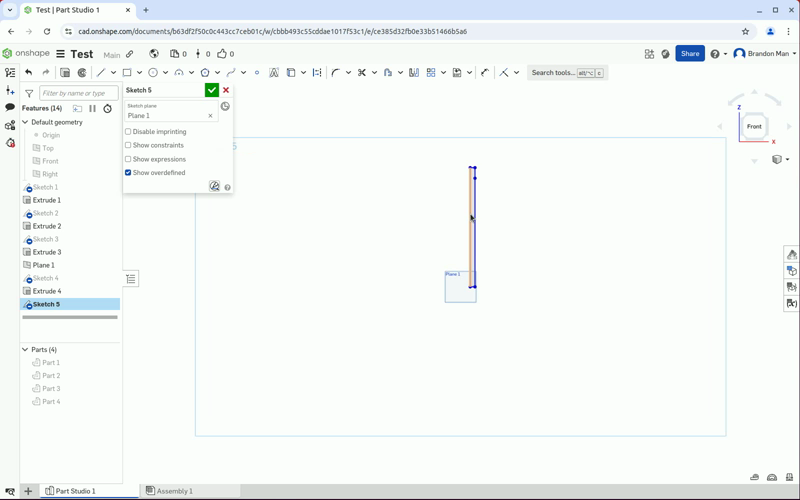
scroll(6)
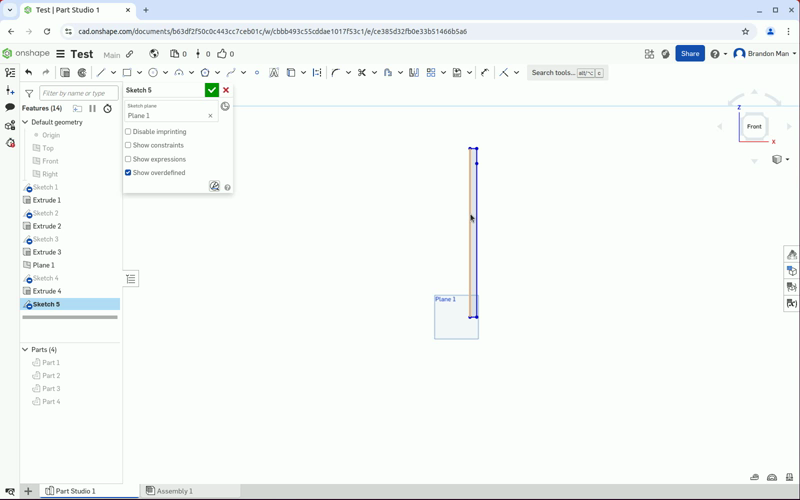
scroll(6)
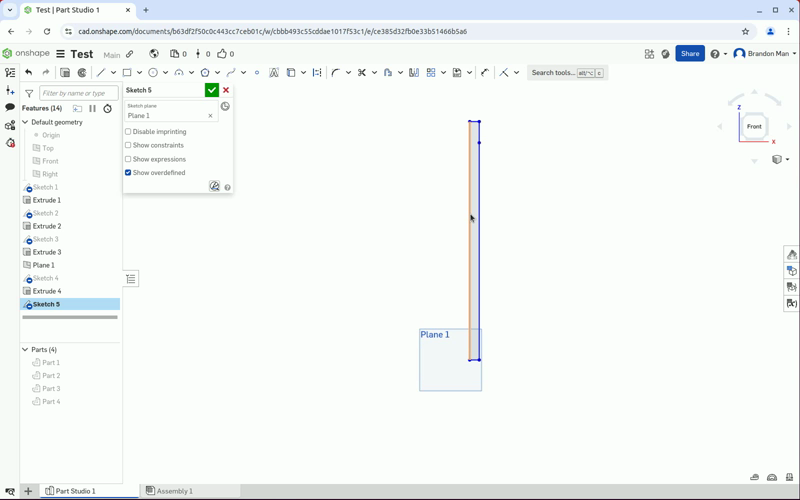
scroll(6)
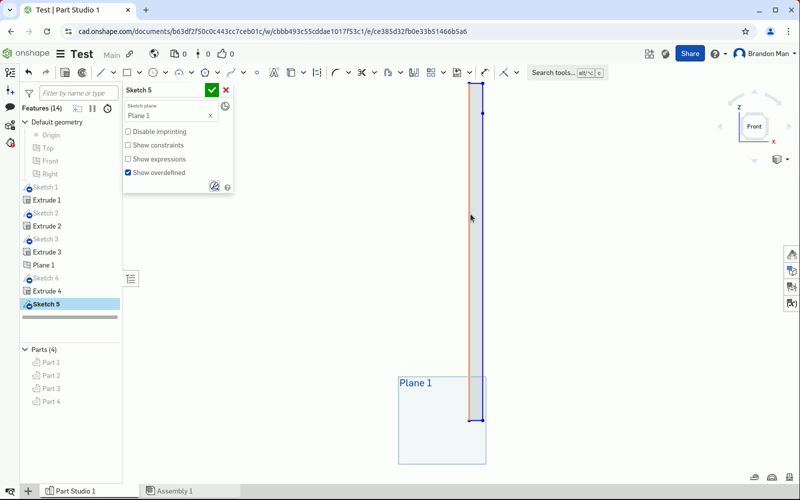
scroll(6)
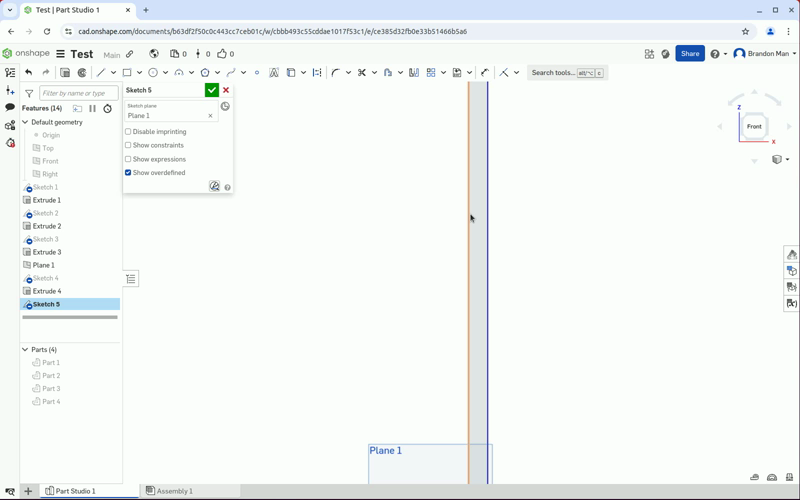
scroll(6)
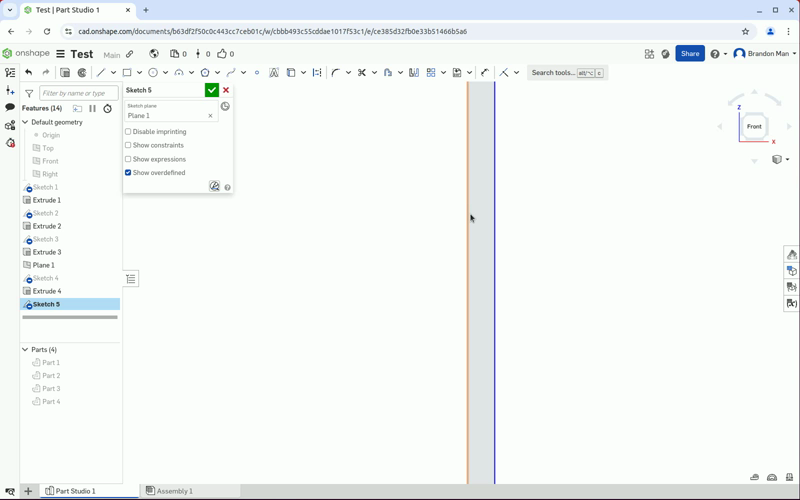
scroll(6)
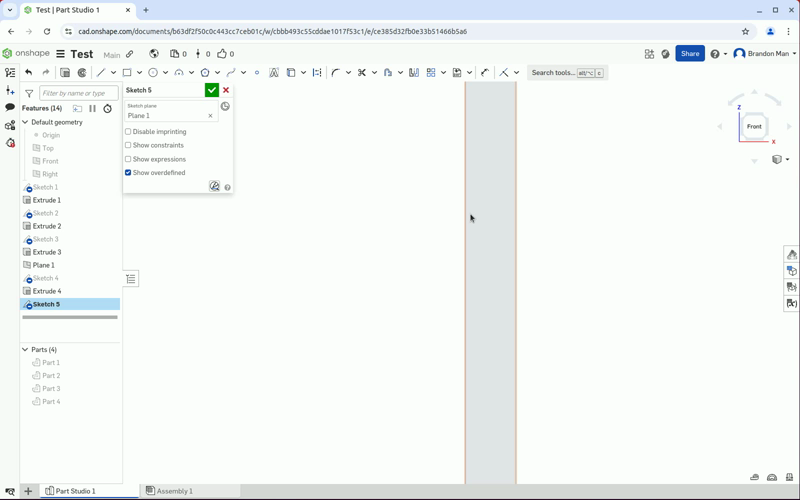
click(470, 213)
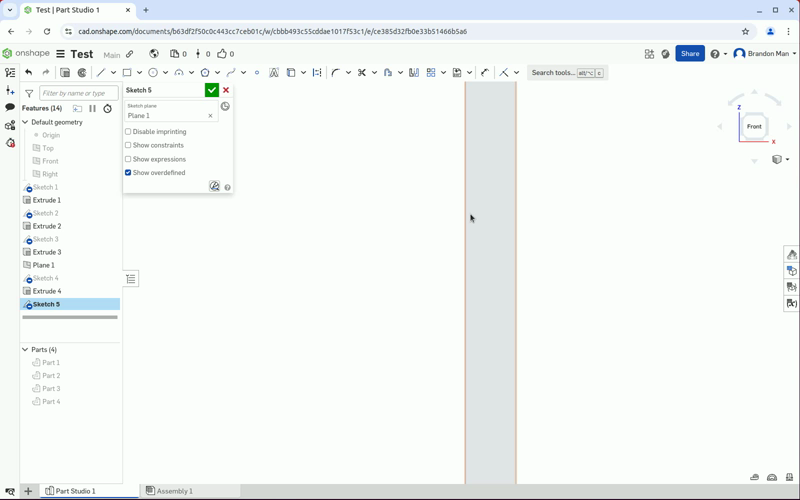
scroll(-6)
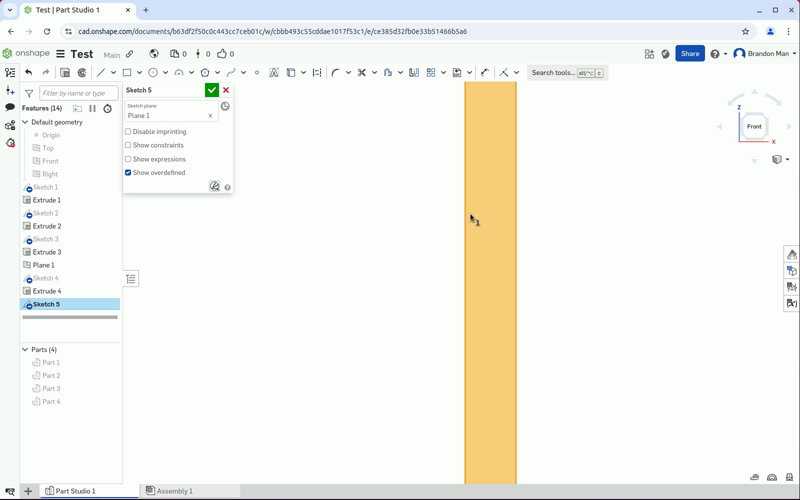
scroll(-6)
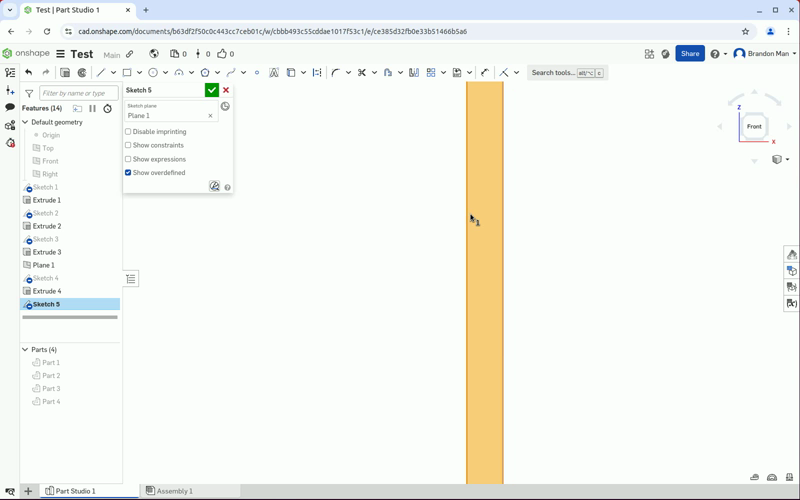
scroll(-6)
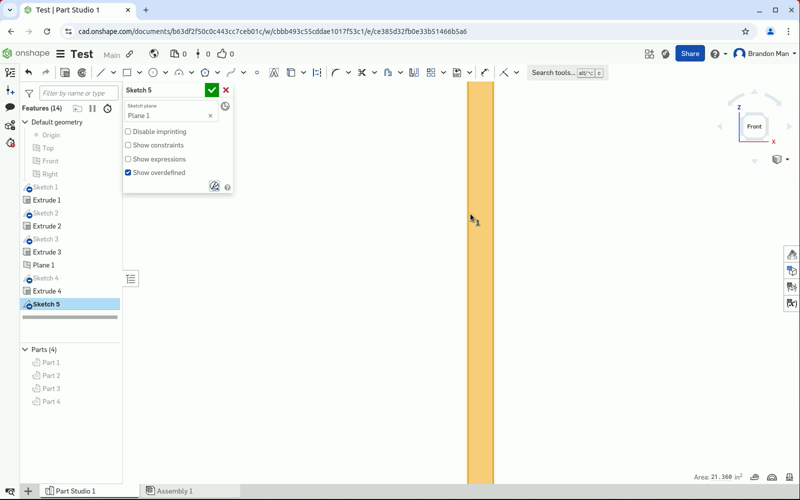
scroll(-6)
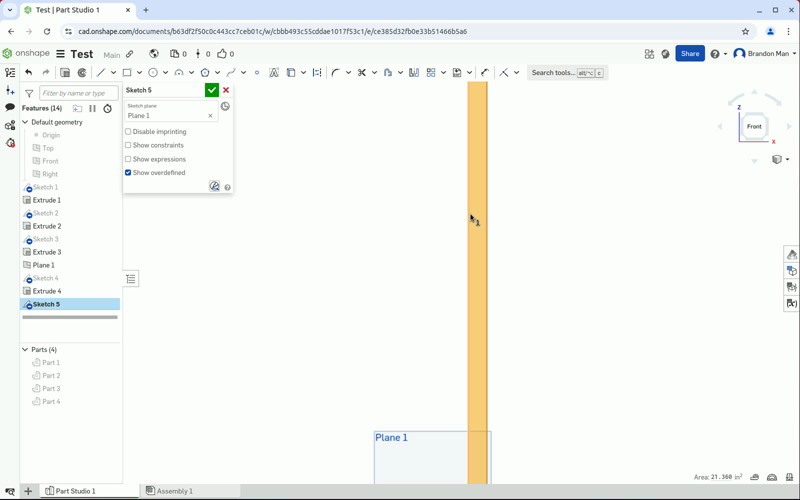
scroll(-6)
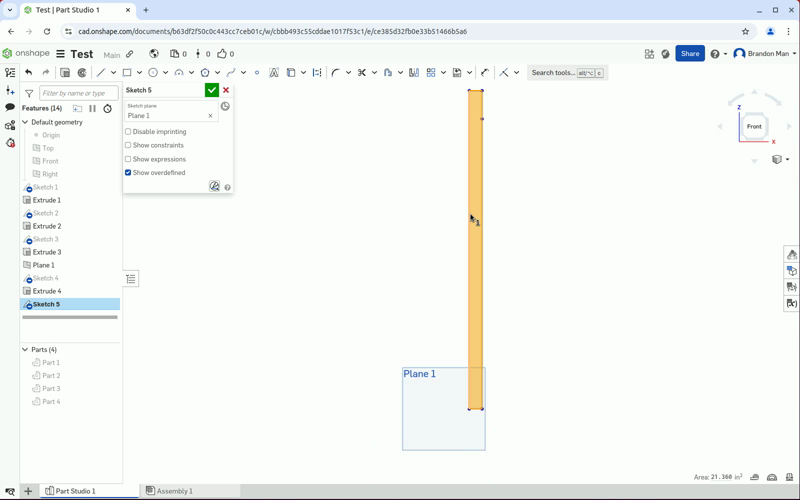
scroll(-6)
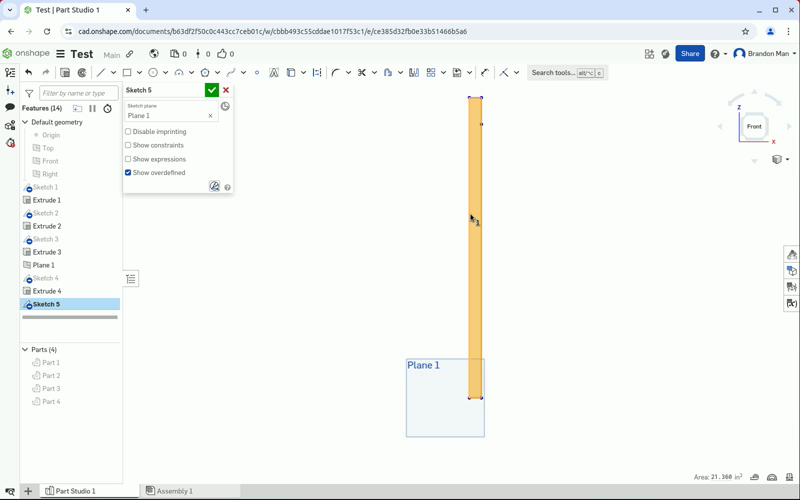
scroll(-6)
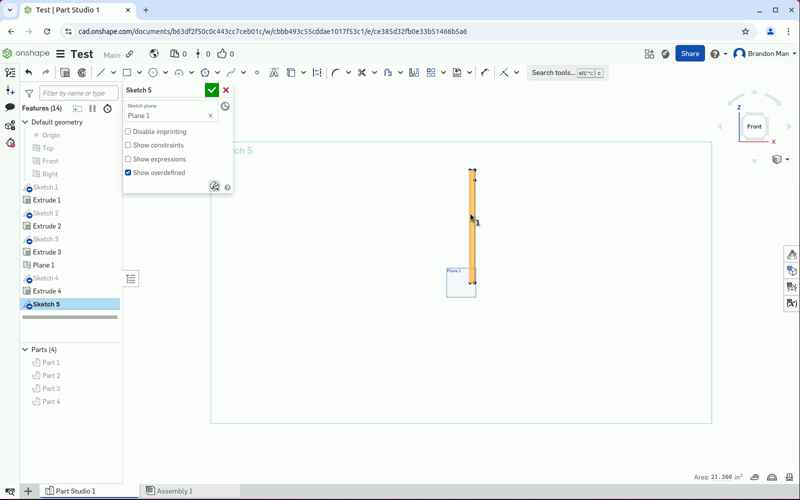
mouse_move(73, 352)
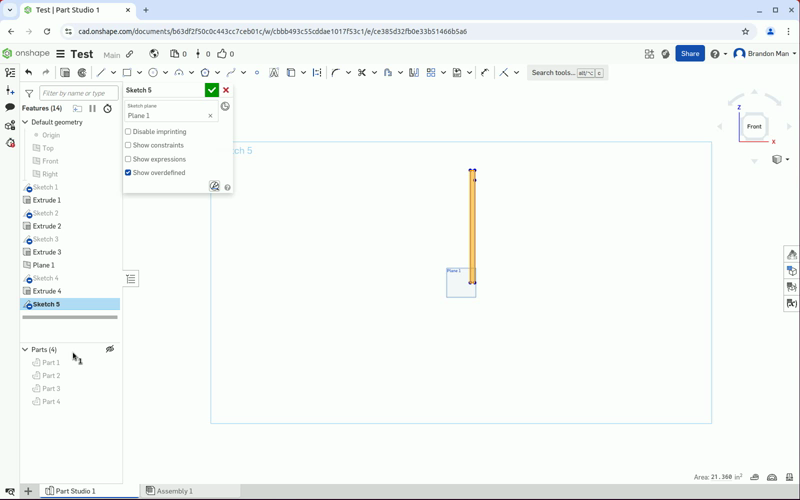
key(shift+y)
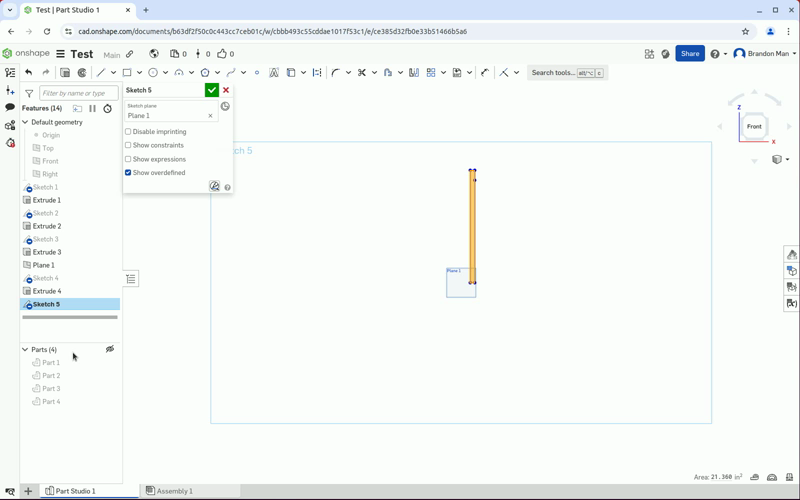
key(shift+e)
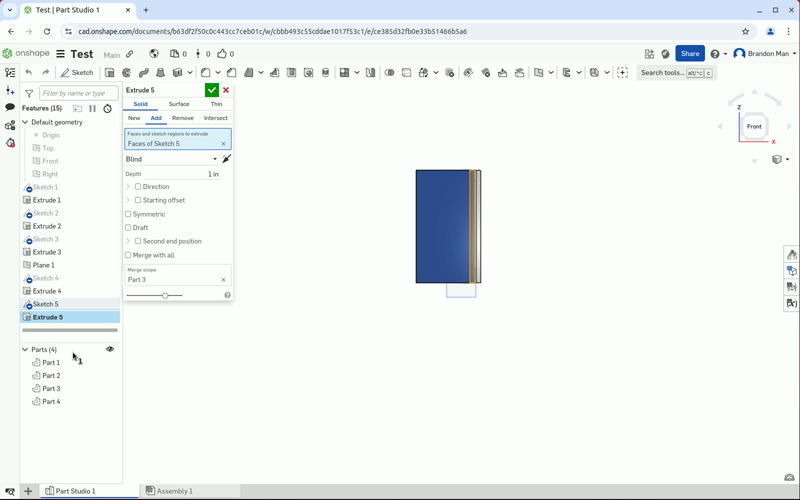
mouse_move(143, 106)
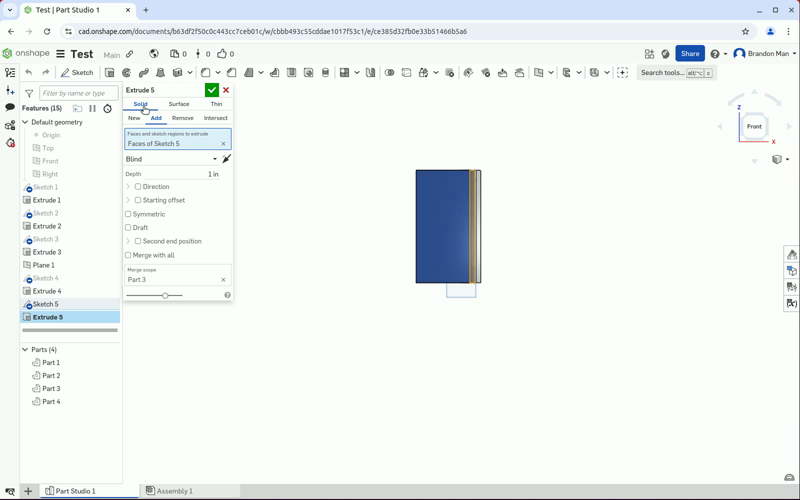
click(143, 106)
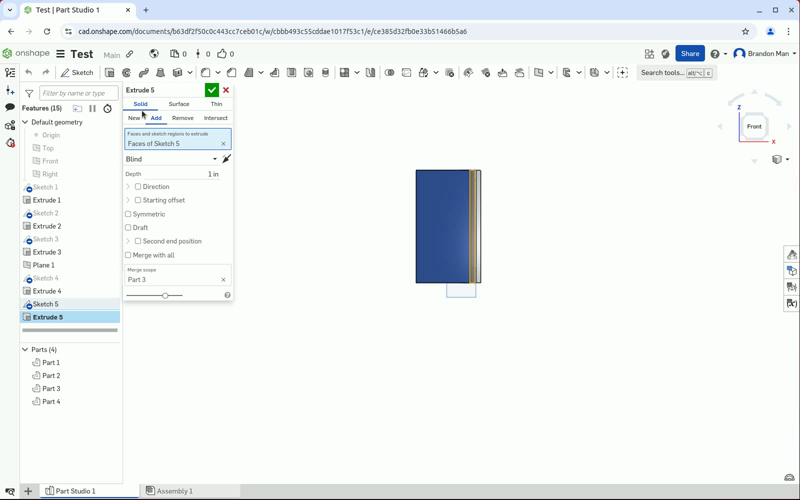
mouse_move(137, 120)
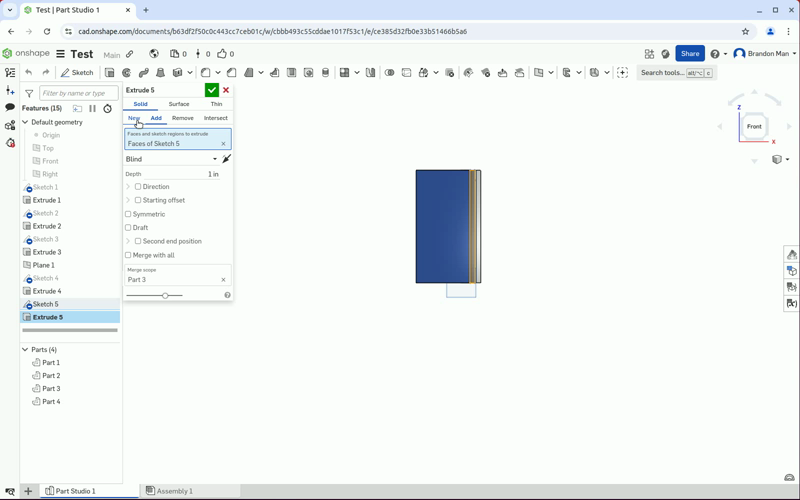
click(137, 120)
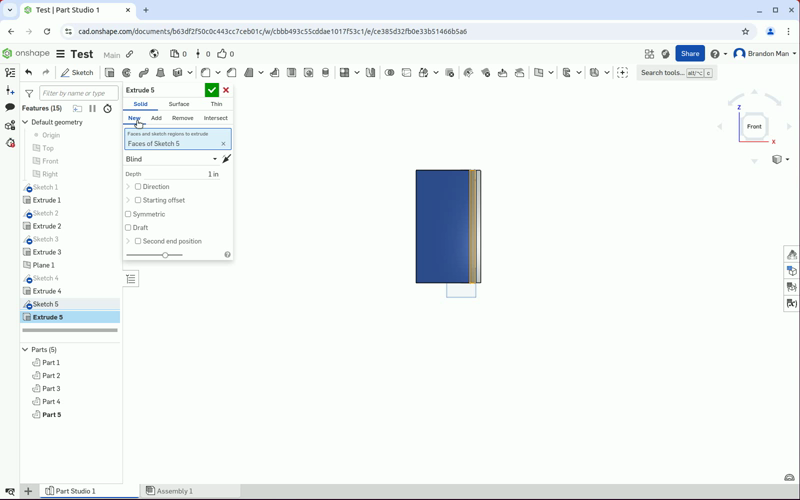
key(tab, 4)
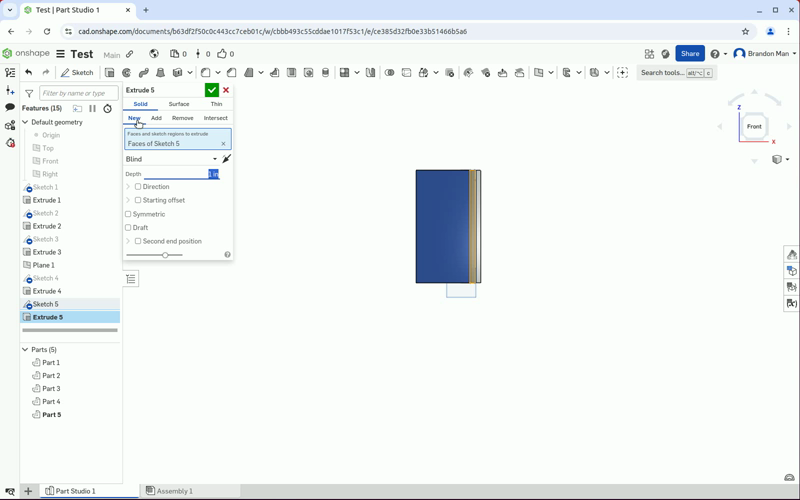
text(-9.628)
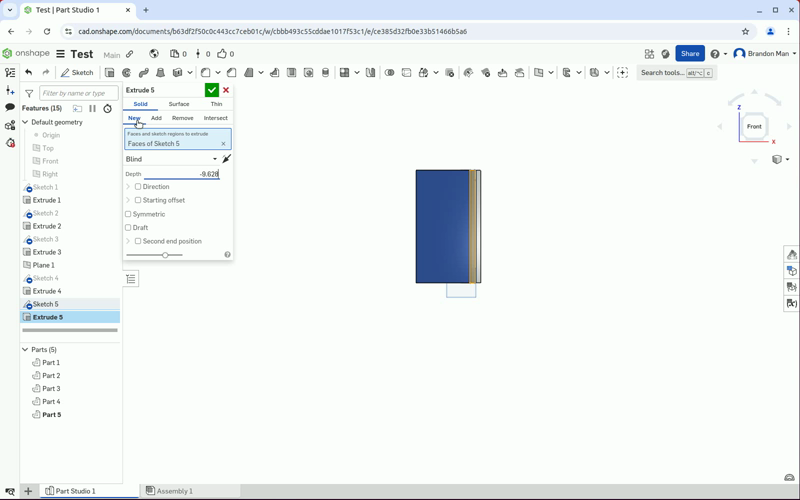
key(enter)
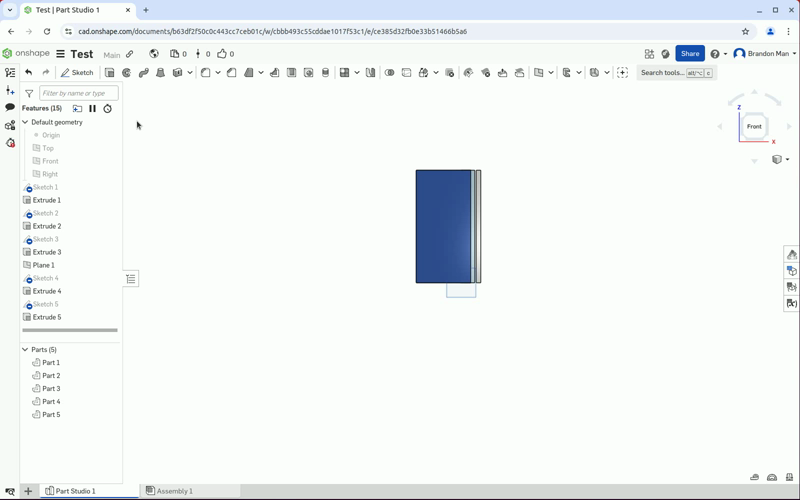
key(shift+h)
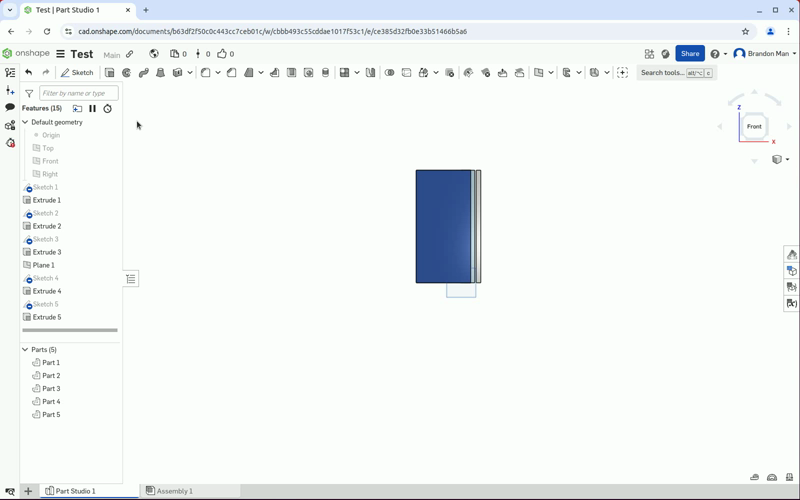
key(shift+h)
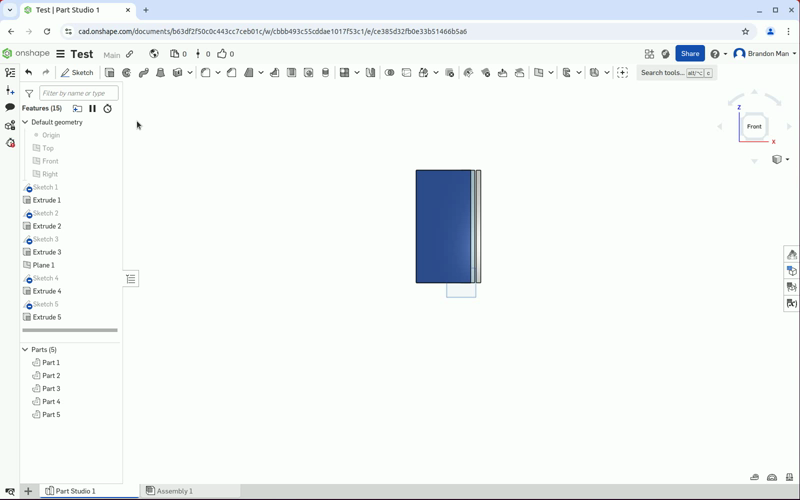
mouse_move(73, 189)
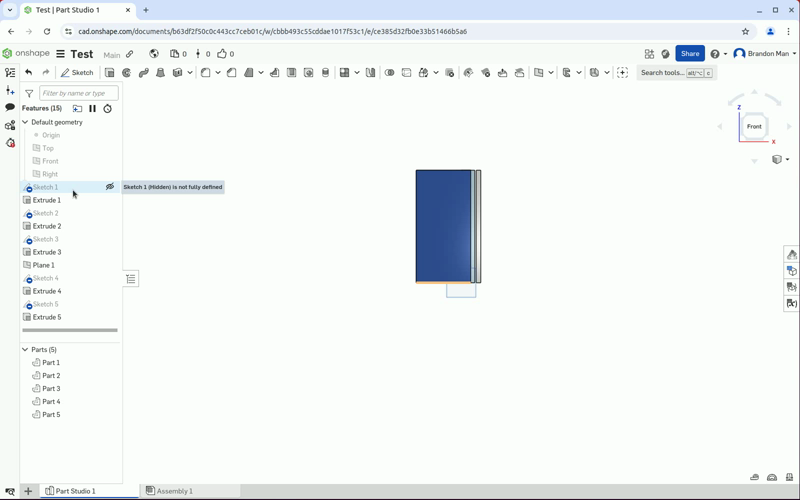
click(73, 189)
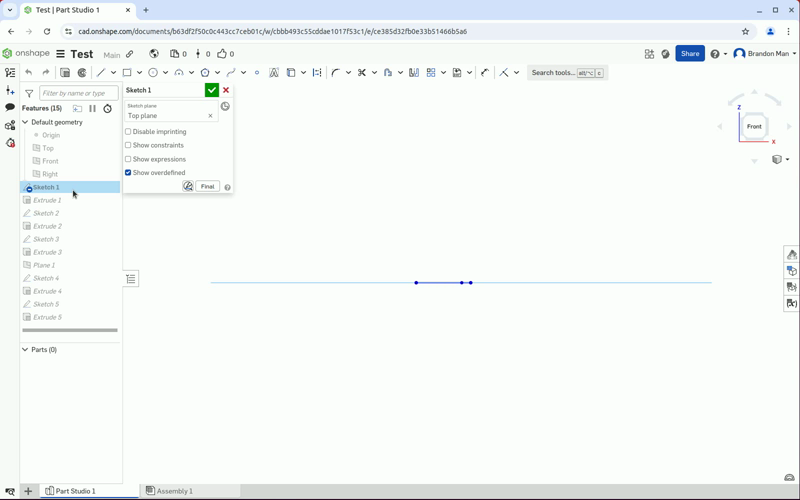
mouse_move(229, 92)
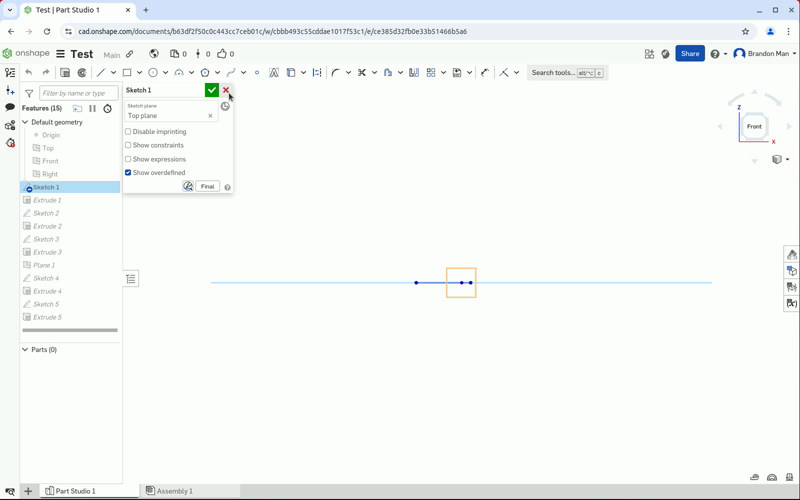
click(229, 92)
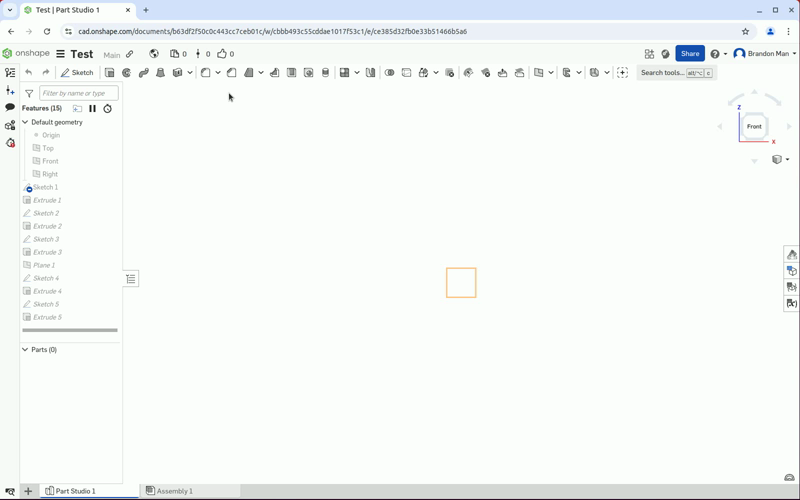
key(shift+s)
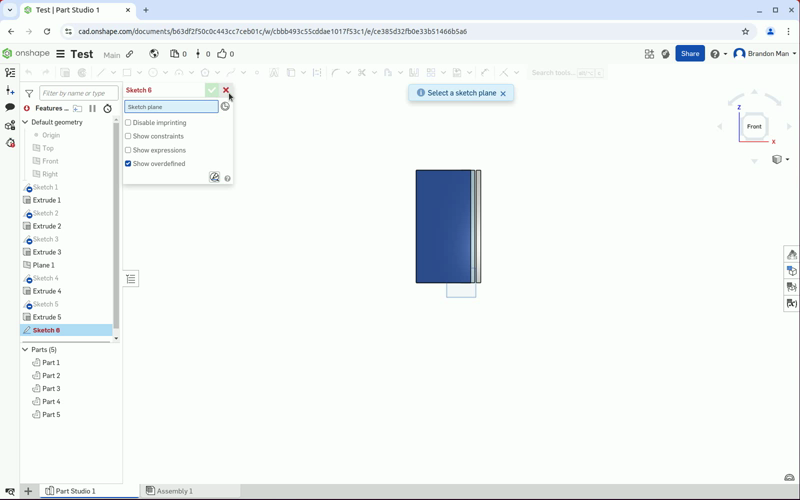
mouse_move(69, 267)
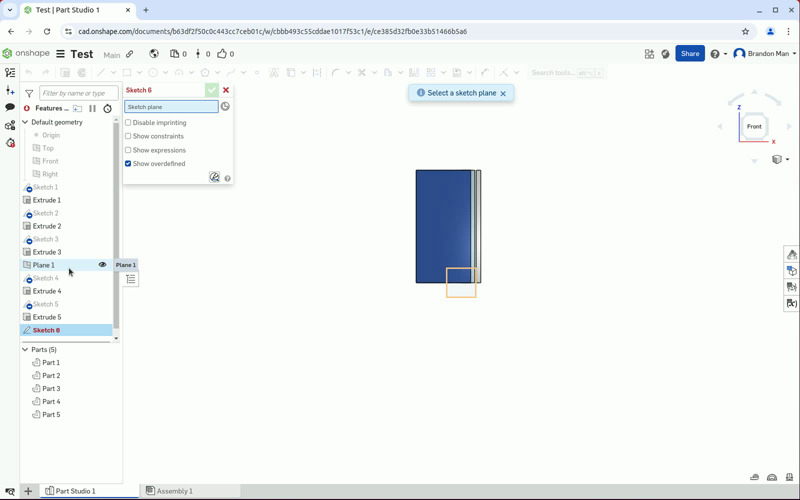
click(69, 267)
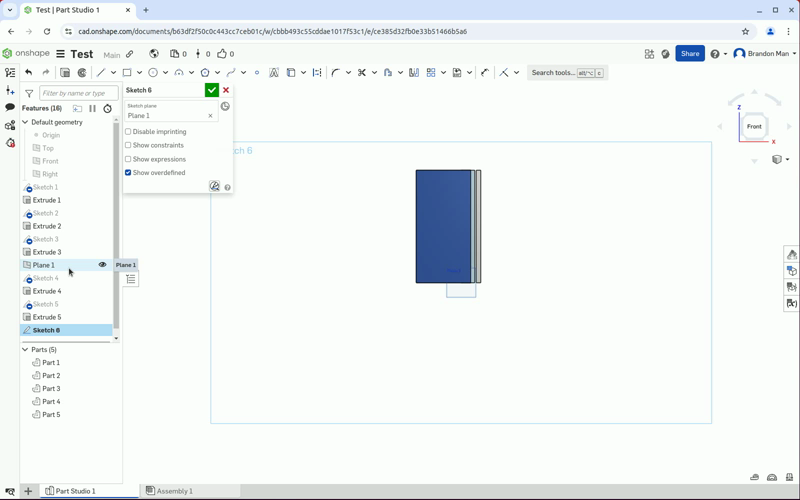
mouse_move(73, 352)
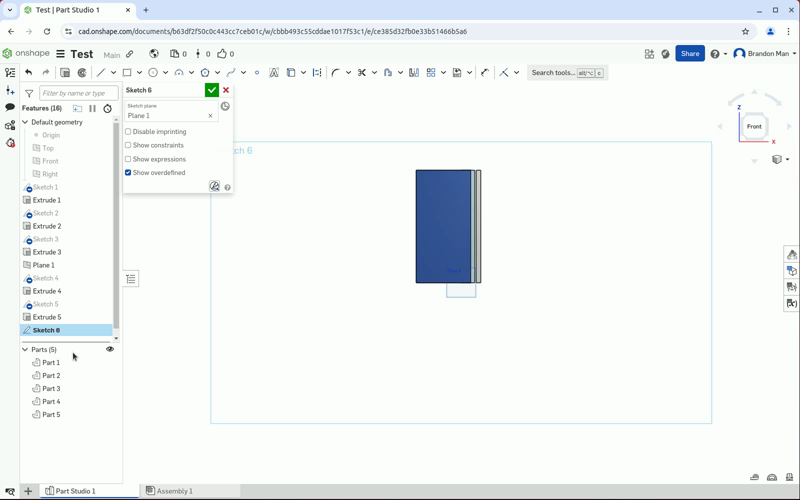
key(y)
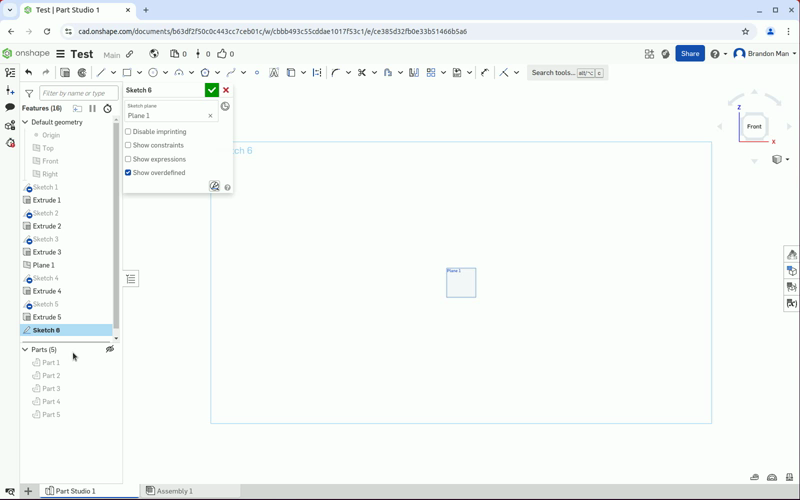
key(l)
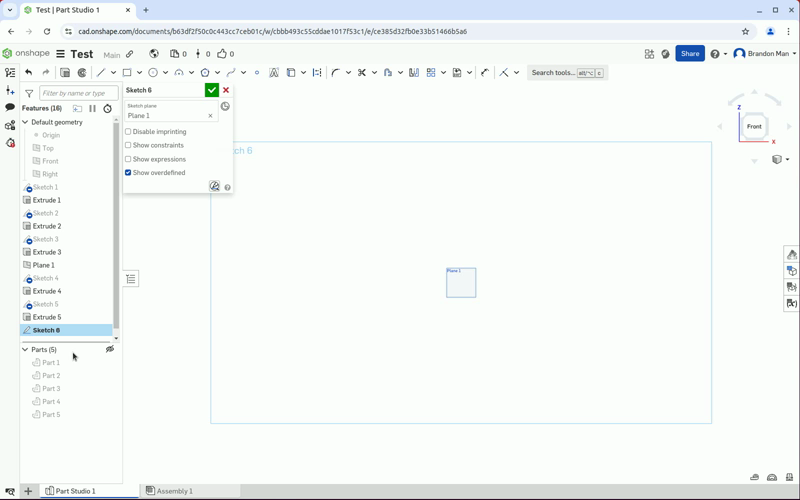
key_down(shift)
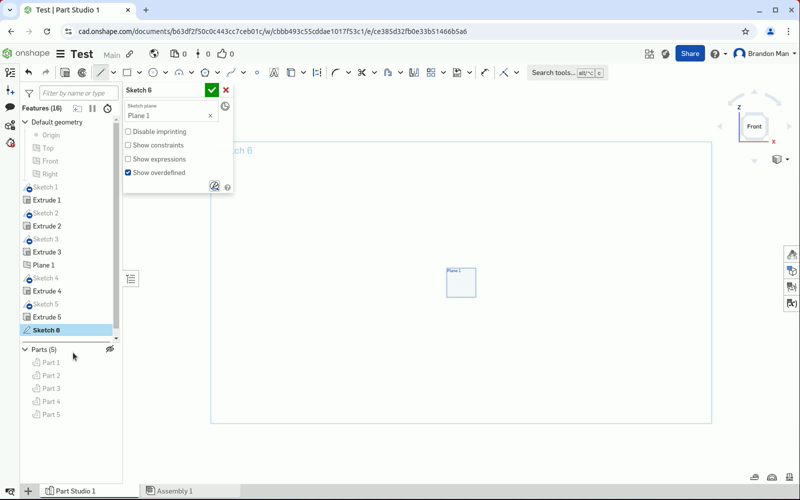
mouse_move(474, 179)
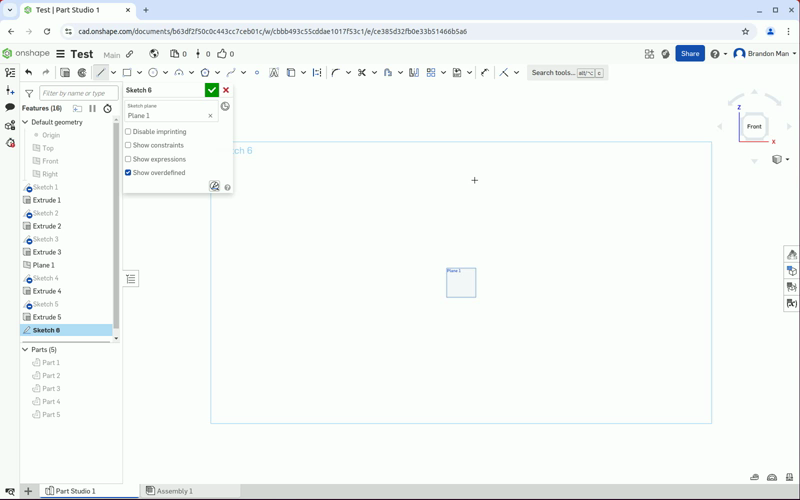
click(474, 179)
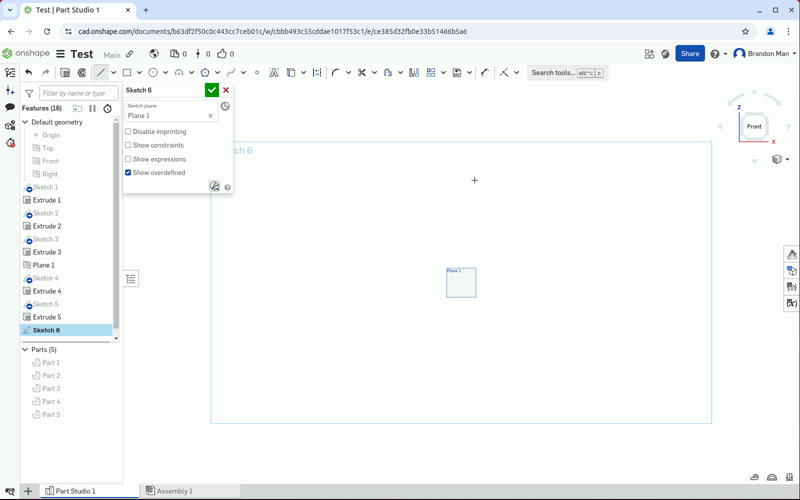
key_up(shift)
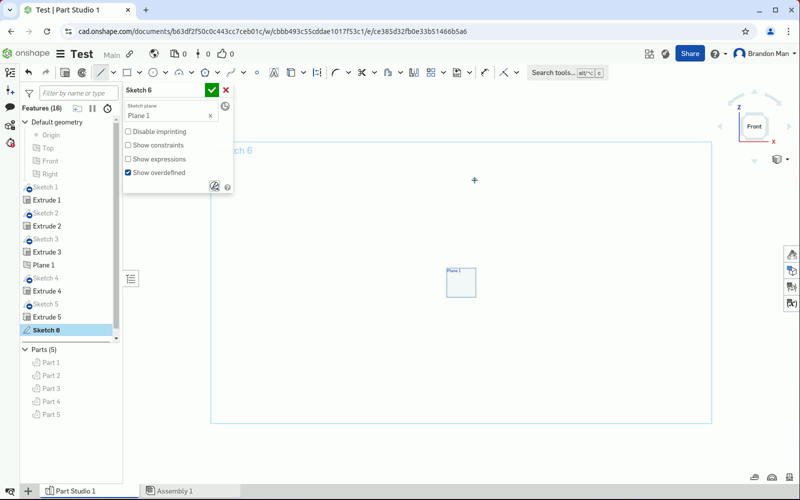
key_down(shift)
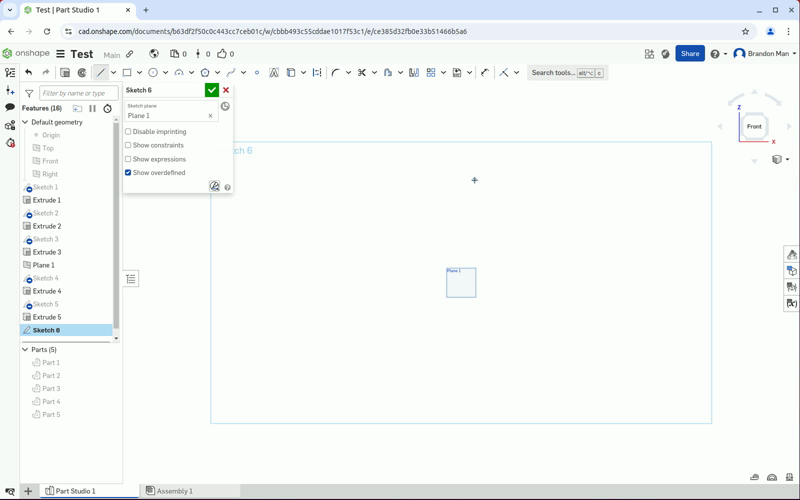
mouse_move(504, 179)
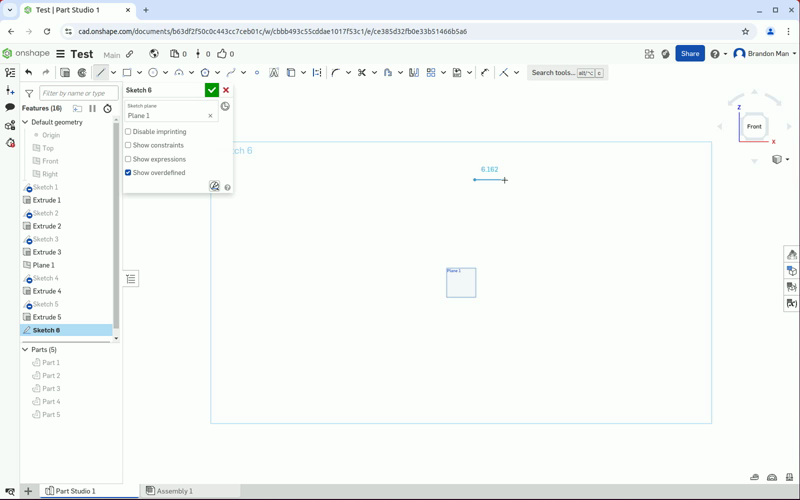
mouse_move(477, 179)
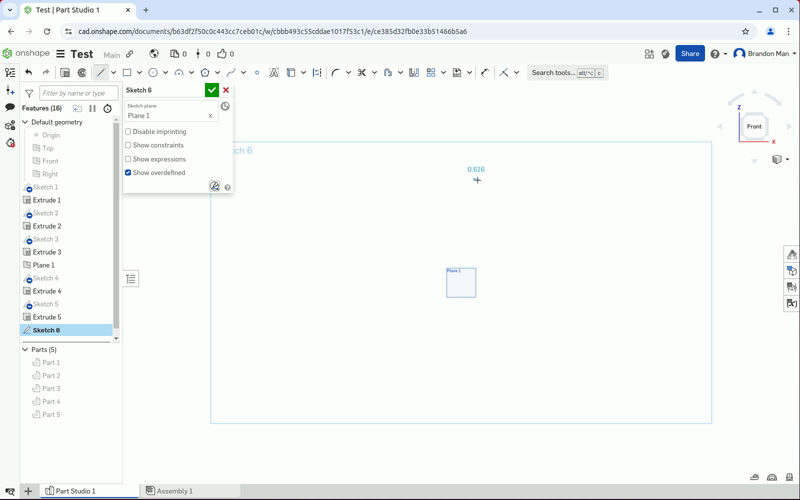
scroll(6)
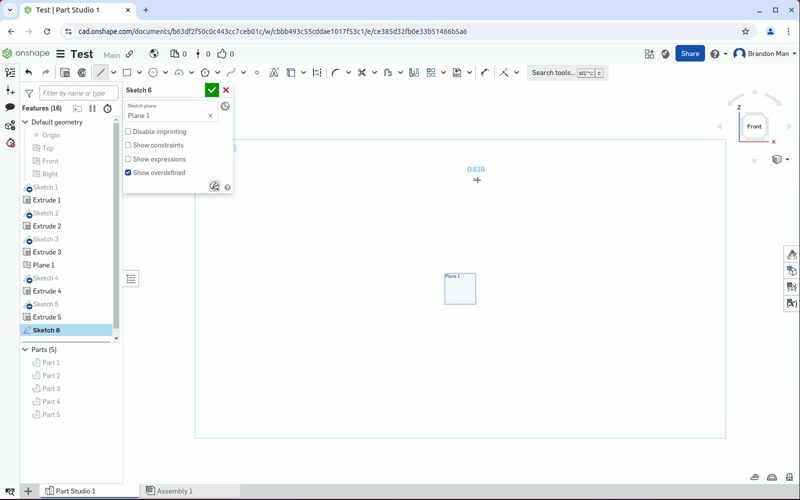
scroll(6)
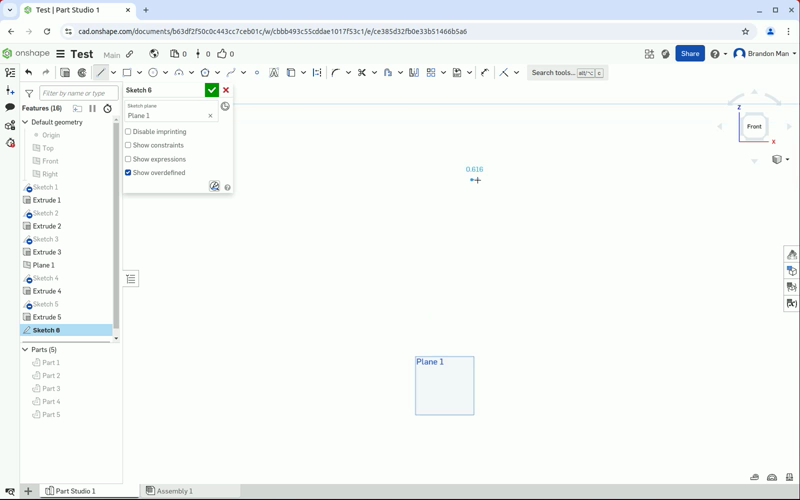
scroll(6)
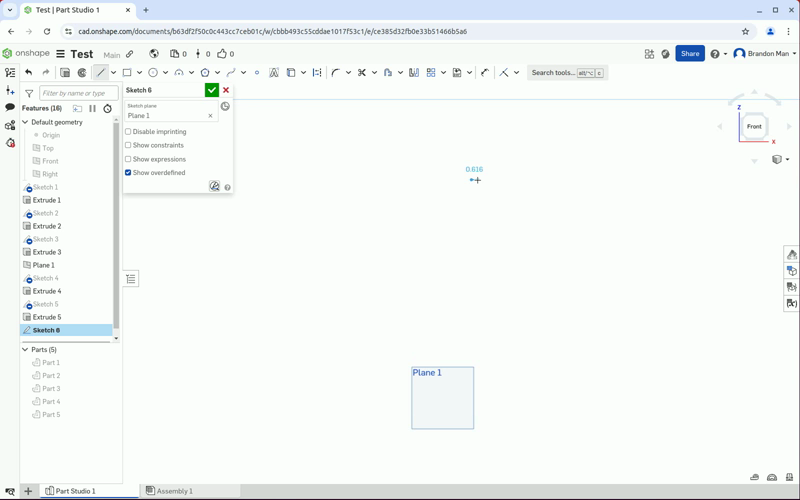
scroll(6)
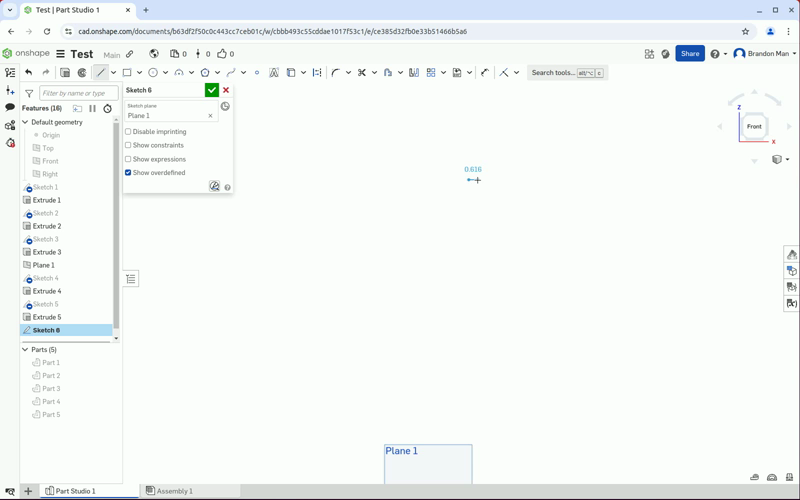
scroll(6)
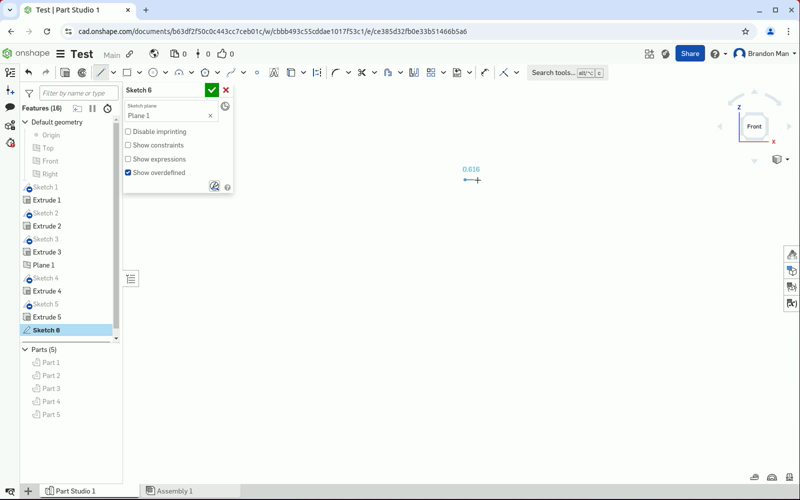
scroll(6)
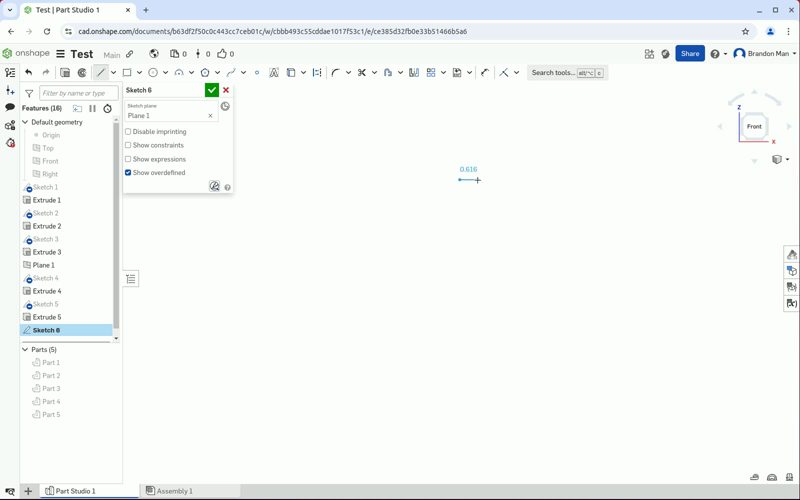
scroll(6)
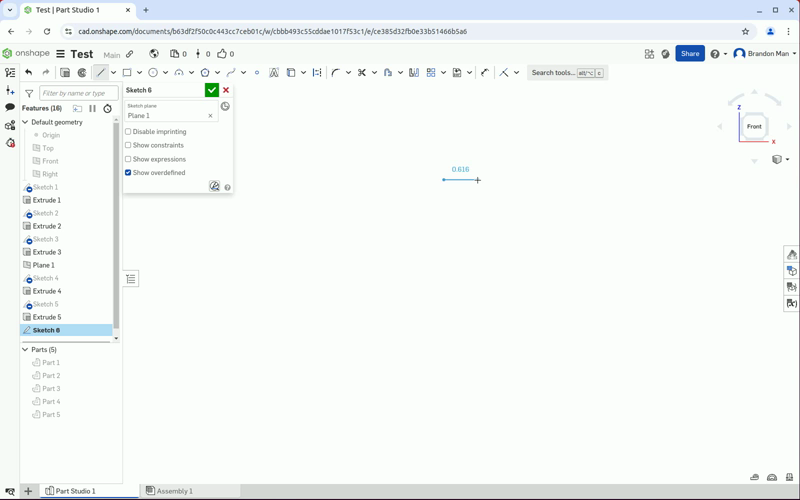
click(477, 179)
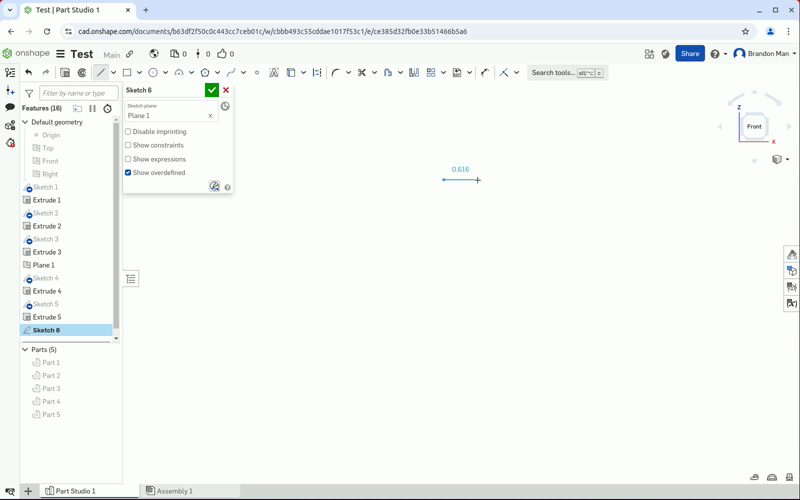
scroll(-6)
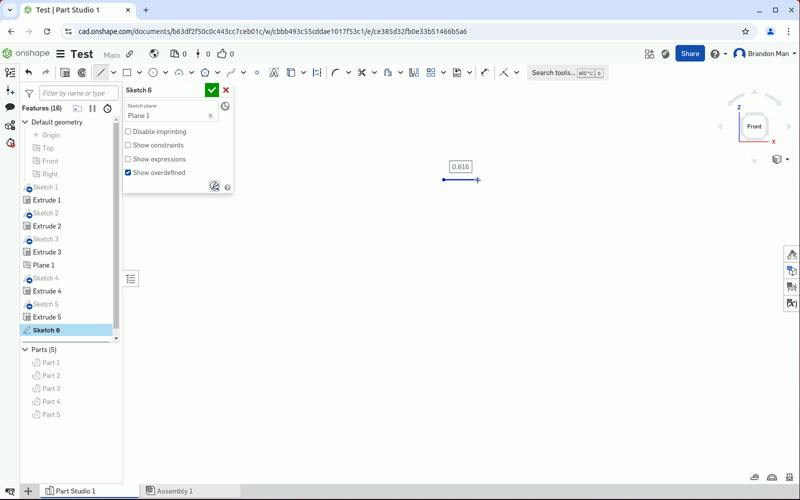
scroll(-6)
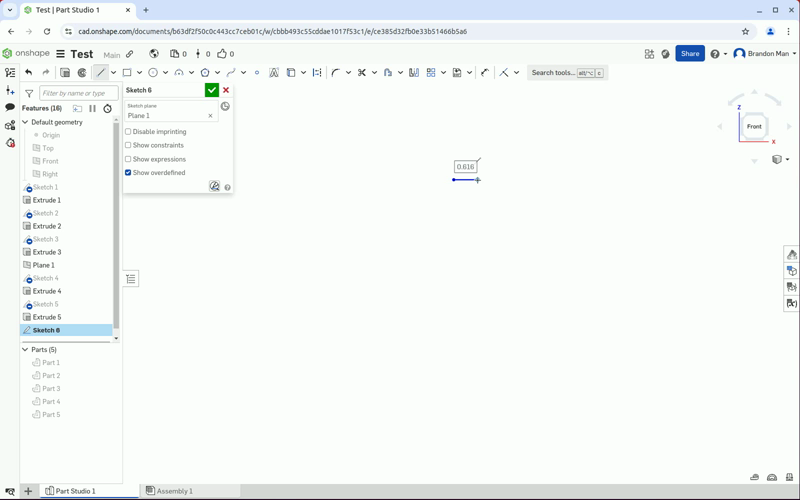
scroll(-6)
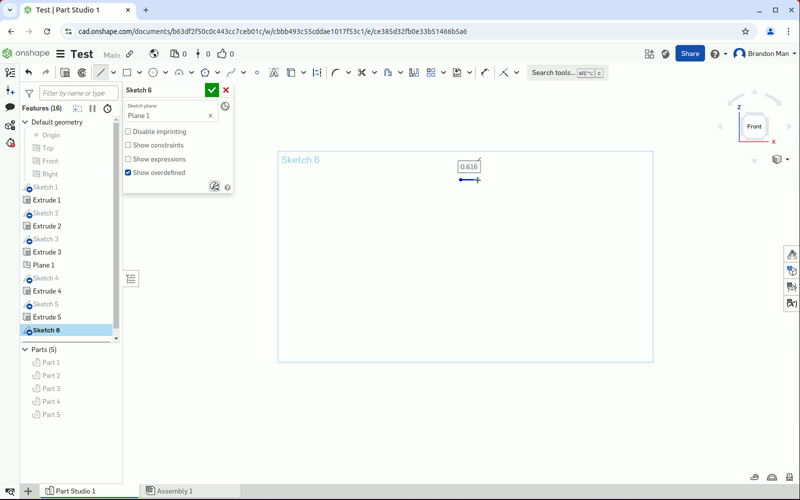
scroll(-6)
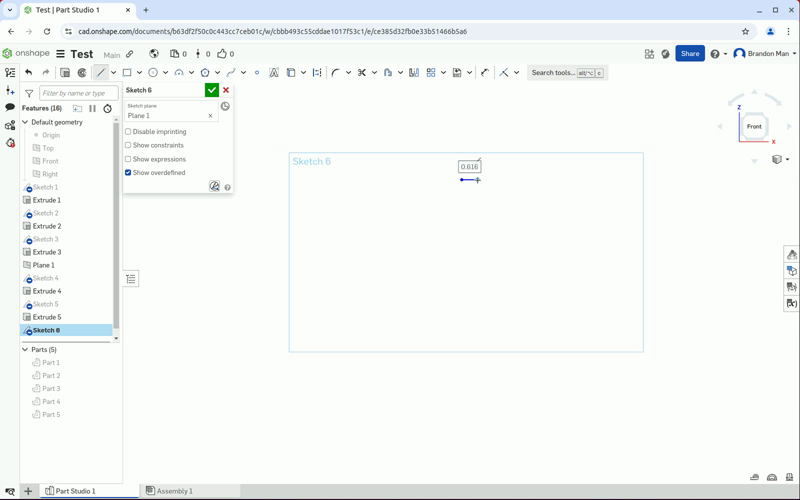
scroll(-6)
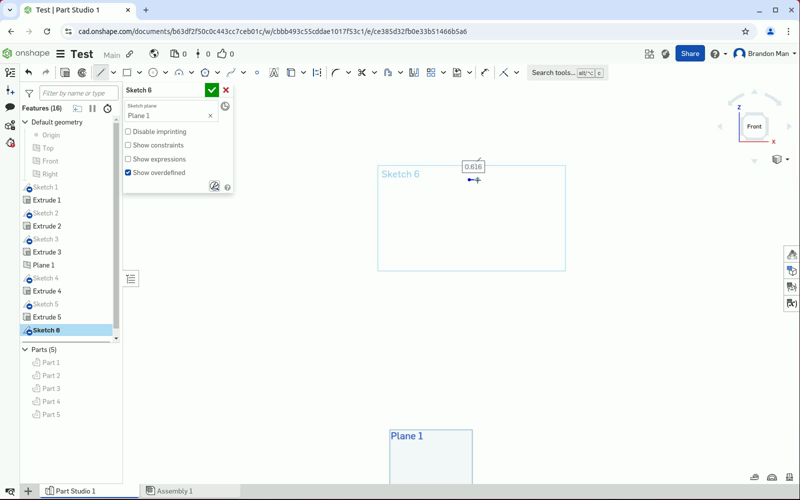
scroll(-6)
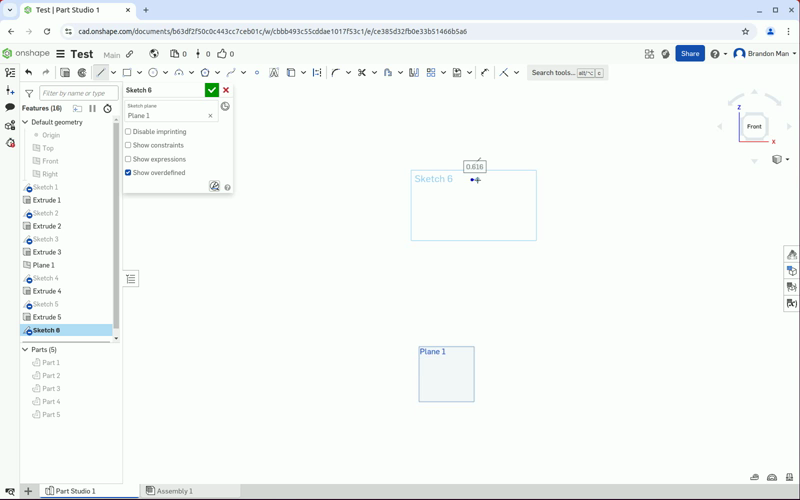
scroll(-6)
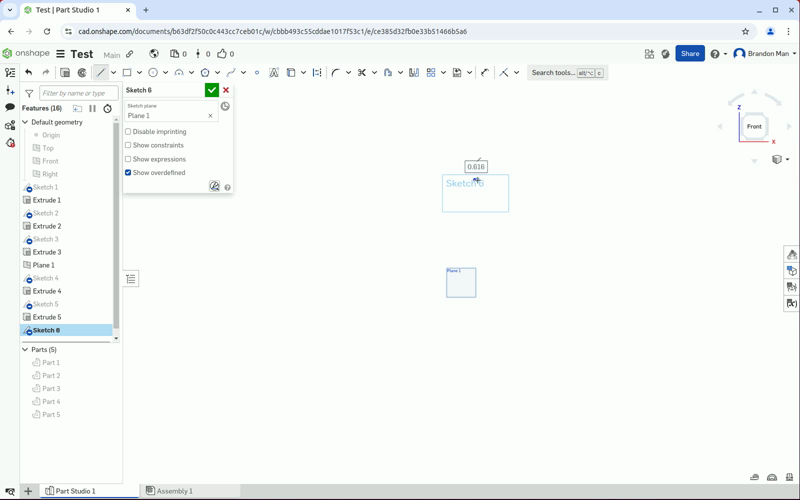
key_up(shift)
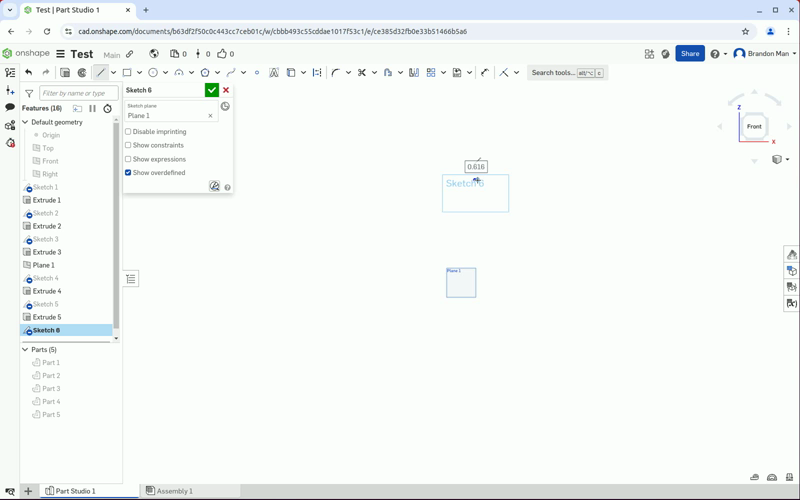
key_down(shift)
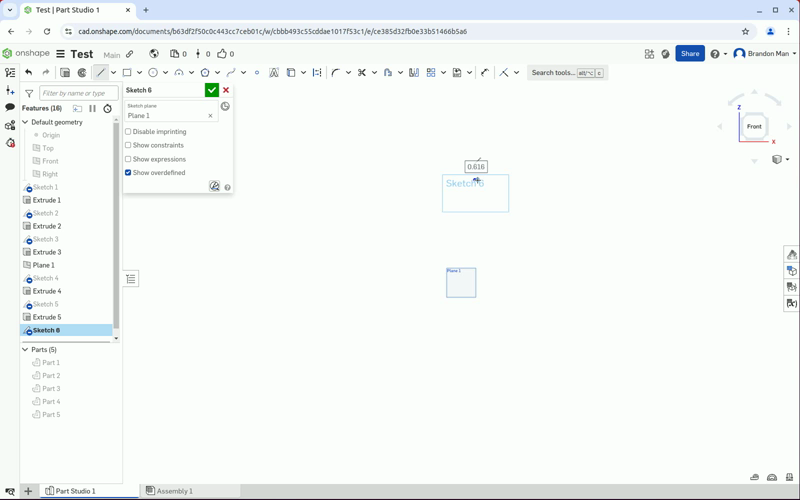
mouse_move(507, 179)
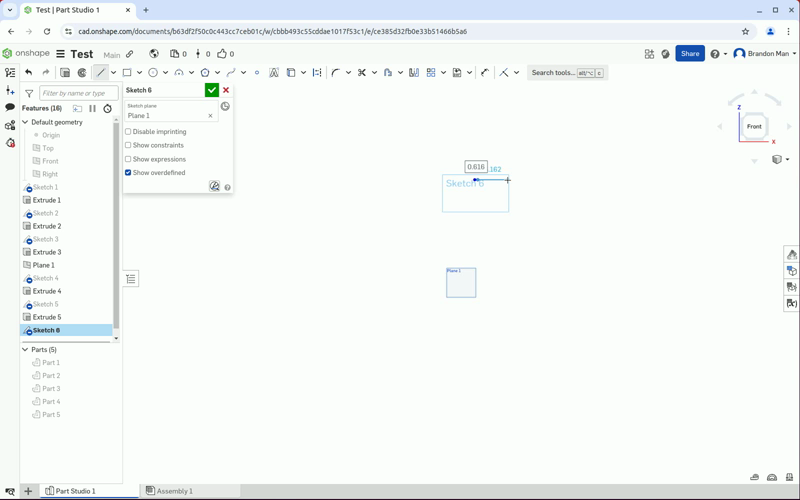
mouse_move(477, 169)
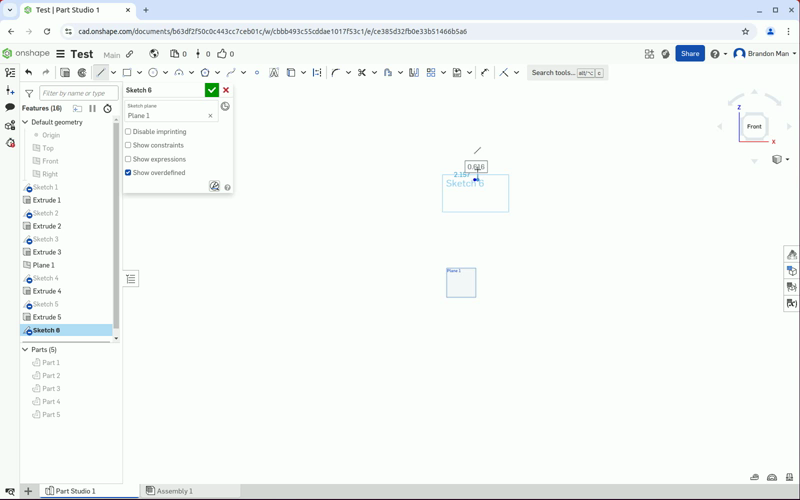
click(477, 169)
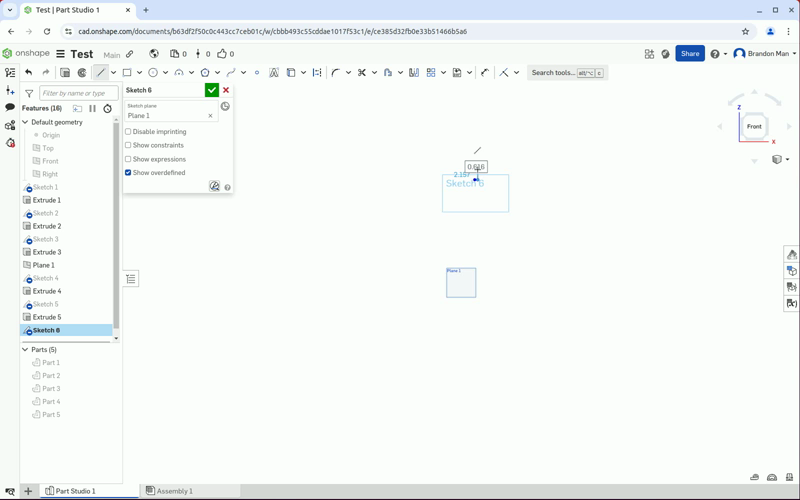
key_up(shift)
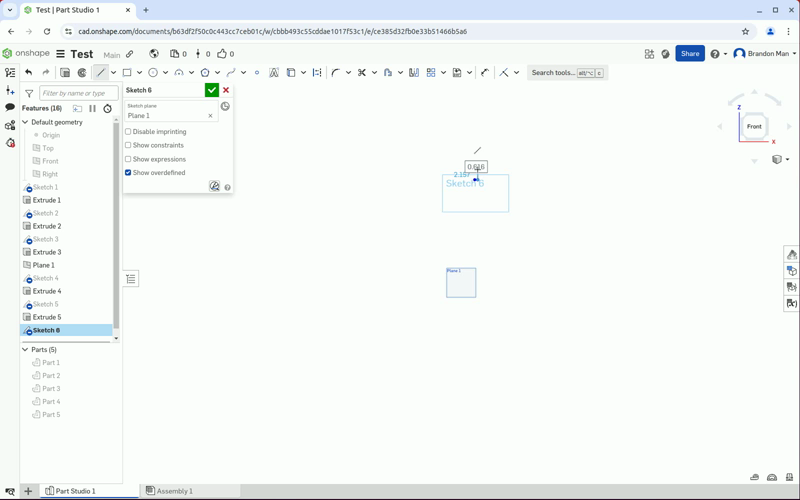
key_down(shift)
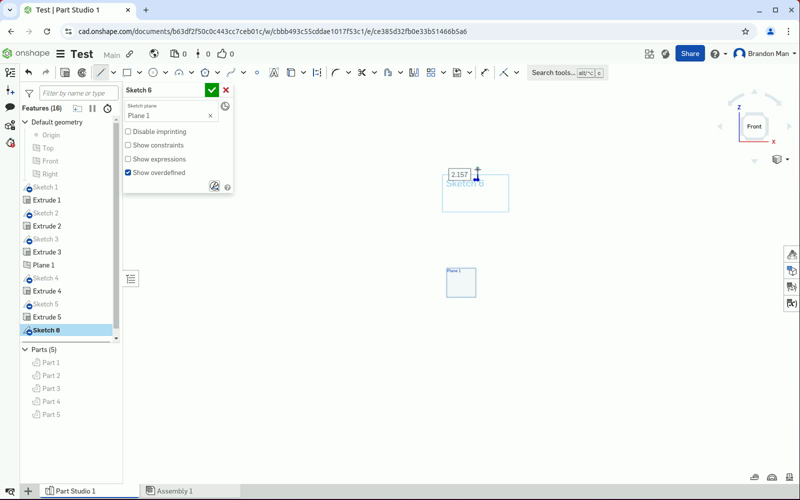
mouse_move(507, 169)
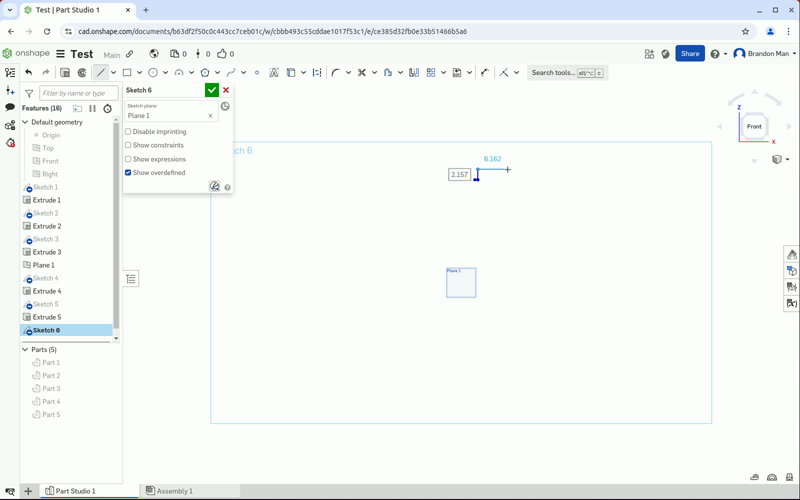
mouse_move(474, 169)
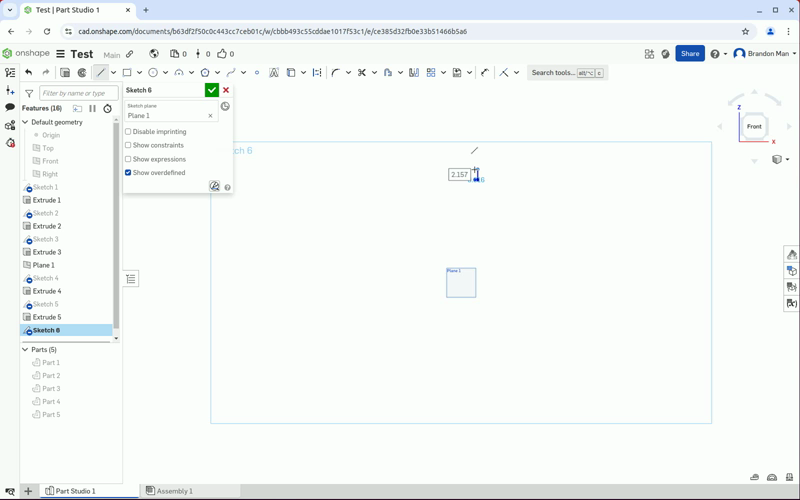
scroll(6)
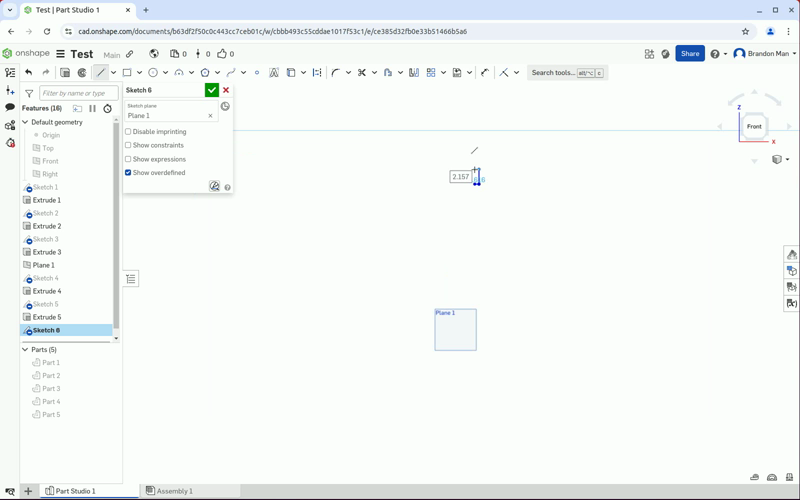
scroll(6)
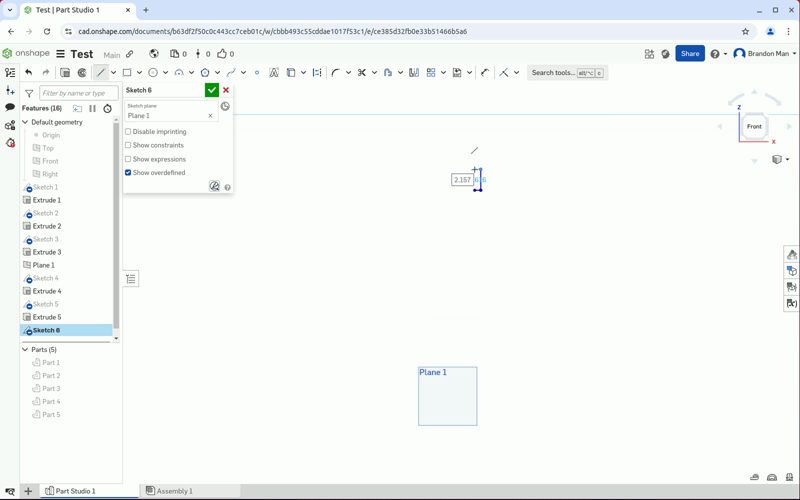
scroll(6)
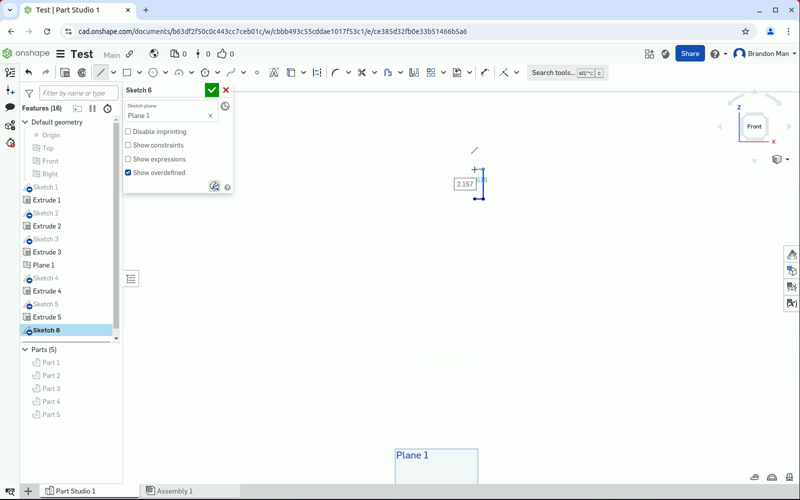
scroll(6)
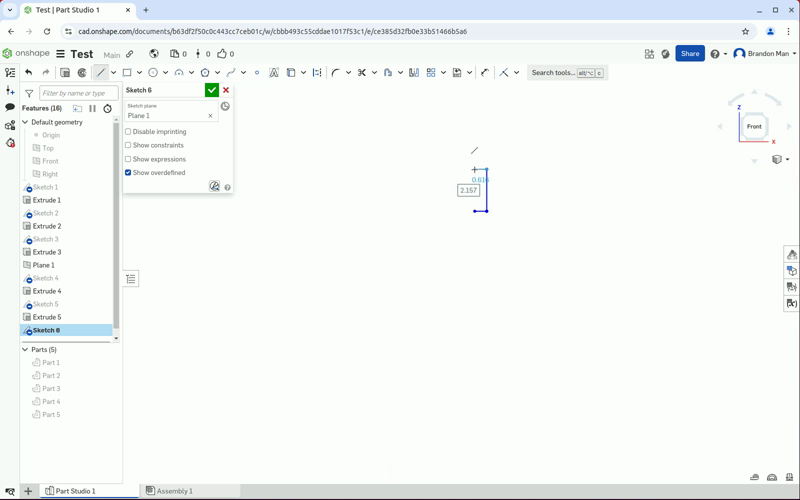
scroll(6)
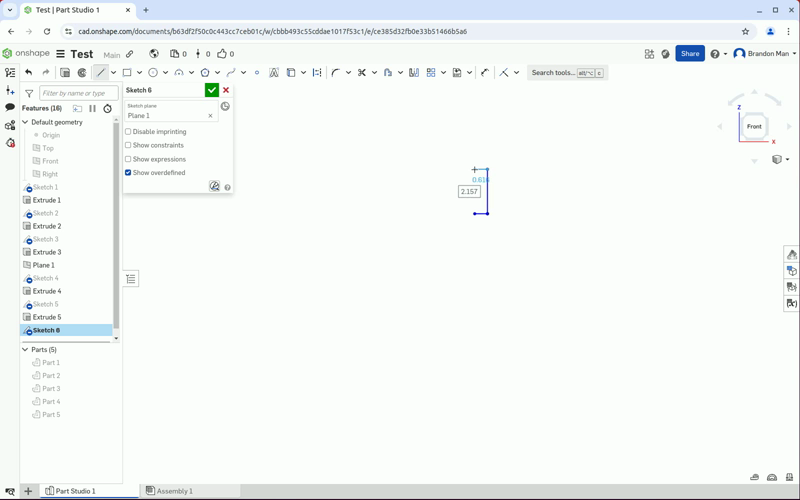
scroll(6)
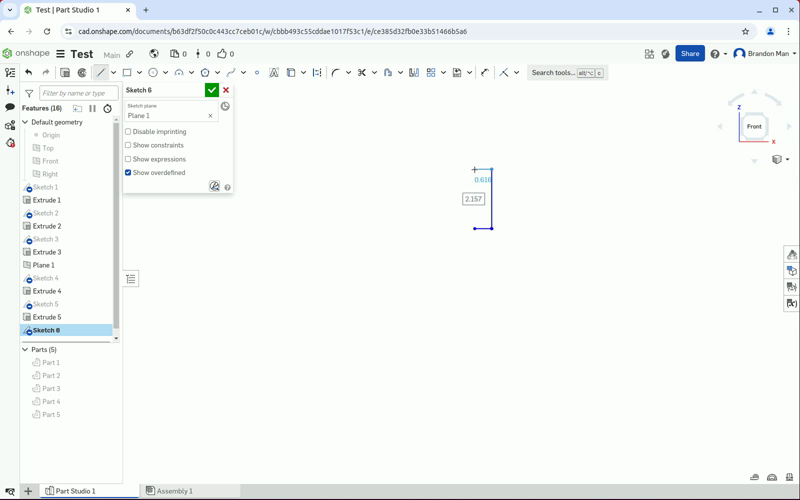
scroll(6)
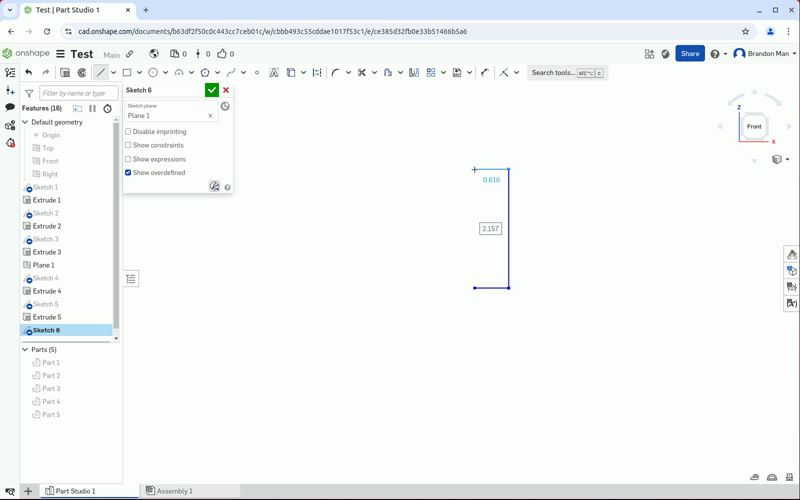
click(474, 169)
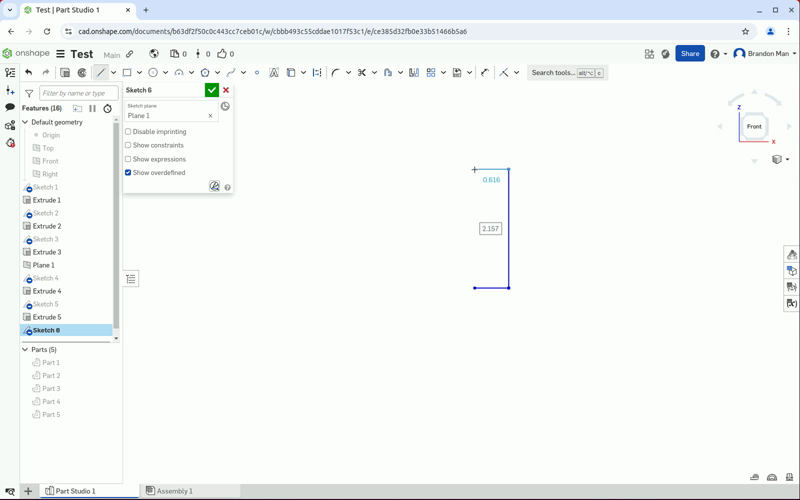
scroll(-6)
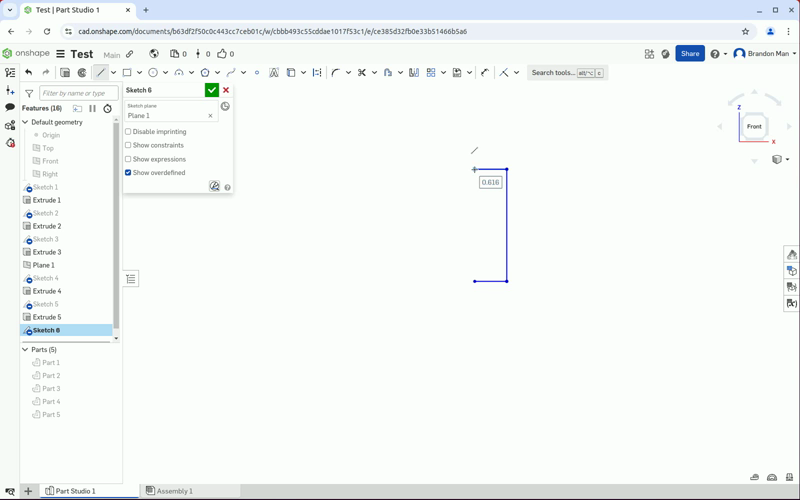
scroll(-6)
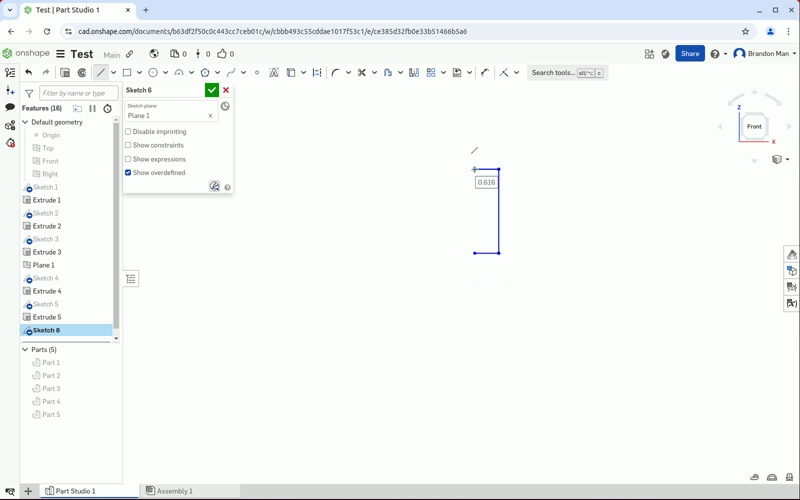
scroll(-6)
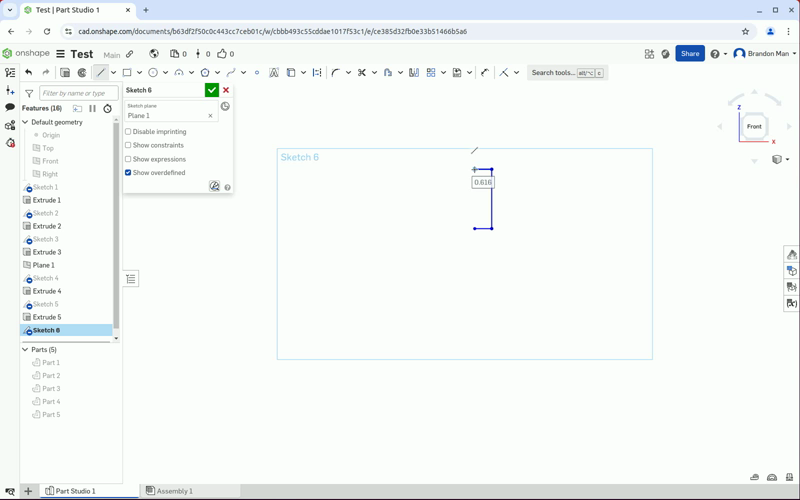
scroll(-6)
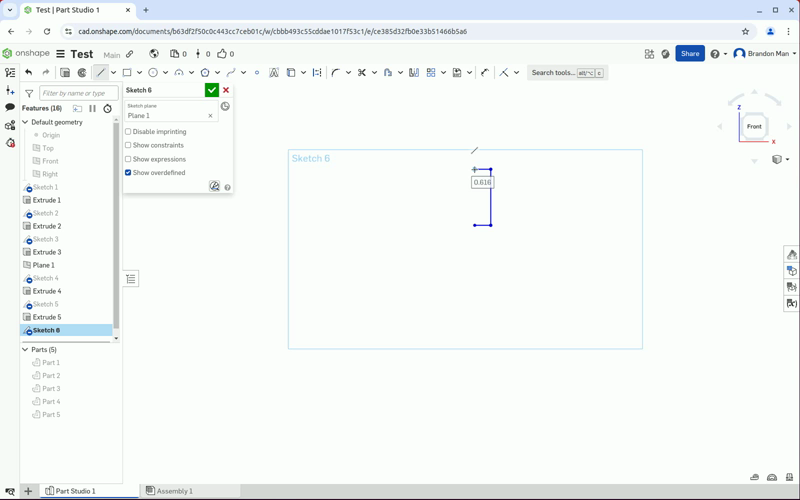
scroll(-6)
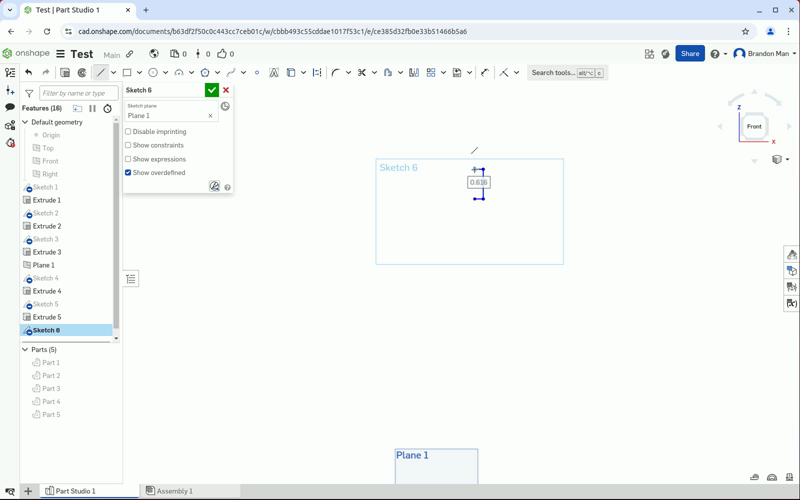
scroll(-6)
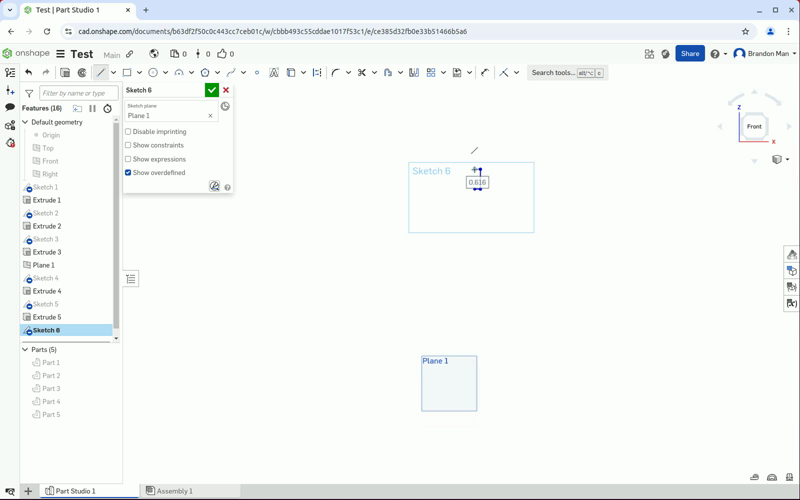
scroll(-6)
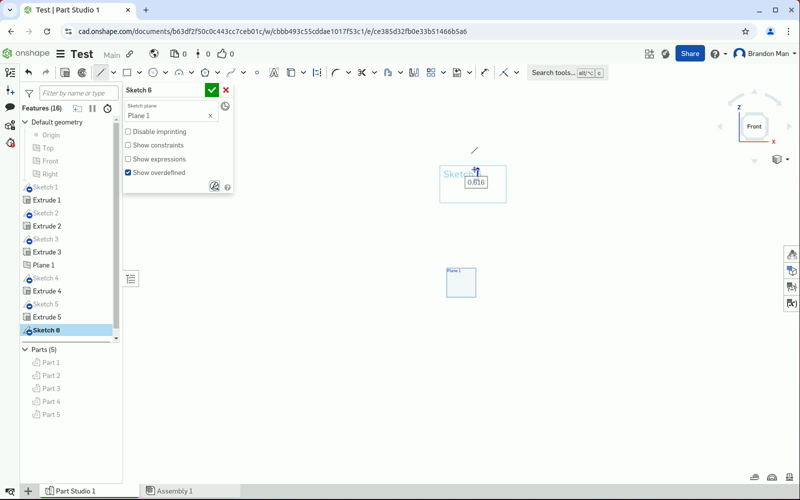
key_up(shift)
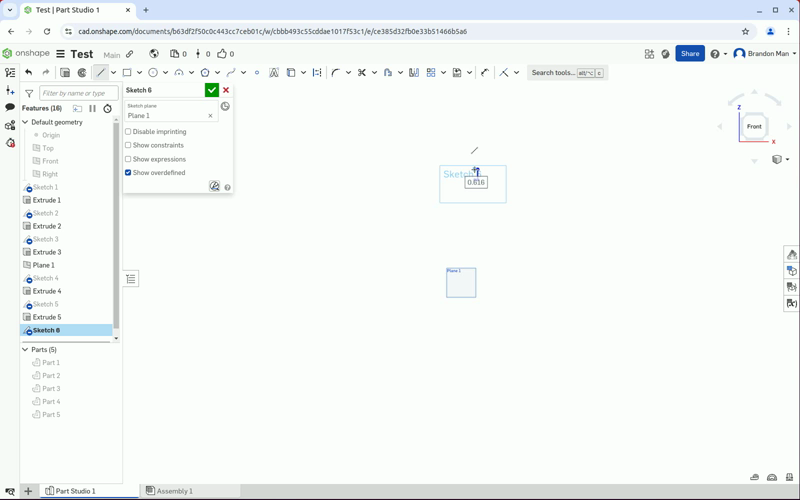
mouse_move(504, 169)
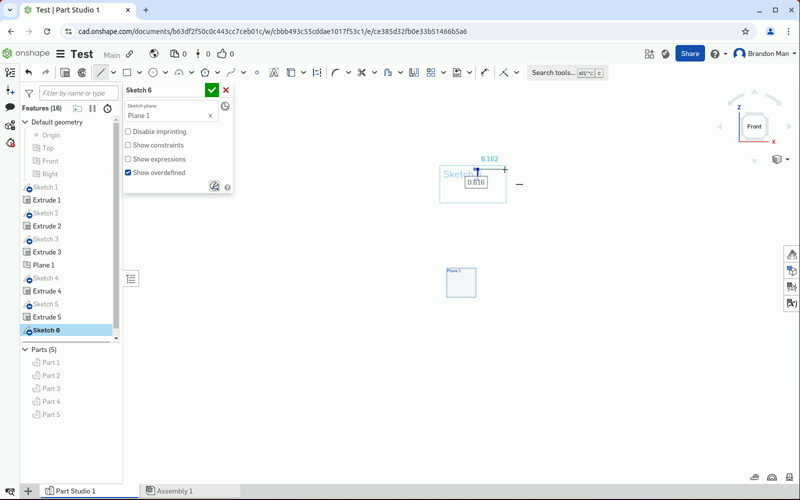
key_down(shift)
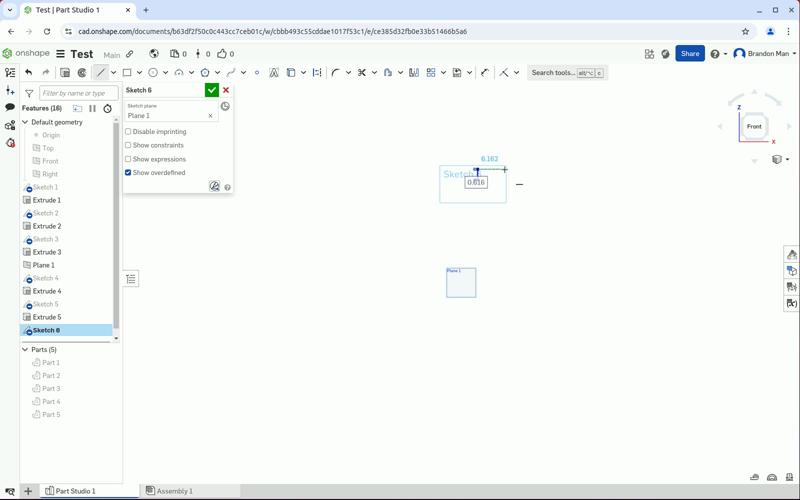
mouse_move(474, 179)
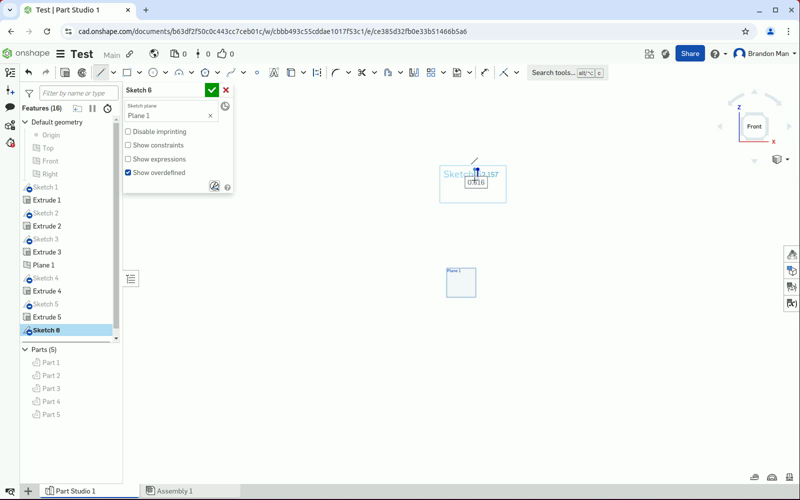
scroll(6)
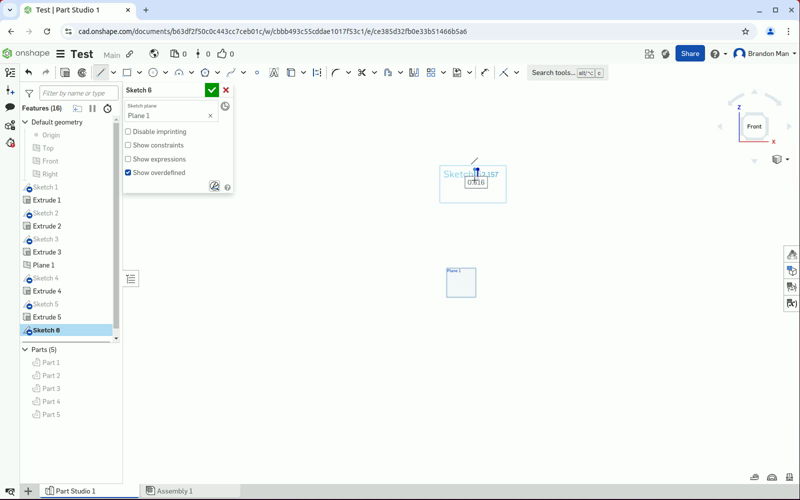
scroll(6)
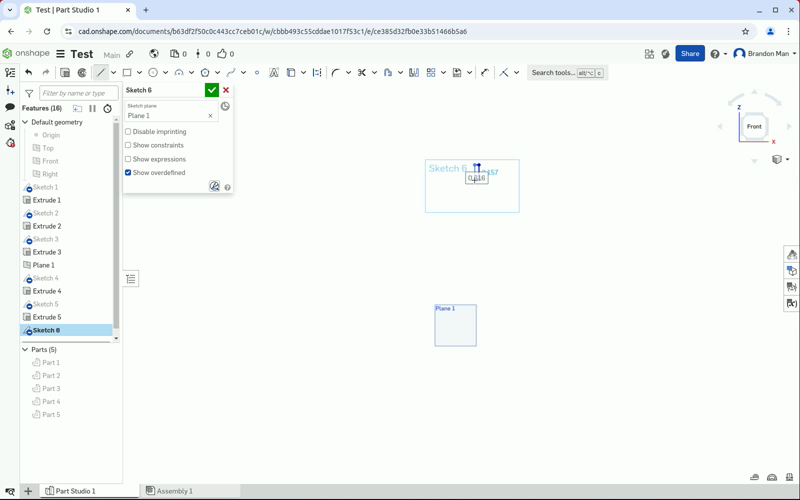
scroll(6)
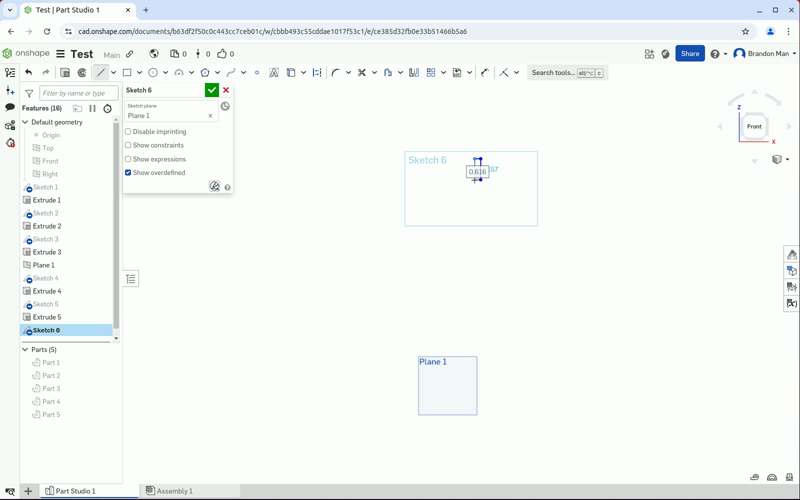
scroll(6)
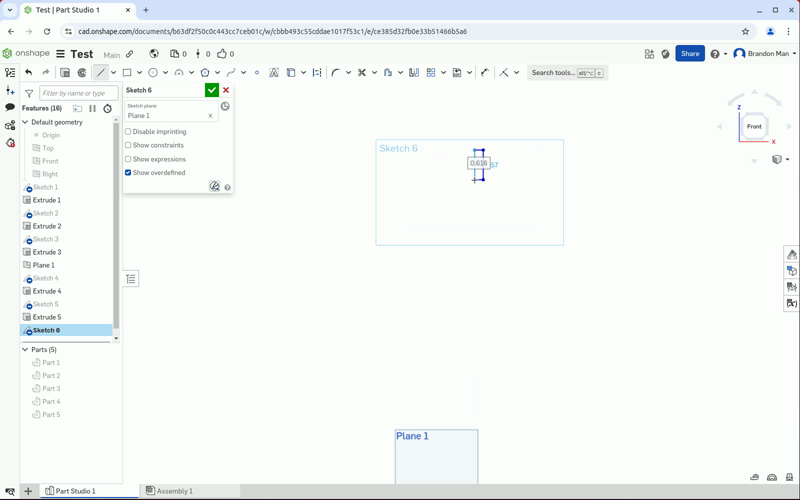
scroll(6)
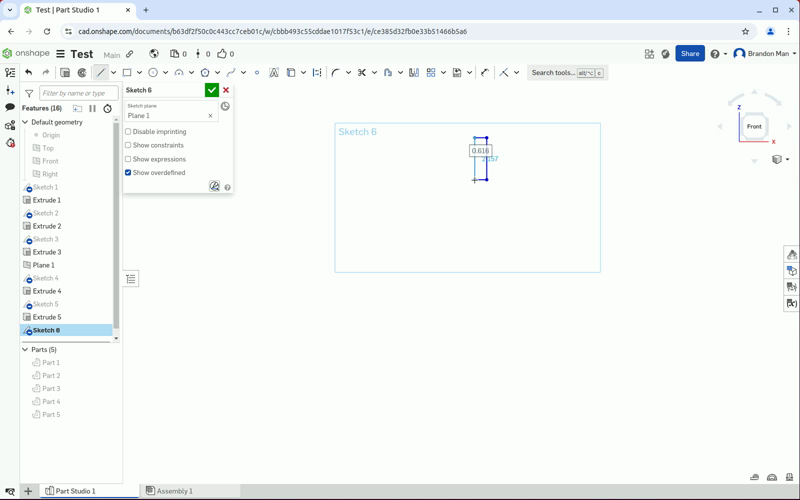
scroll(6)
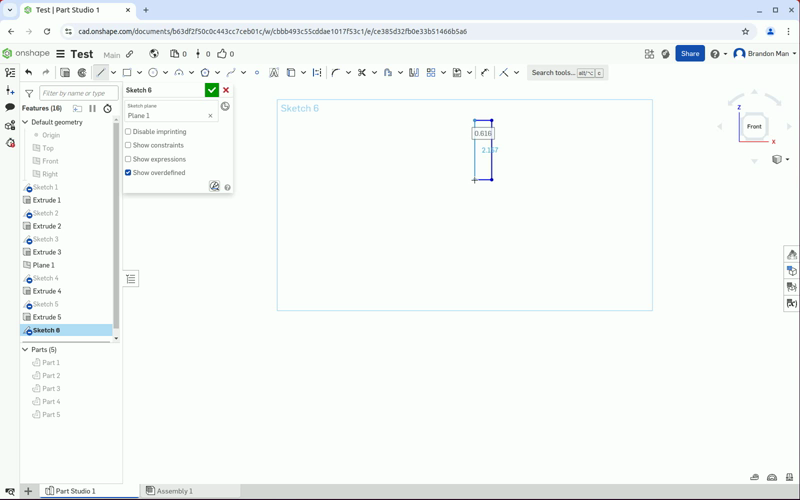
scroll(6)
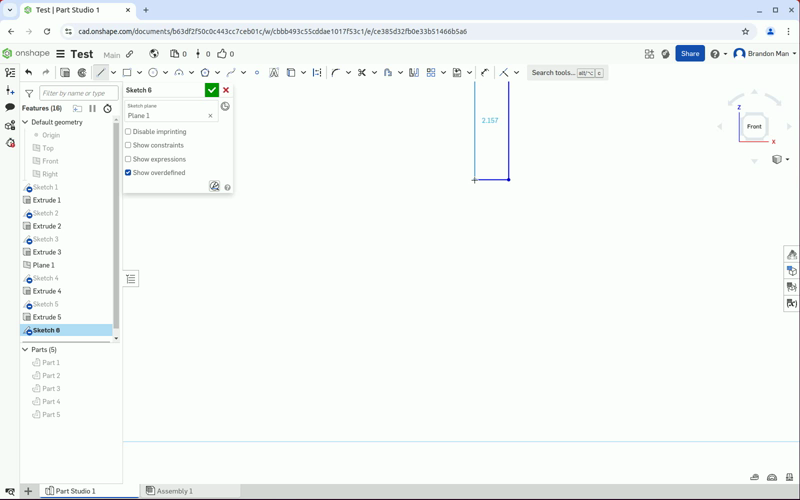
key_up(shift)
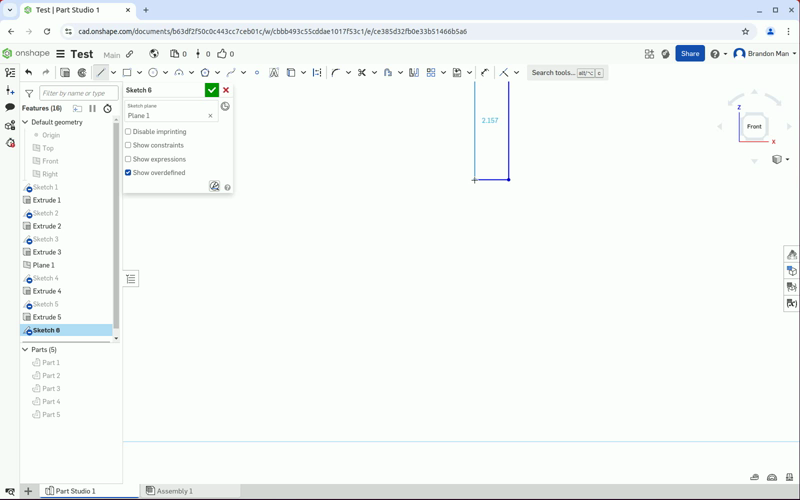
click(474, 179)
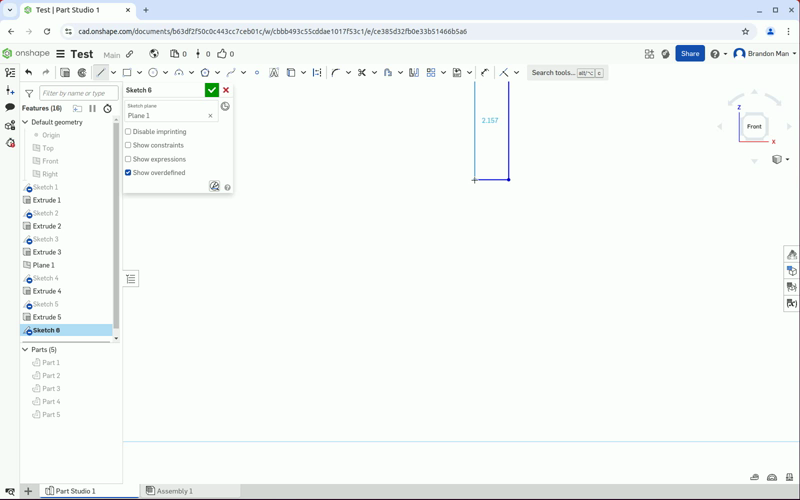
scroll(-6)
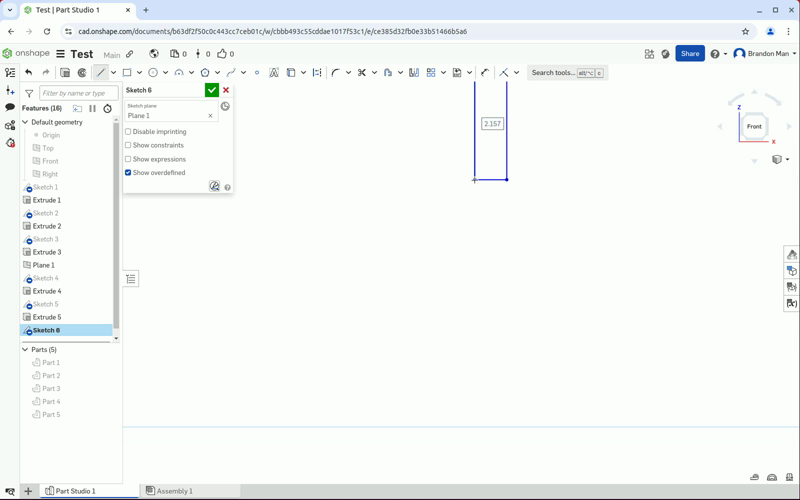
scroll(-6)
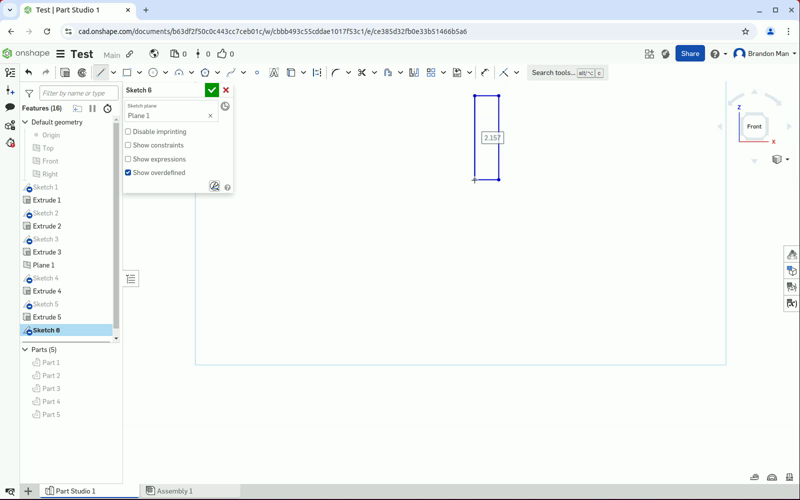
scroll(-6)
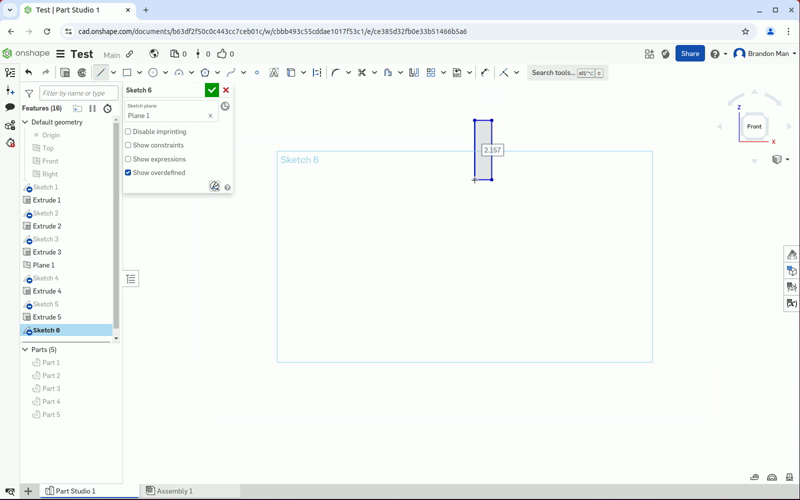
scroll(-6)
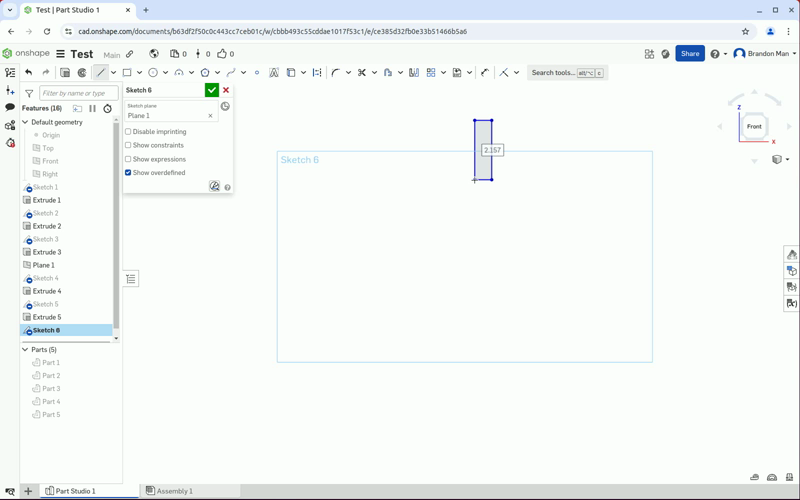
scroll(-6)
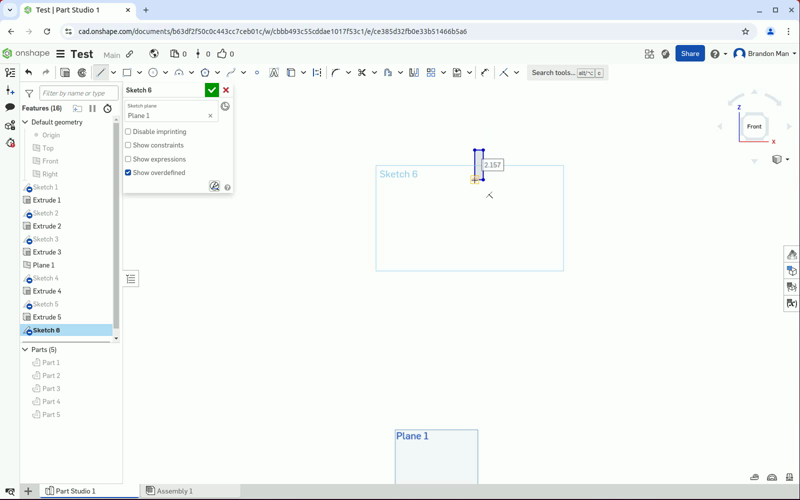
scroll(-6)
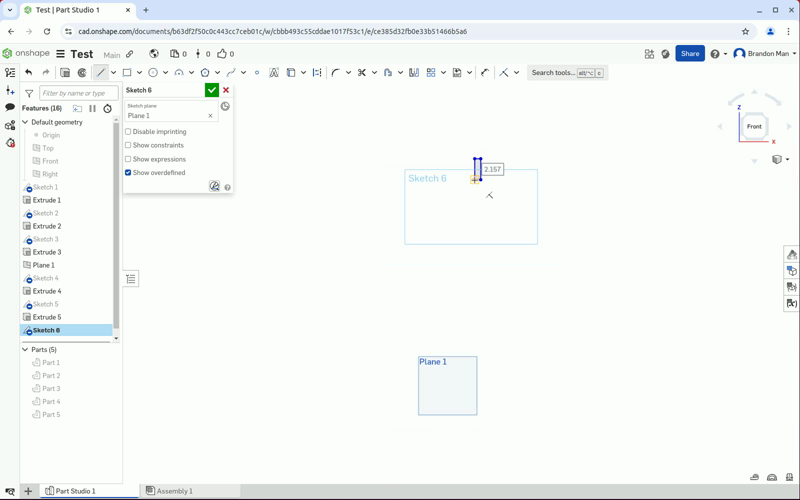
scroll(-6)
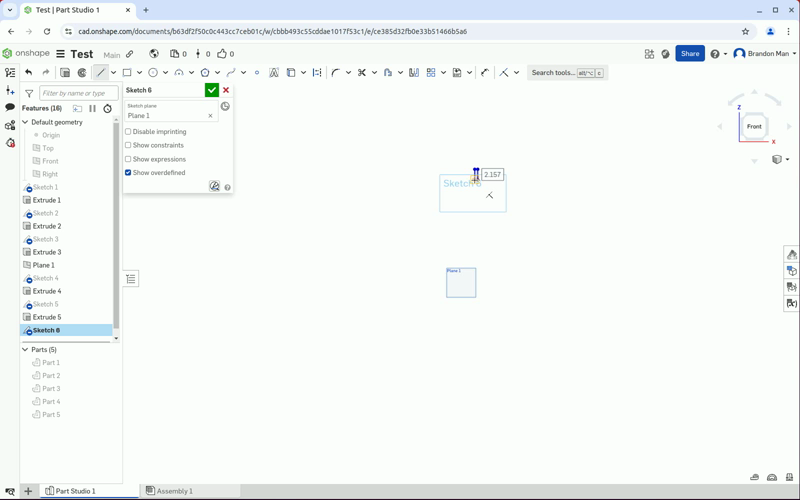
key(esc)
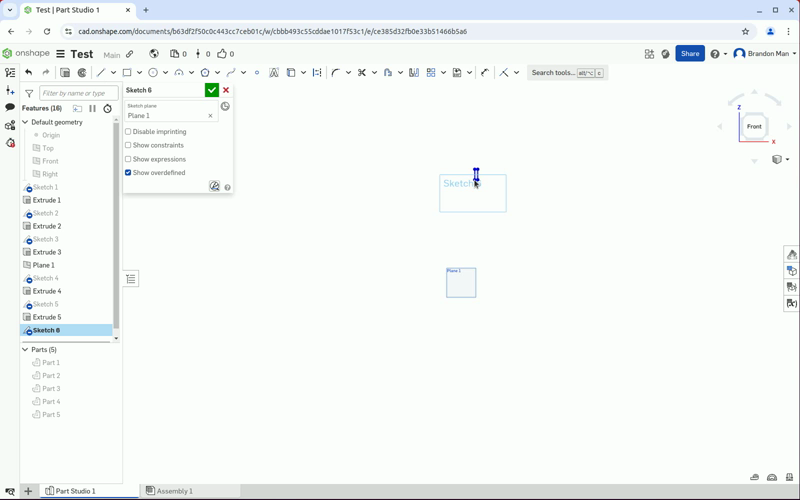
mouse_move(476, 174)
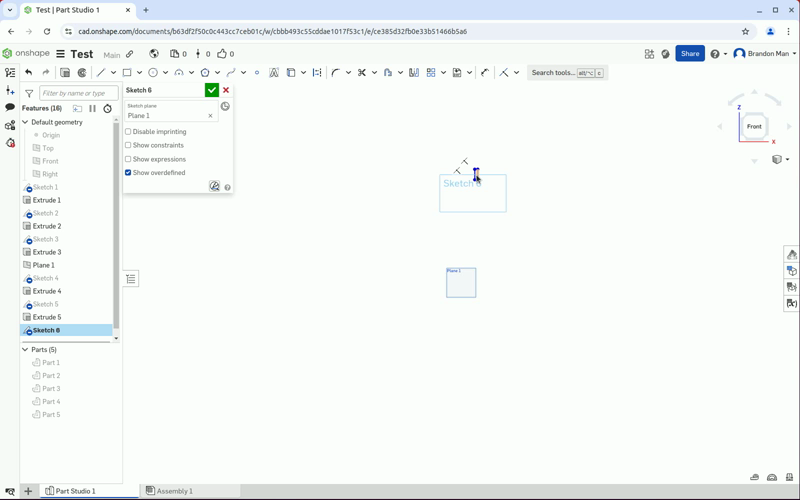
scroll(6)
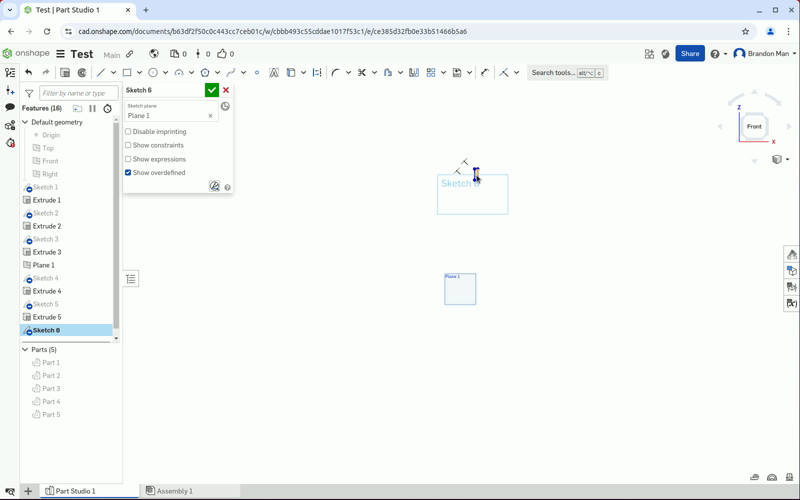
scroll(6)
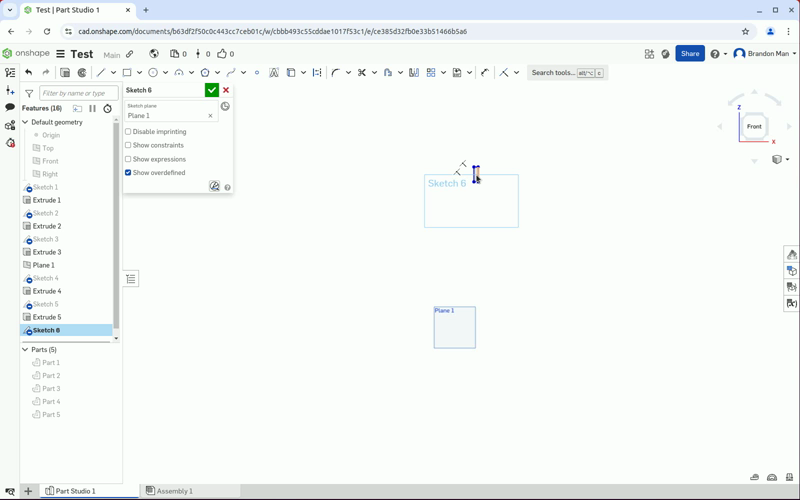
scroll(6)
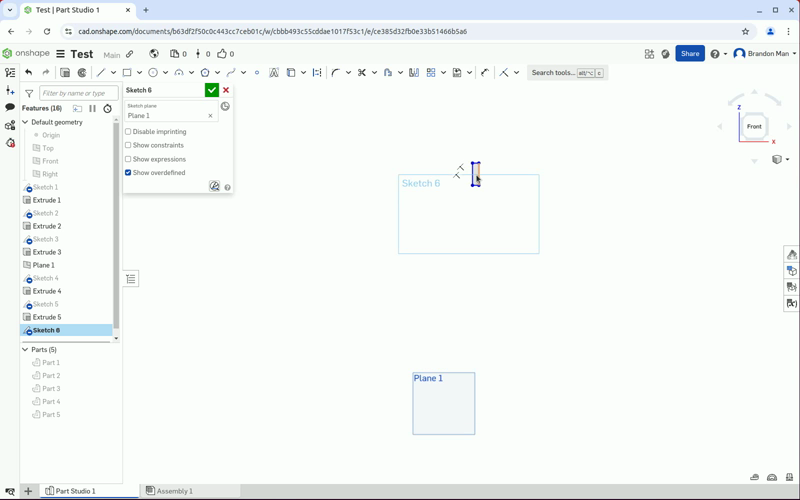
scroll(6)
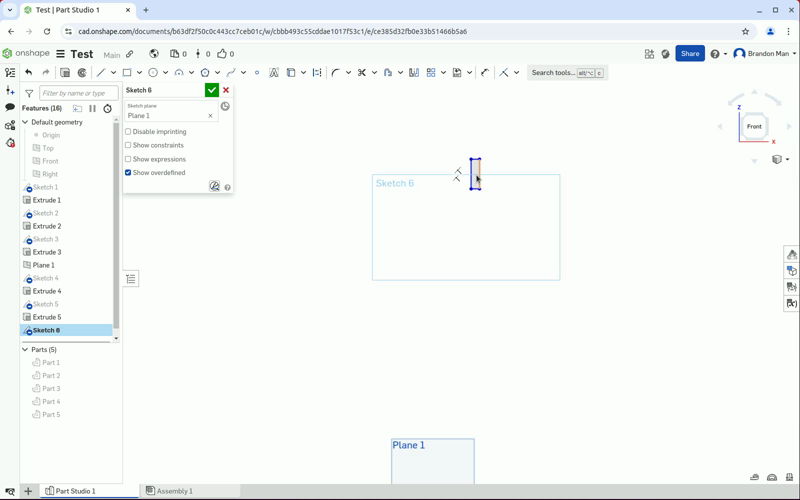
scroll(6)
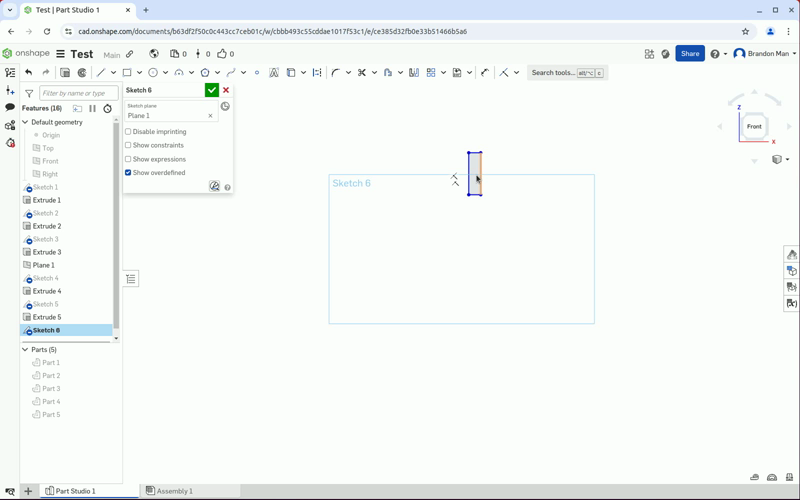
scroll(6)
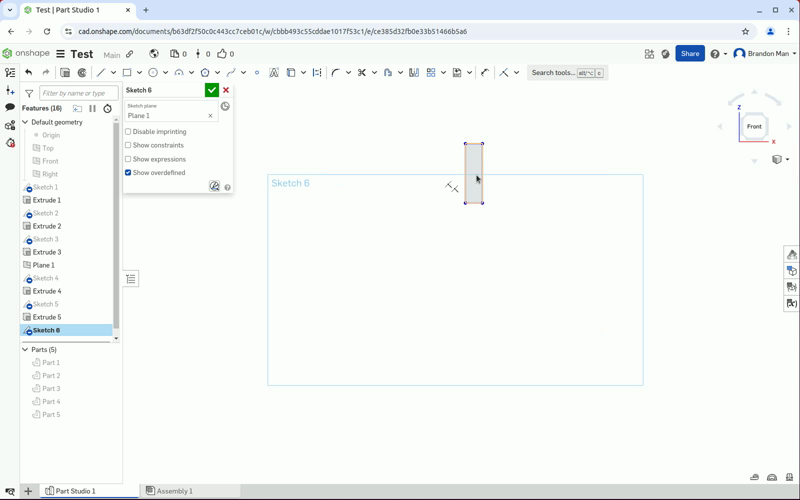
scroll(6)
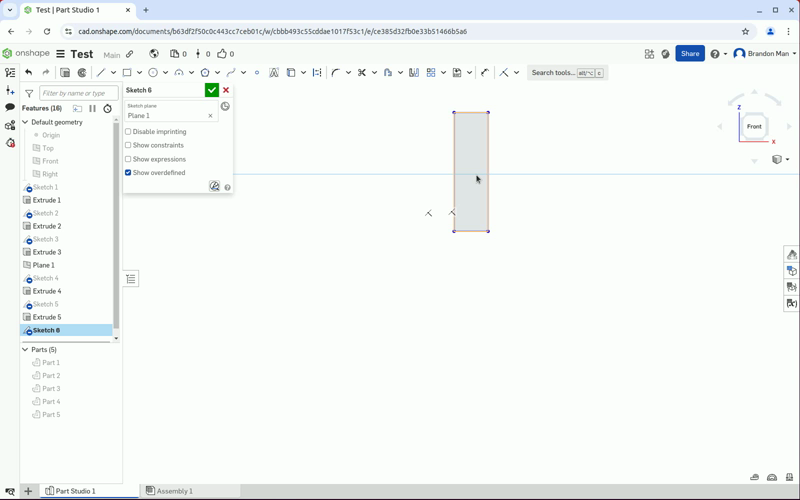
click(476, 174)
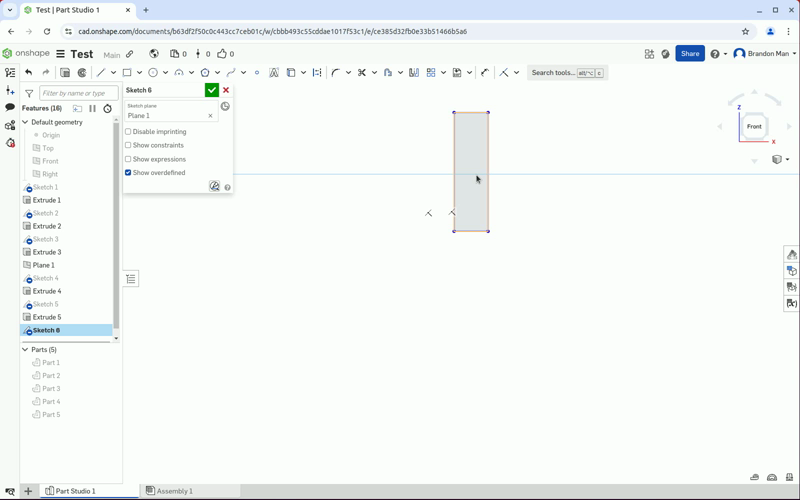
scroll(-6)
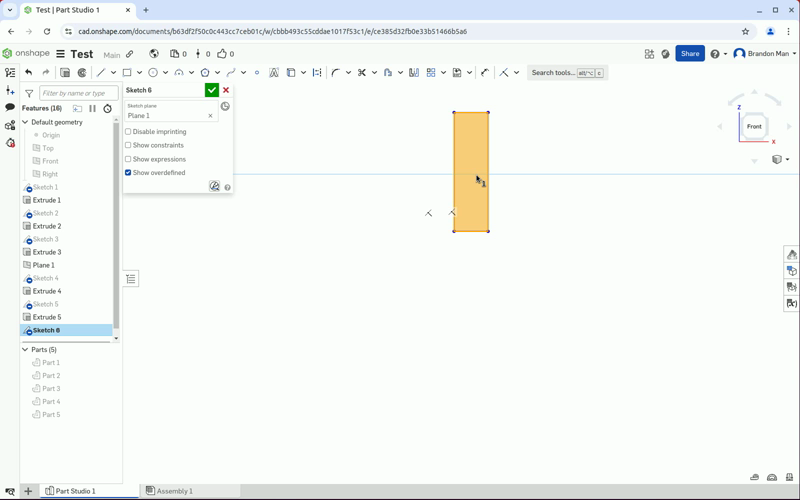
scroll(-6)
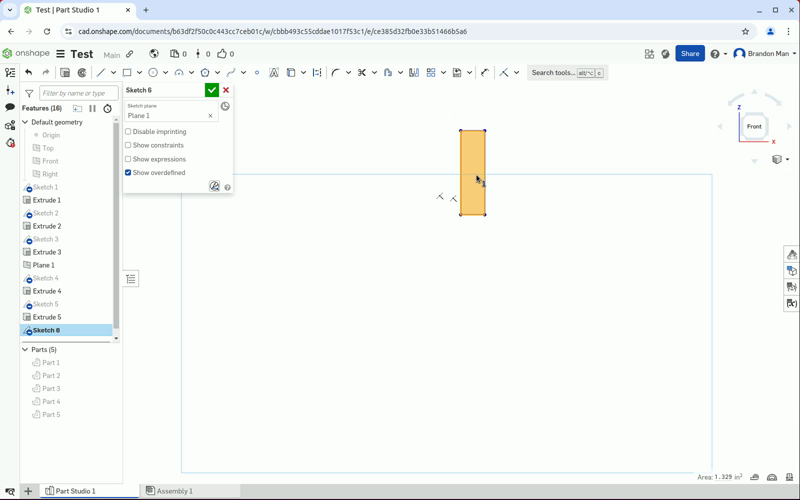
scroll(-6)
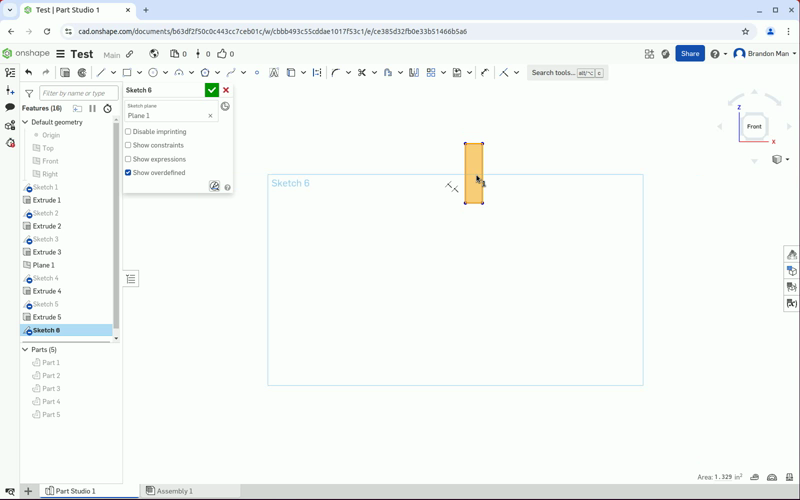
scroll(-6)
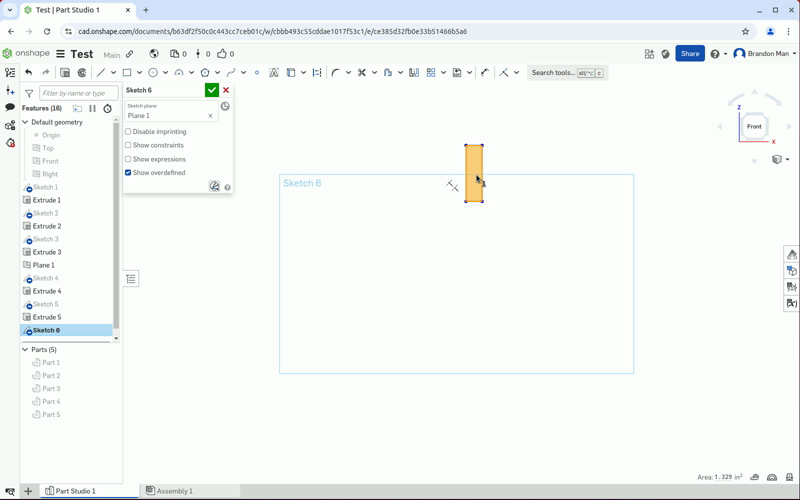
scroll(-6)
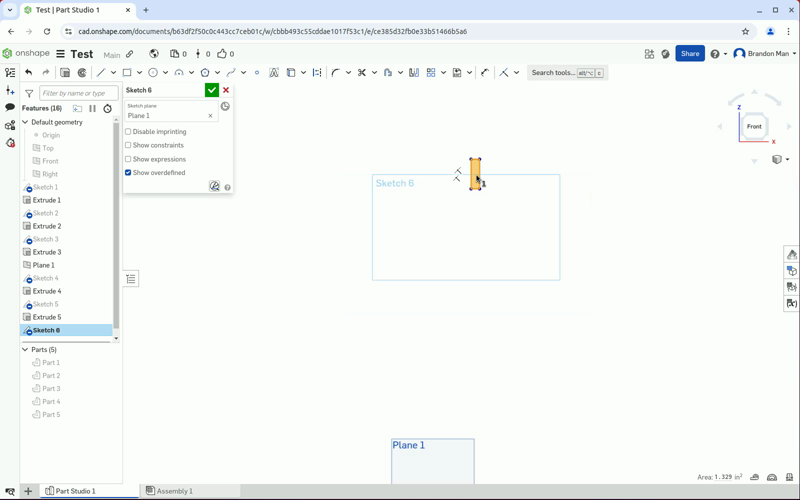
scroll(-6)
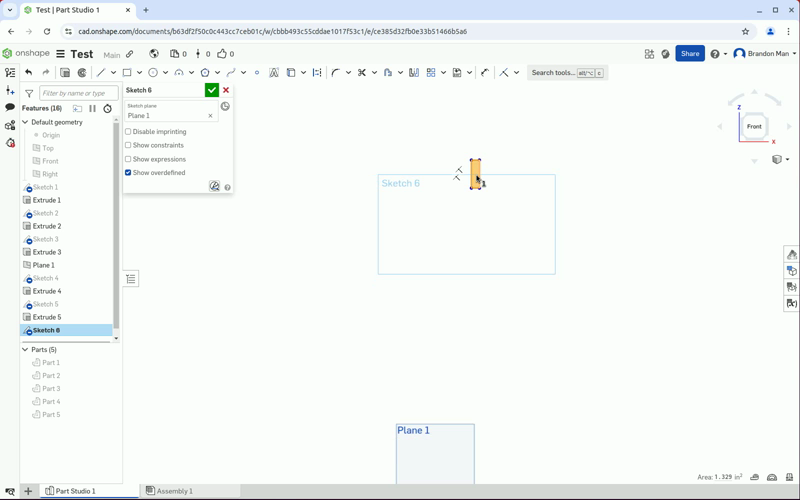
scroll(-6)
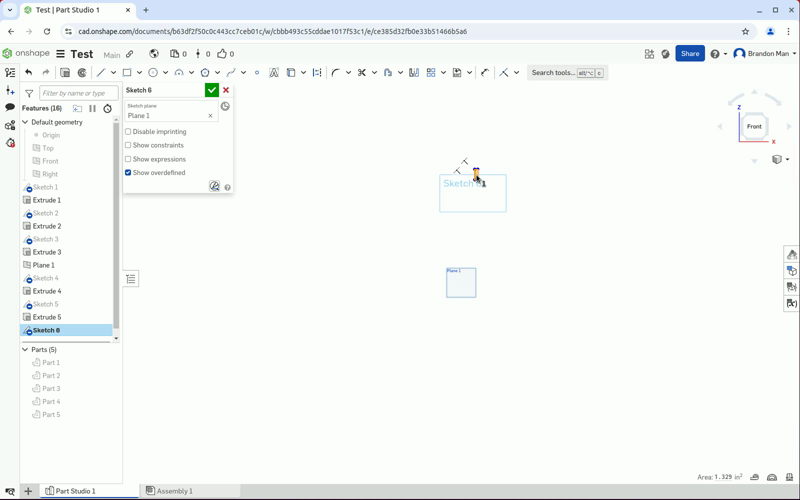
mouse_move(73, 352)
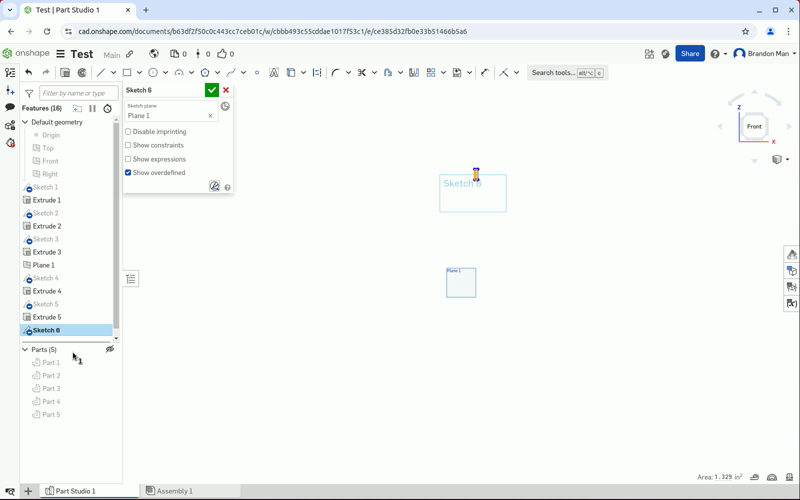
key(shift+y)
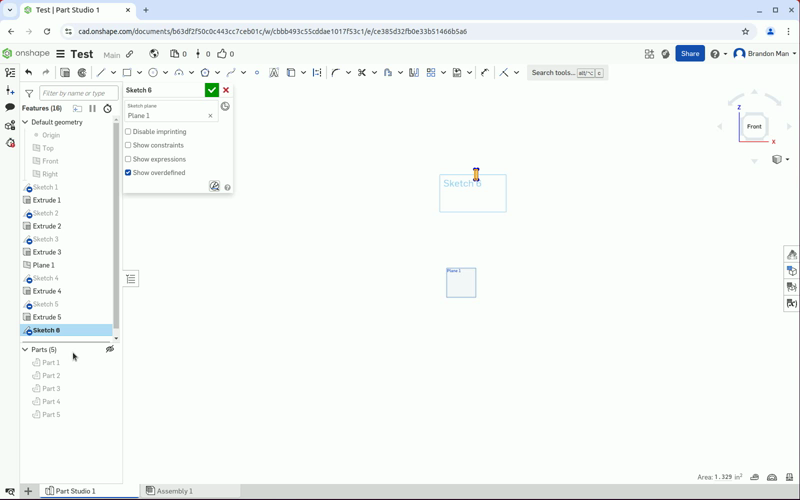
key(shift+e)
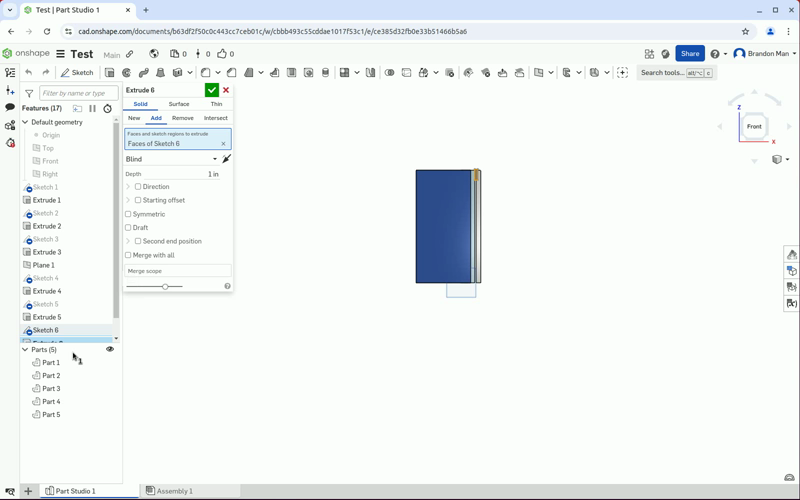
mouse_move(143, 106)
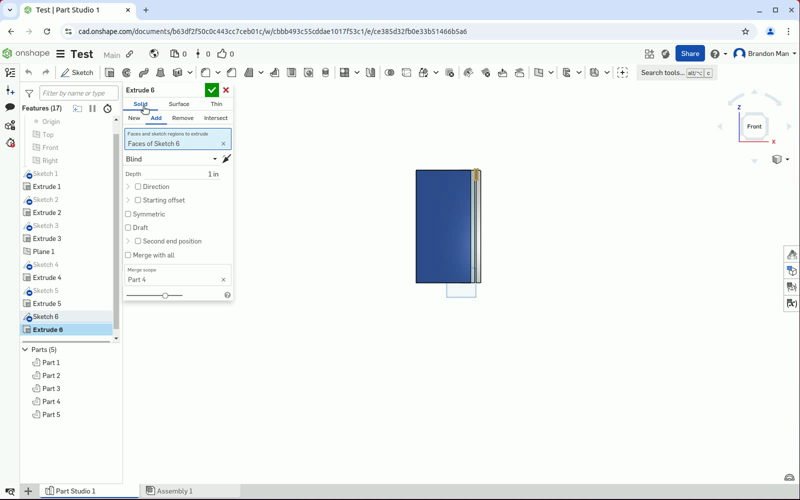
click(143, 106)
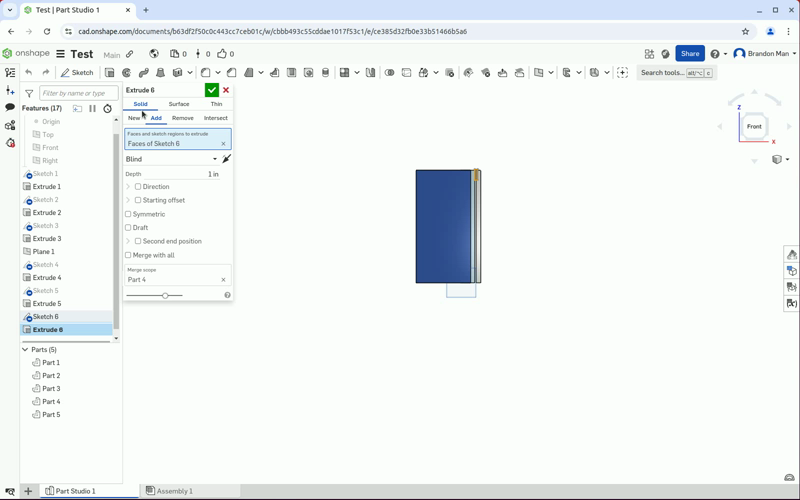
mouse_move(137, 120)
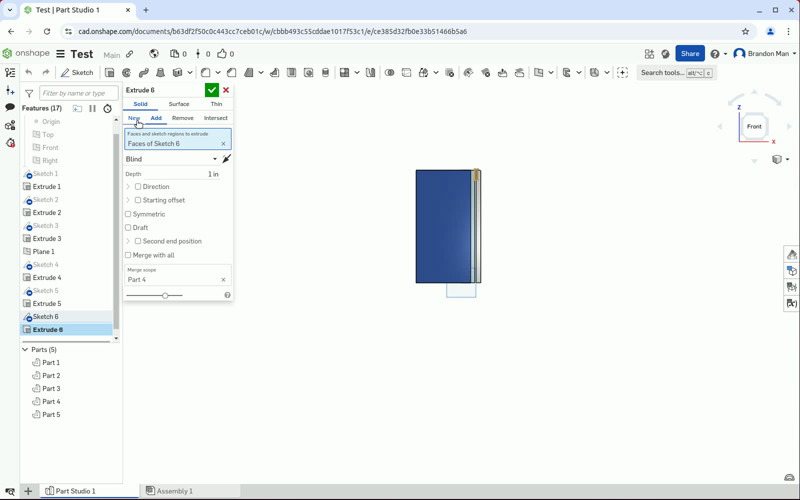
click(137, 120)
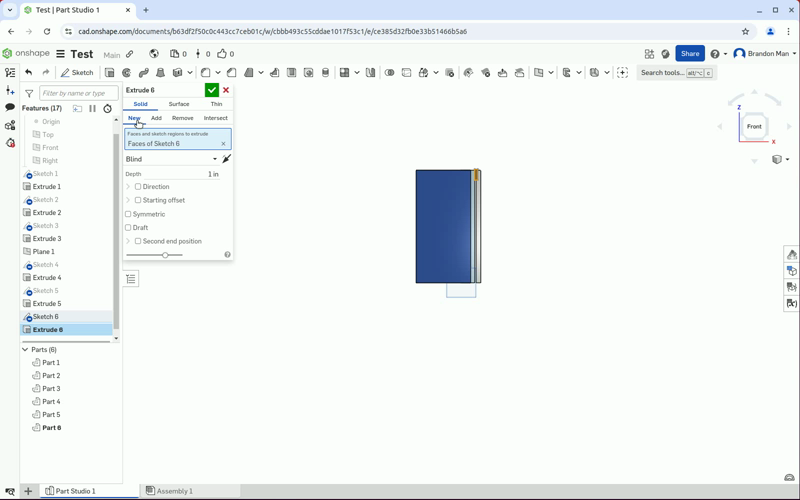
key(tab, 4)
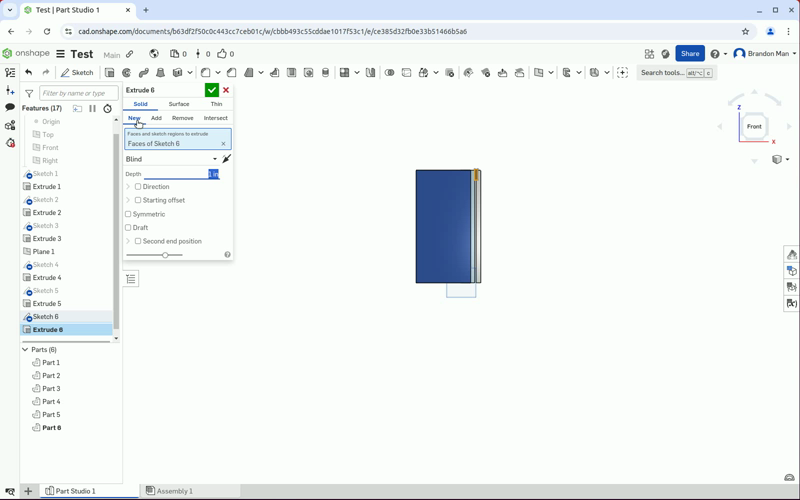
text(-9.628)
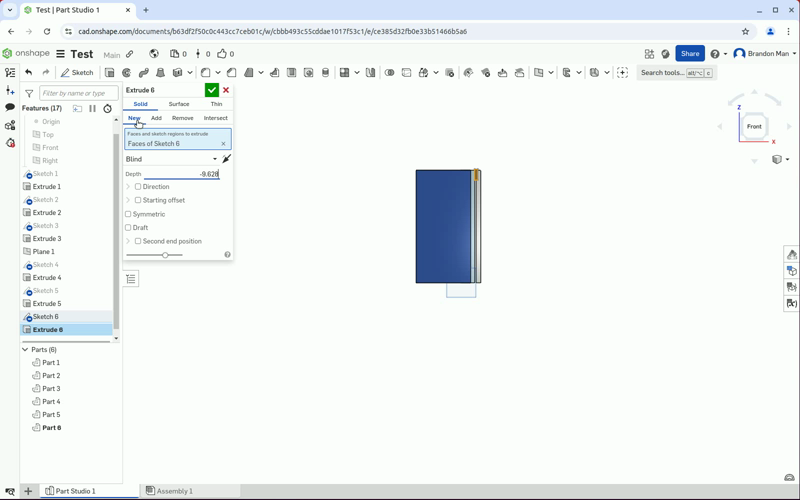
key(enter)
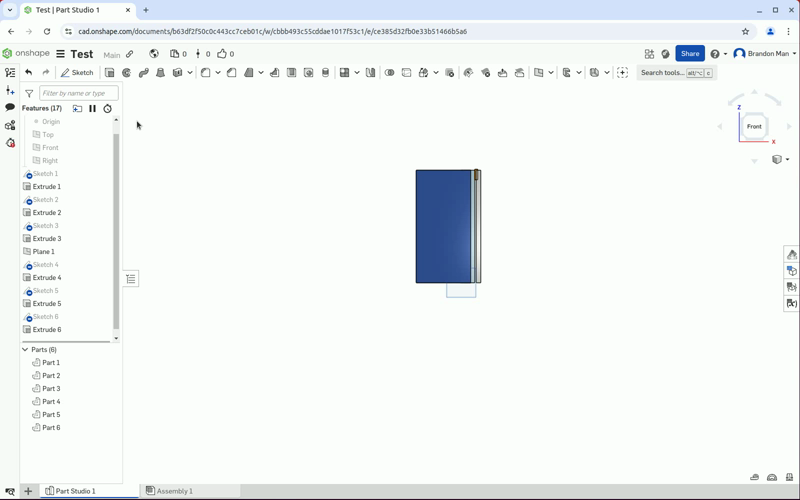
key(shift+h)
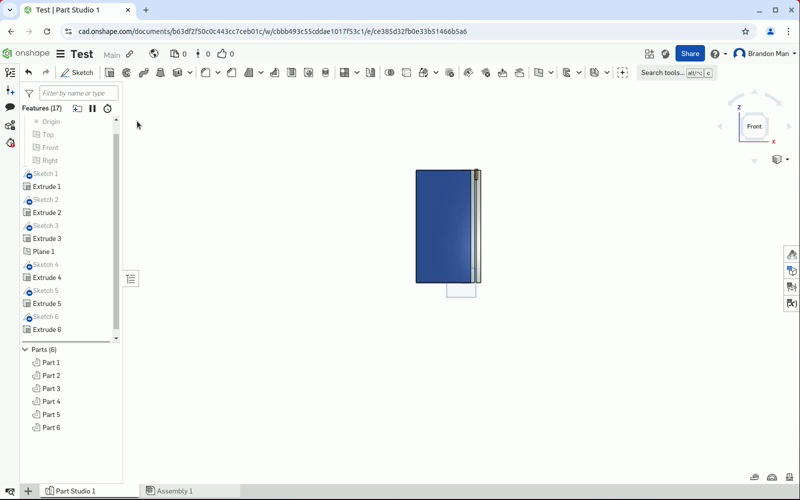
key(shift+h)
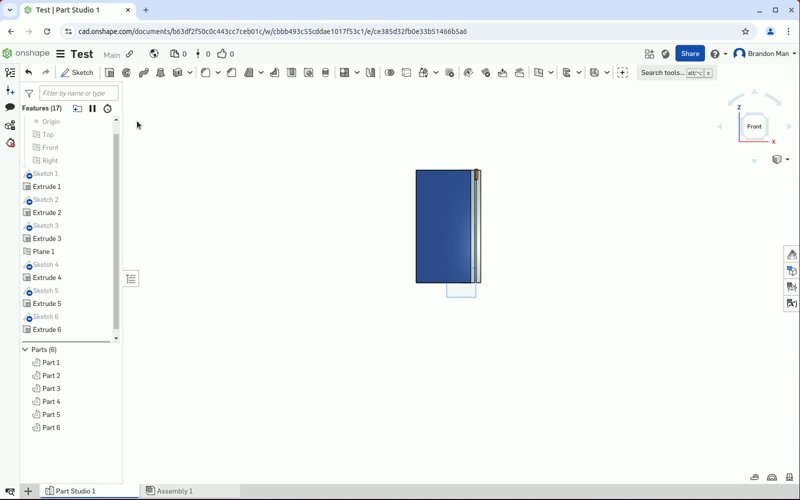
mouse_move(69, 176)
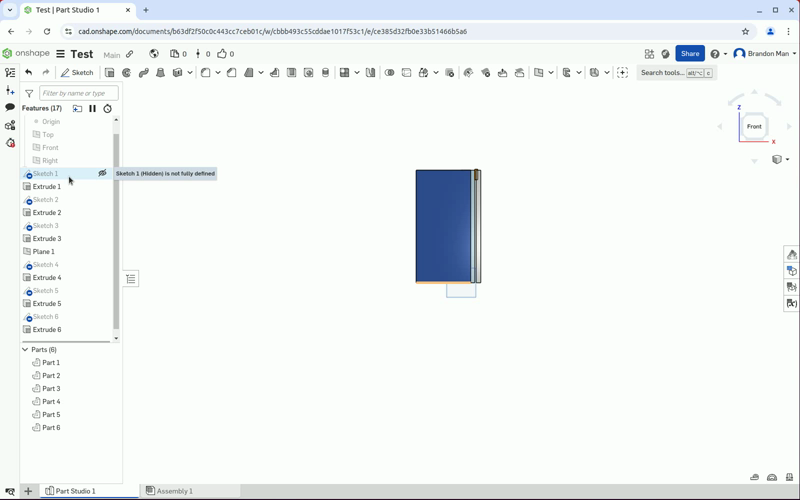
click(69, 176)
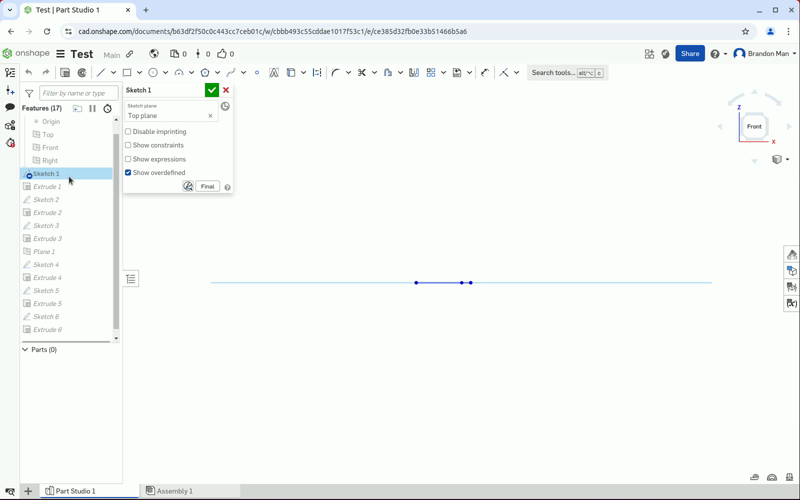
mouse_move(229, 92)
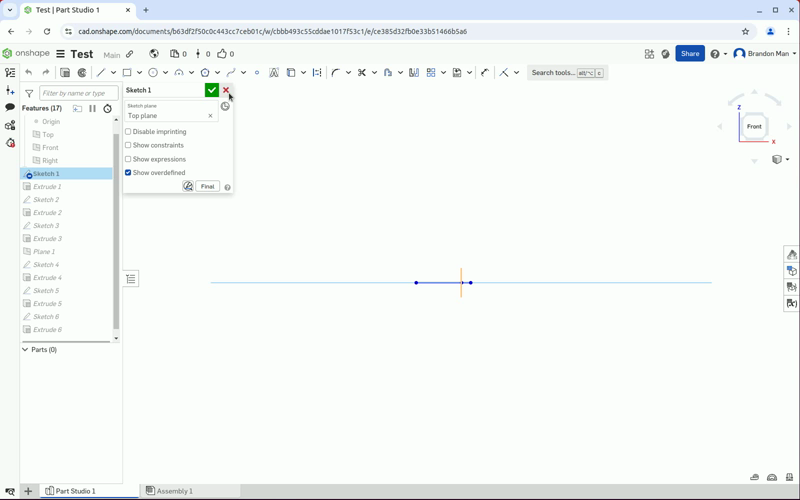
click(229, 92)
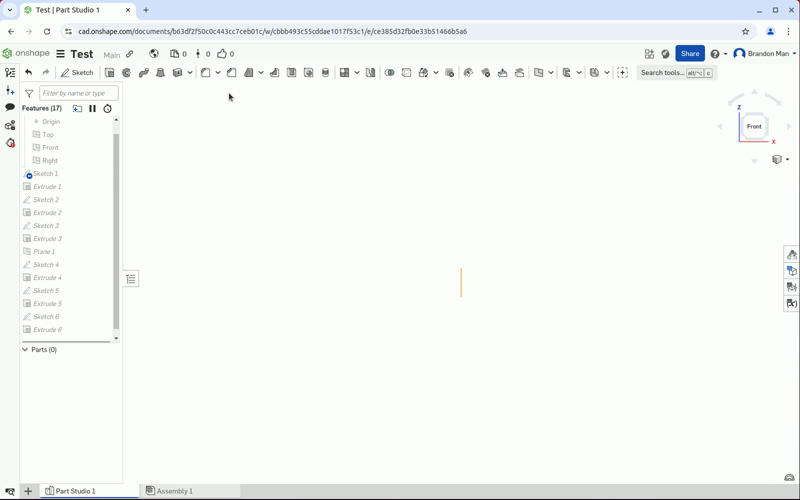
key(shift+s)
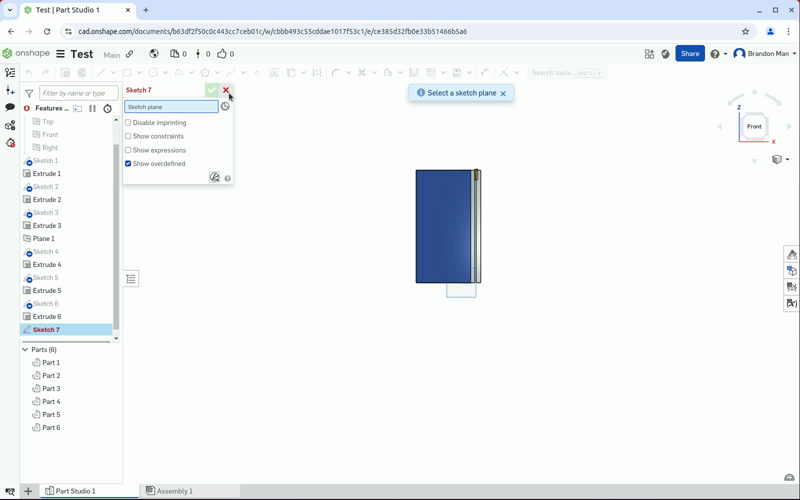
mouse_move(69, 241)
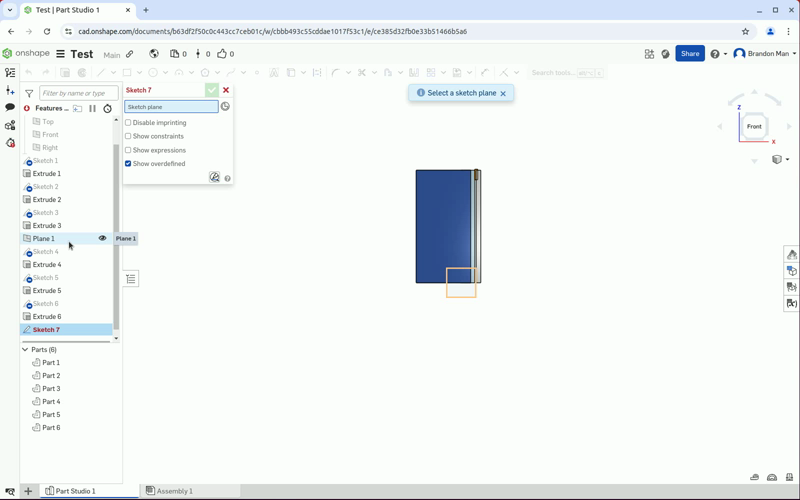
click(69, 241)
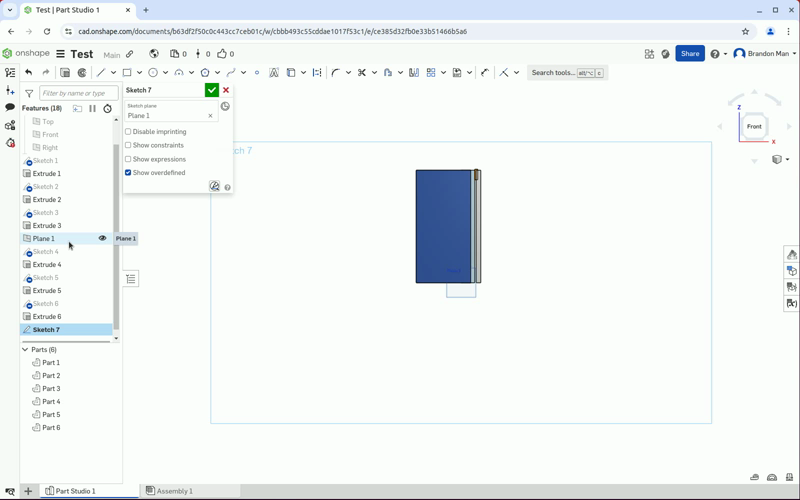
mouse_move(73, 352)
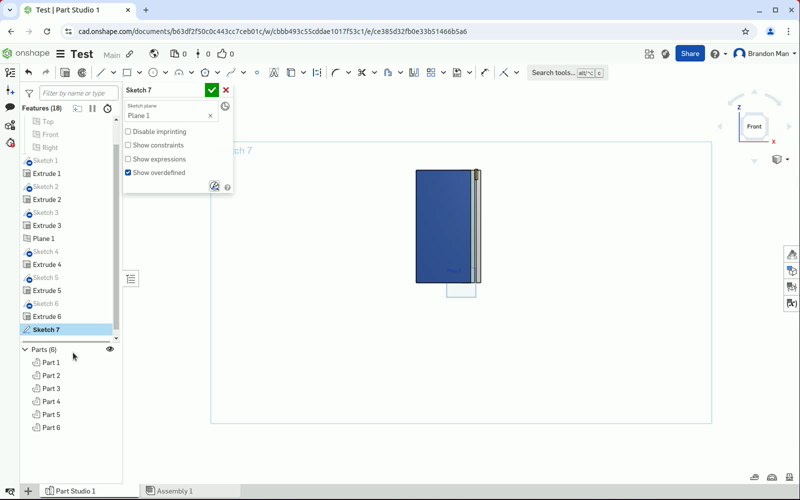
key(y)
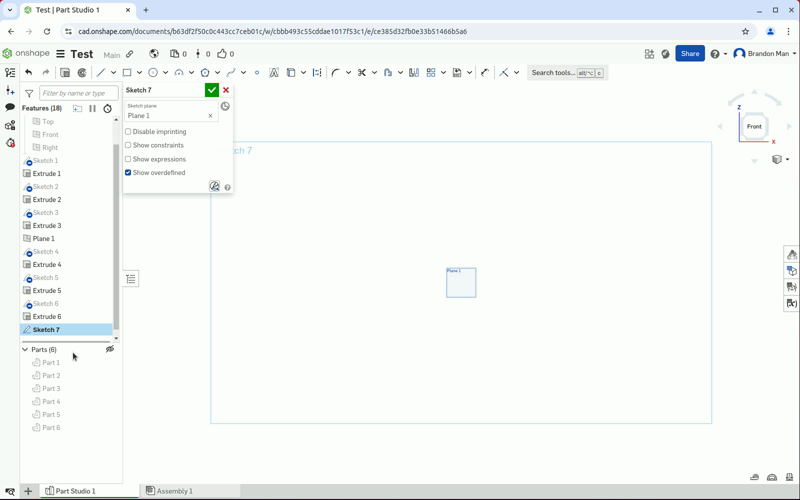
key(l)
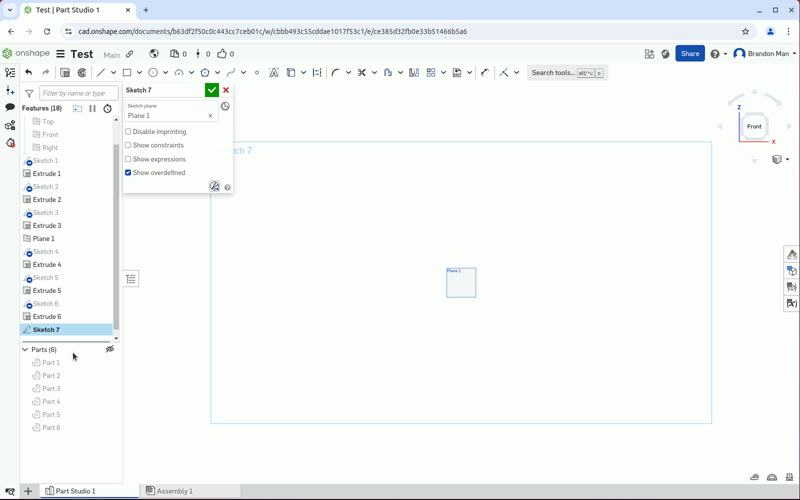
key_down(shift)
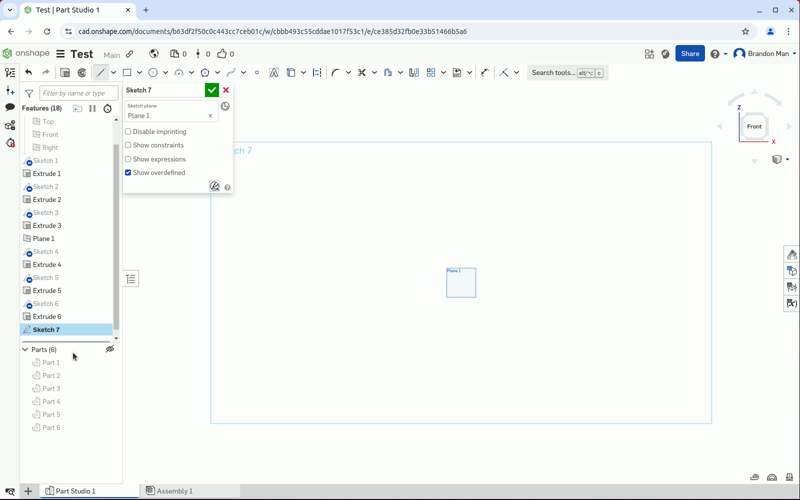
mouse_move(474, 282)
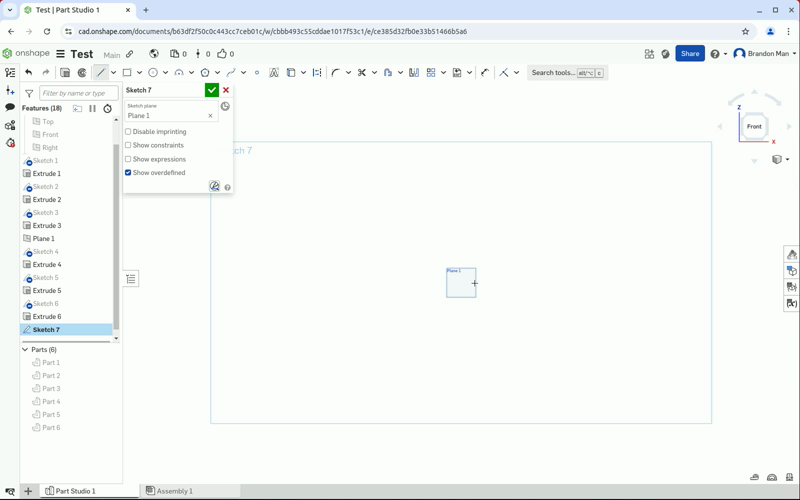
click(474, 282)
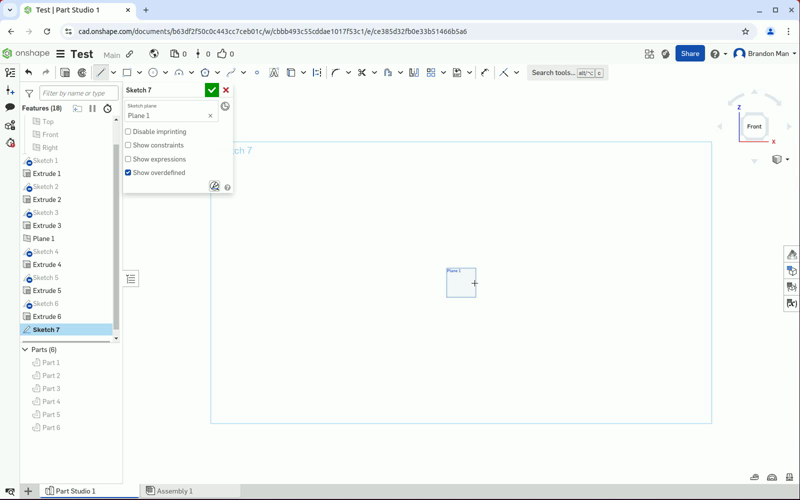
key_up(shift)
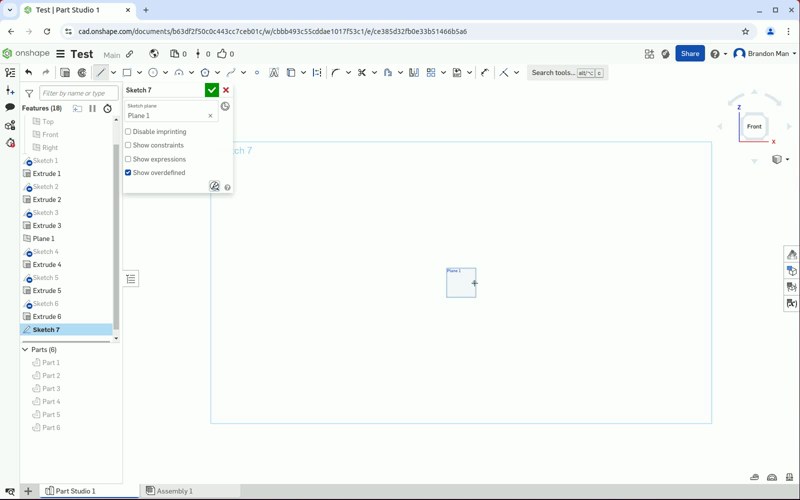
key_down(shift)
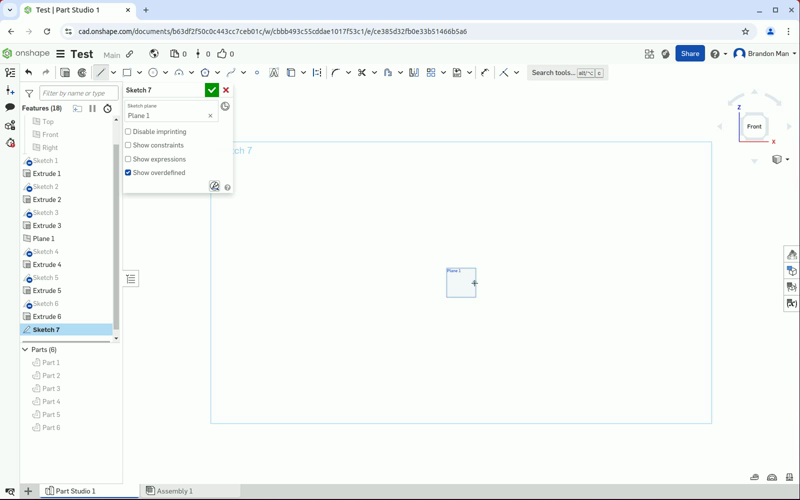
mouse_move(504, 282)
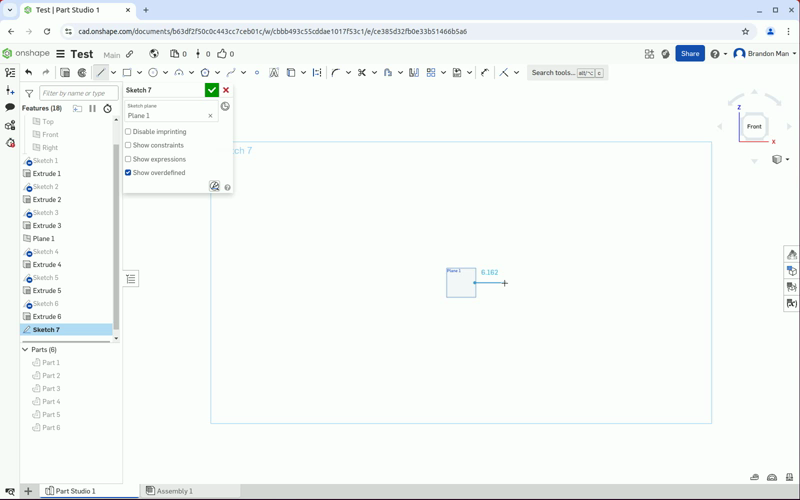
mouse_move(477, 282)
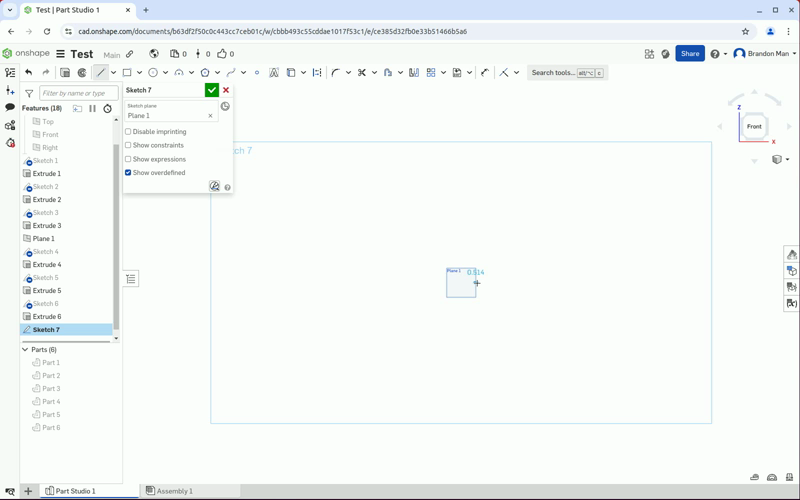
scroll(6)
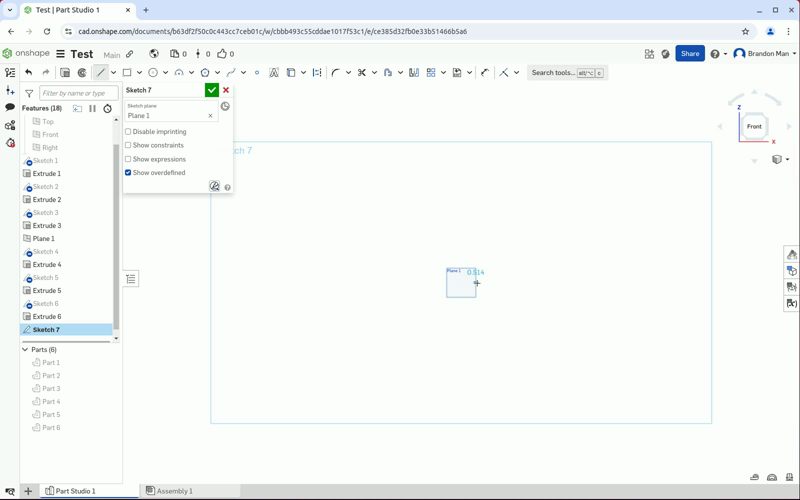
scroll(6)
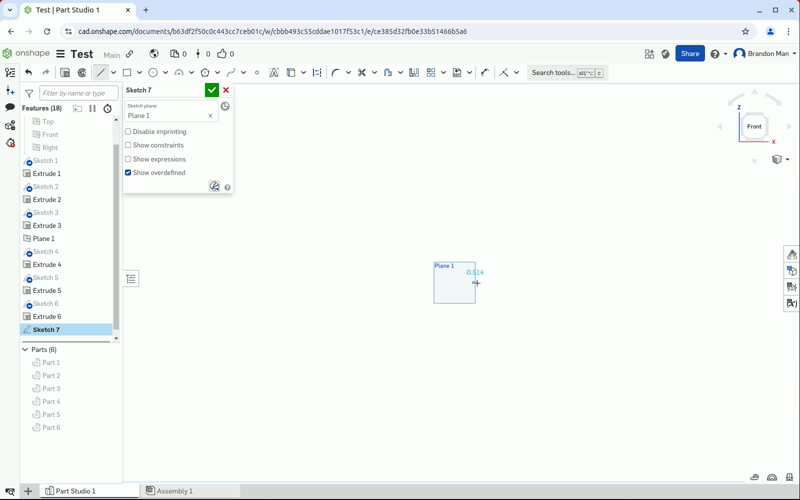
scroll(6)
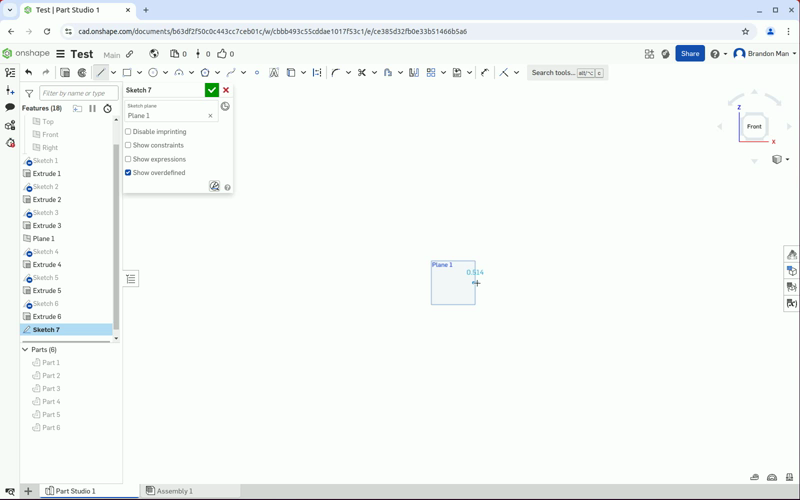
scroll(6)
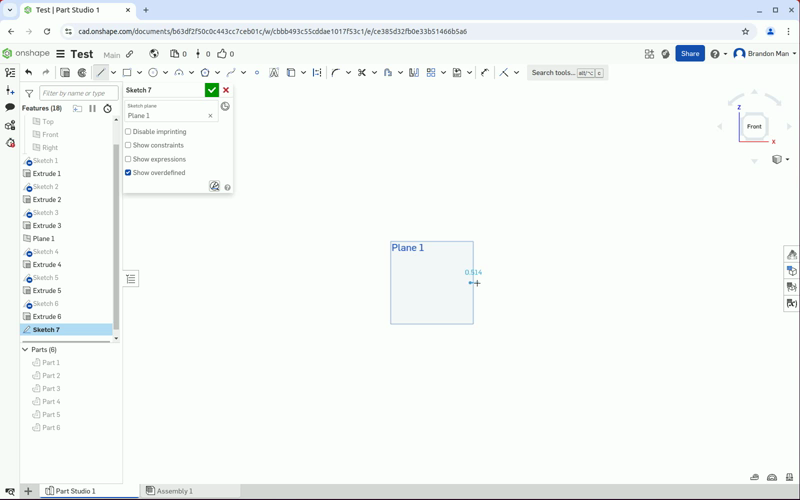
scroll(6)
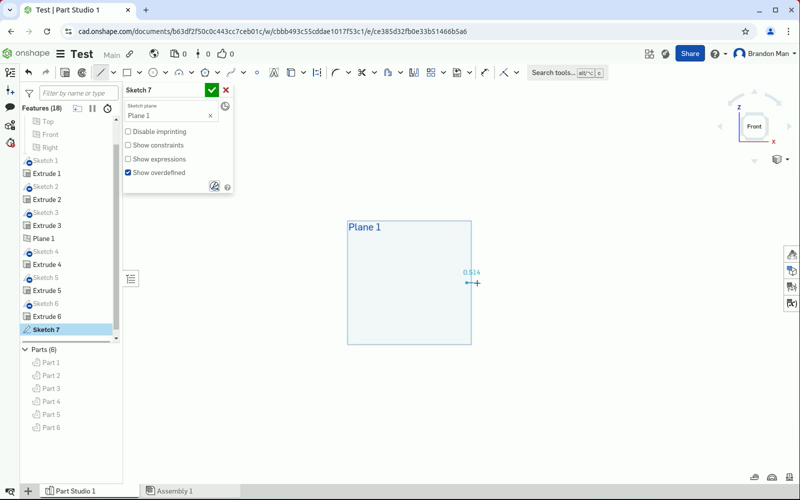
scroll(6)
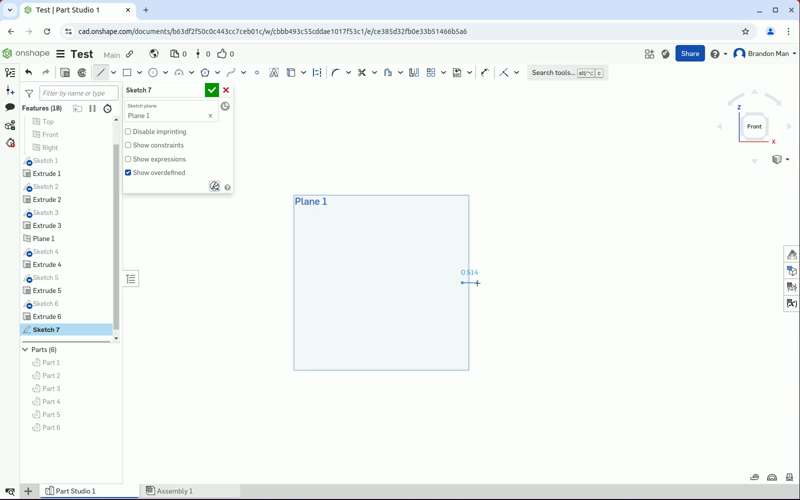
scroll(6)
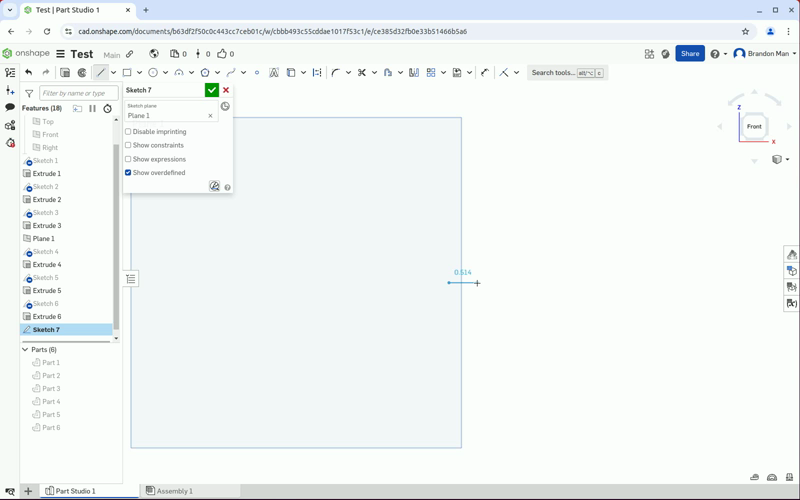
click(477, 282)
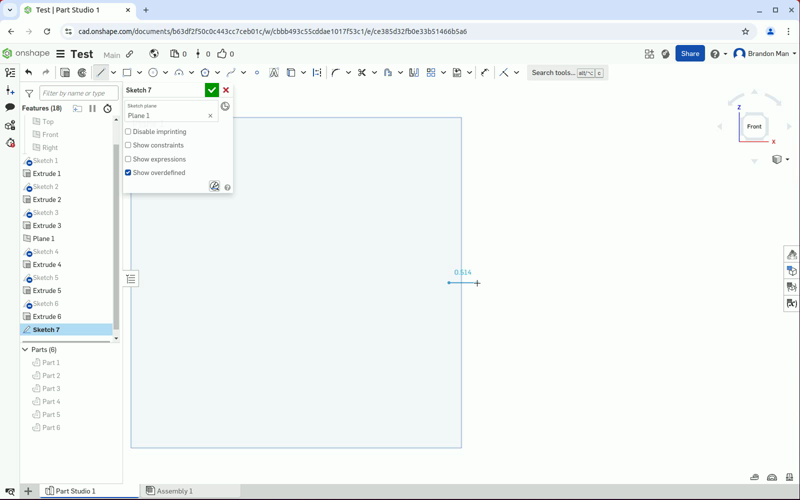
scroll(-6)
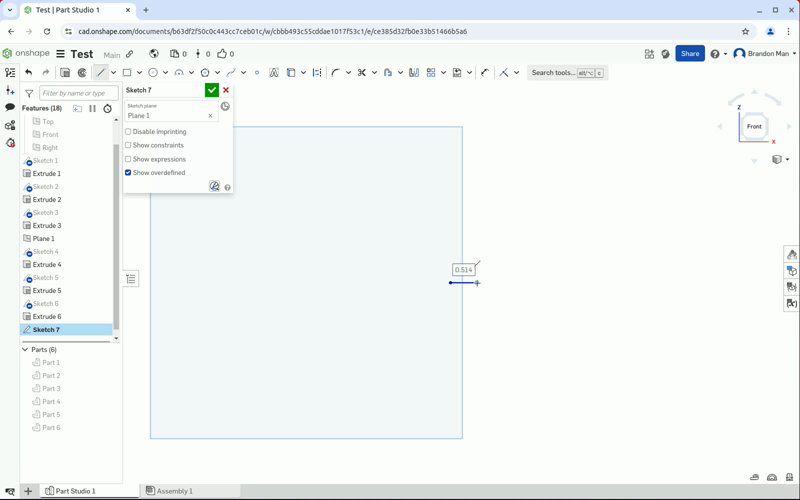
scroll(-6)
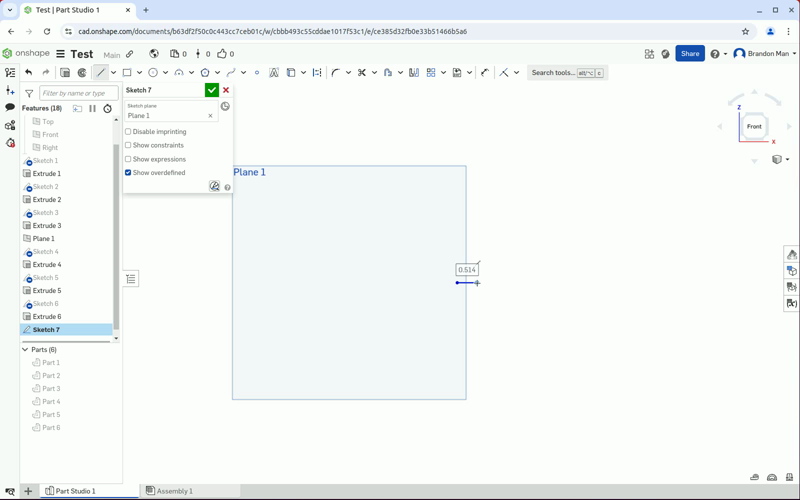
scroll(-6)
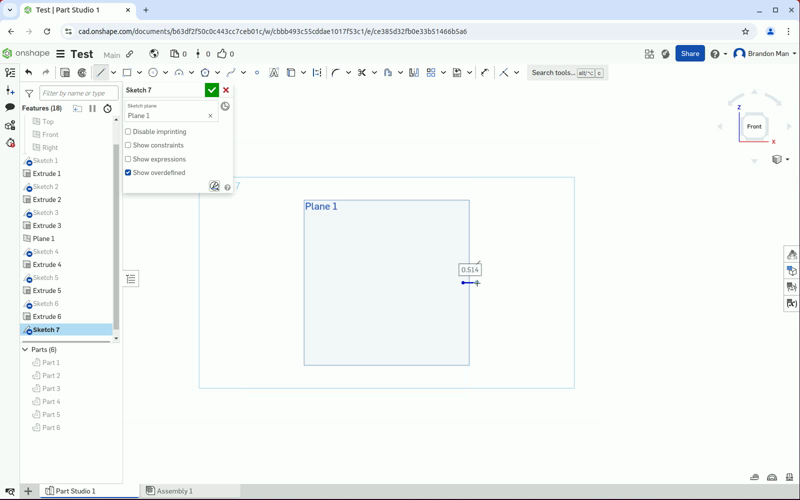
scroll(-6)
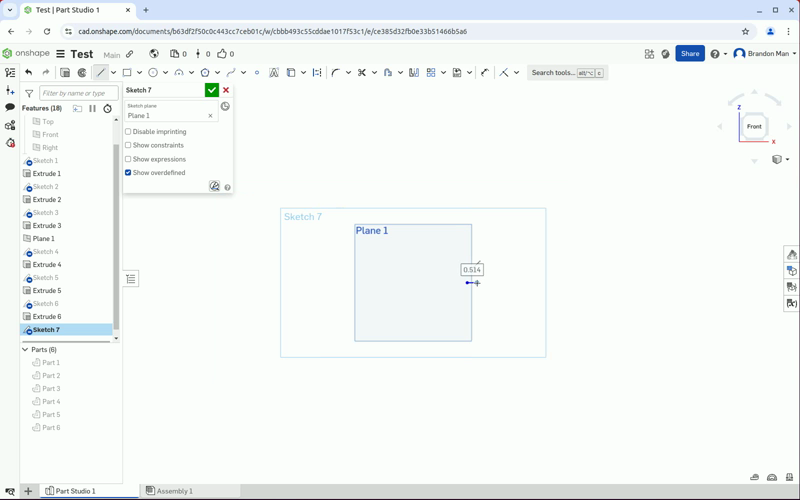
scroll(-6)
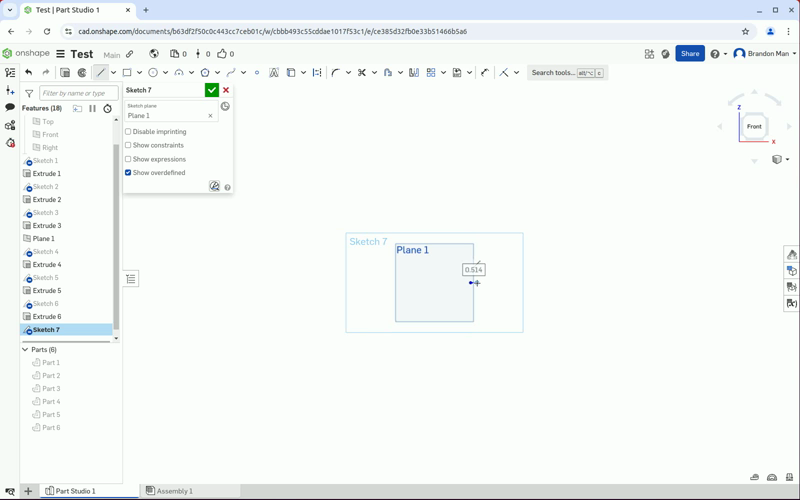
scroll(-6)
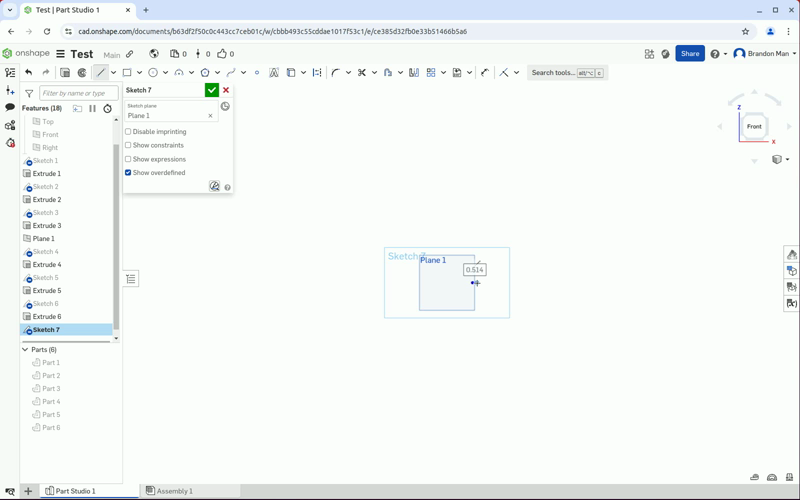
scroll(-6)
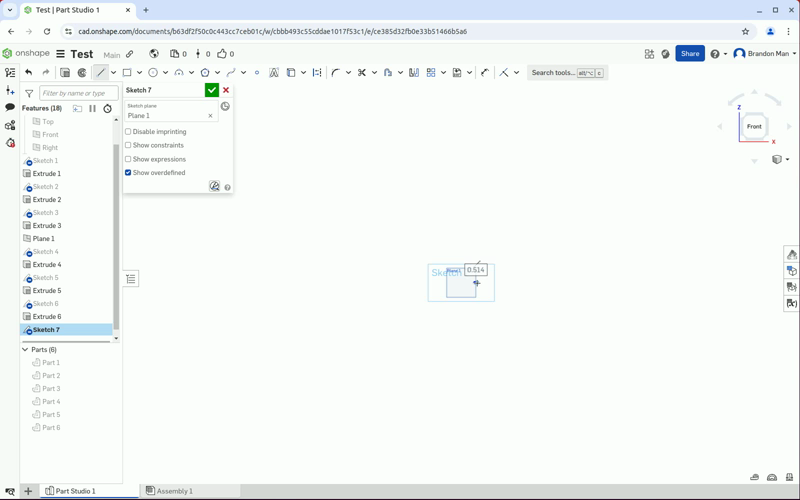
key_up(shift)
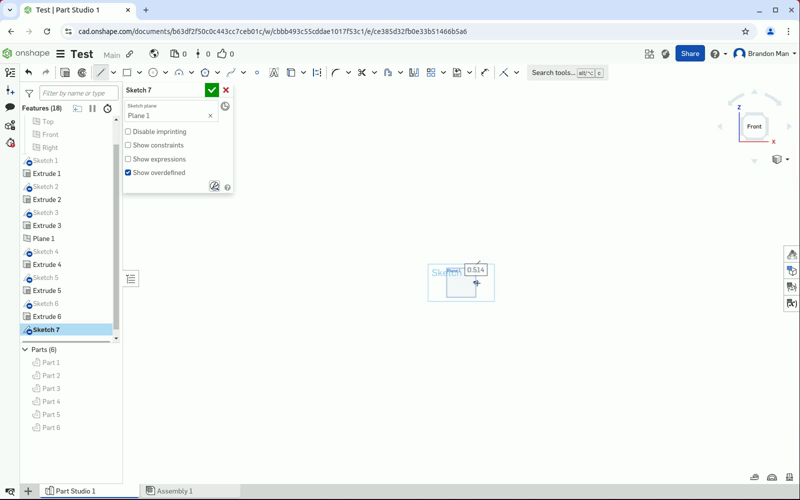
key_down(shift)
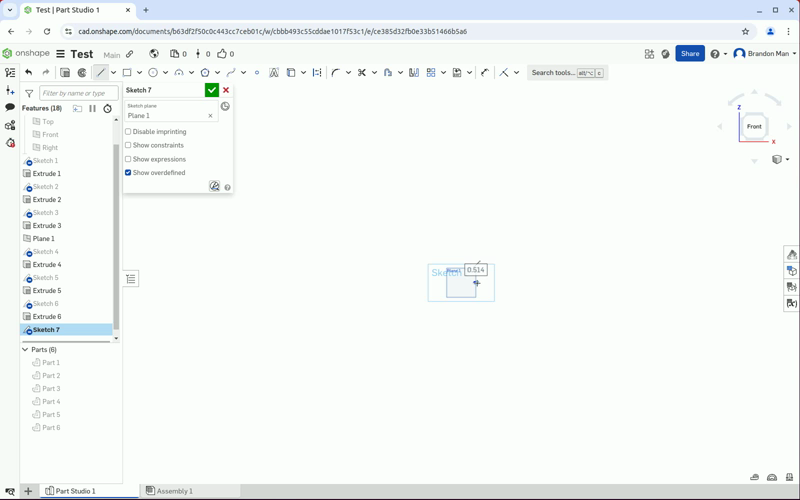
mouse_move(507, 282)
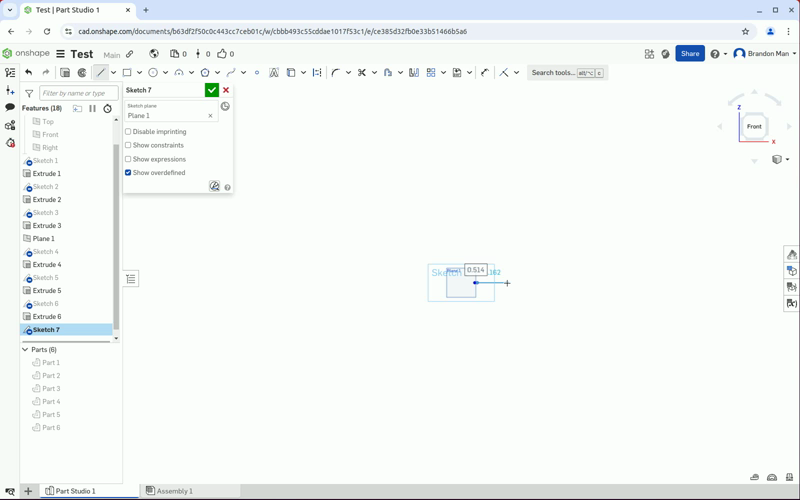
mouse_move(477, 279)
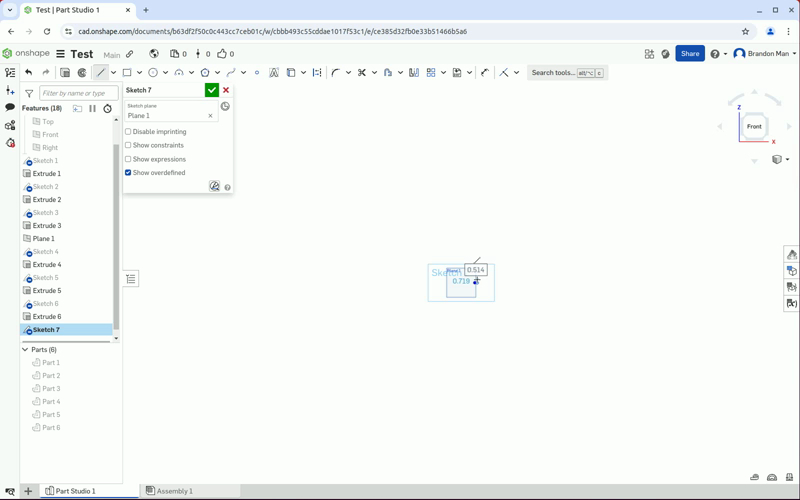
scroll(6)
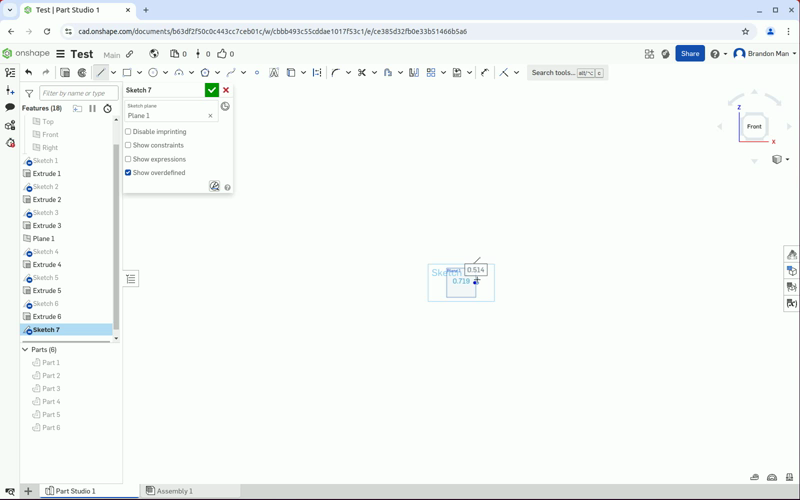
scroll(6)
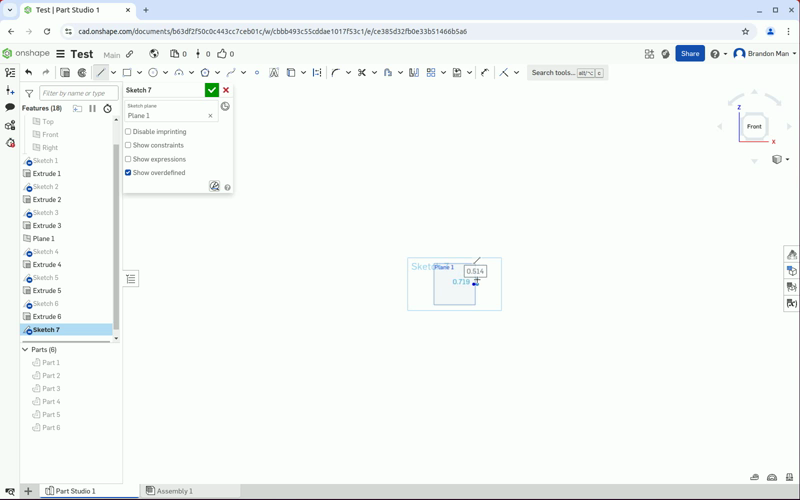
scroll(6)
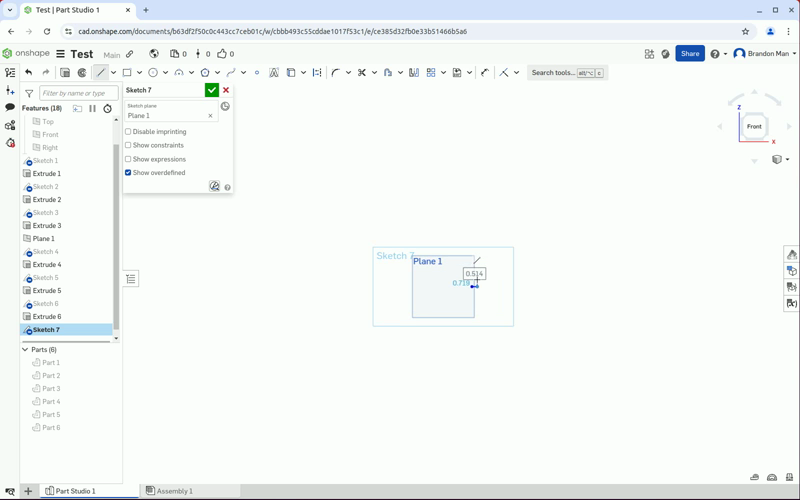
scroll(6)
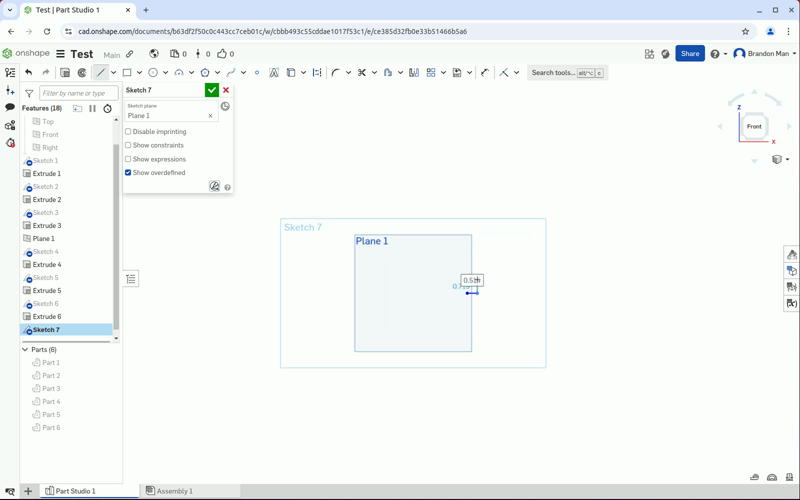
scroll(6)
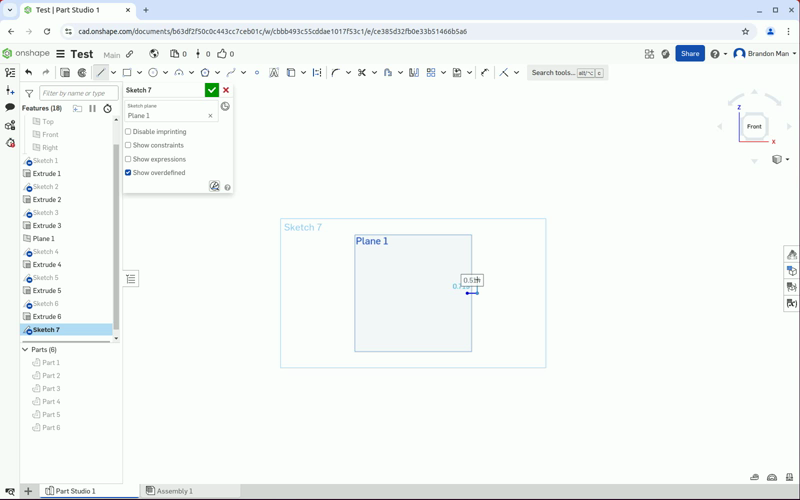
scroll(6)
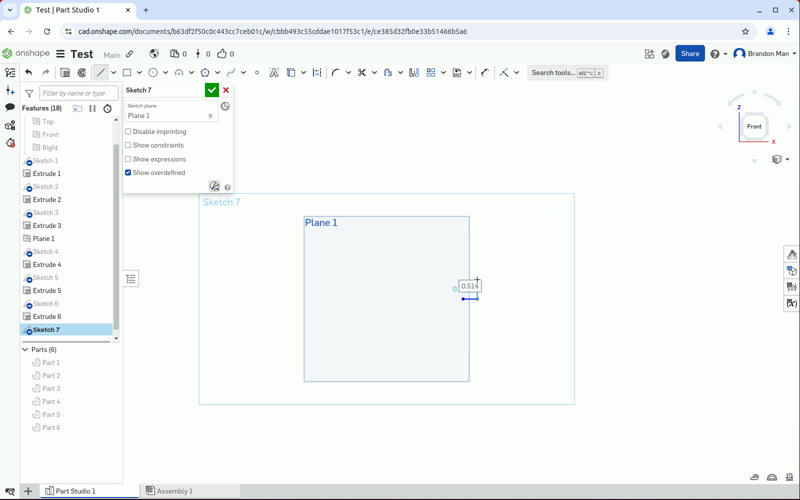
scroll(6)
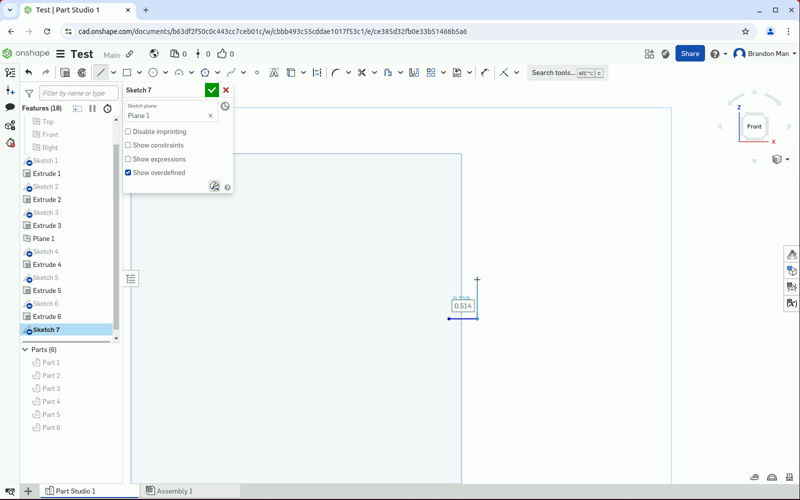
click(477, 279)
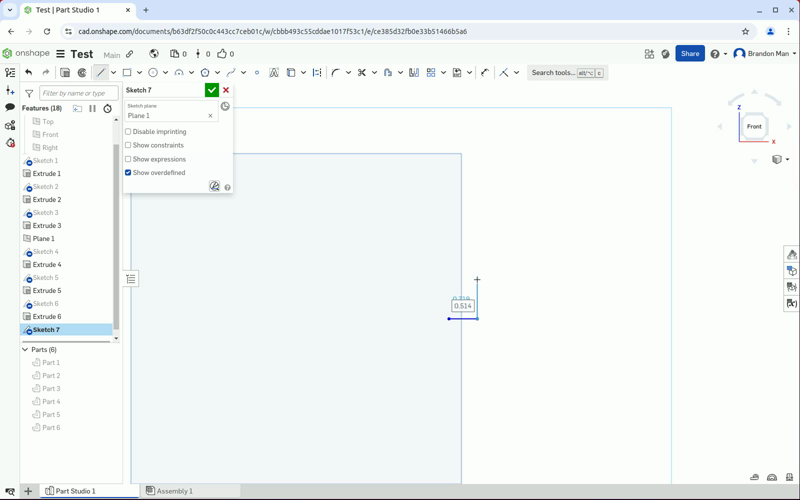
scroll(-6)
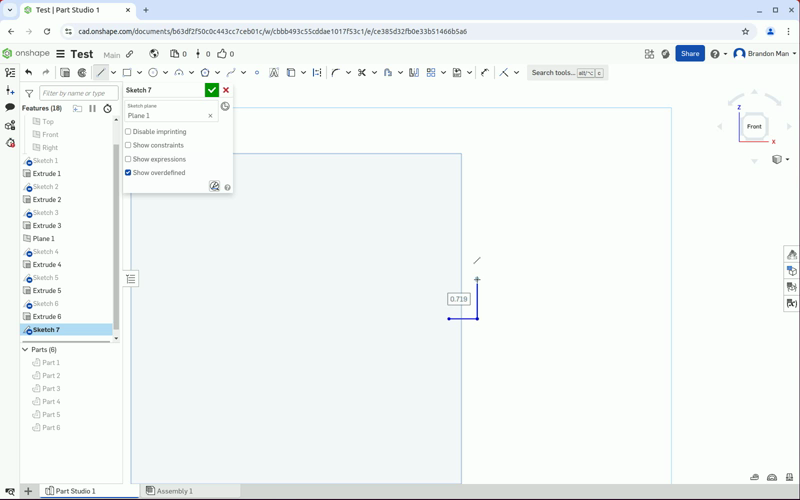
scroll(-6)
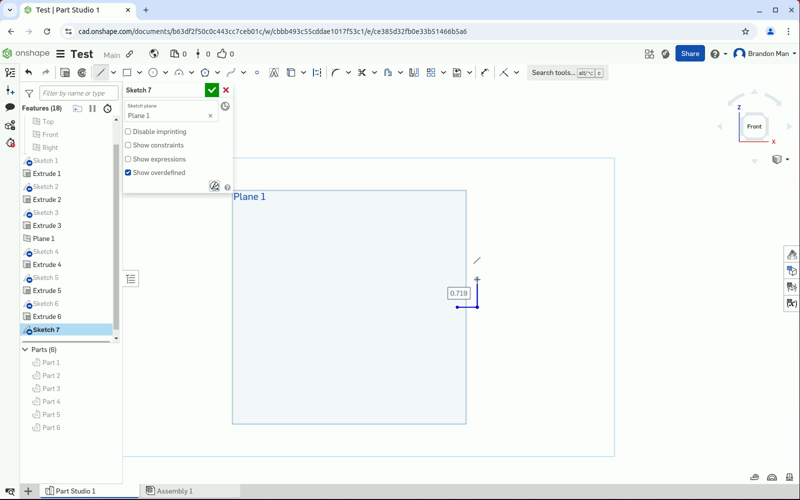
scroll(-6)
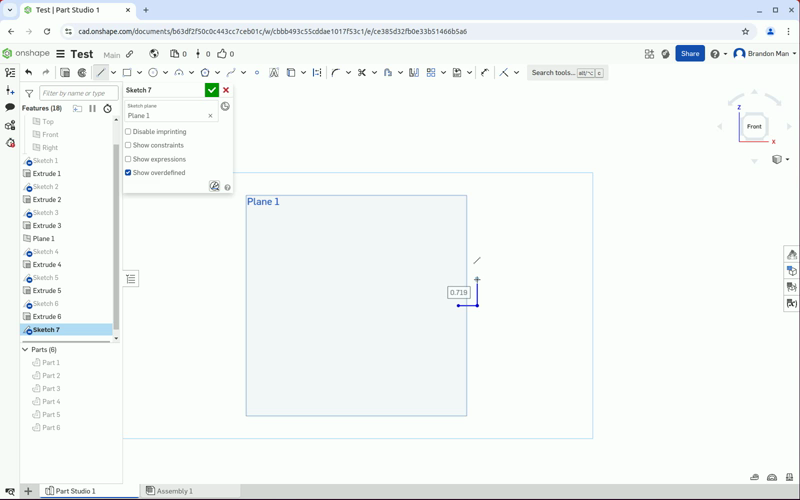
scroll(-6)
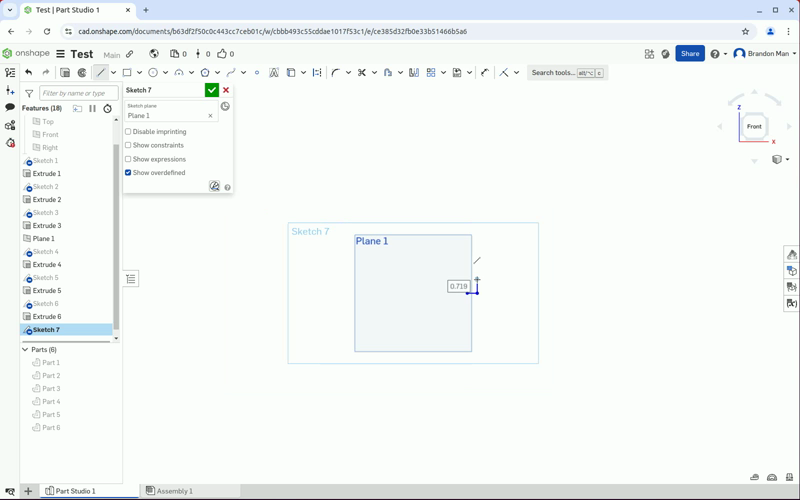
scroll(-6)
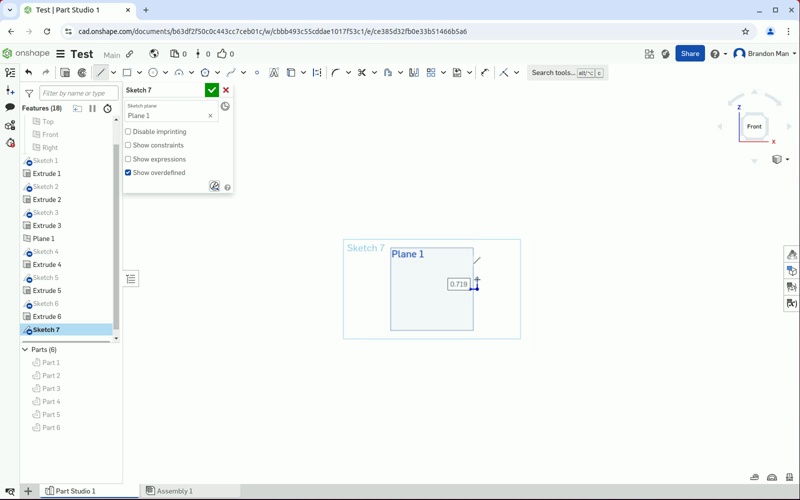
scroll(-6)
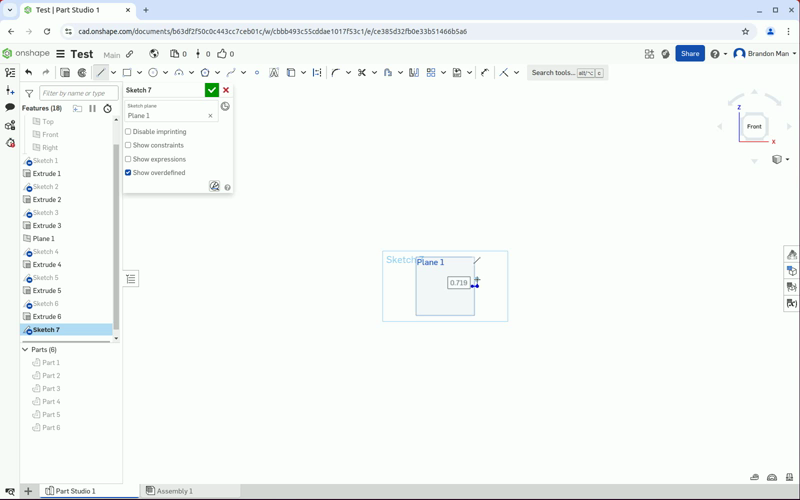
scroll(-6)
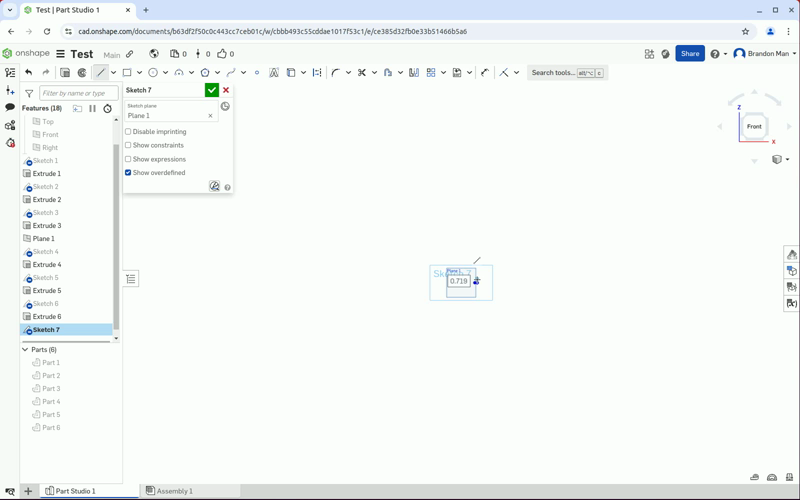
key_up(shift)
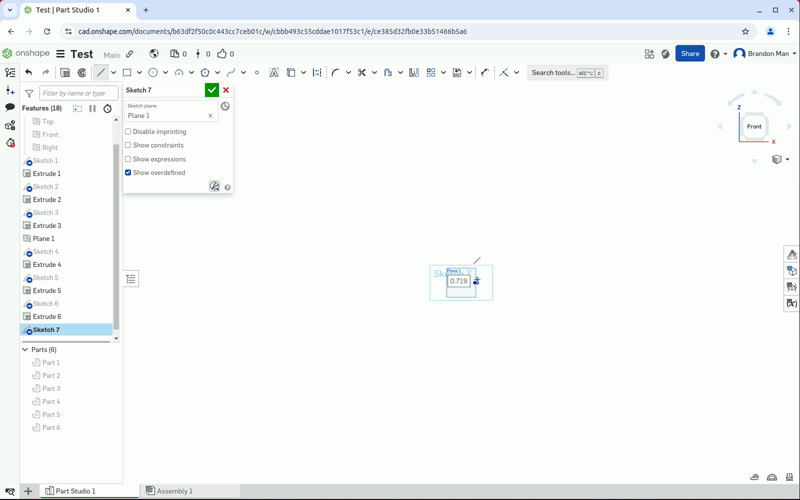
key_down(shift)
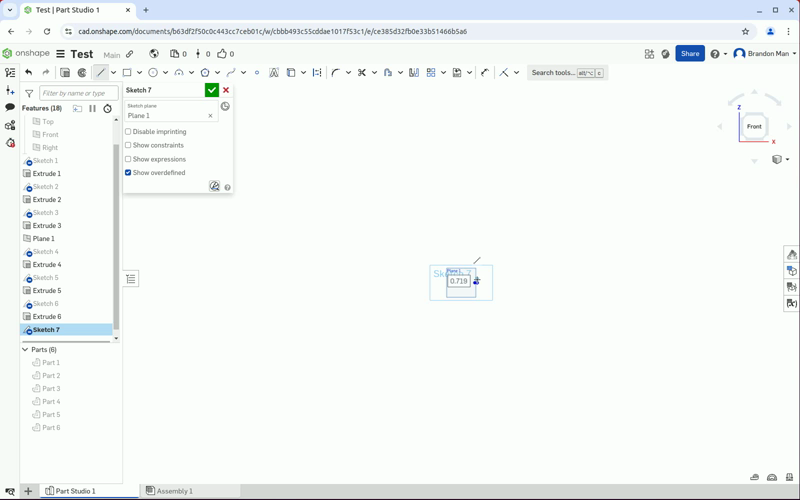
mouse_move(507, 279)
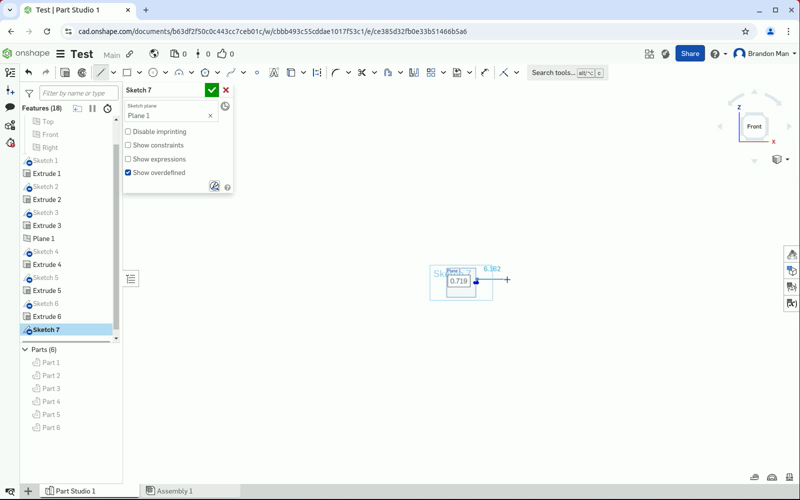
mouse_move(474, 279)
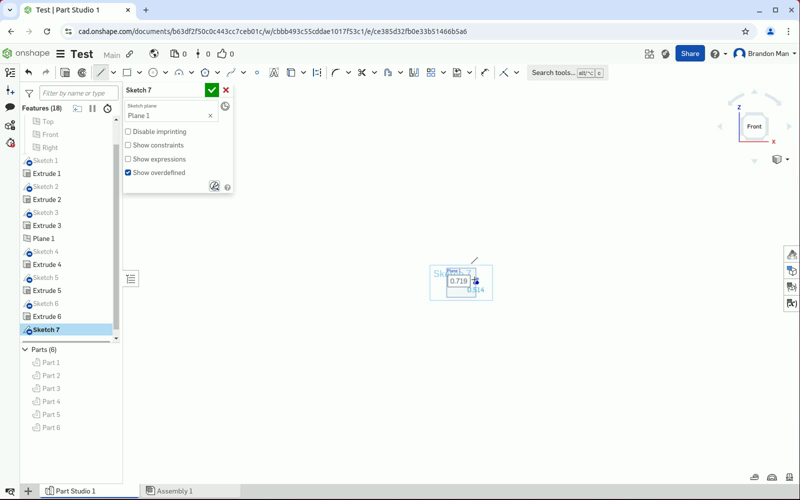
scroll(6)
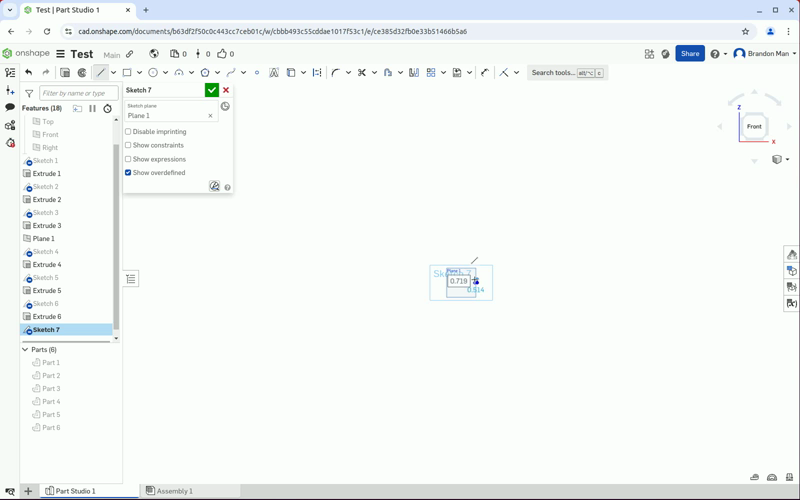
scroll(6)
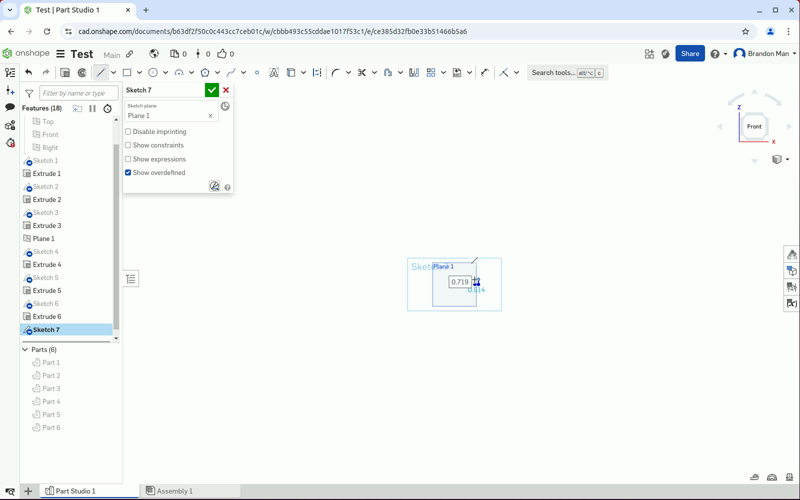
scroll(6)
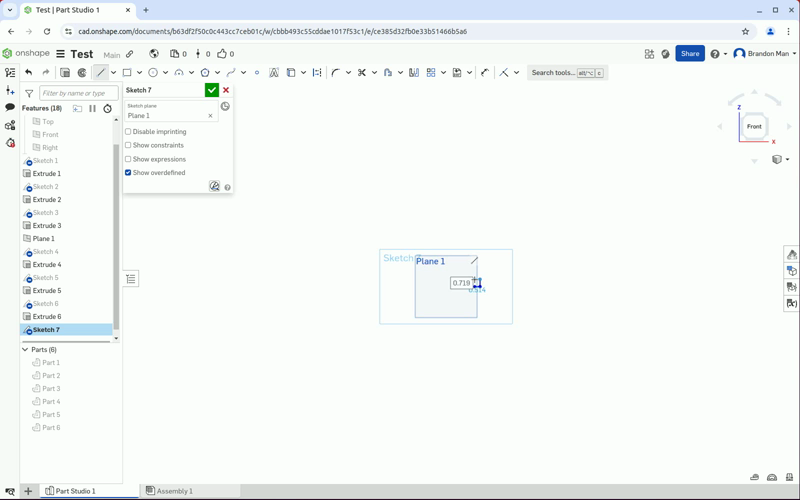
scroll(6)
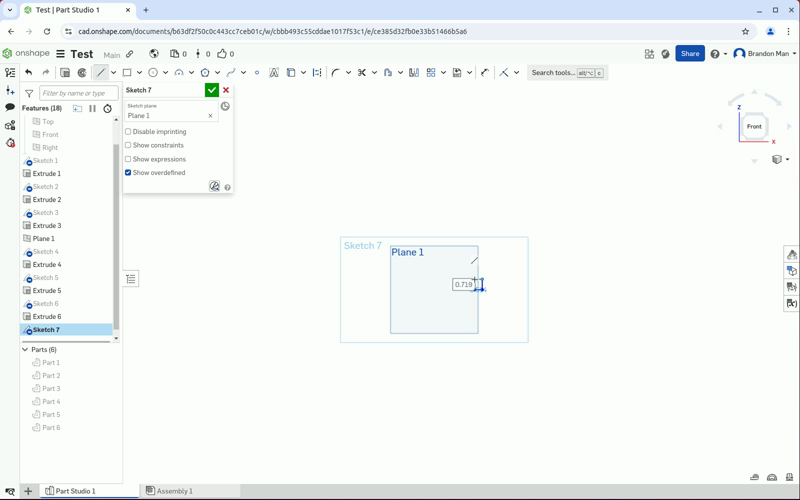
scroll(6)
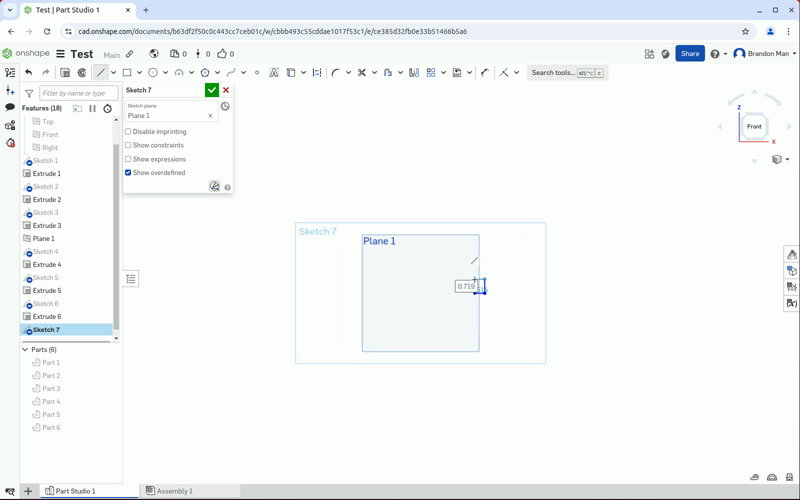
scroll(6)
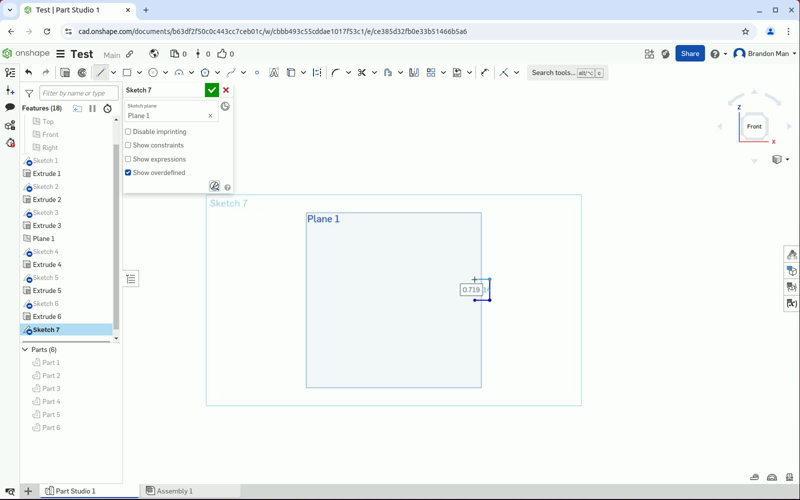
scroll(6)
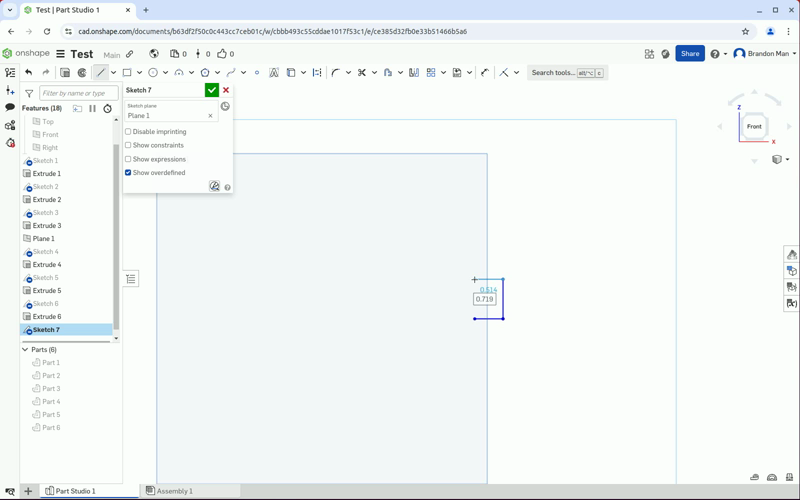
click(474, 279)
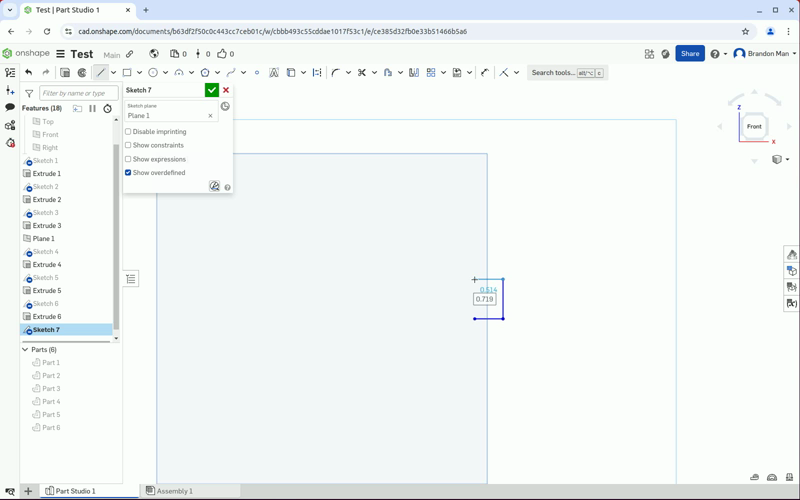
scroll(-6)
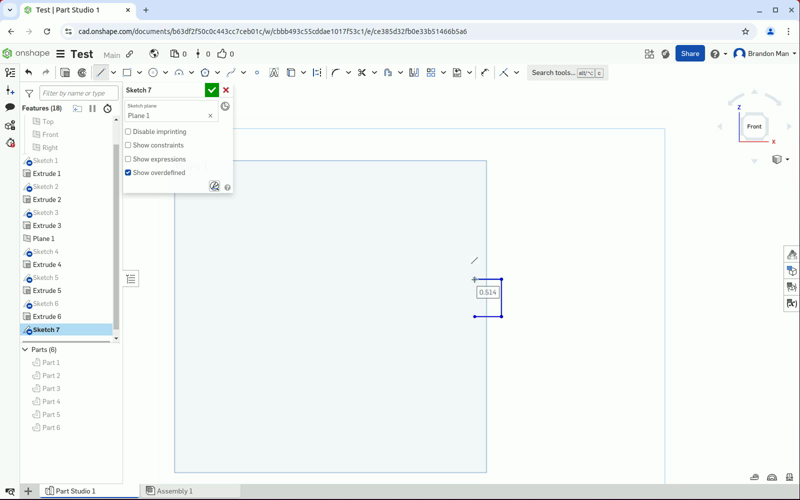
scroll(-6)
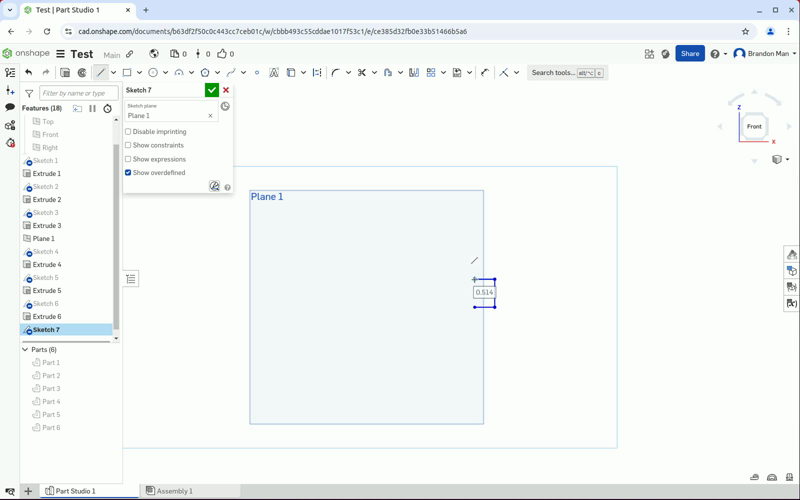
scroll(-6)
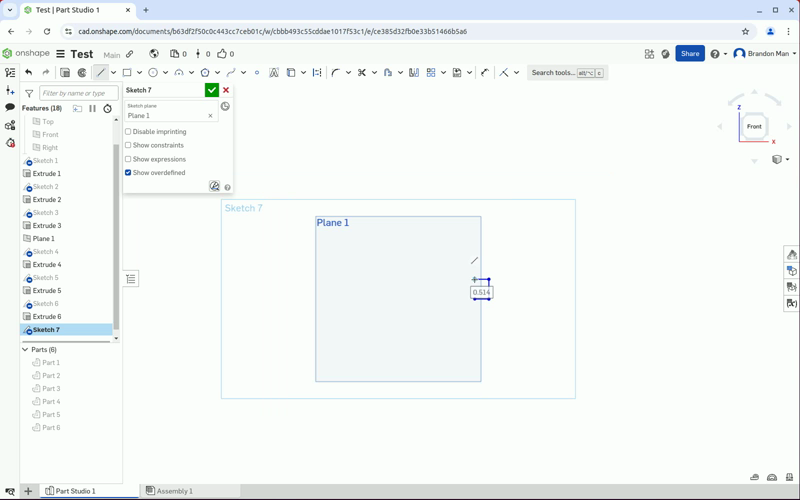
scroll(-6)
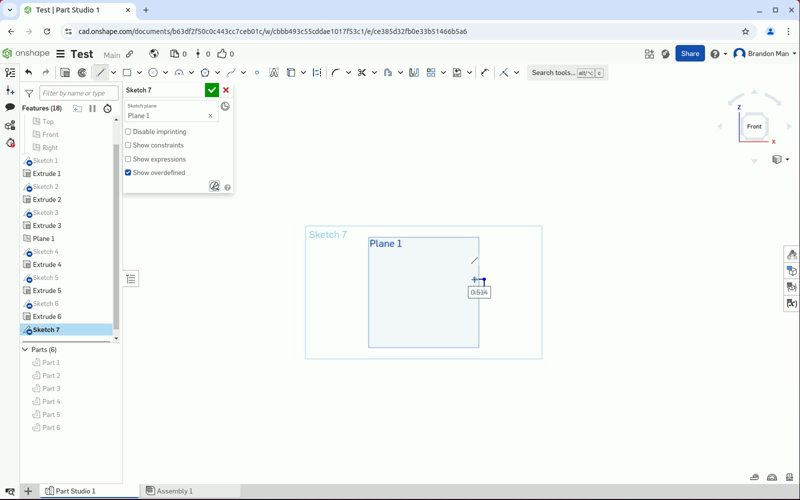
scroll(-6)
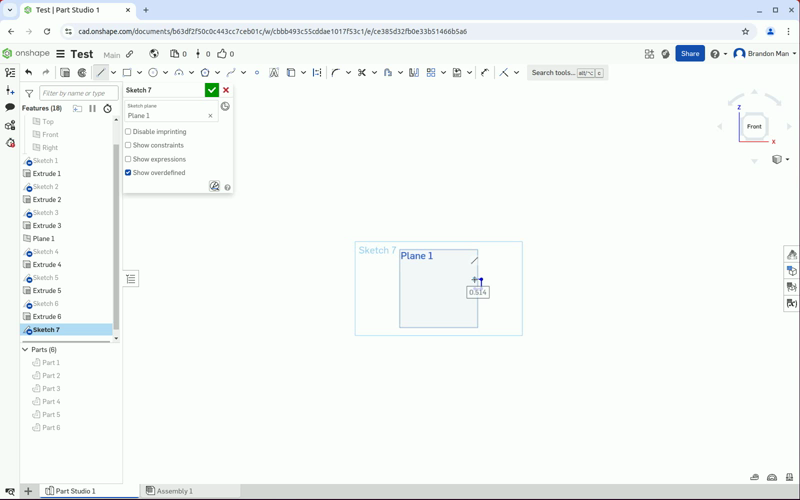
scroll(-6)
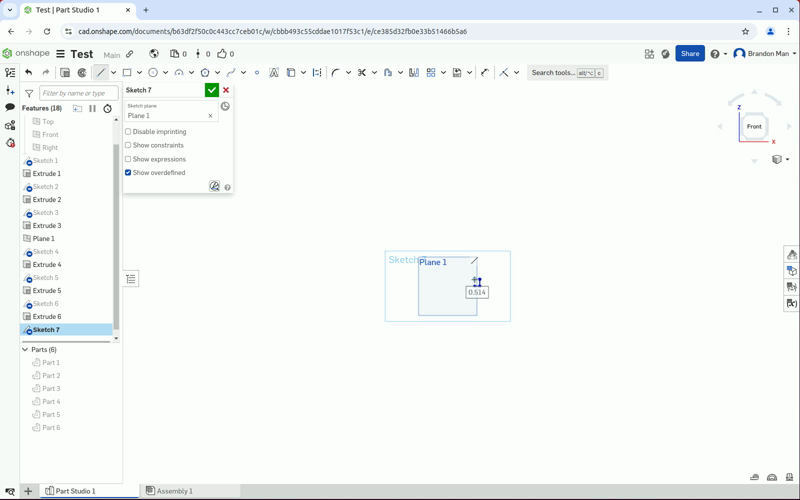
scroll(-6)
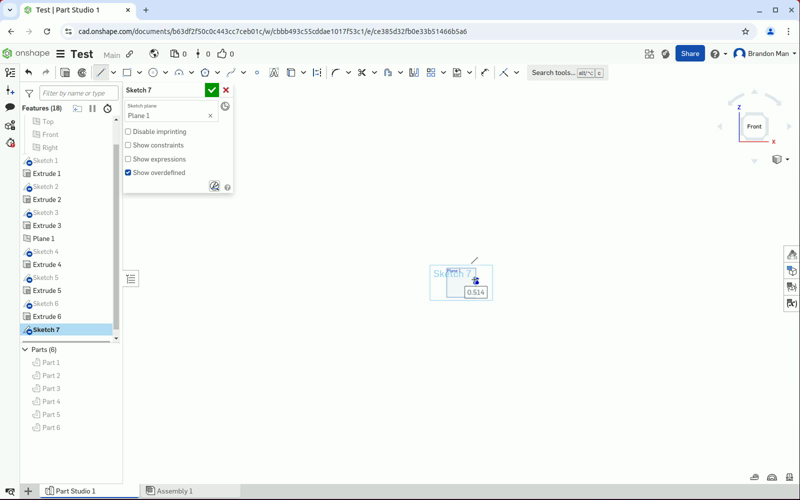
key_up(shift)
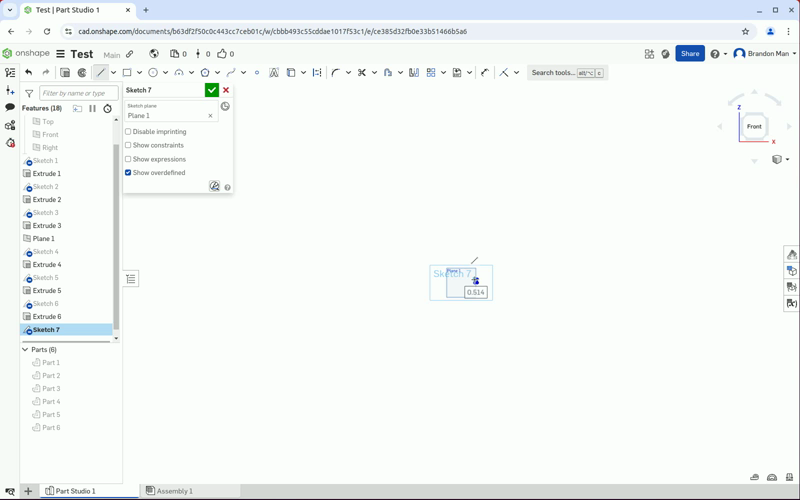
mouse_move(504, 279)
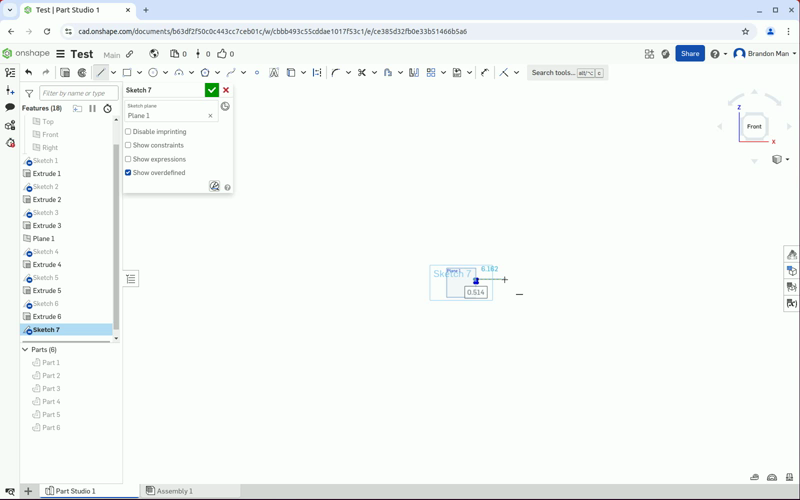
key_down(shift)
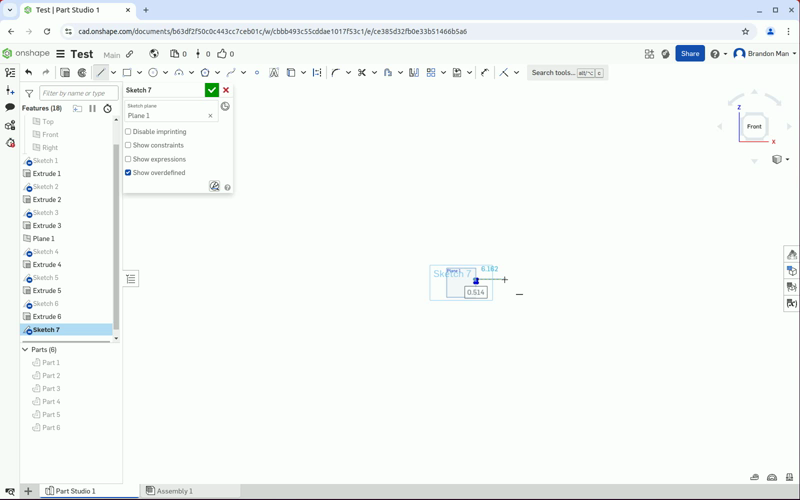
mouse_move(474, 282)
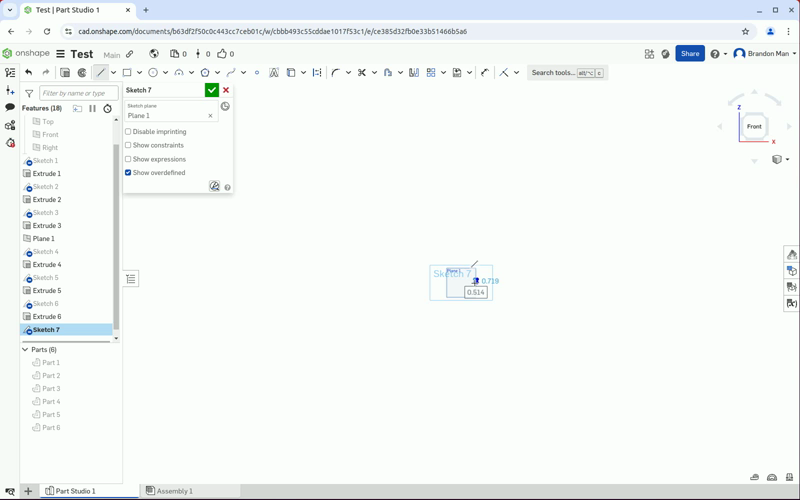
scroll(6)
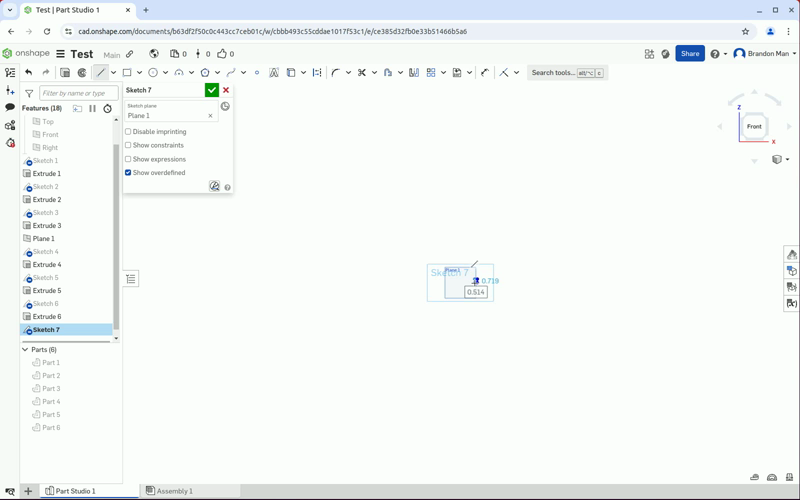
scroll(6)
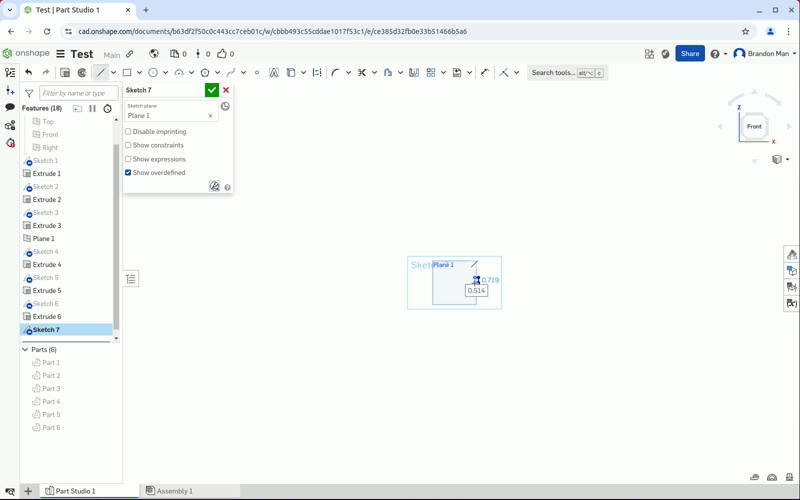
scroll(6)
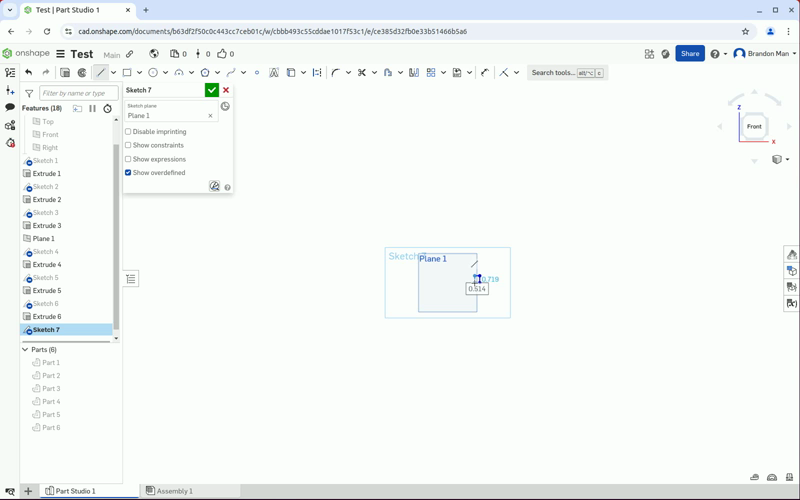
scroll(6)
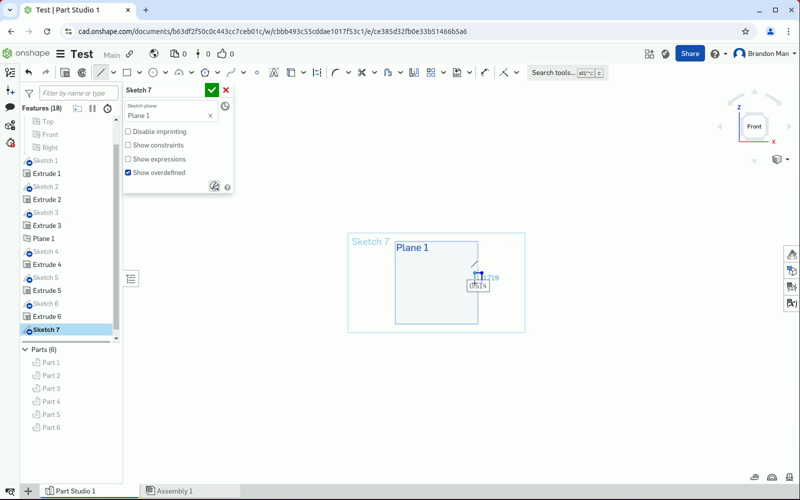
scroll(6)
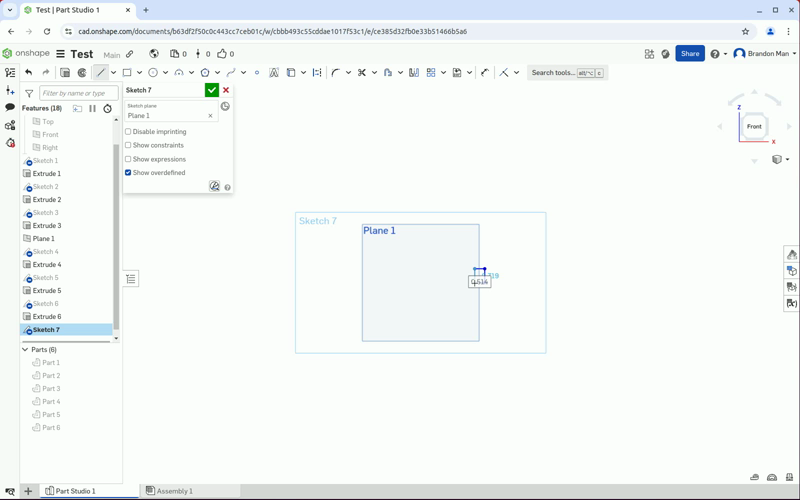
scroll(6)
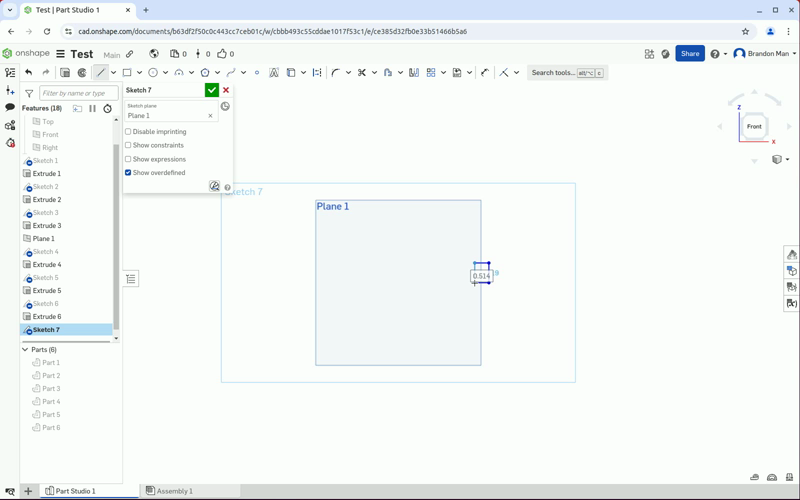
scroll(6)
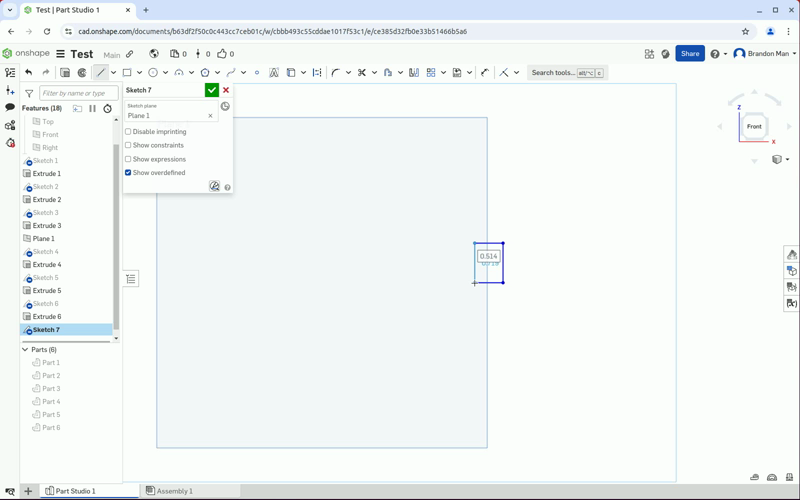
key_up(shift)
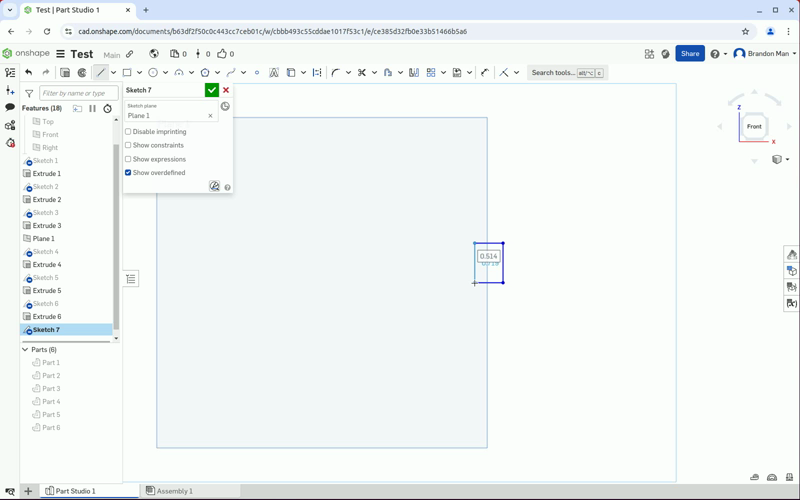
click(474, 282)
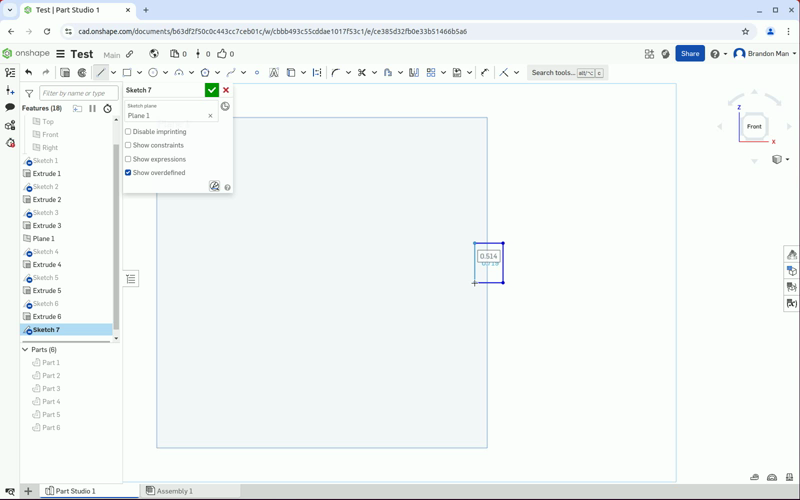
scroll(-6)
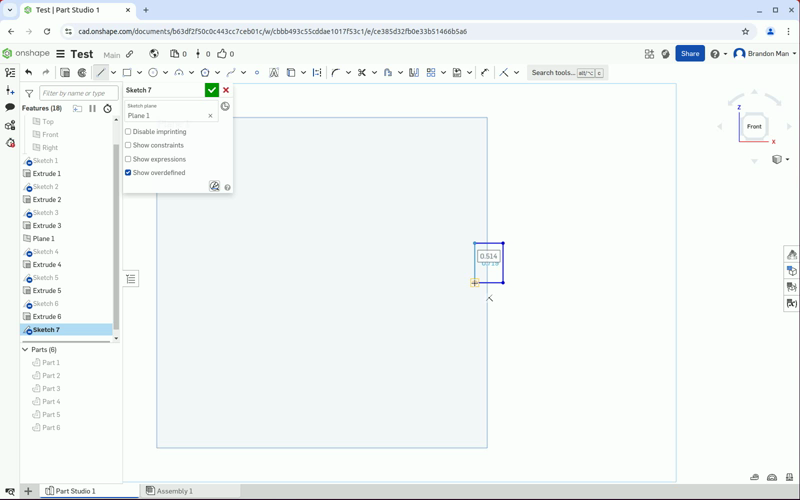
scroll(-6)
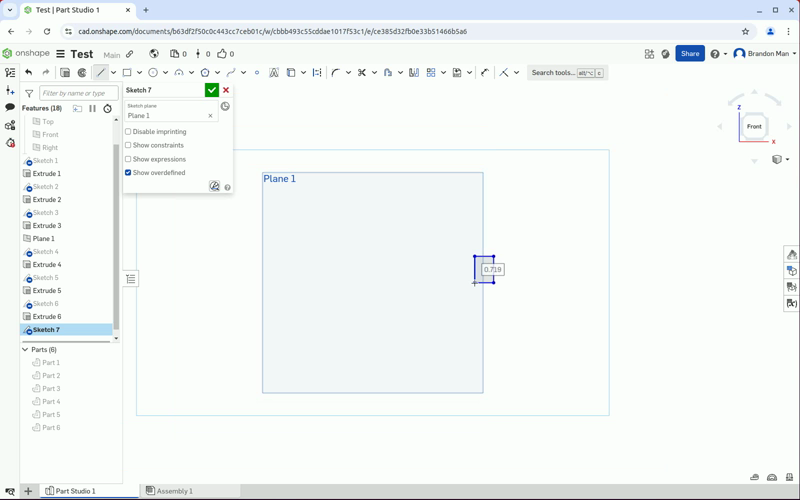
scroll(-6)
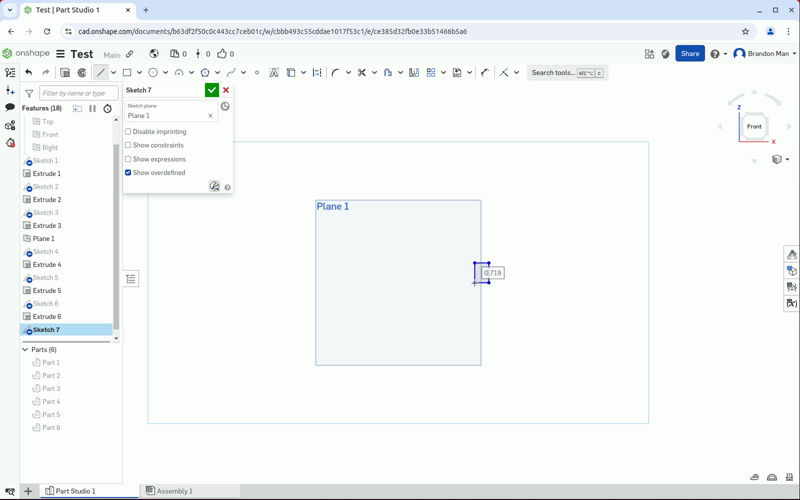
scroll(-6)
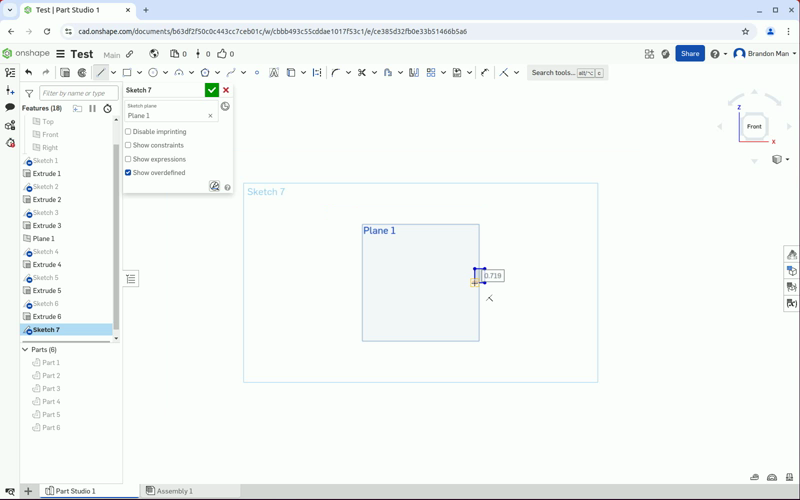
scroll(-6)
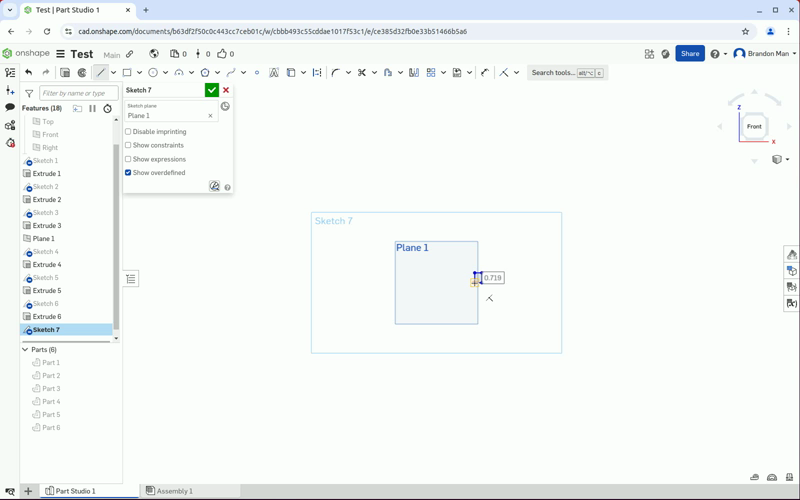
scroll(-6)
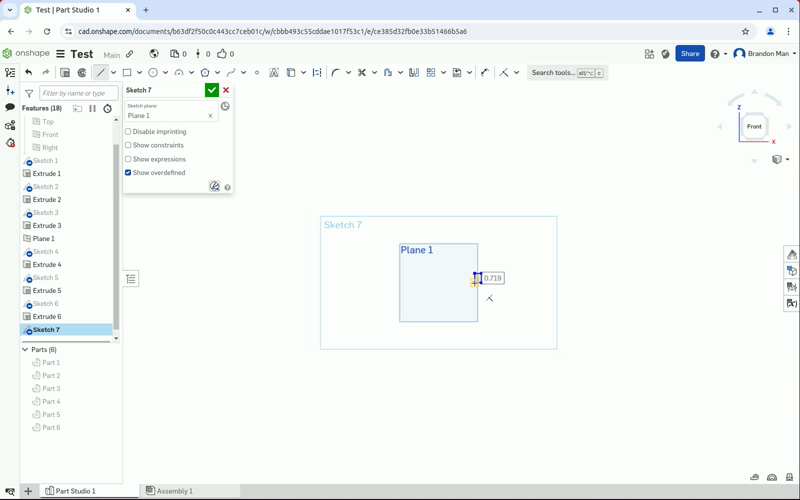
scroll(-6)
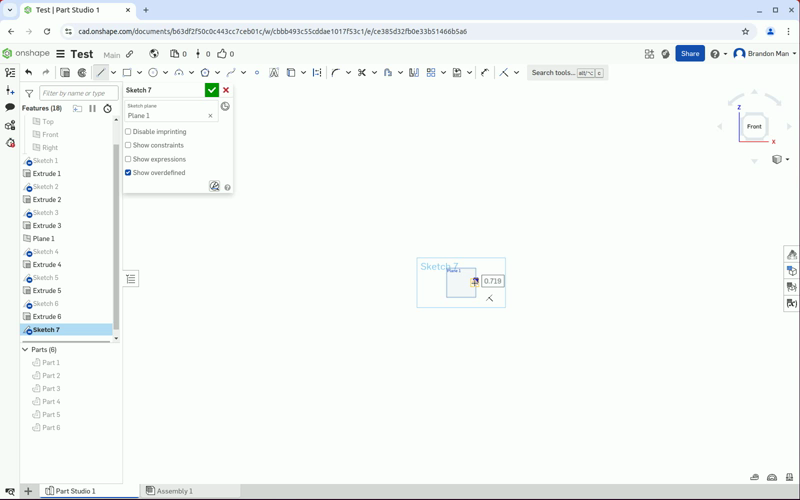
key(esc)
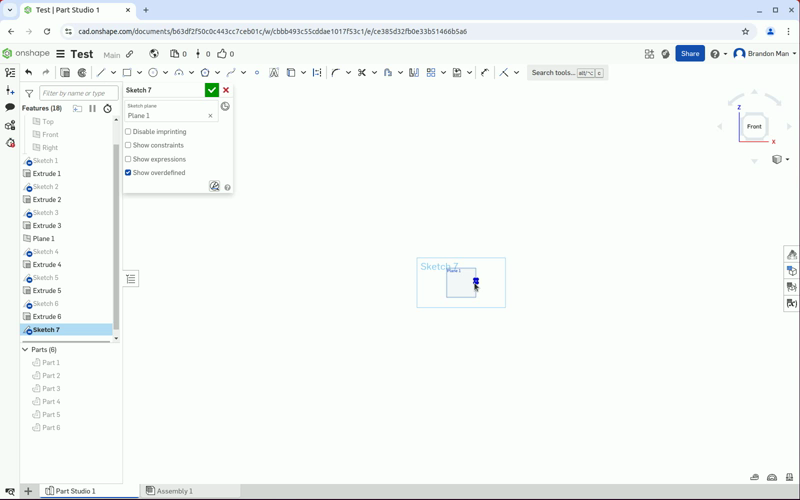
mouse_move(476, 282)
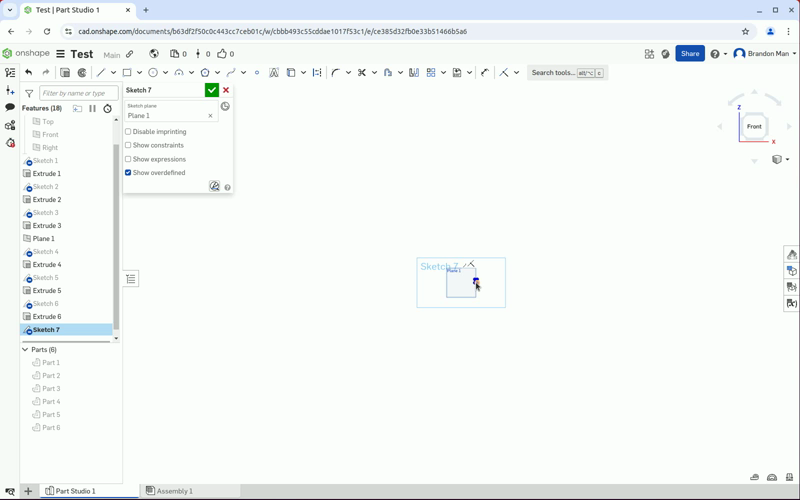
scroll(6)
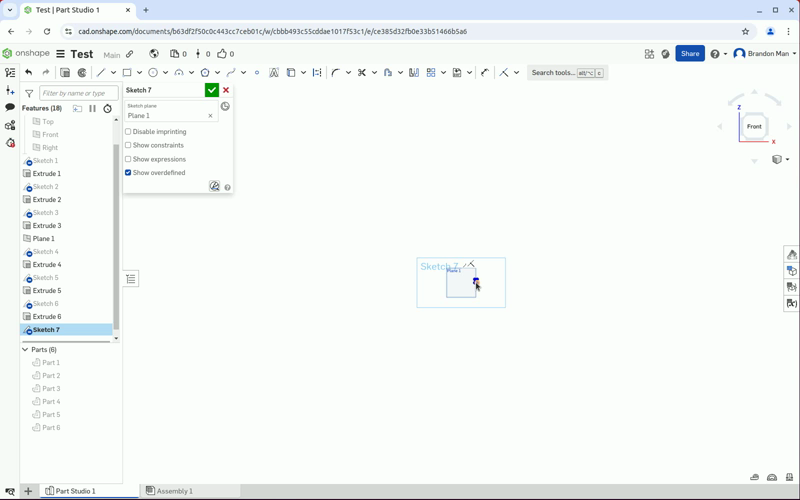
scroll(6)
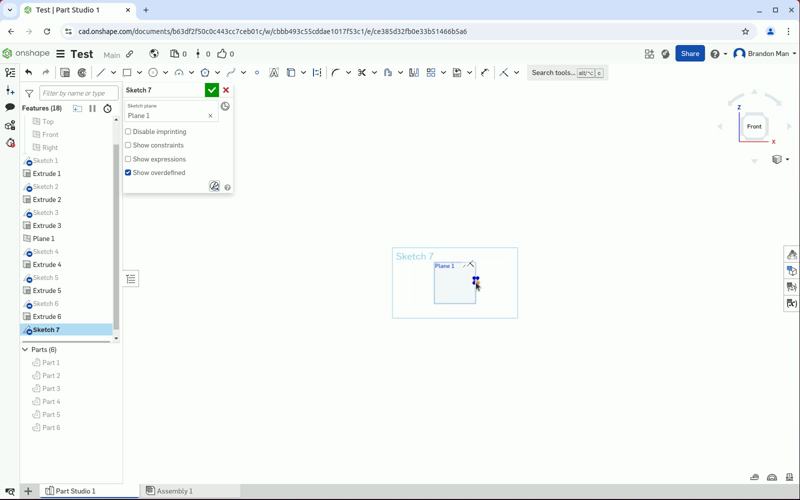
scroll(6)
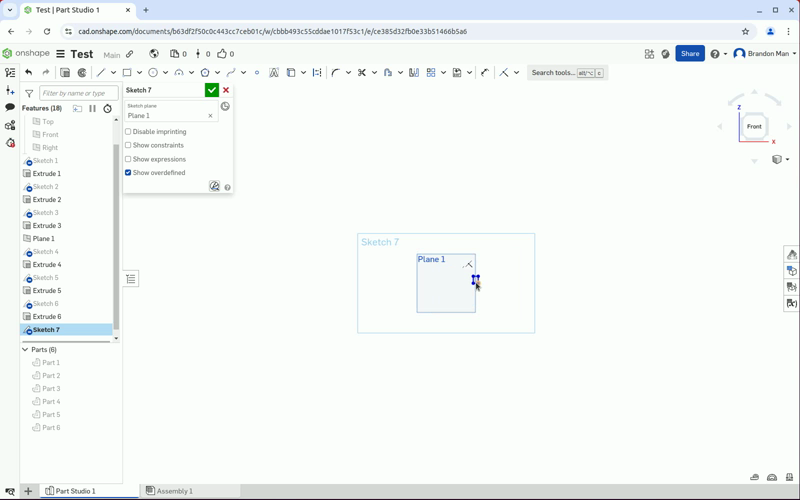
scroll(6)
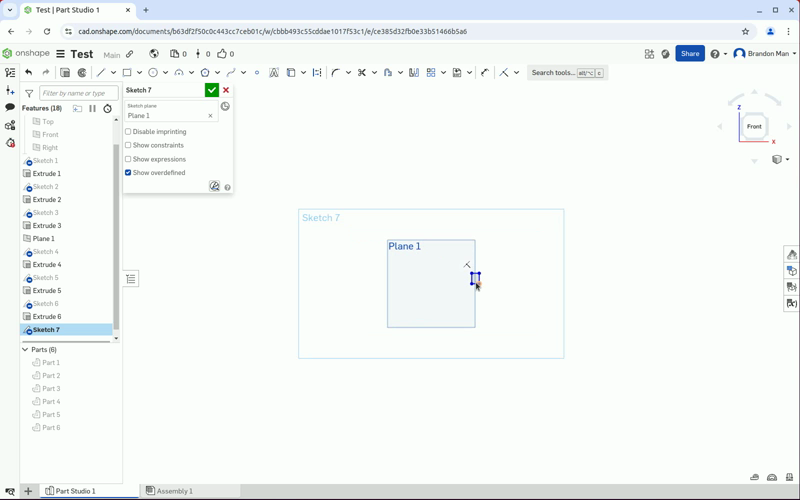
scroll(6)
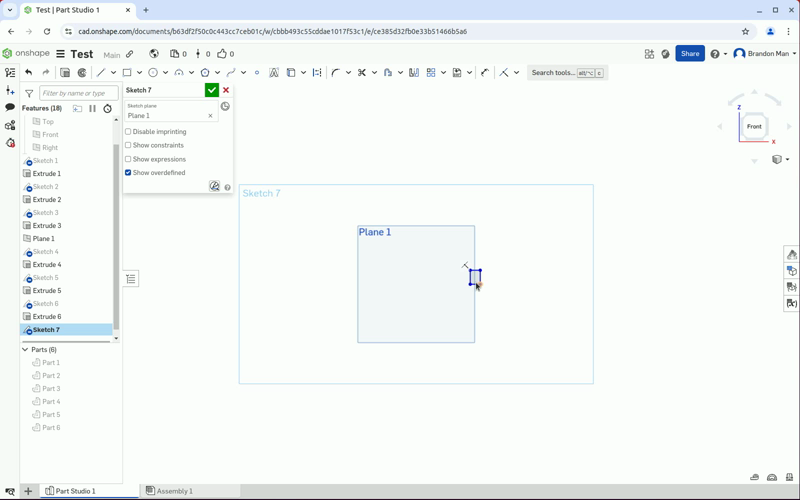
scroll(6)
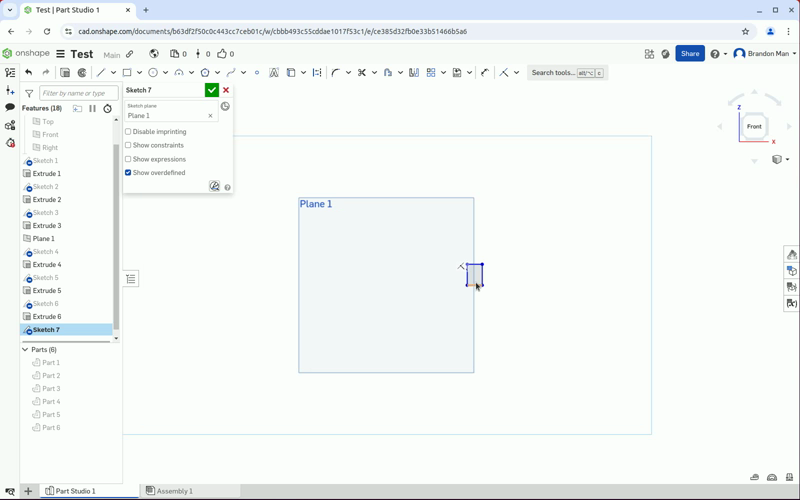
scroll(6)
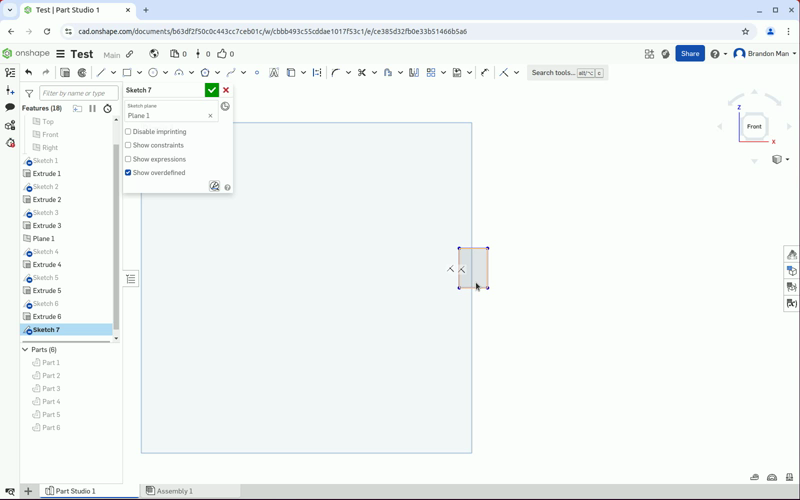
click(476, 282)
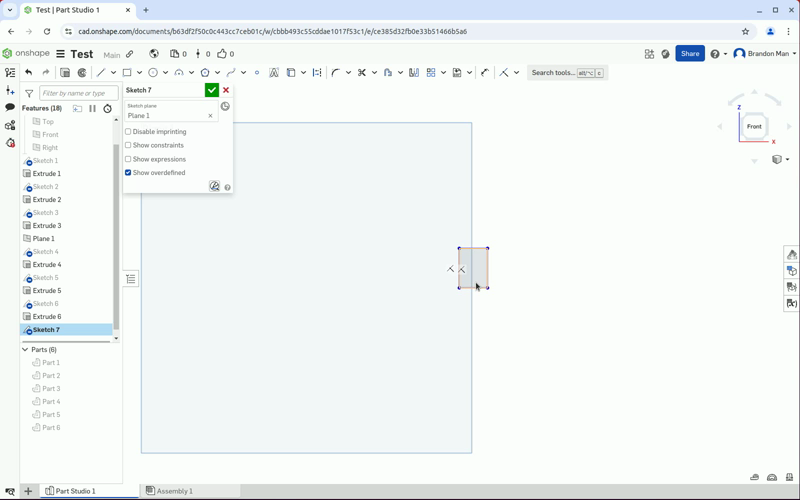
scroll(-6)
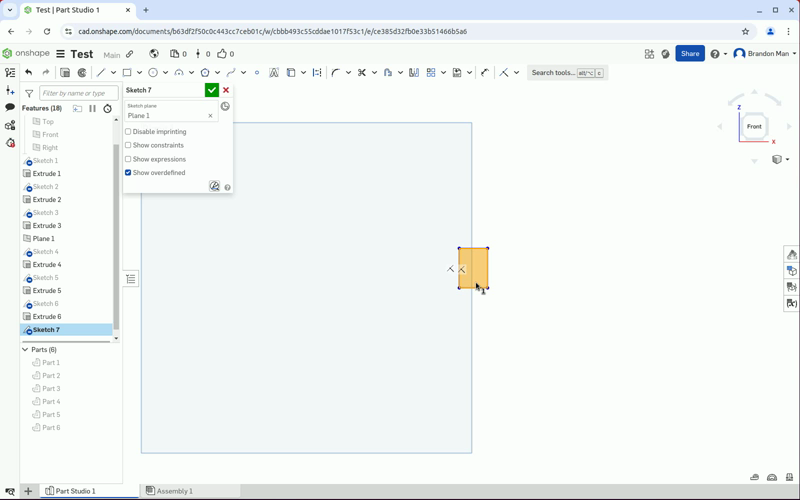
scroll(-6)
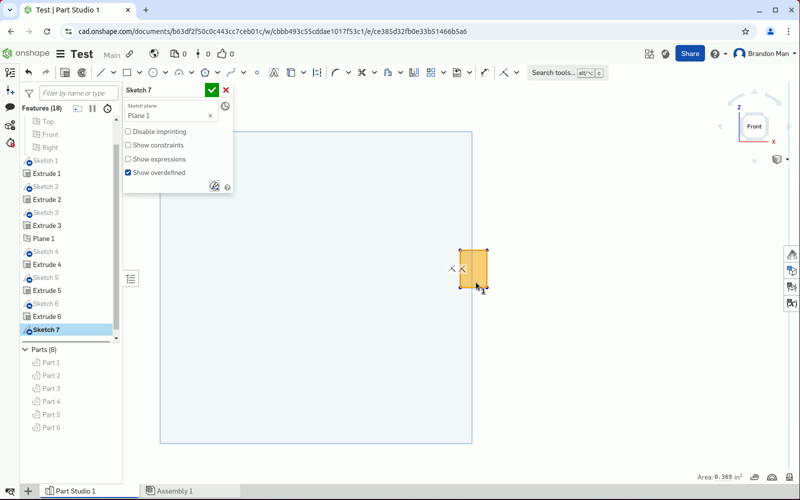
scroll(-6)
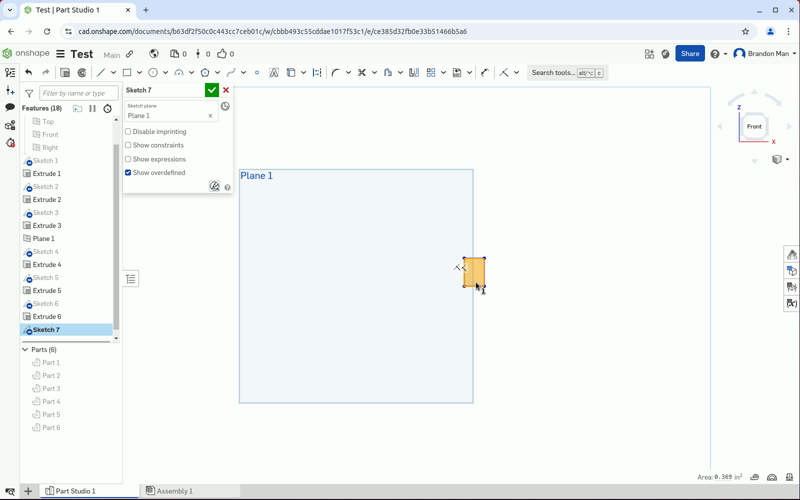
scroll(-6)
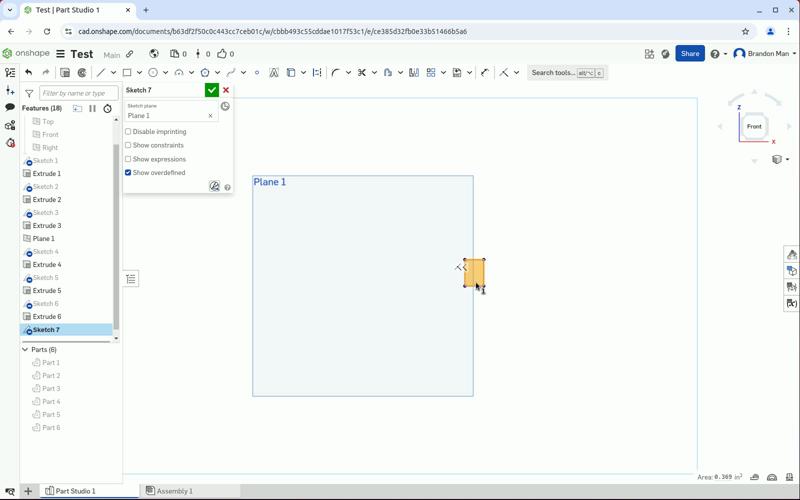
scroll(-6)
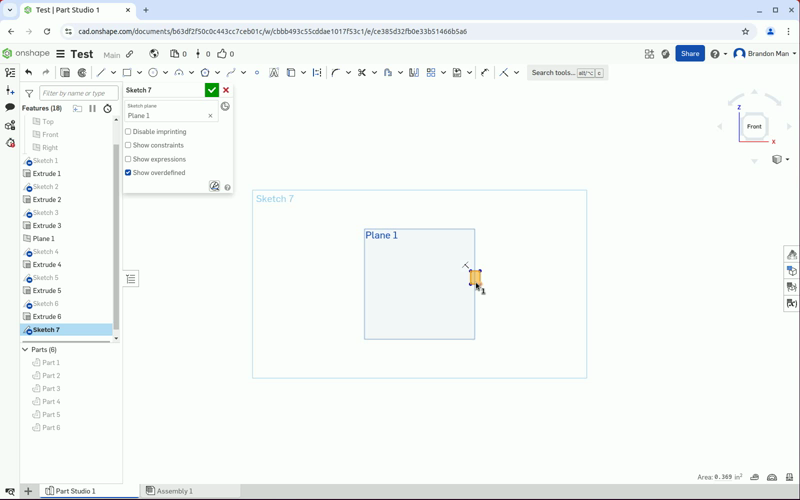
scroll(-6)
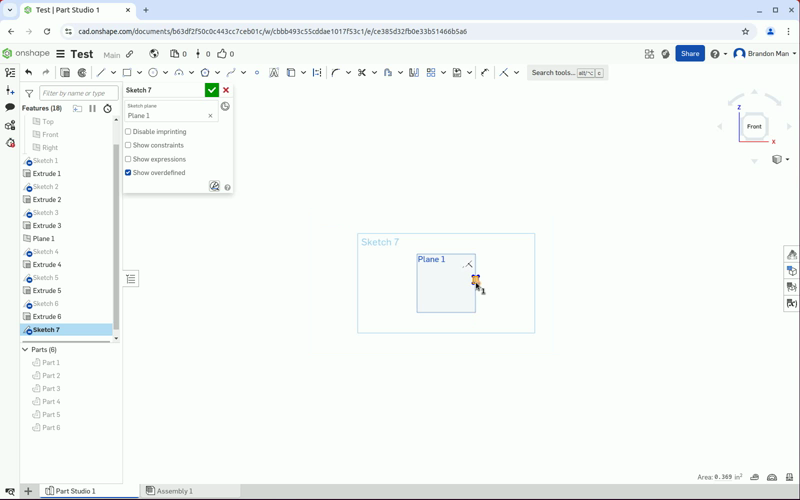
scroll(-6)
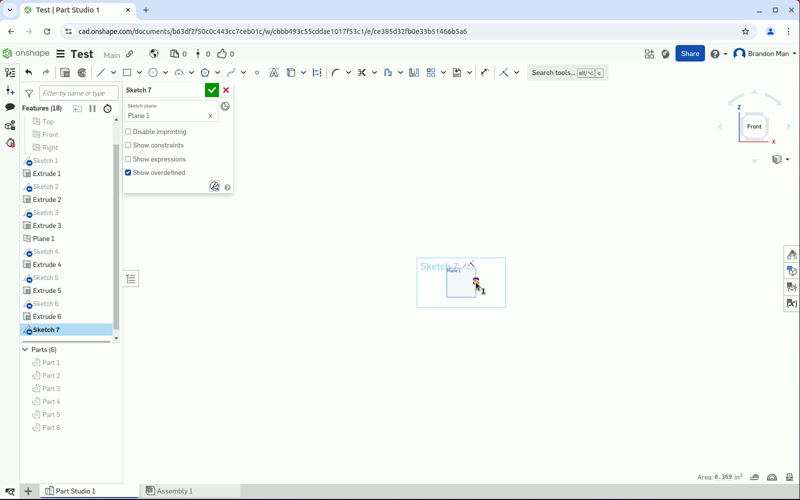
mouse_move(73, 352)
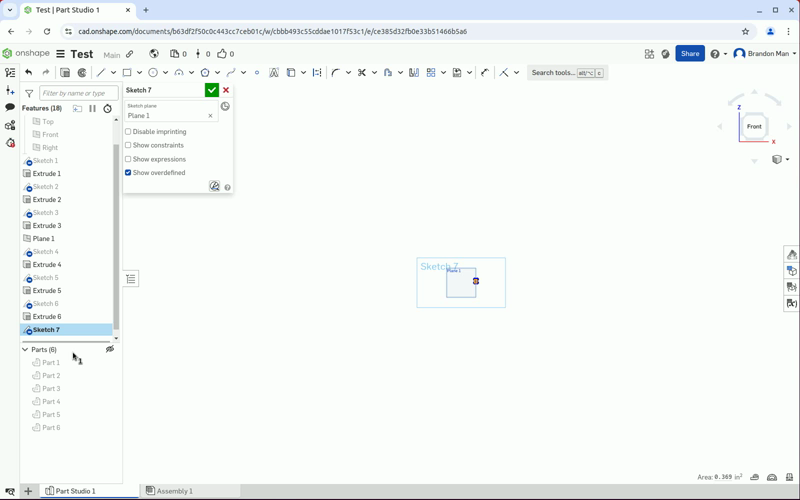
key(shift+y)
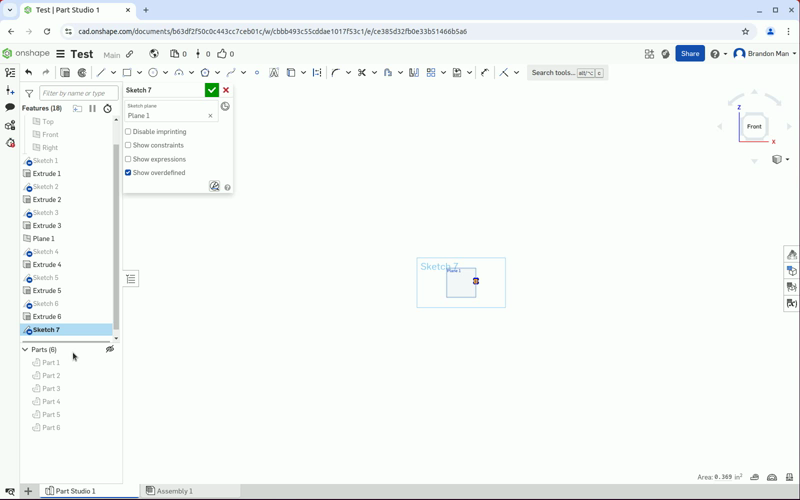
key(shift+e)
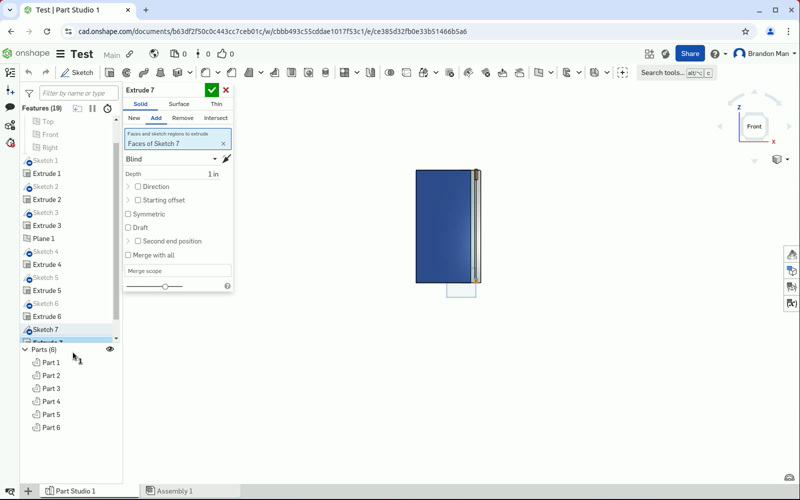
mouse_move(143, 106)
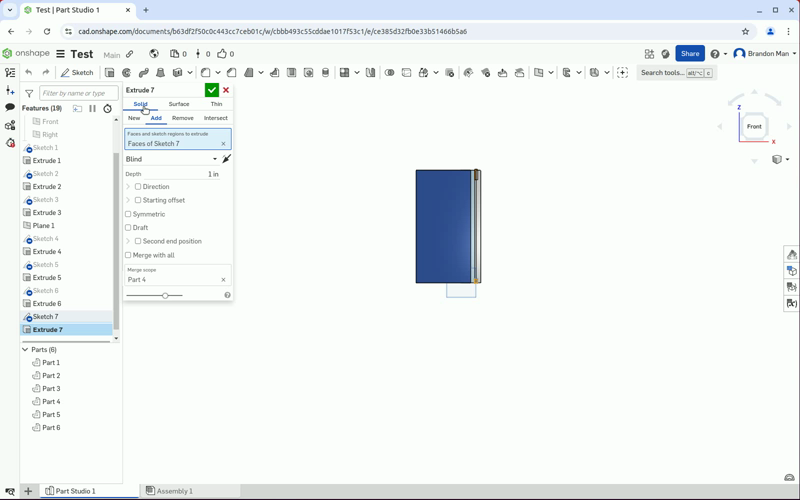
click(143, 106)
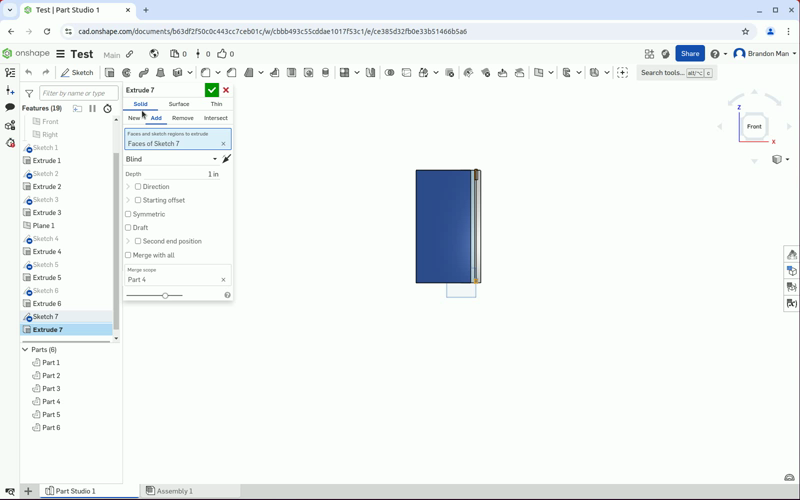
mouse_move(137, 120)
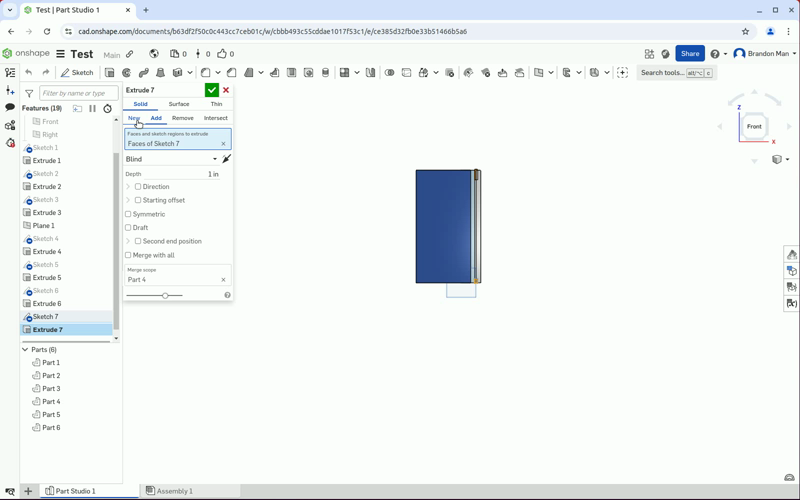
click(137, 120)
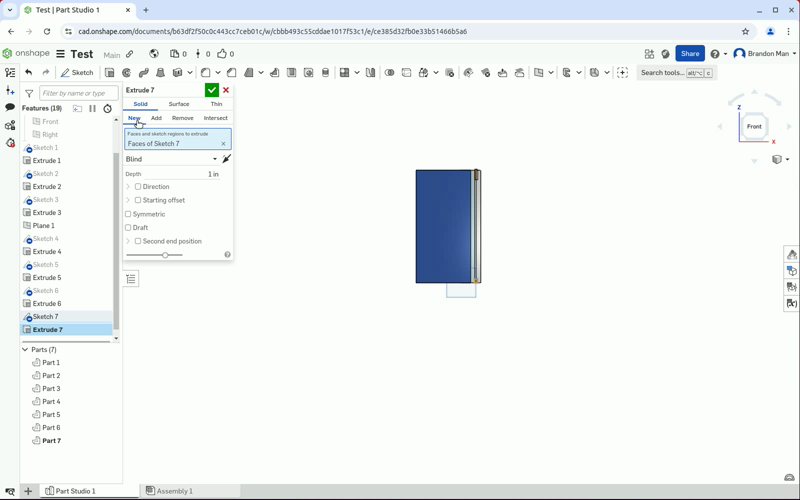
key(tab, 4)
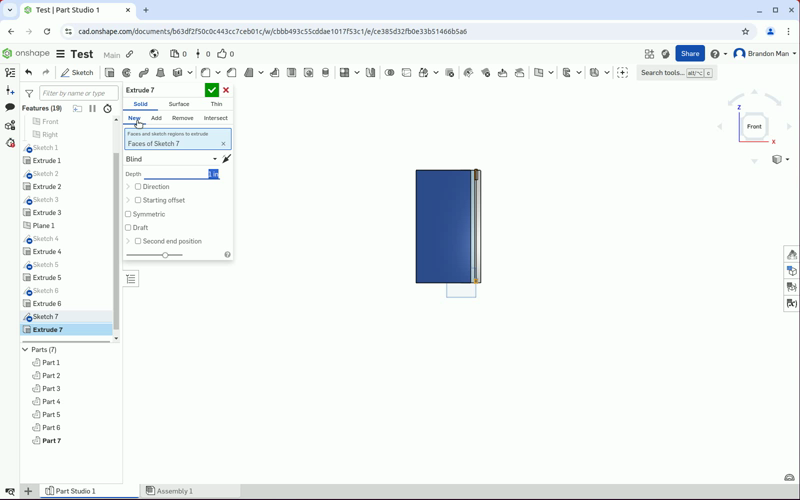
text(-9.628)
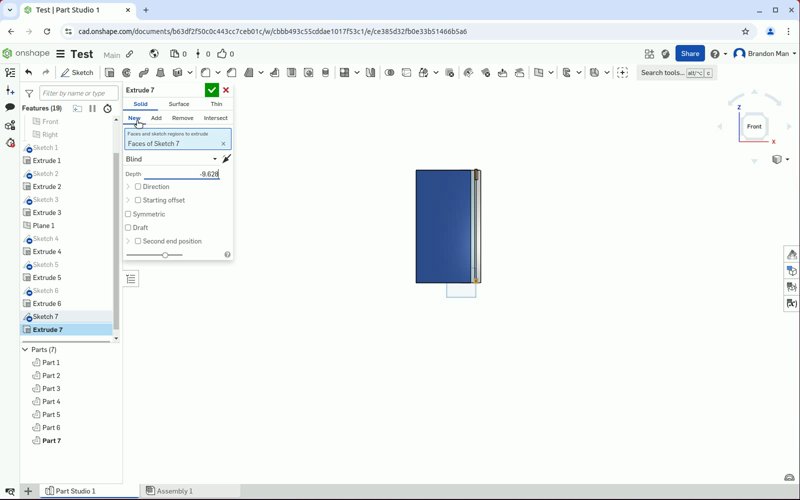
key(enter)
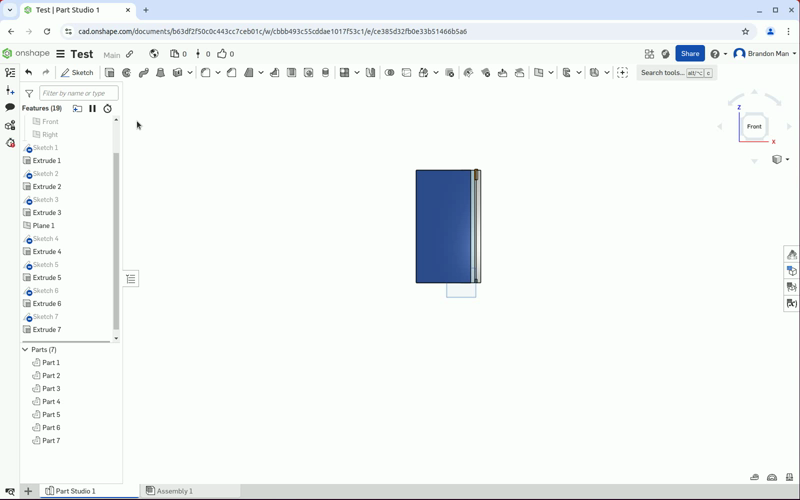
key(shift+h)
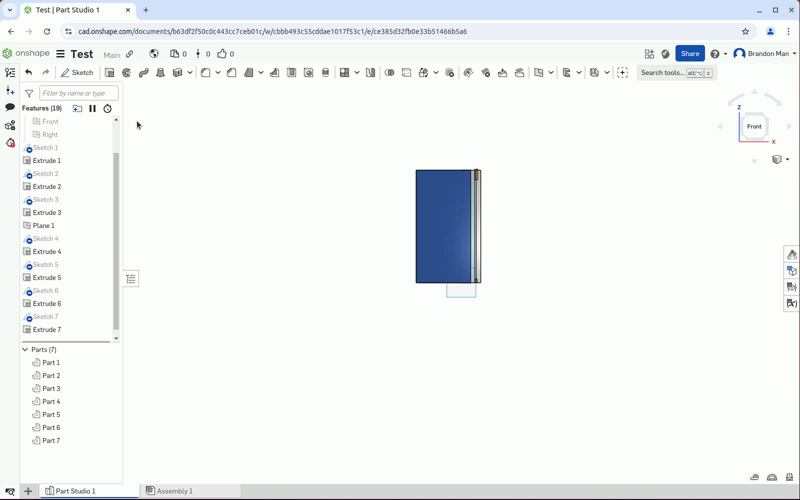
key(shift+h)
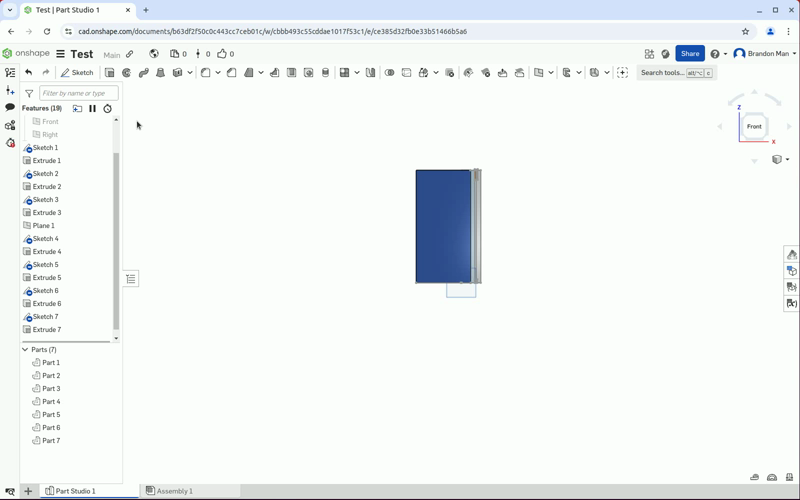
key(shift+7)
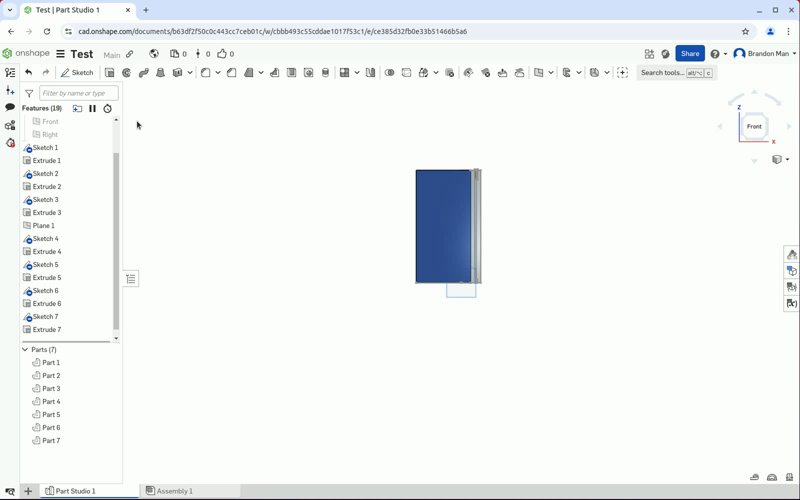
key(left, 2)
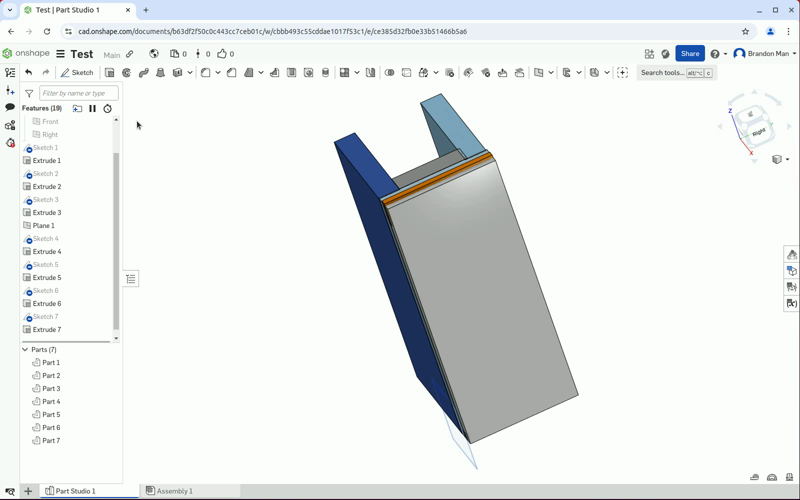
key(down, 2)
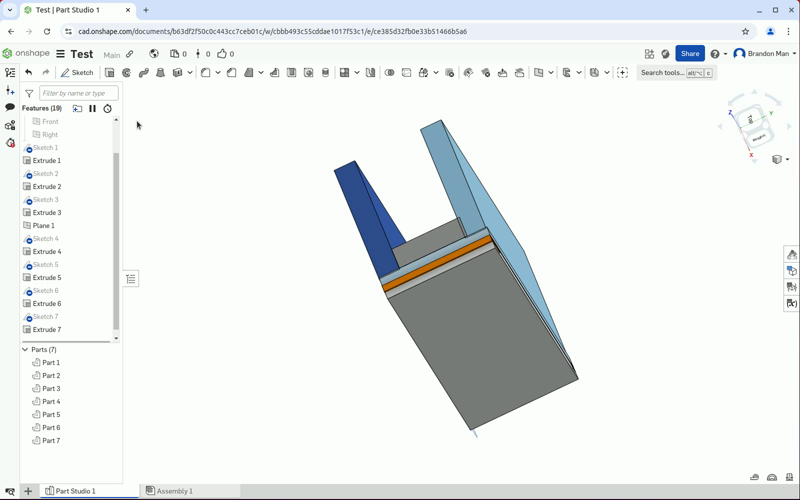
key(up, 2)
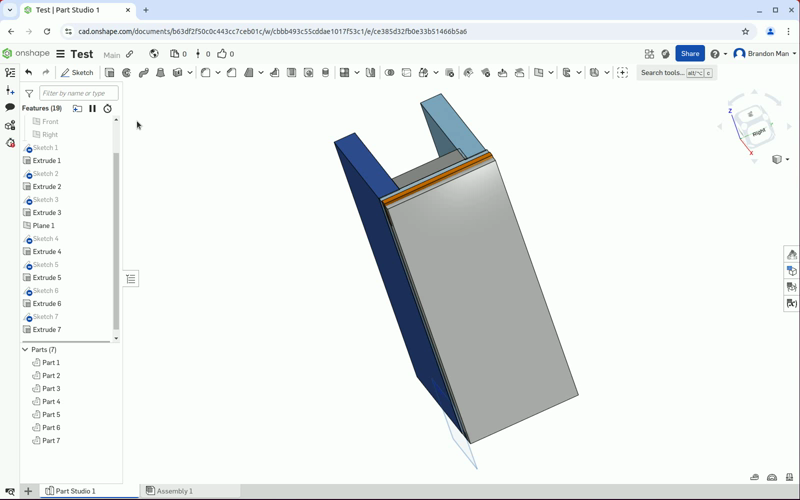
key(right, 2)
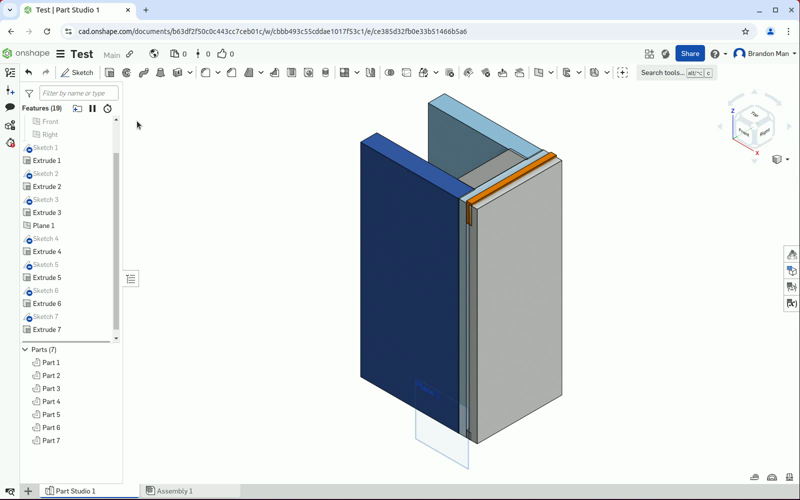
mouse_move(69, 150)
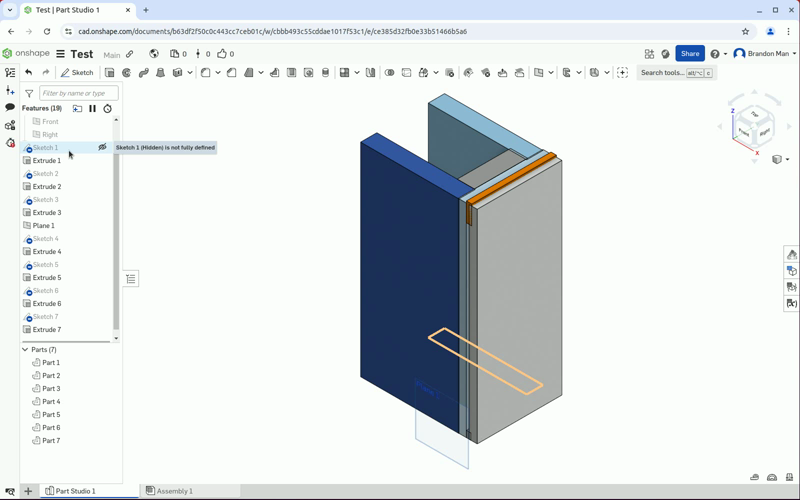
click(69, 150)